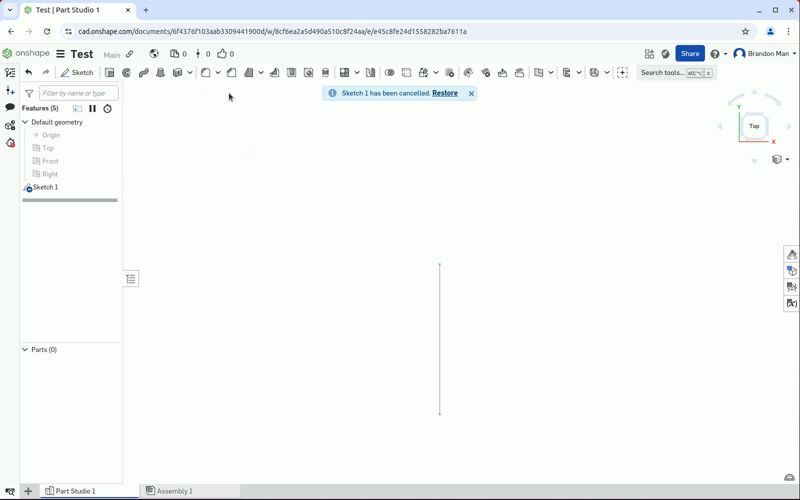
key(shift+h)
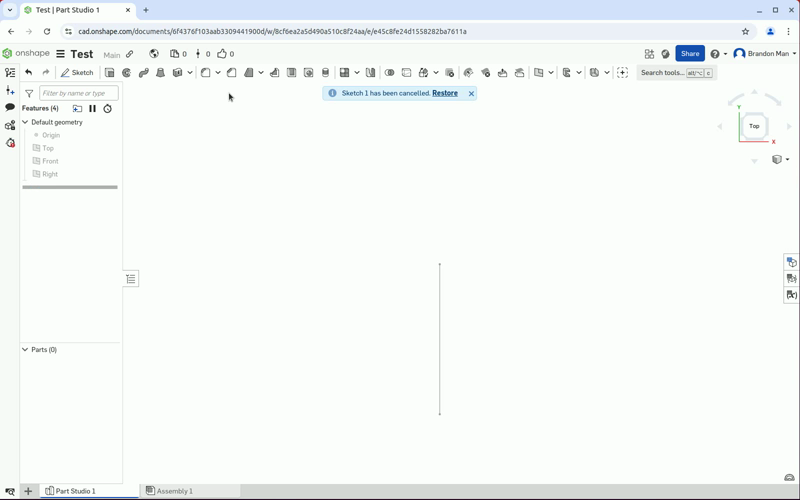
mouse_move(73, 352)
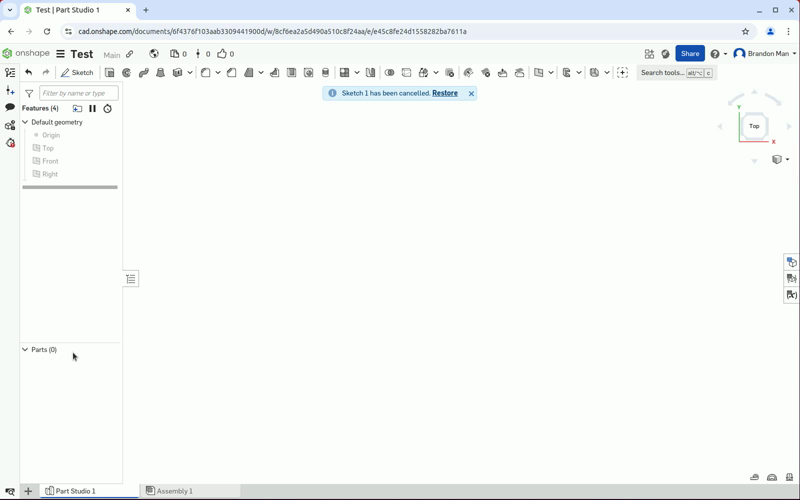
key(y)
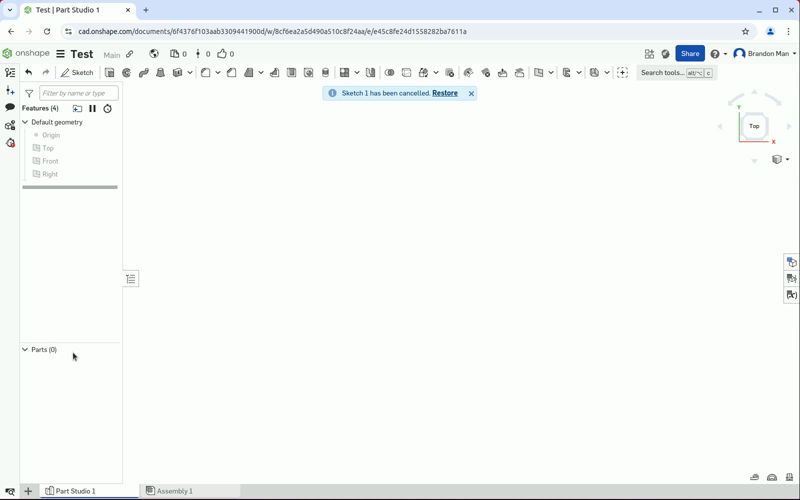
key(shift+p)
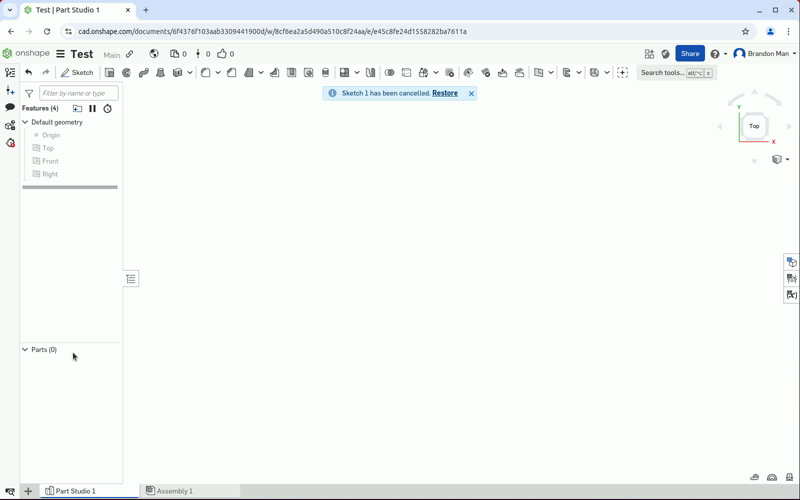
key(space)
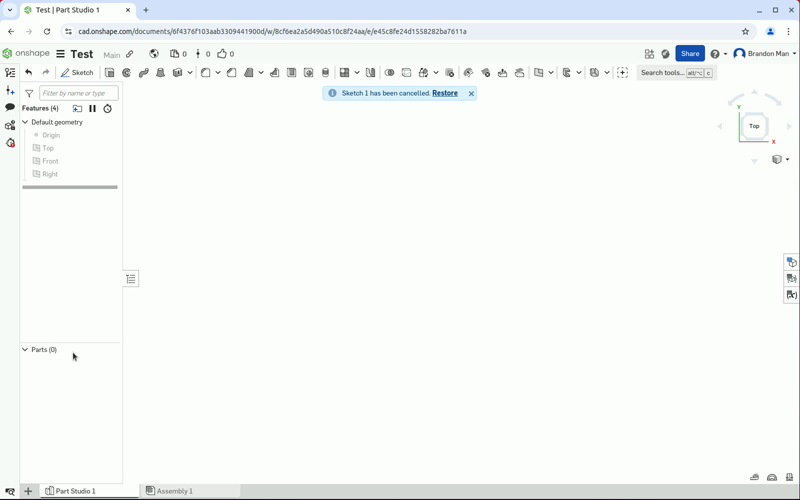
key_down(shift)
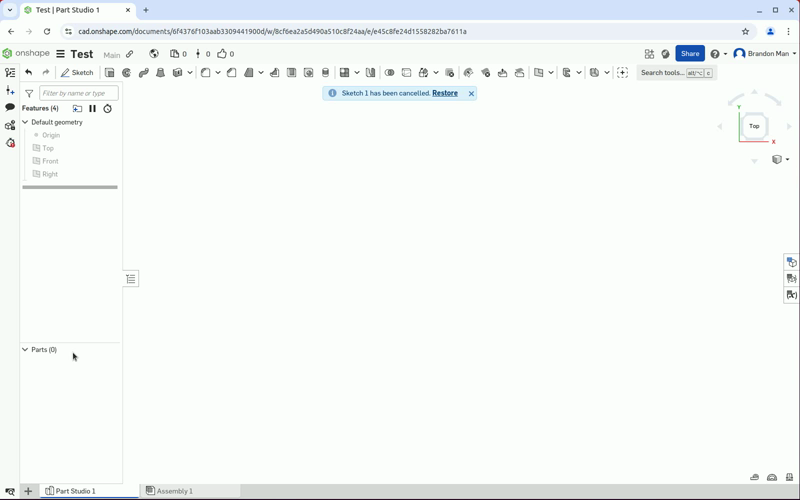
key(up)
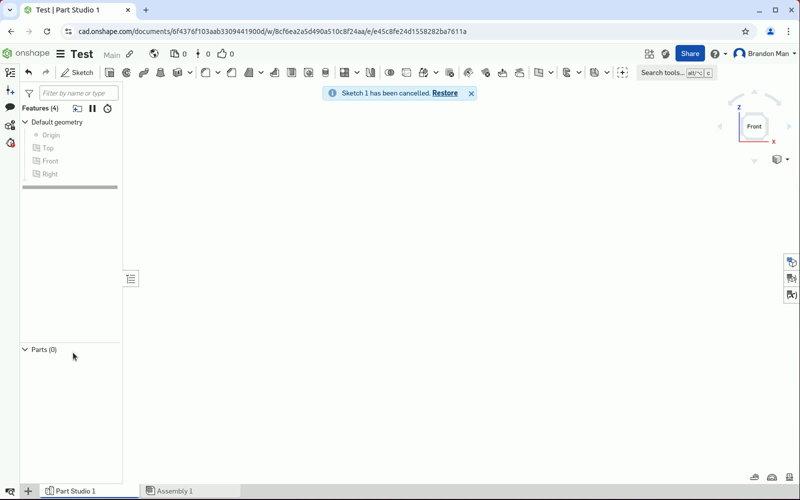
key_up(shift)
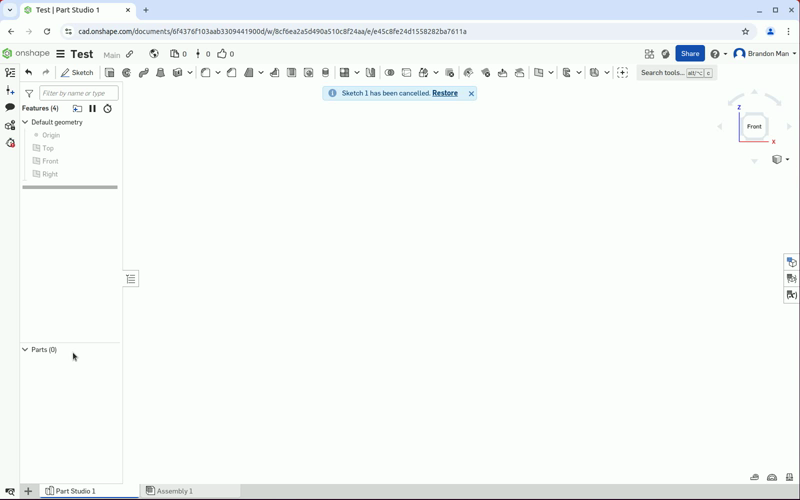
mouse_move(73, 352)
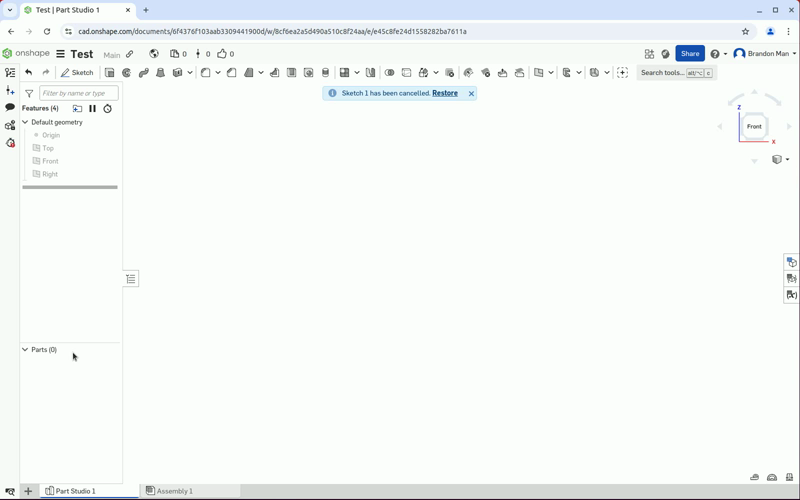
key(shift+y)
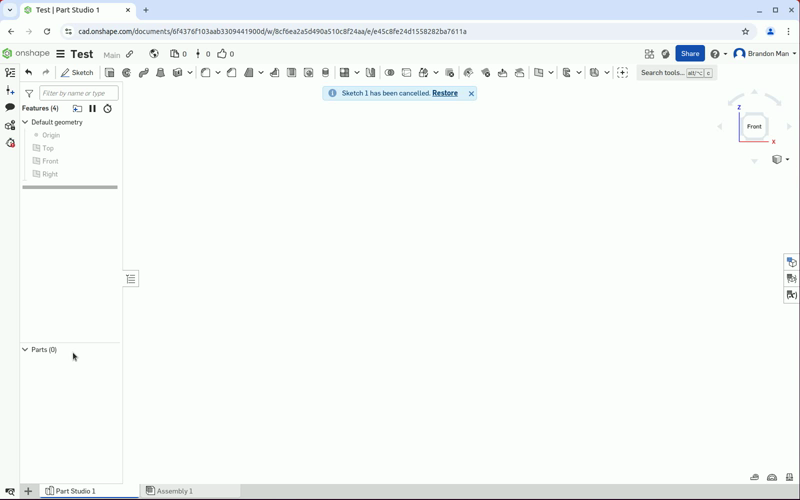
key(shift+s)
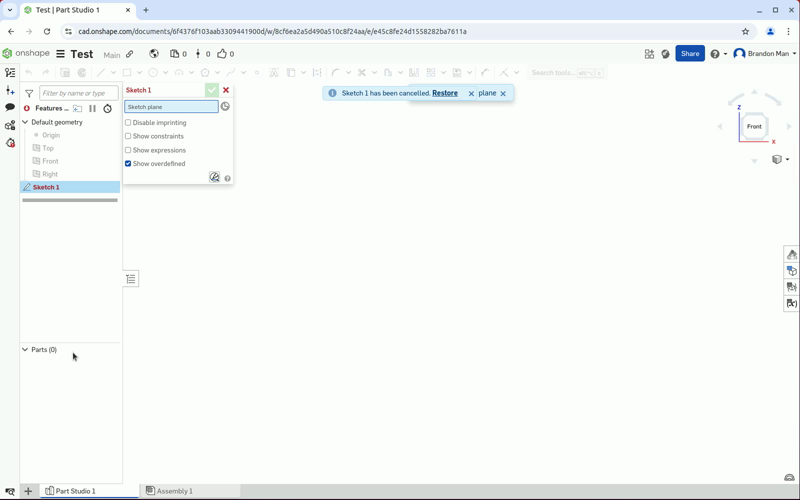
mouse_move(73, 163)
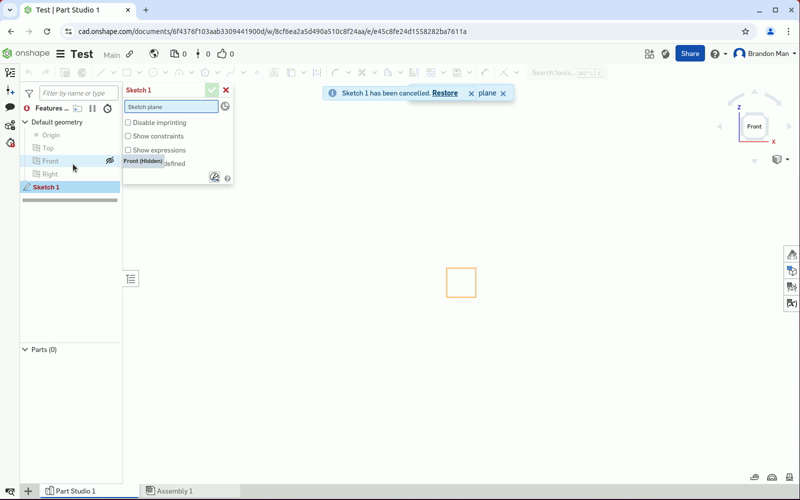
click(73, 163)
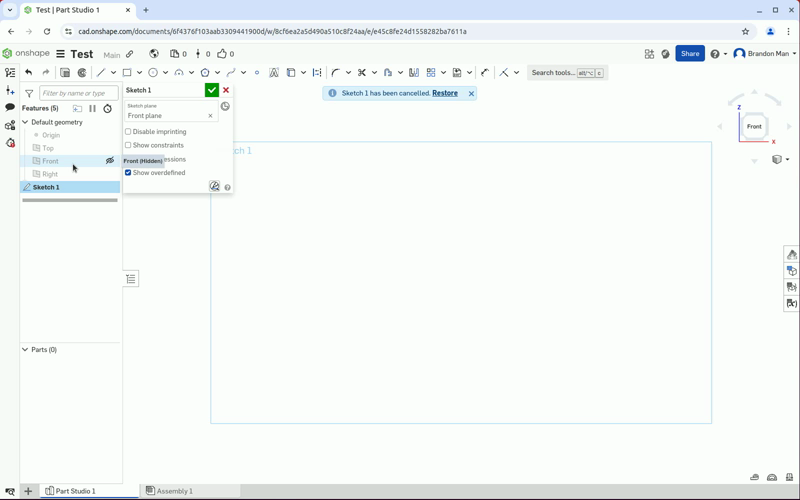
mouse_move(73, 352)
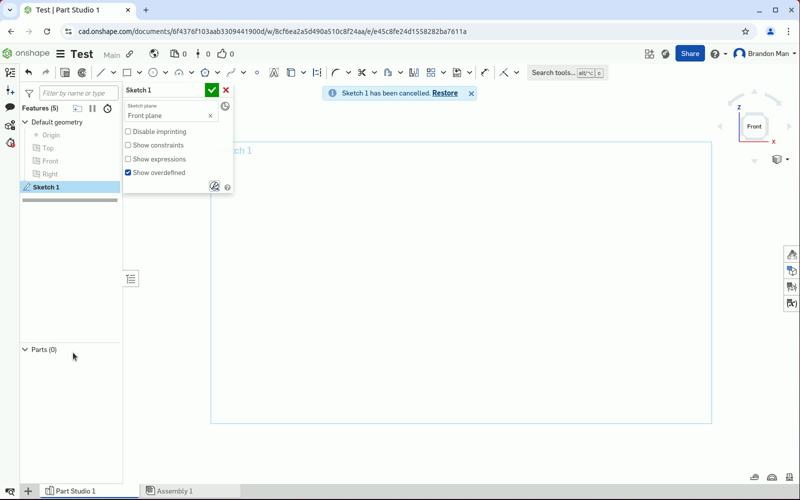
key(y)
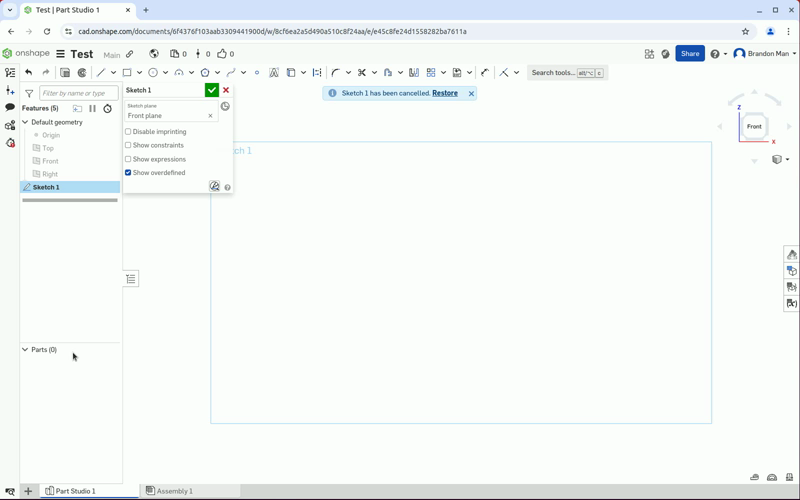
key(l)
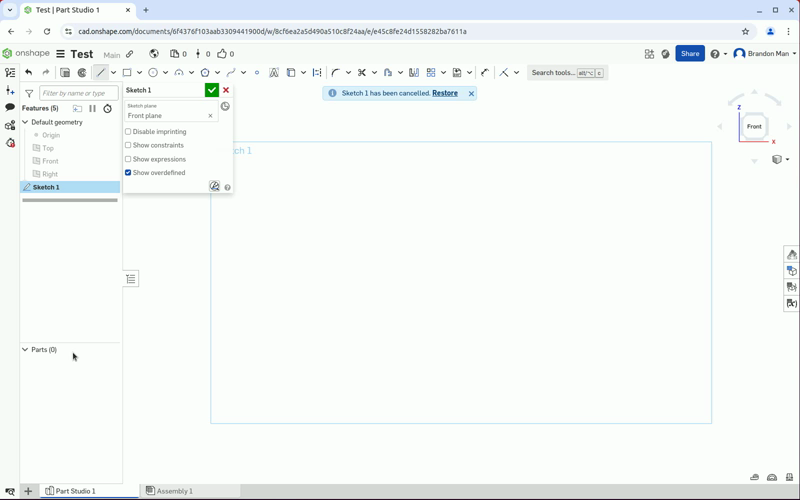
key_down(shift)
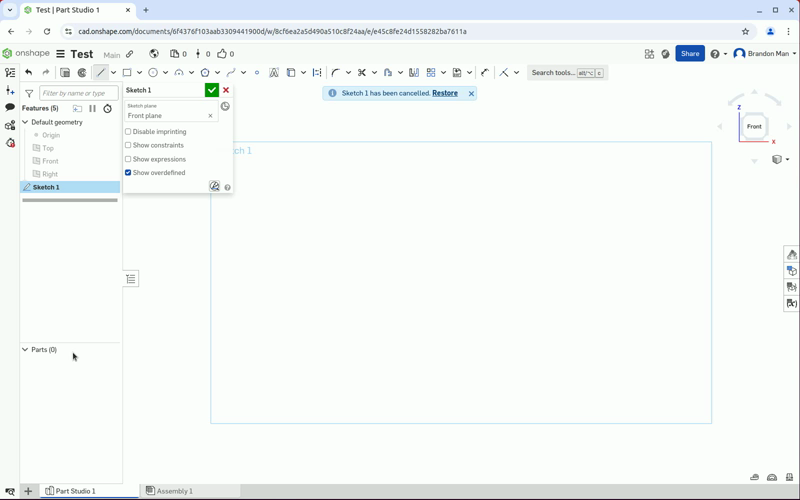
mouse_move(376, 388)
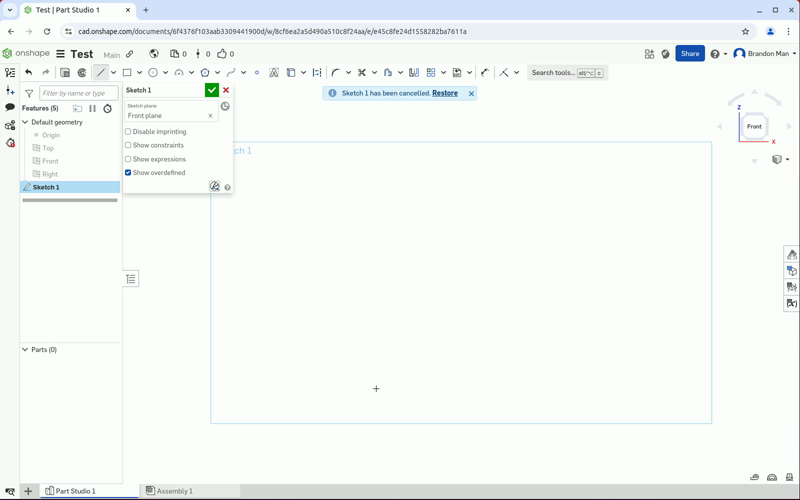
click(376, 388)
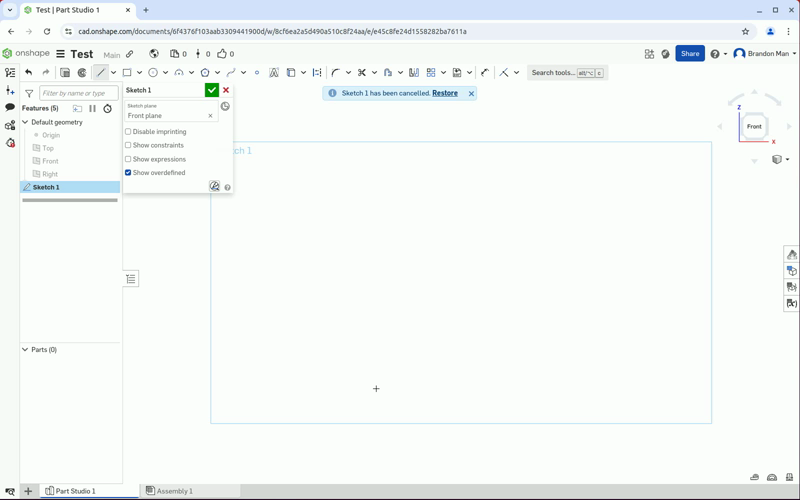
key_up(shift)
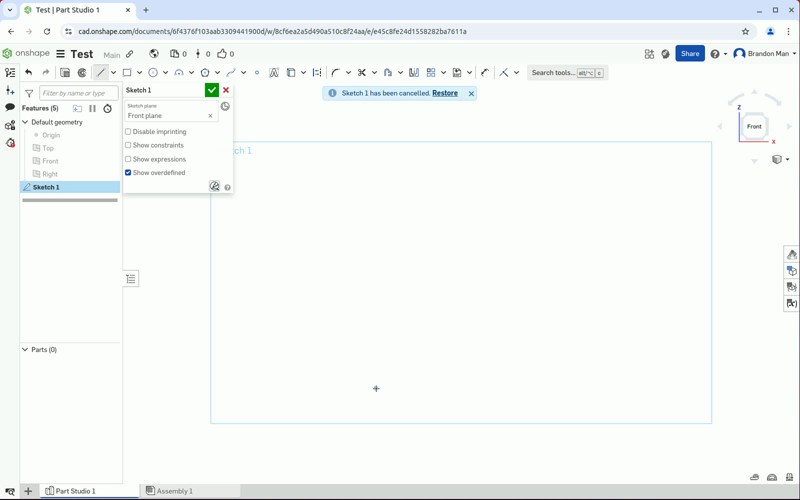
key_down(shift)
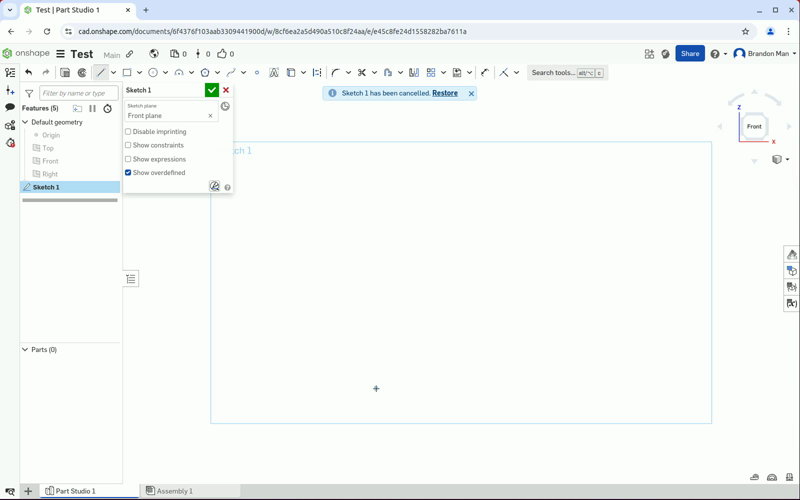
mouse_move(543, 388)
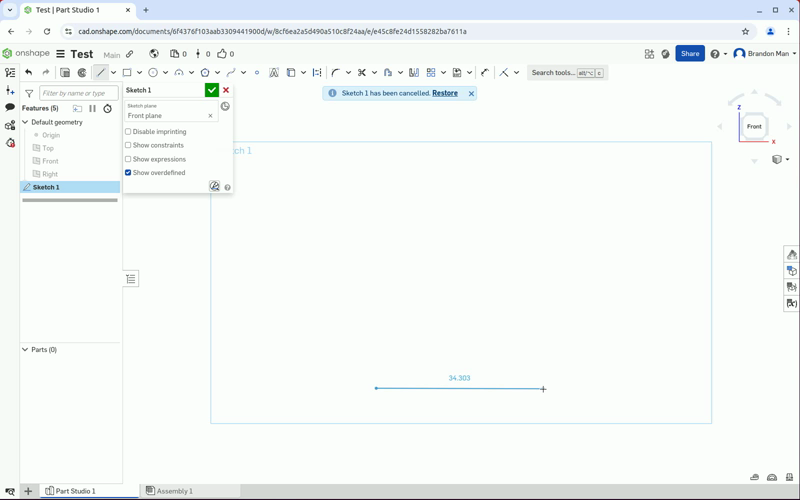
click(543, 388)
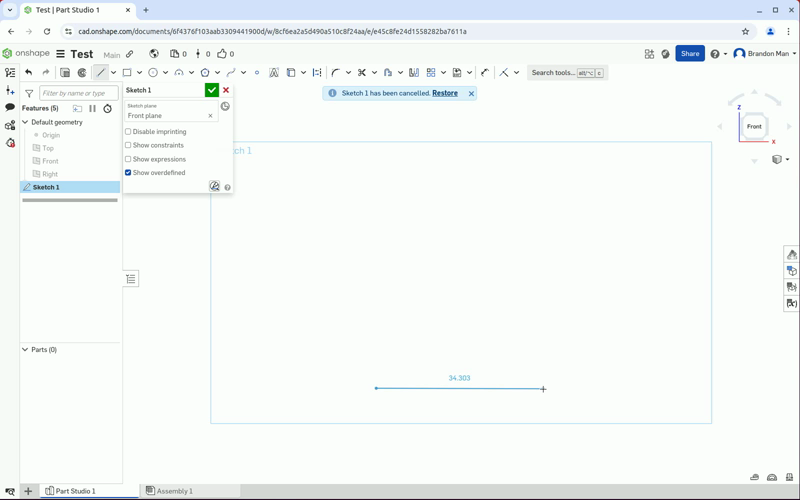
key_up(shift)
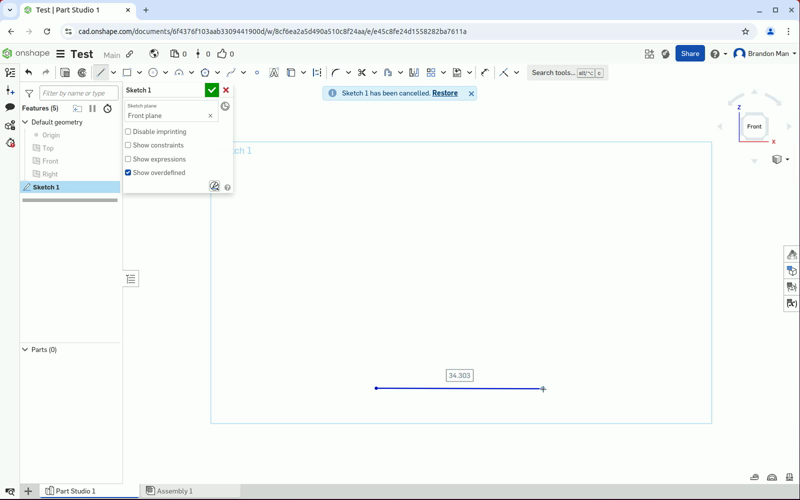
key_down(shift)
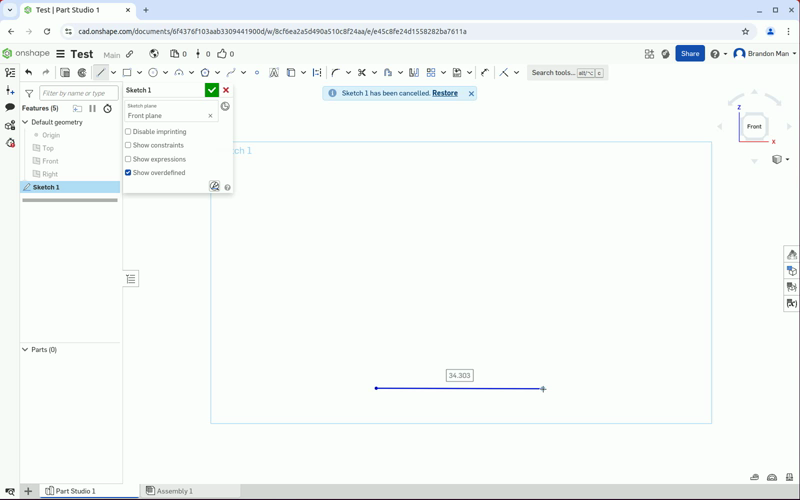
mouse_move(543, 178)
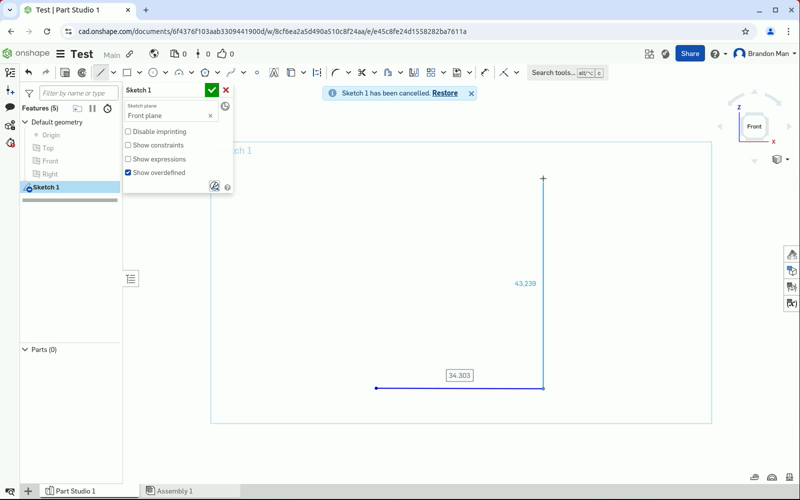
click(543, 178)
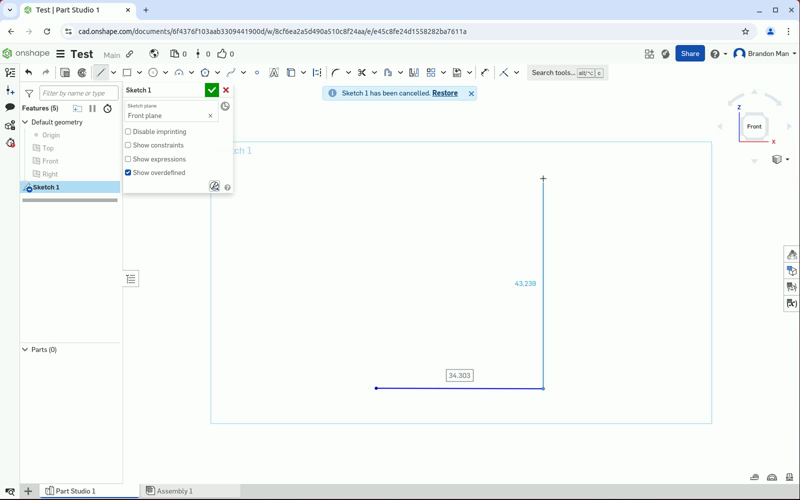
key_up(shift)
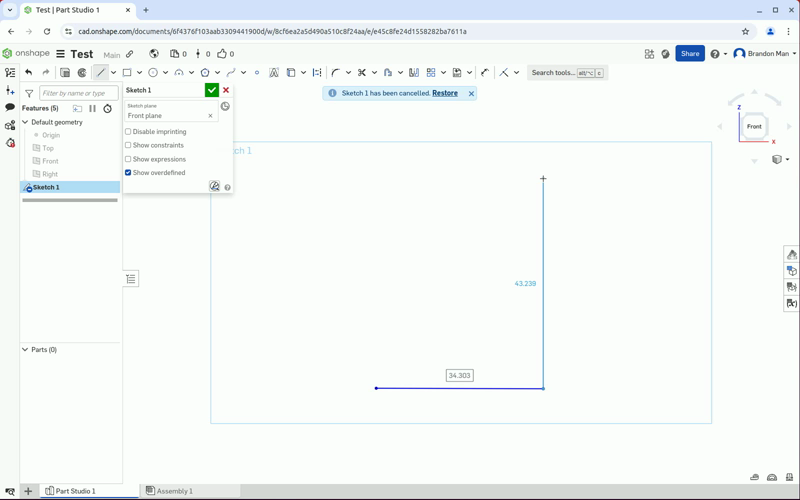
key_down(shift)
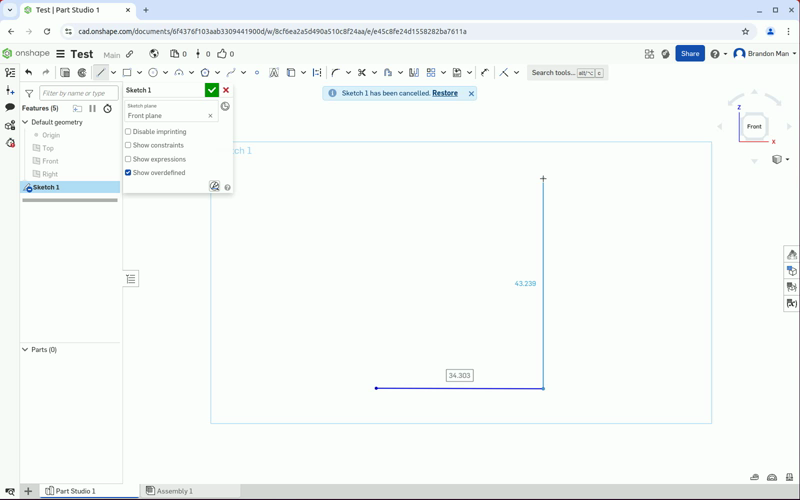
mouse_move(573, 178)
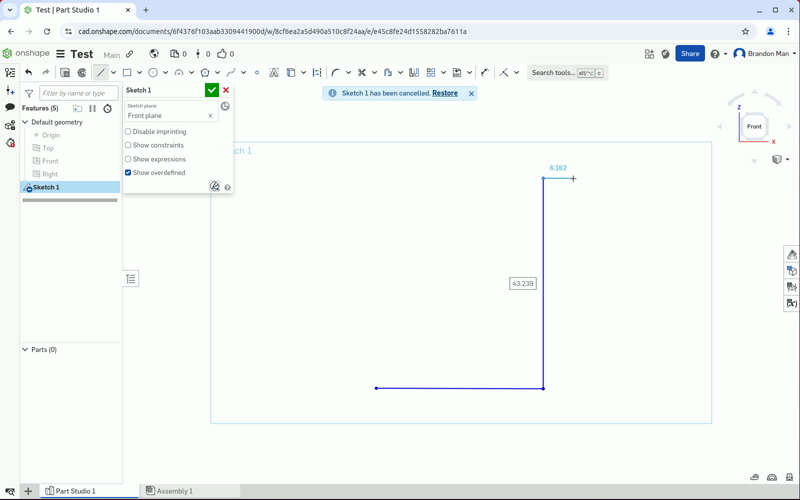
mouse_move(490, 178)
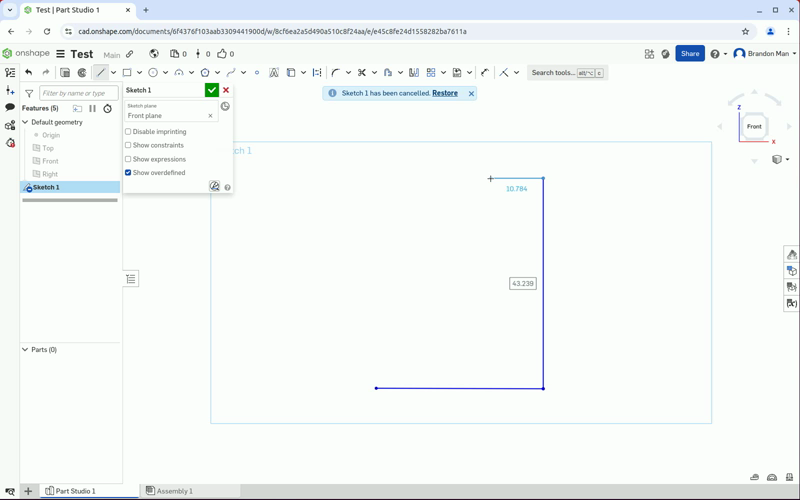
click(490, 178)
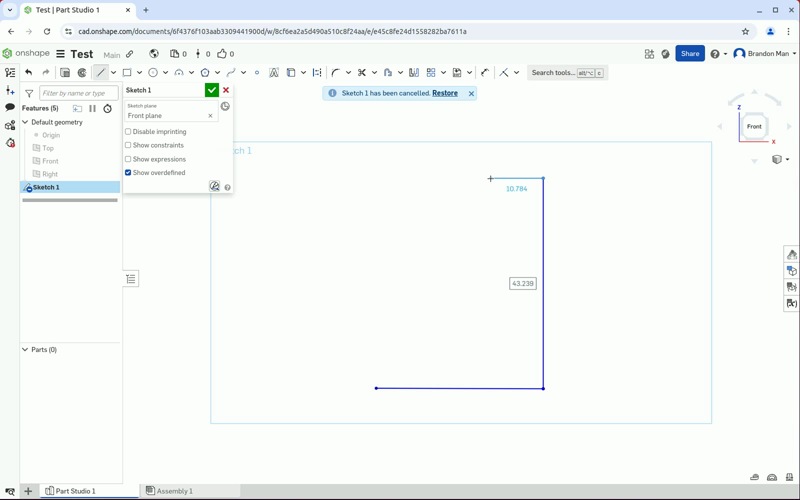
key_up(shift)
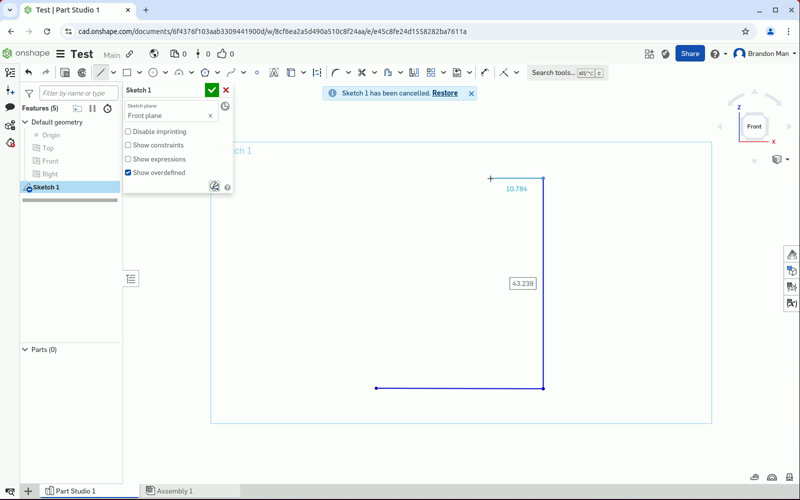
key_down(shift)
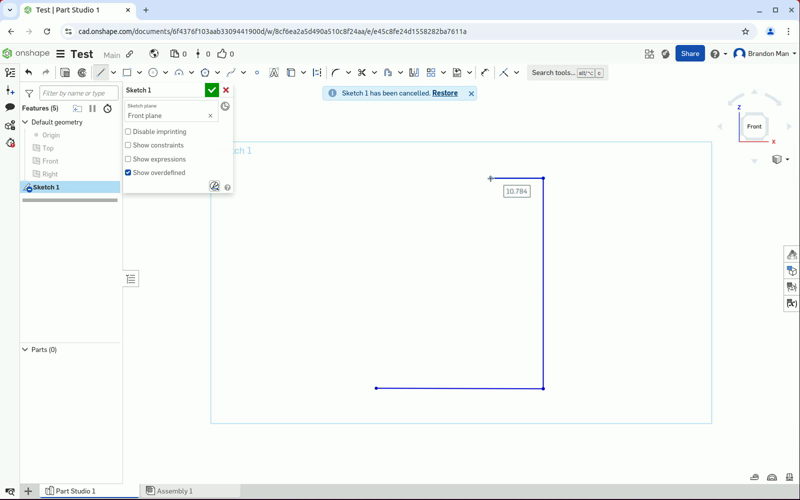
mouse_move(520, 178)
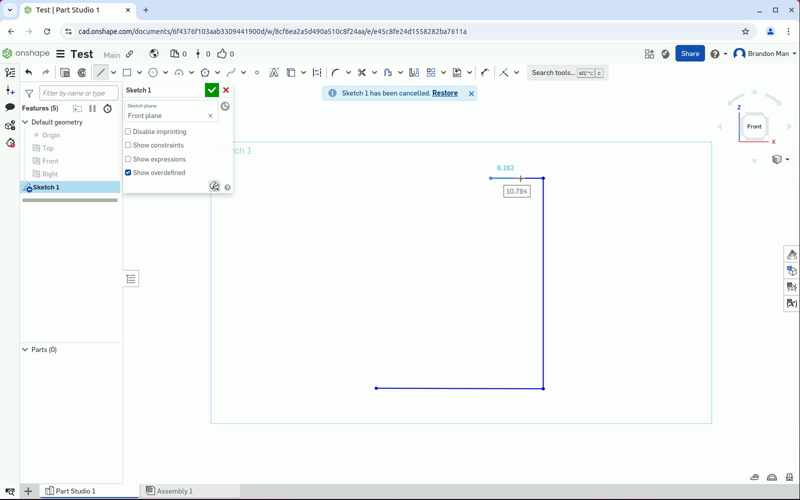
mouse_move(490, 171)
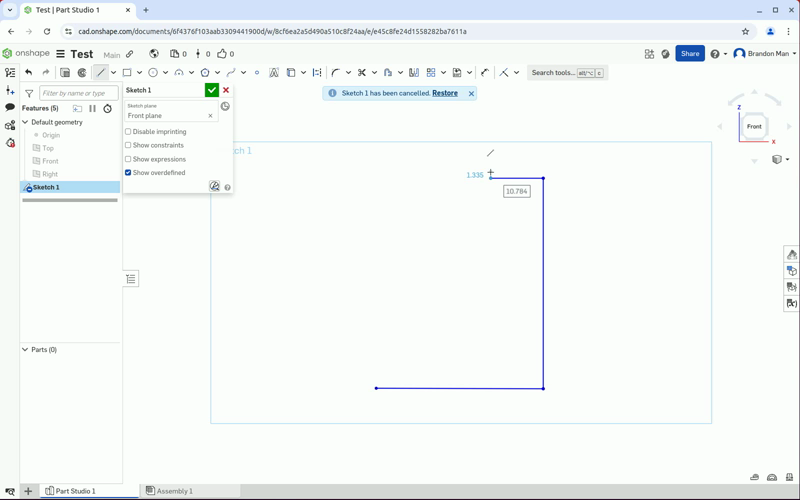
scroll(6)
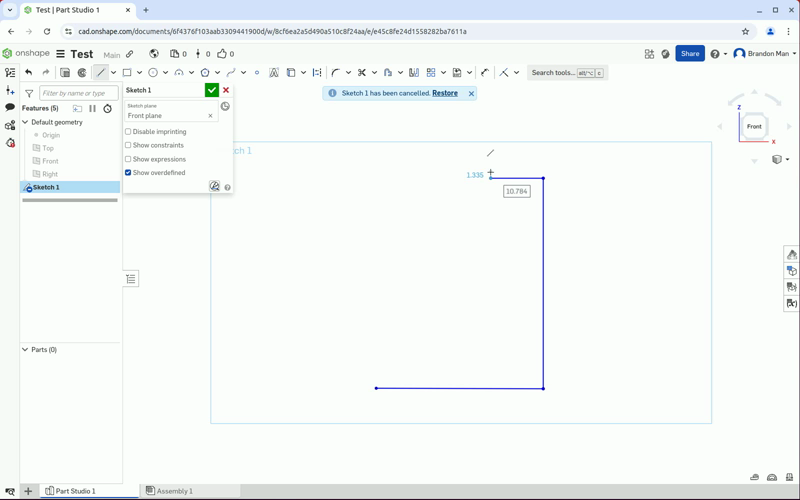
scroll(6)
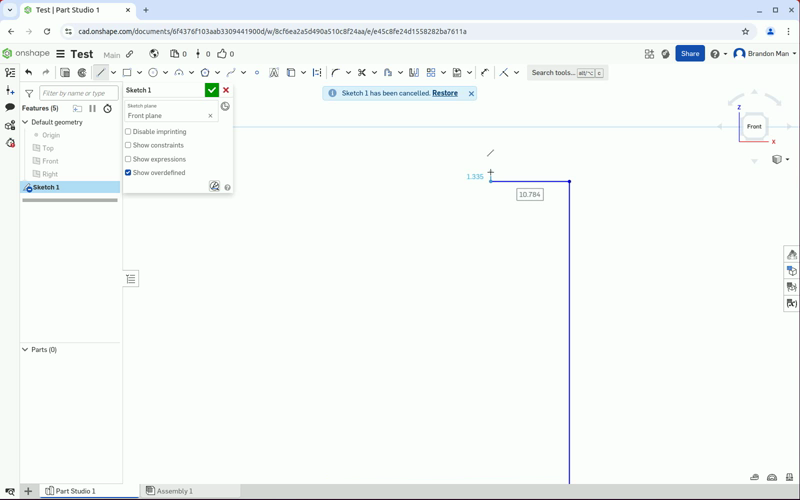
scroll(6)
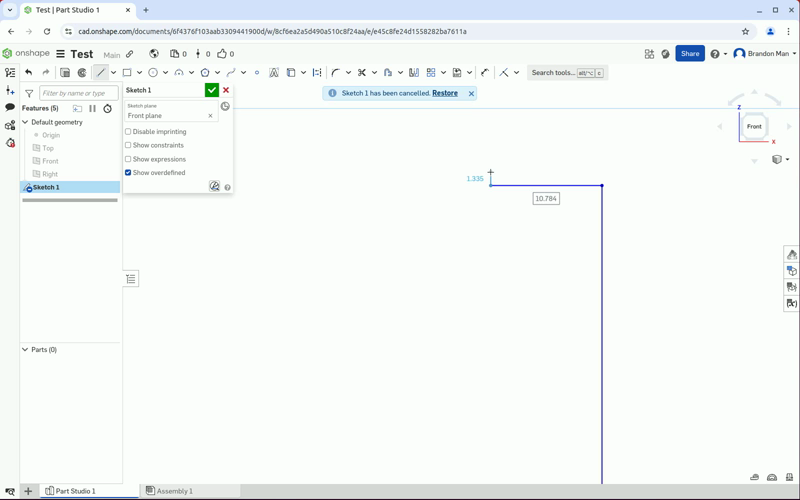
scroll(6)
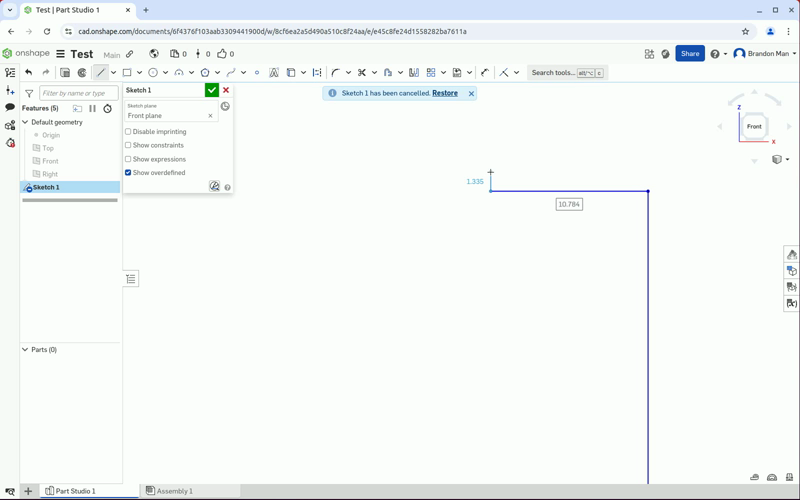
scroll(6)
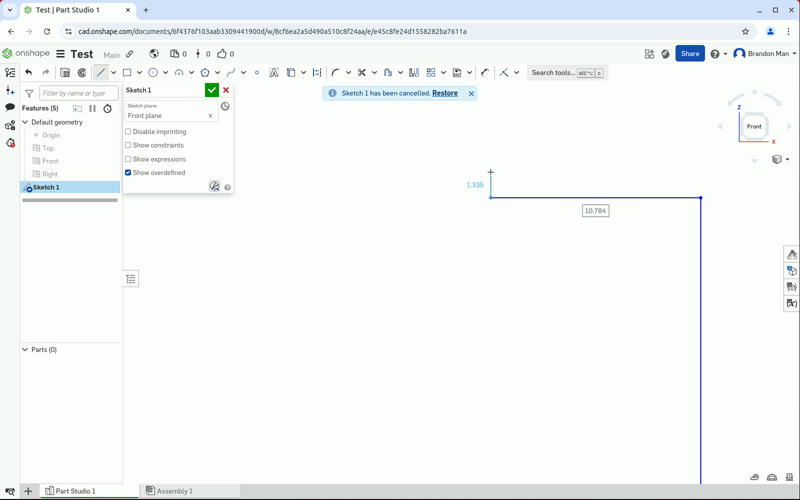
scroll(6)
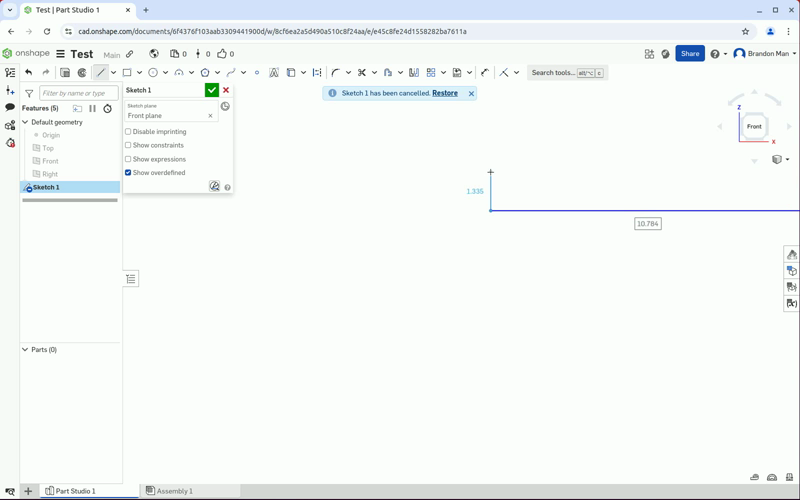
scroll(6)
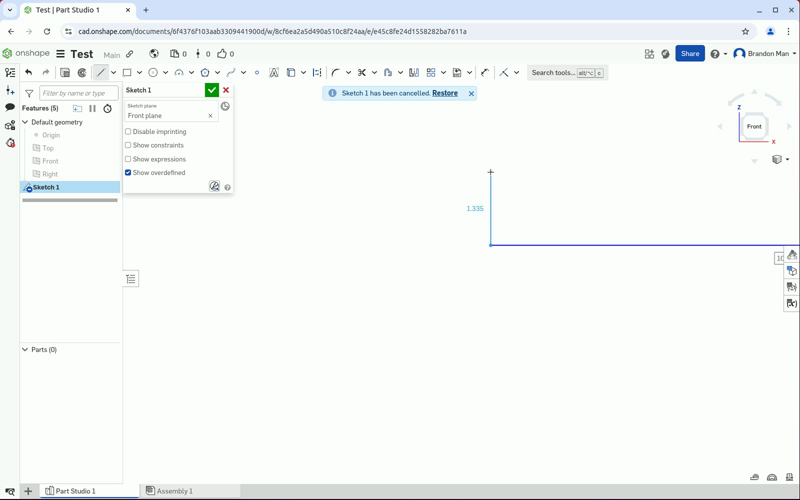
click(490, 171)
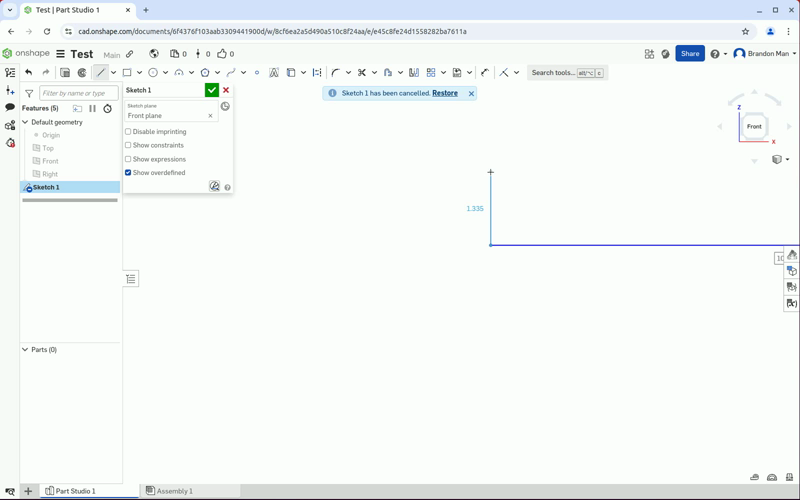
scroll(-6)
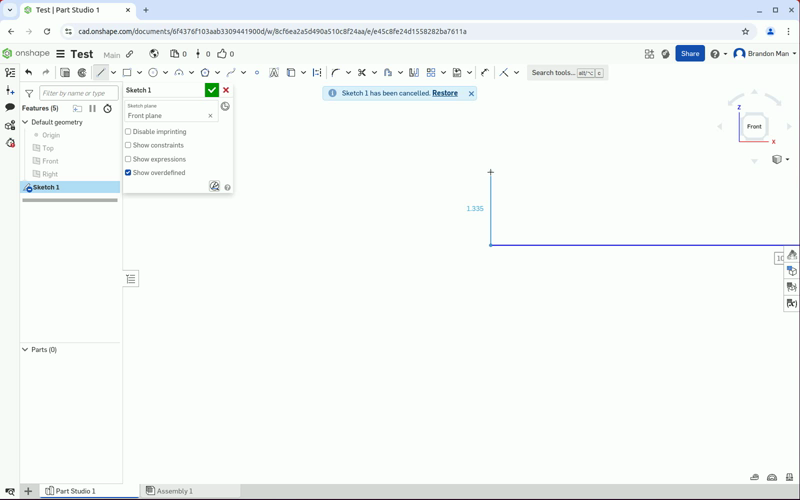
scroll(-6)
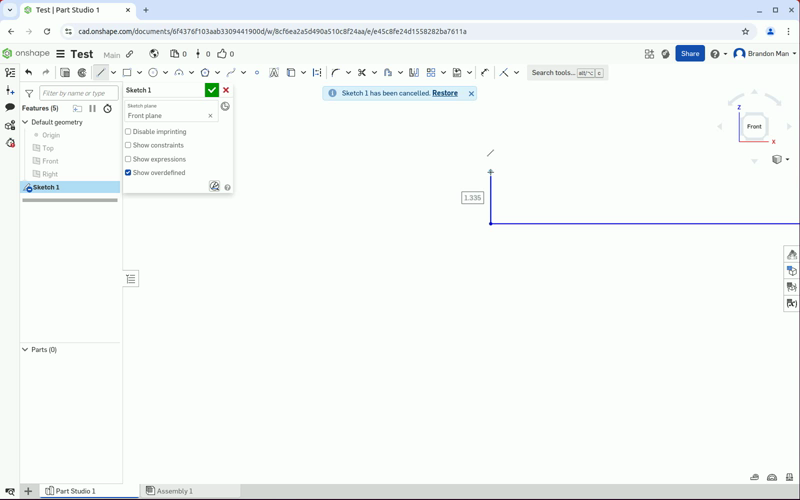
scroll(-6)
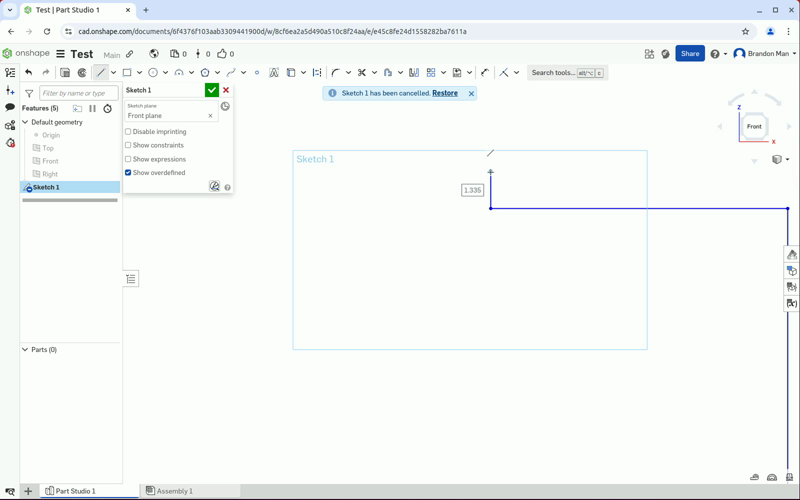
scroll(-6)
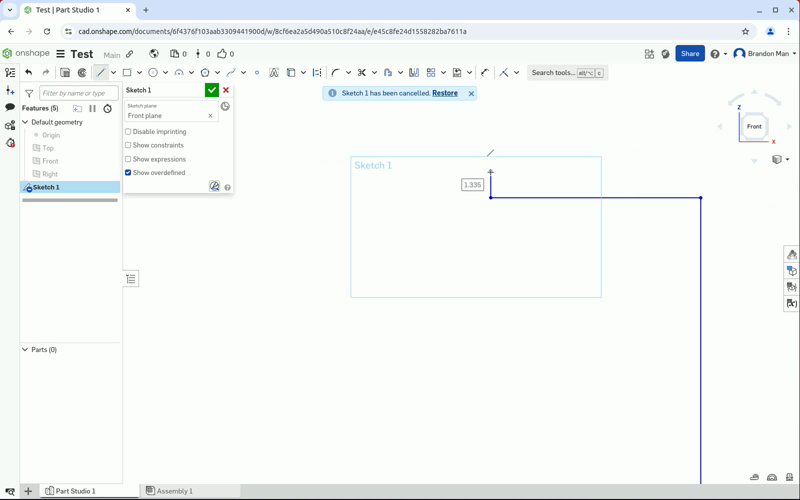
scroll(-6)
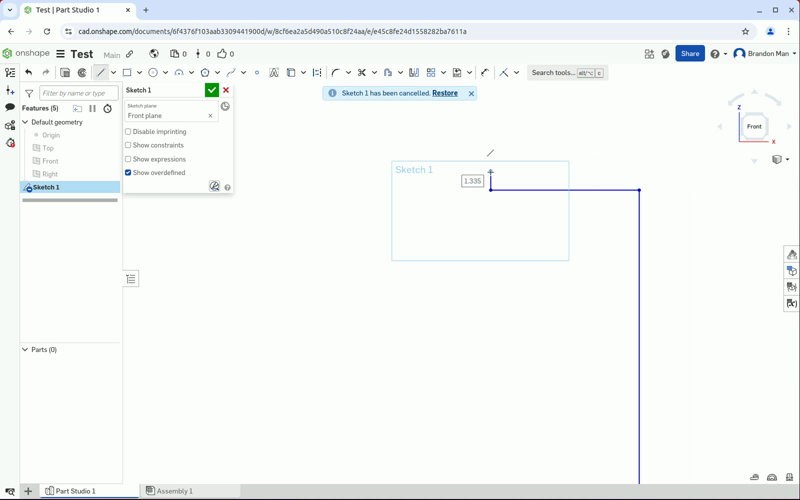
scroll(-6)
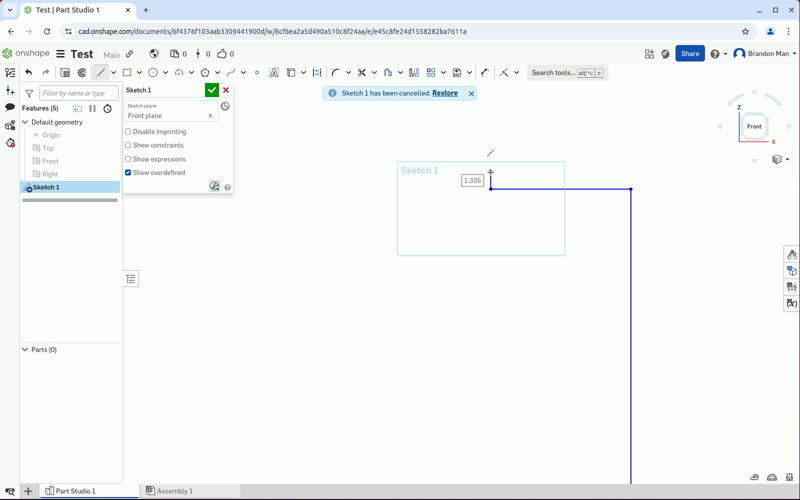
scroll(-6)
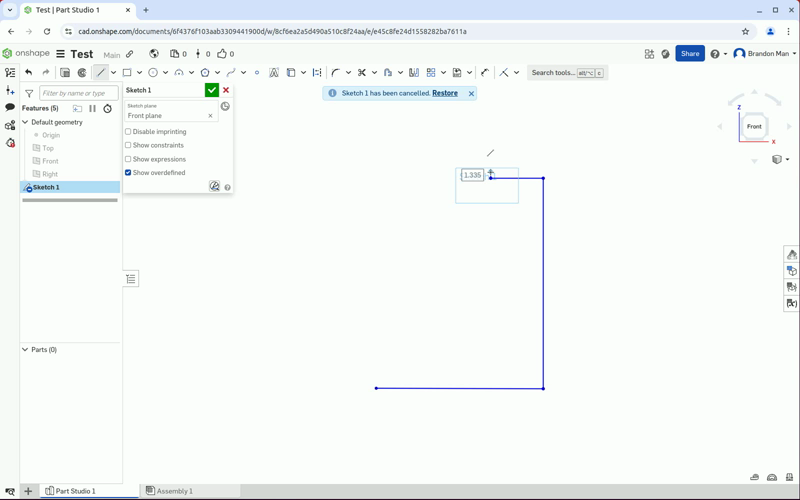
key_up(shift)
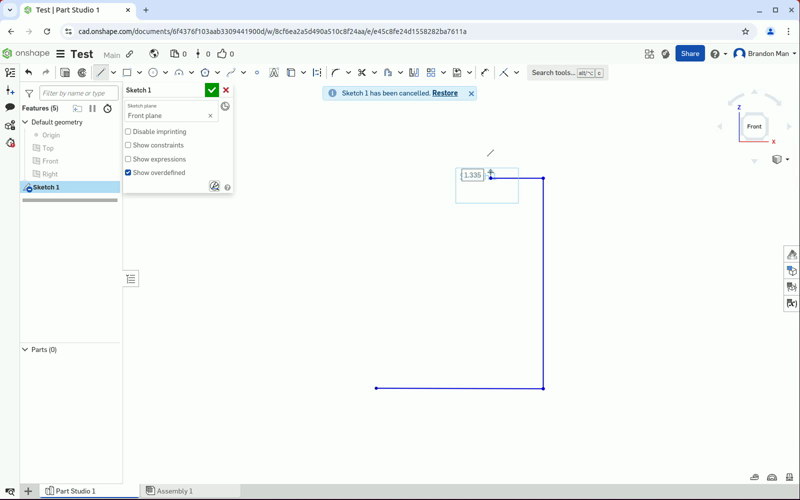
key_down(shift)
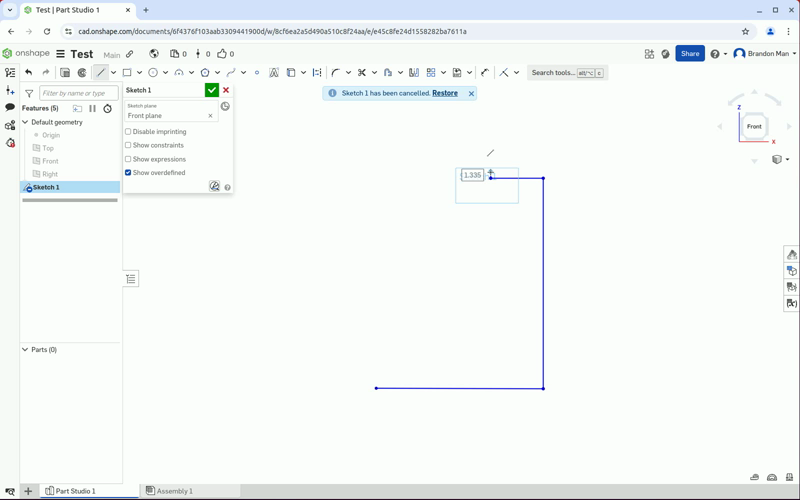
mouse_move(520, 171)
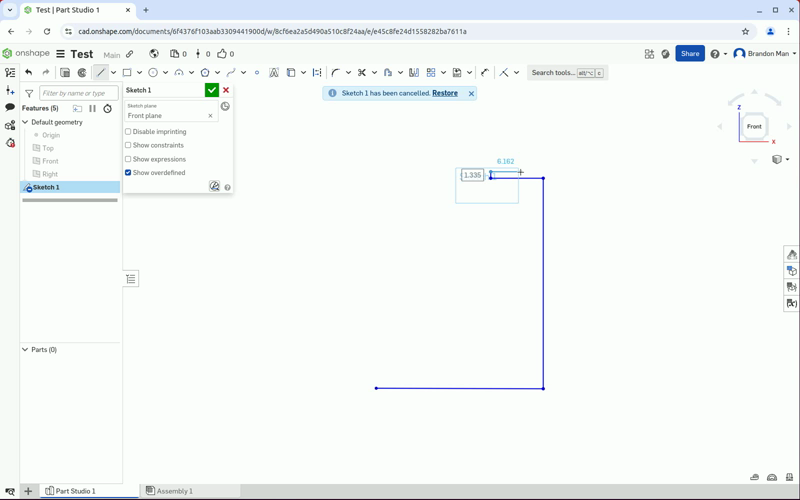
mouse_move(463, 171)
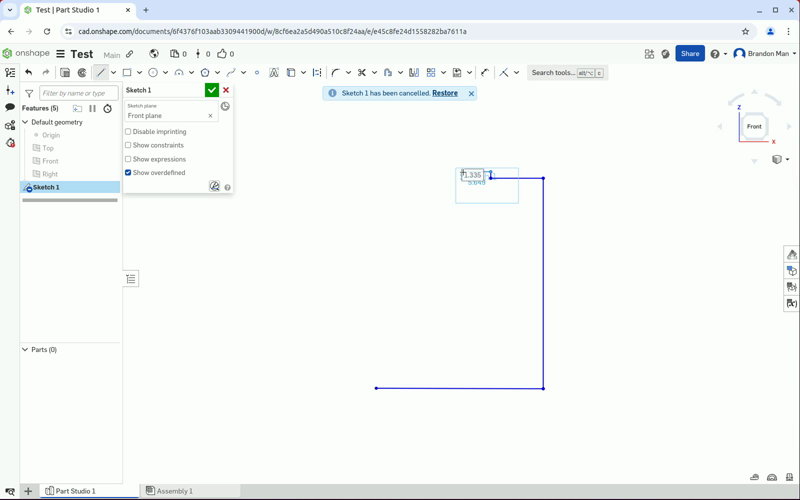
click(463, 171)
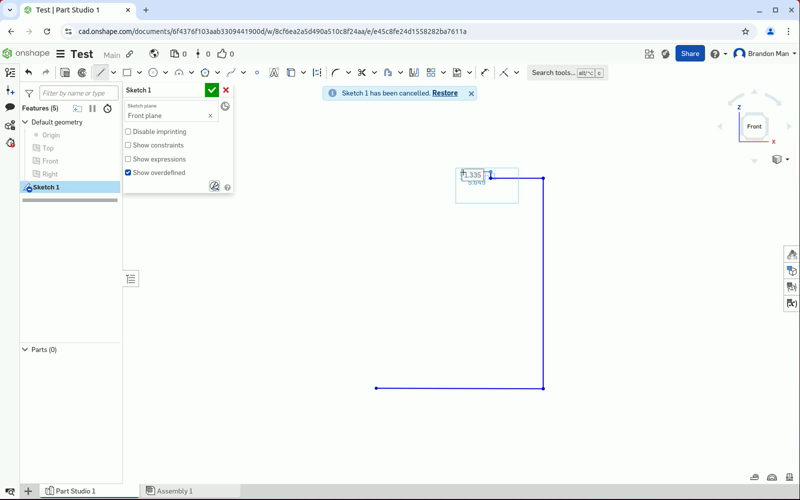
key_up(shift)
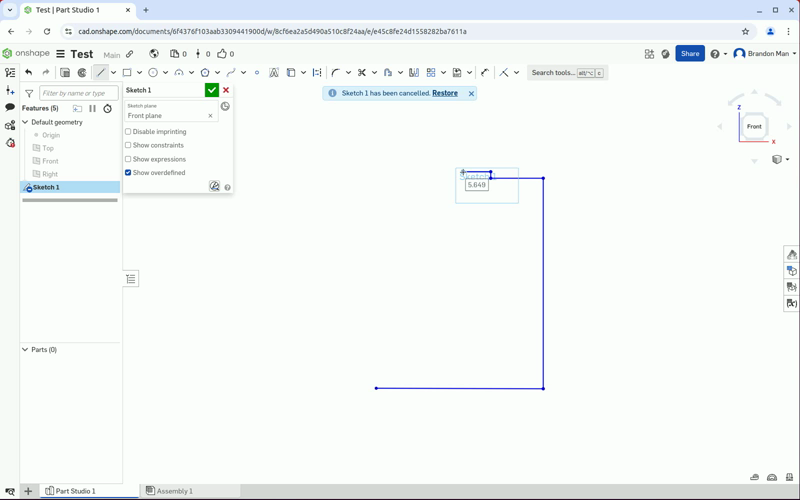
key_down(shift)
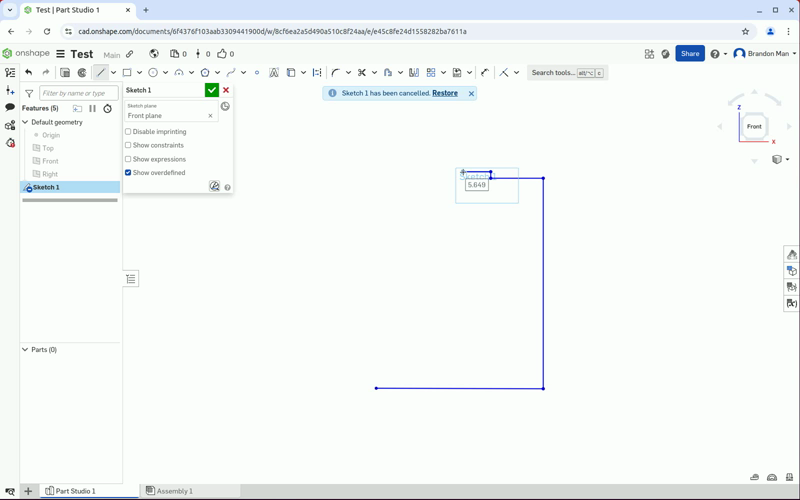
mouse_move(463, 283)
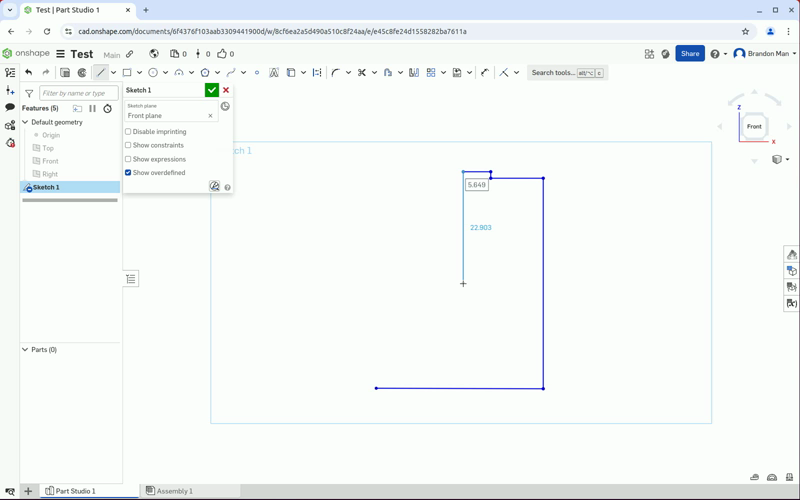
click(463, 283)
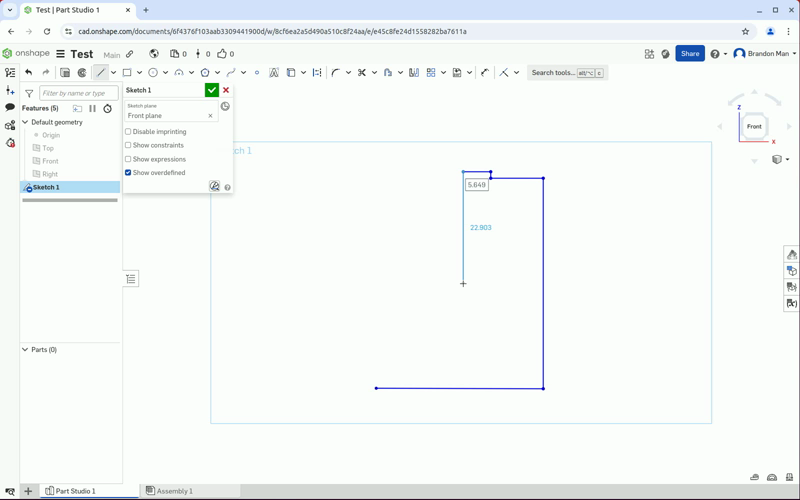
key_up(shift)
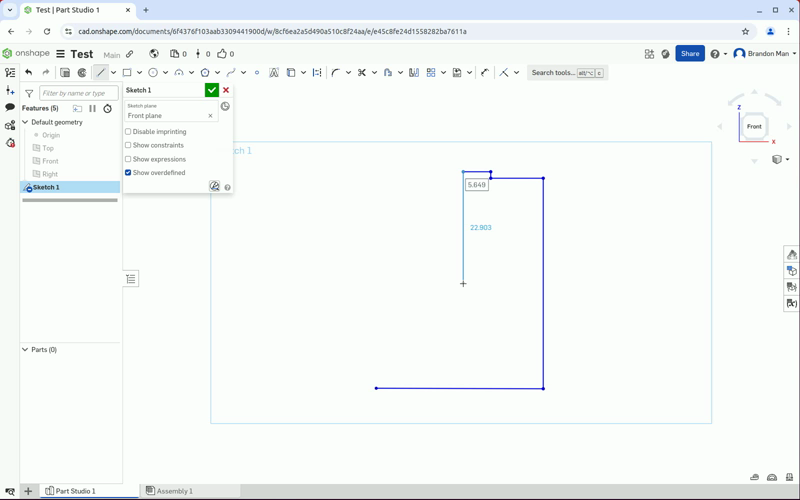
key_down(shift)
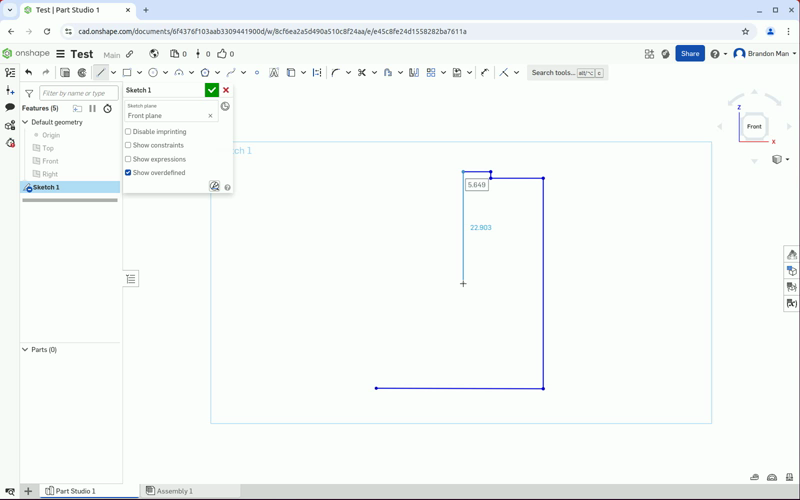
mouse_move(493, 283)
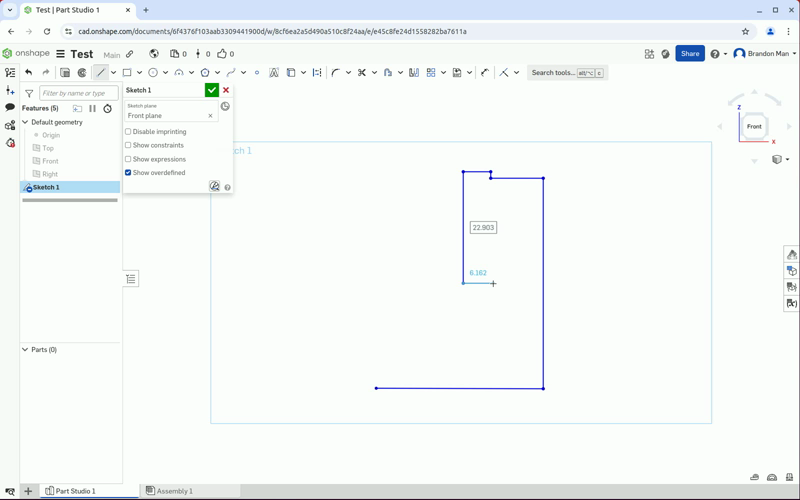
mouse_move(456, 283)
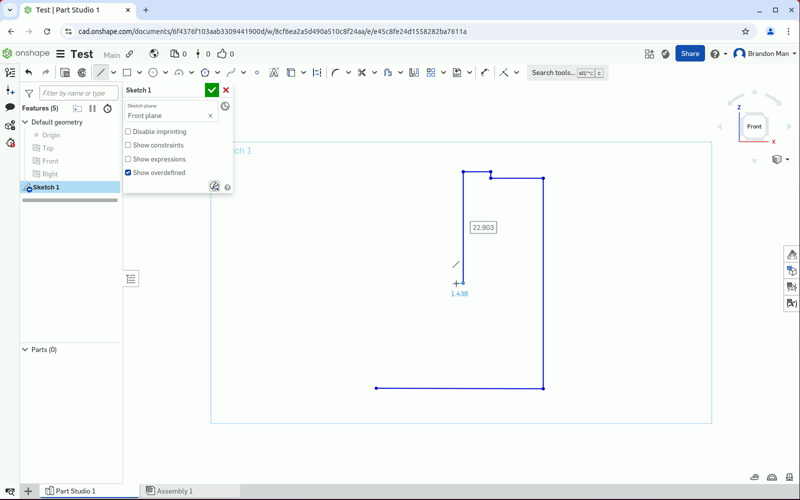
scroll(6)
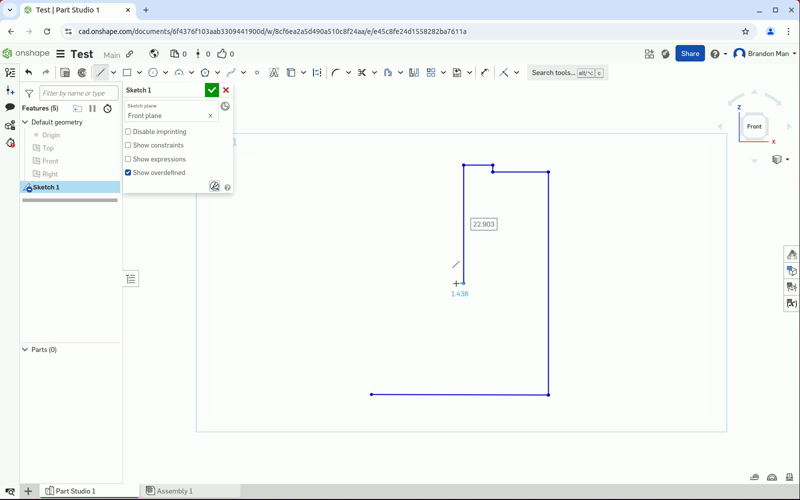
scroll(6)
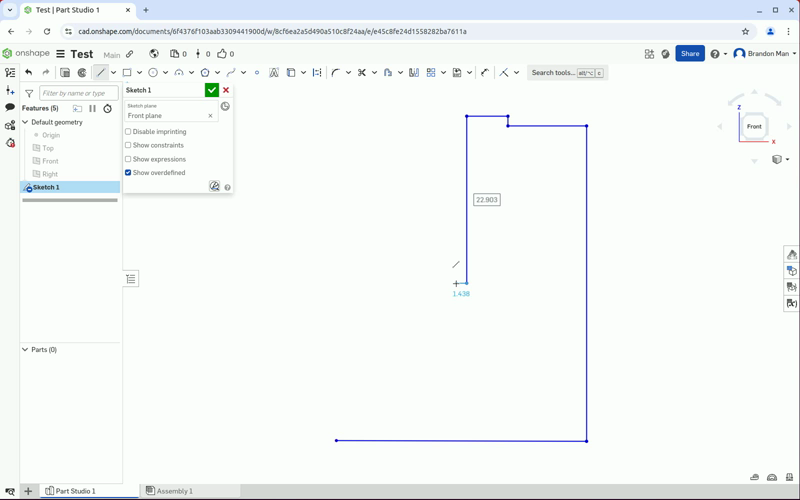
scroll(6)
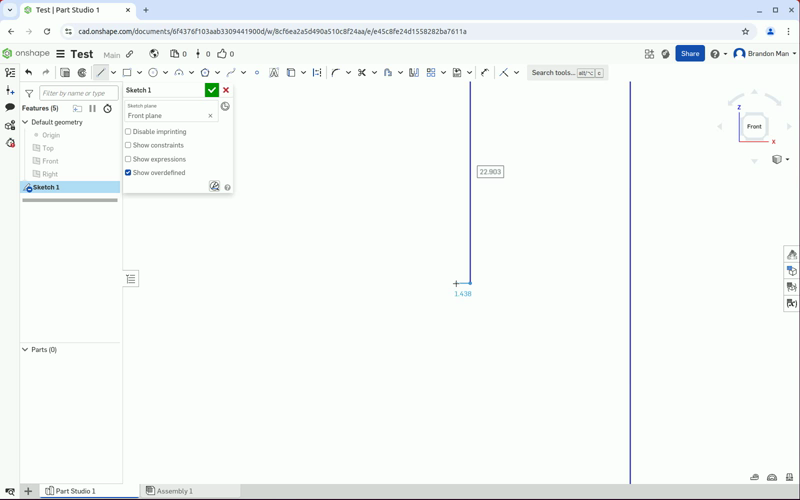
scroll(6)
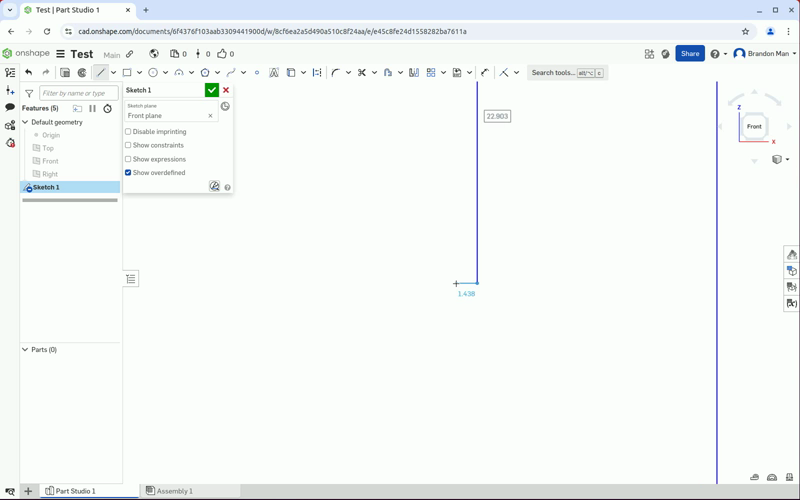
scroll(6)
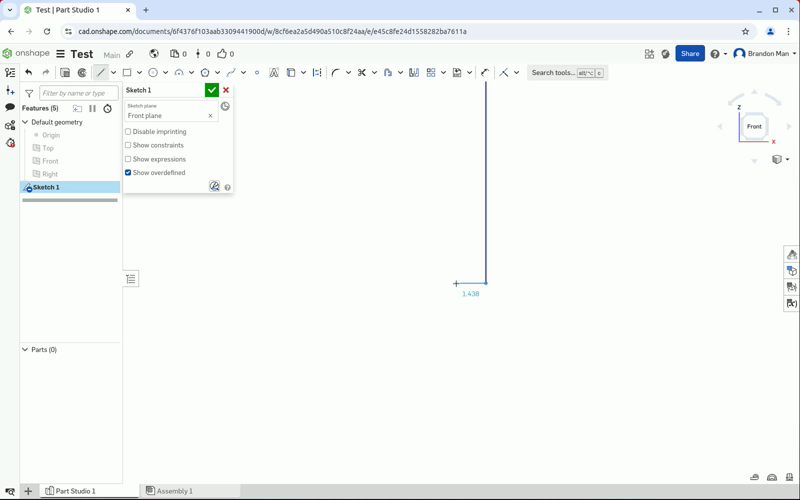
scroll(6)
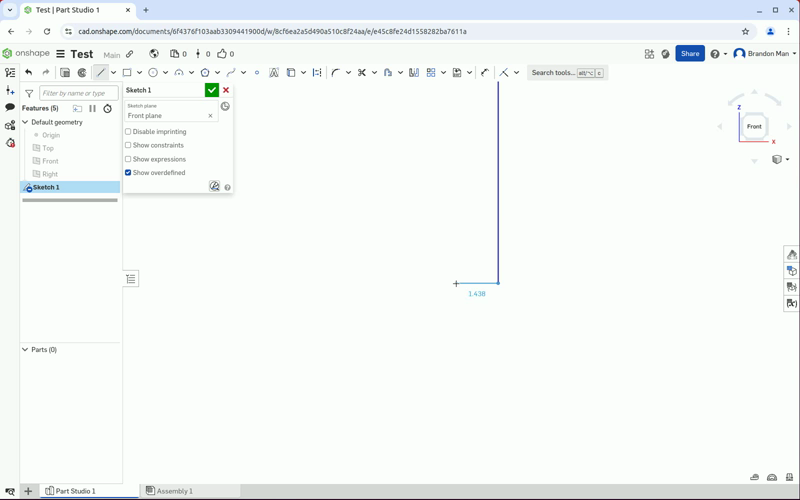
scroll(6)
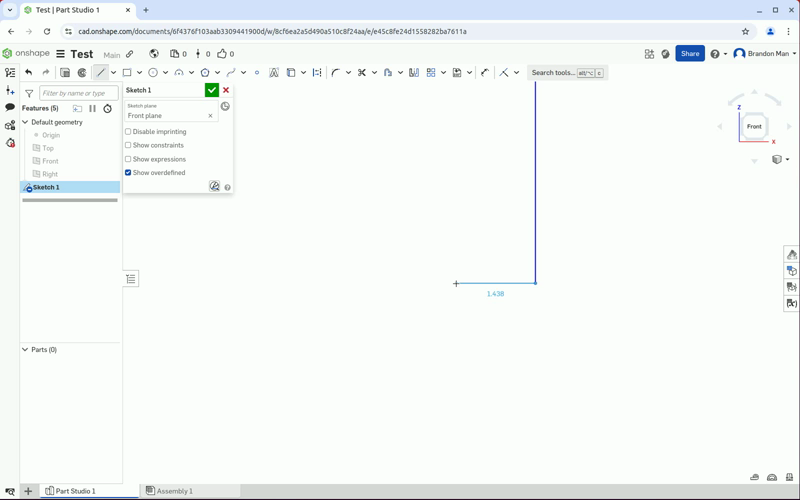
click(456, 283)
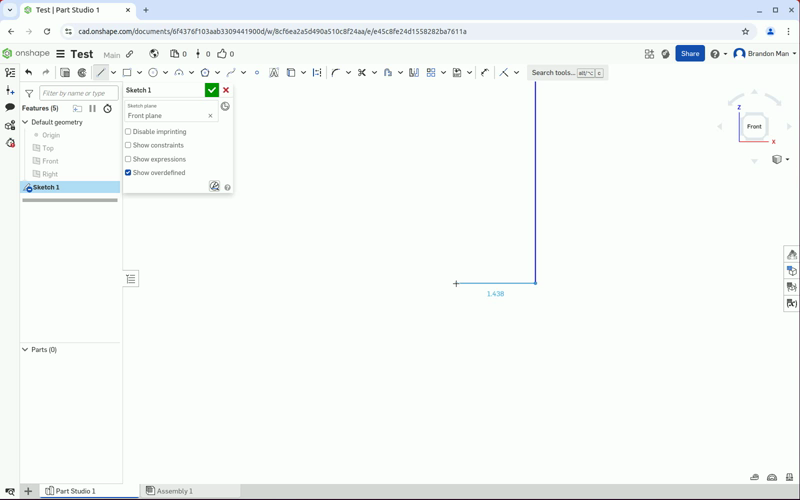
scroll(-6)
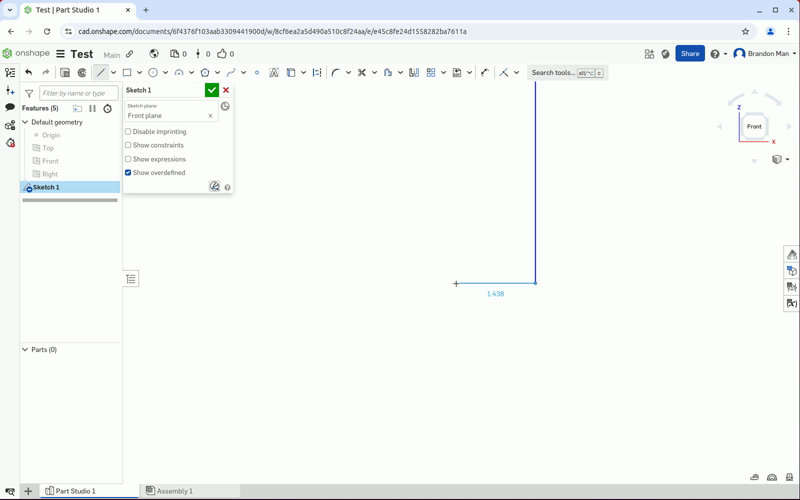
scroll(-6)
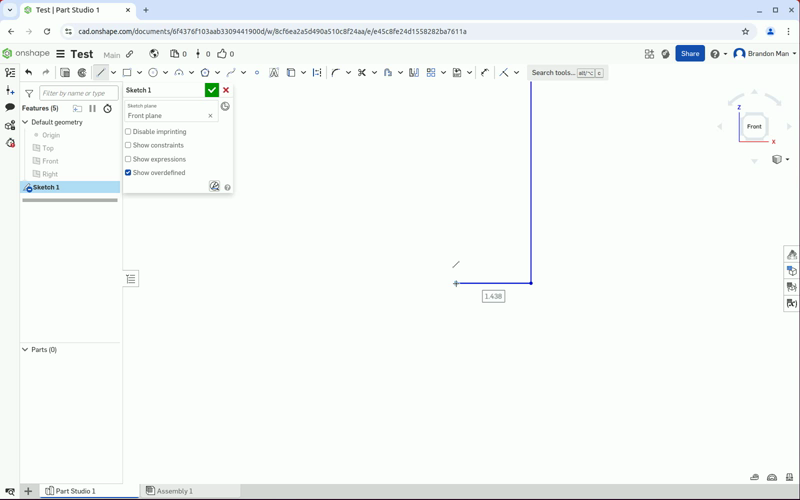
scroll(-6)
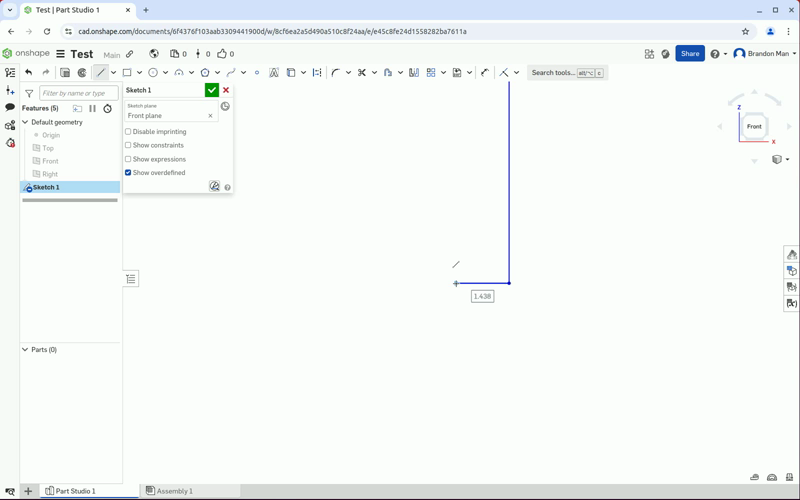
scroll(-6)
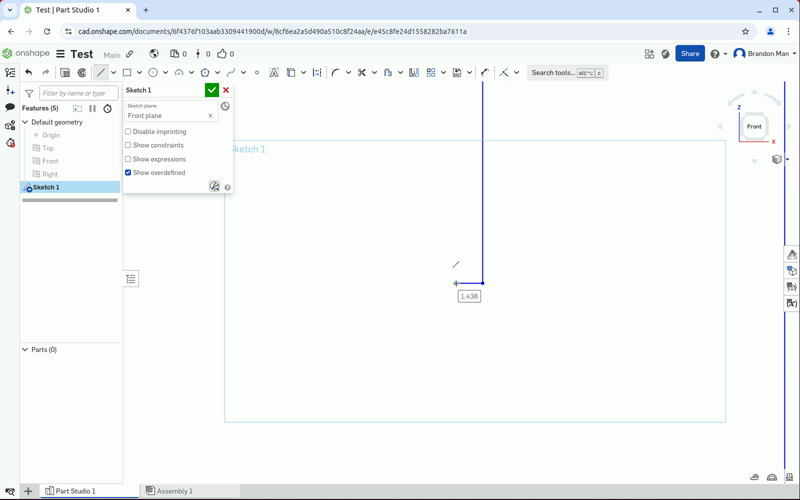
scroll(-6)
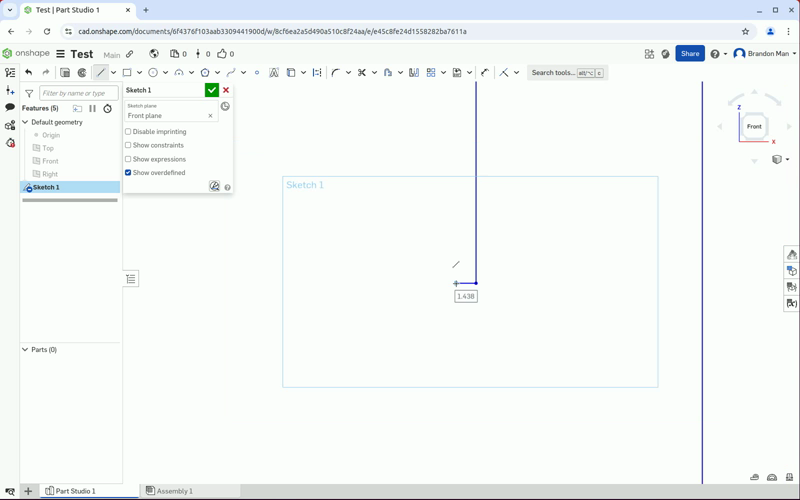
scroll(-6)
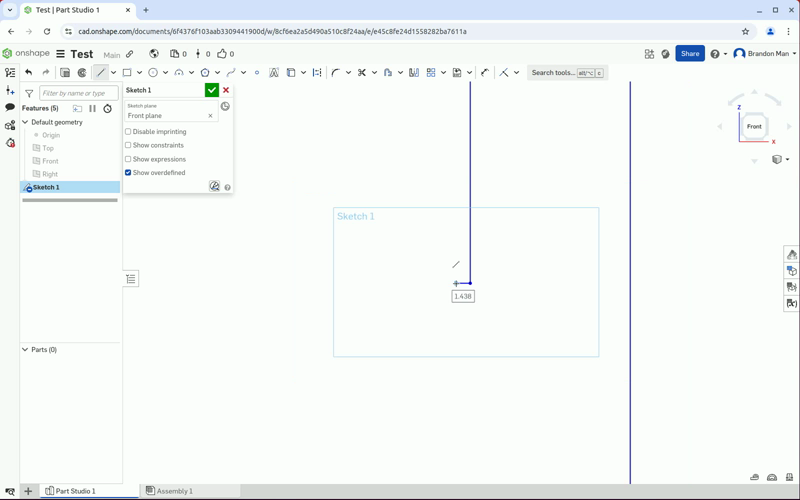
scroll(-6)
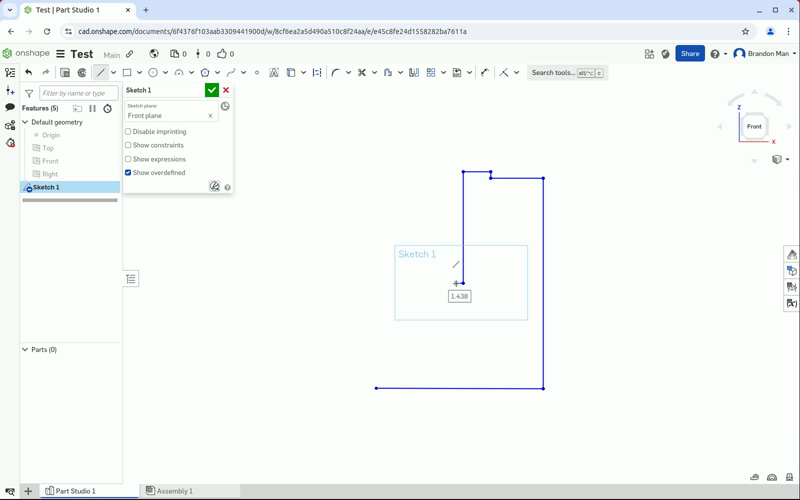
key_up(shift)
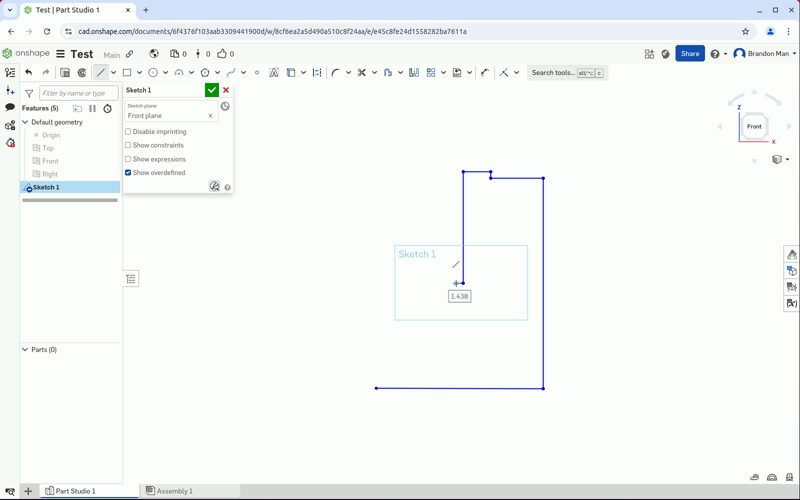
key_down(shift)
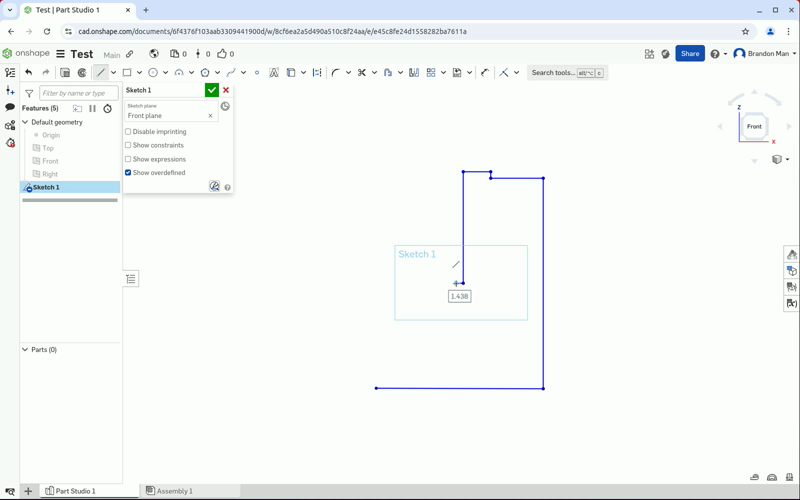
mouse_move(456, 171)
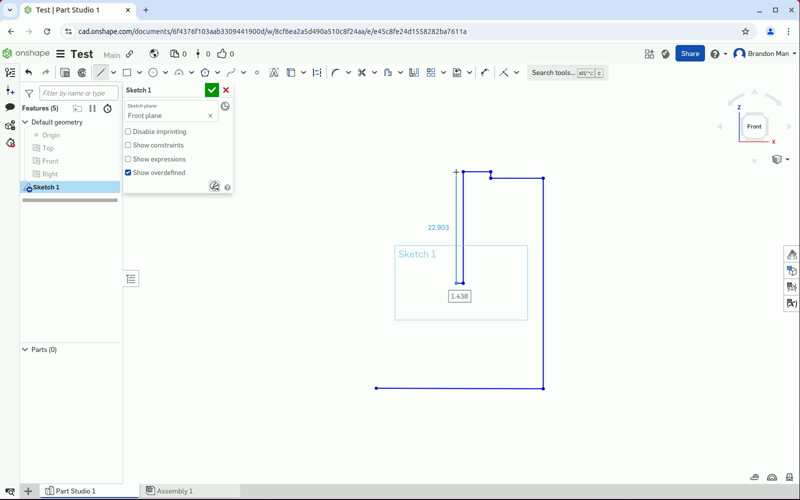
click(456, 171)
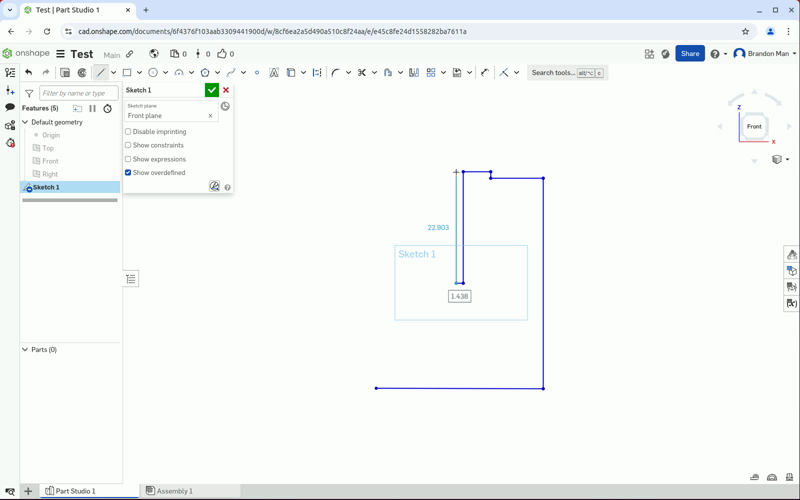
key_up(shift)
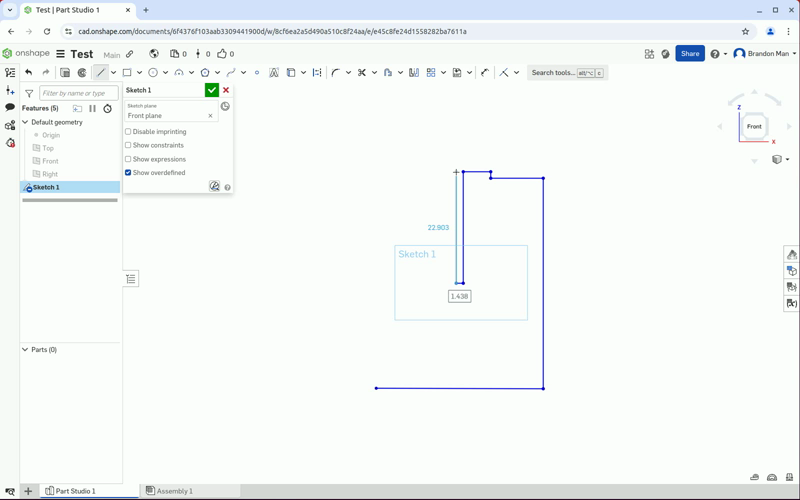
key_down(shift)
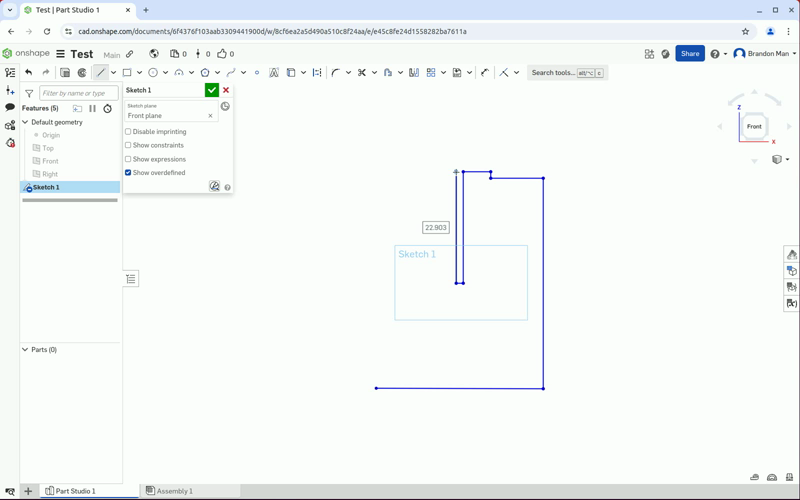
mouse_move(486, 171)
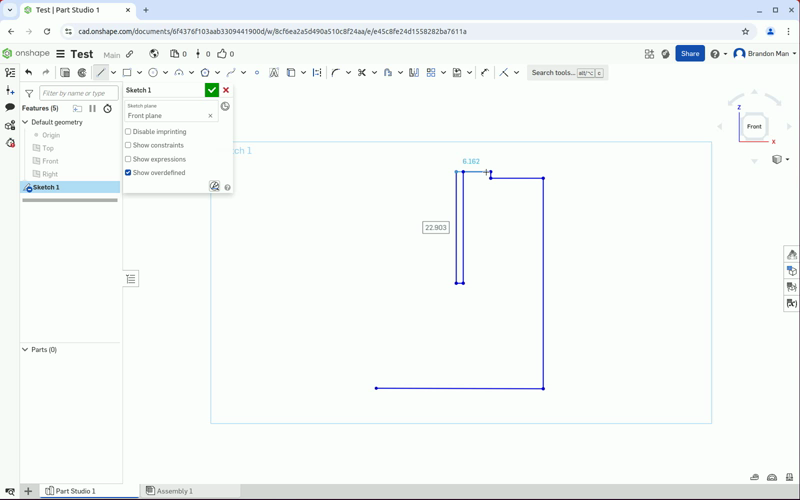
mouse_move(429, 171)
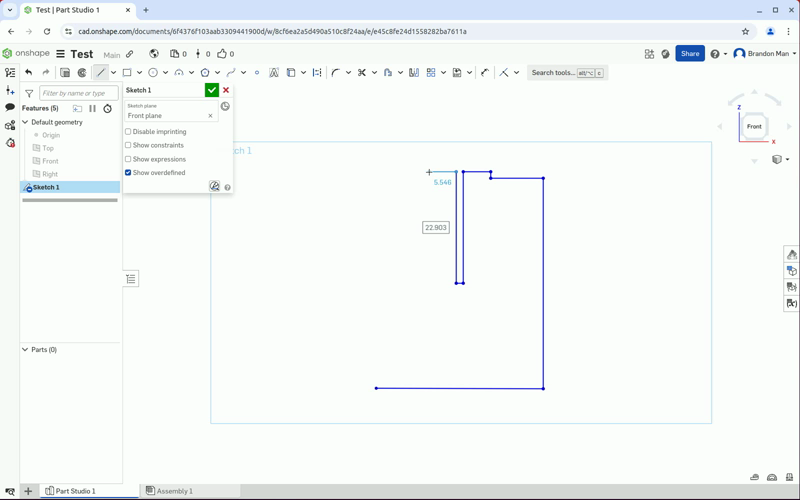
click(429, 171)
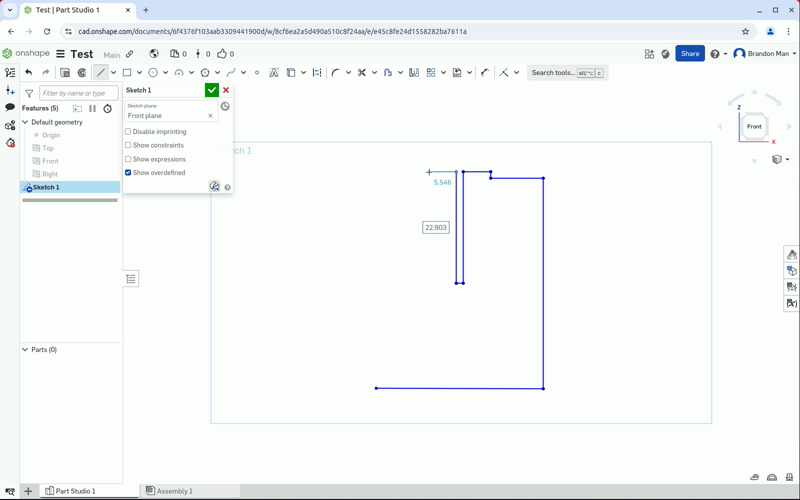
key_up(shift)
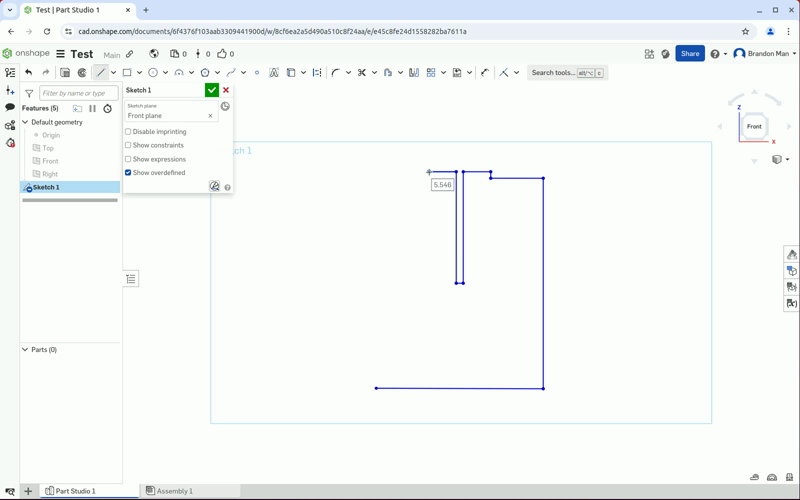
key_down(shift)
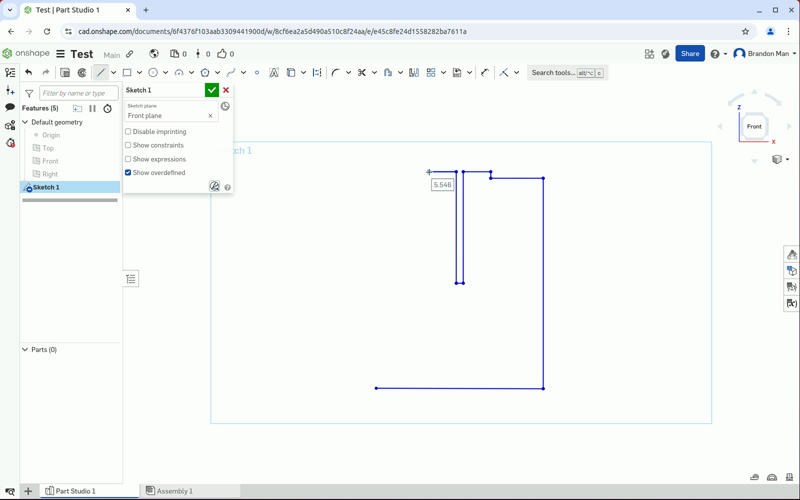
mouse_move(459, 171)
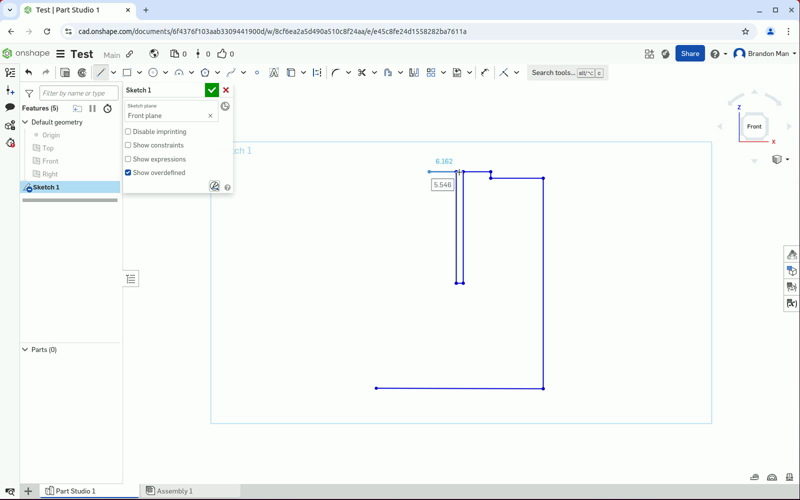
mouse_move(429, 178)
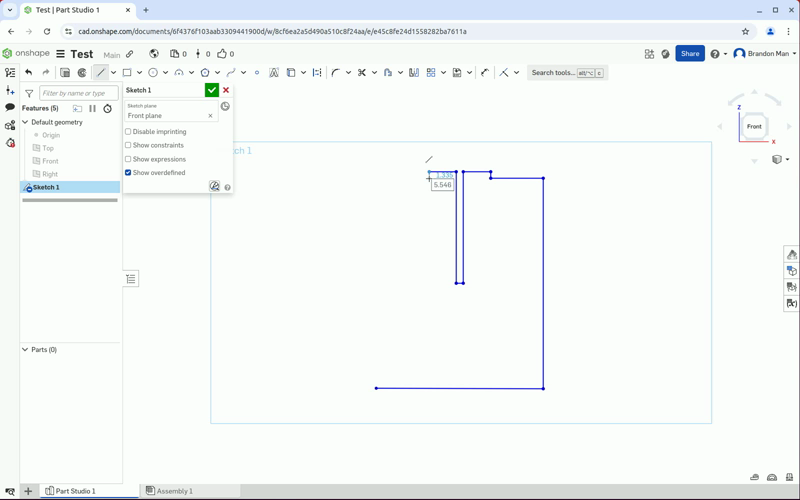
scroll(6)
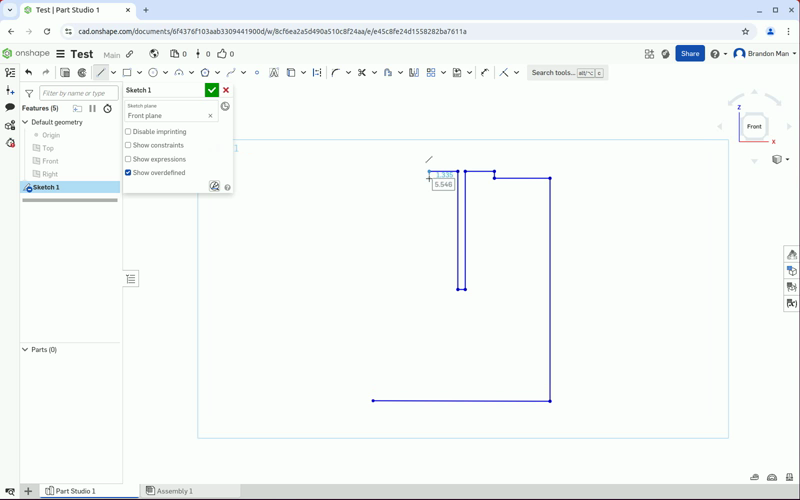
scroll(6)
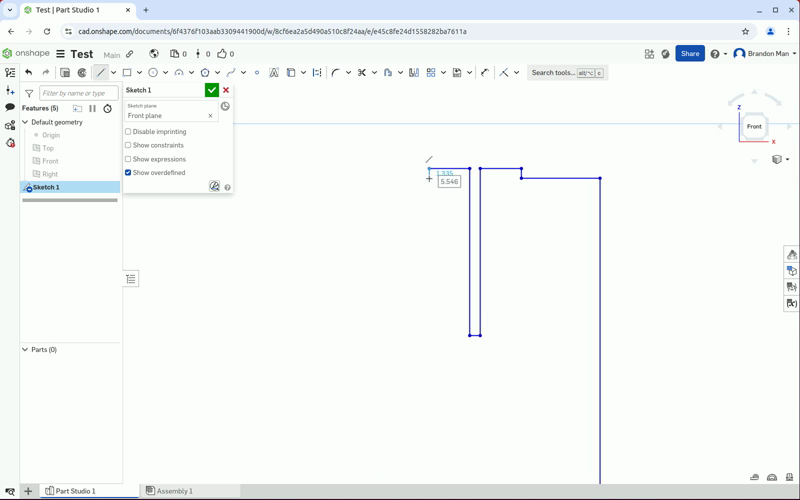
scroll(6)
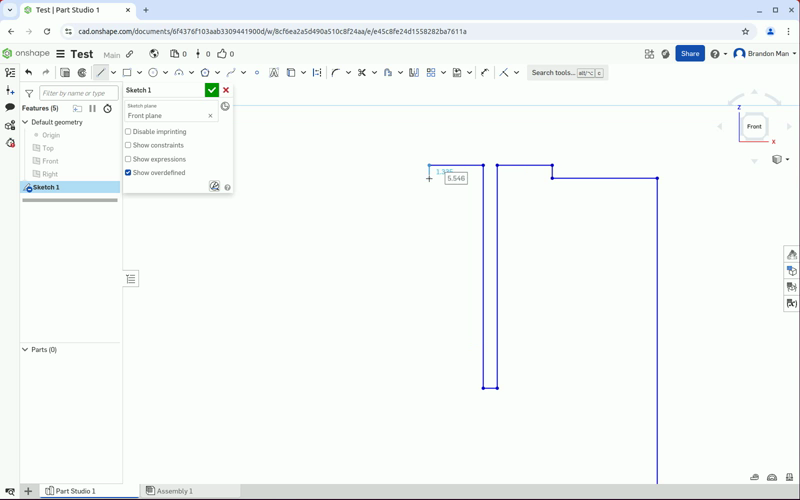
scroll(6)
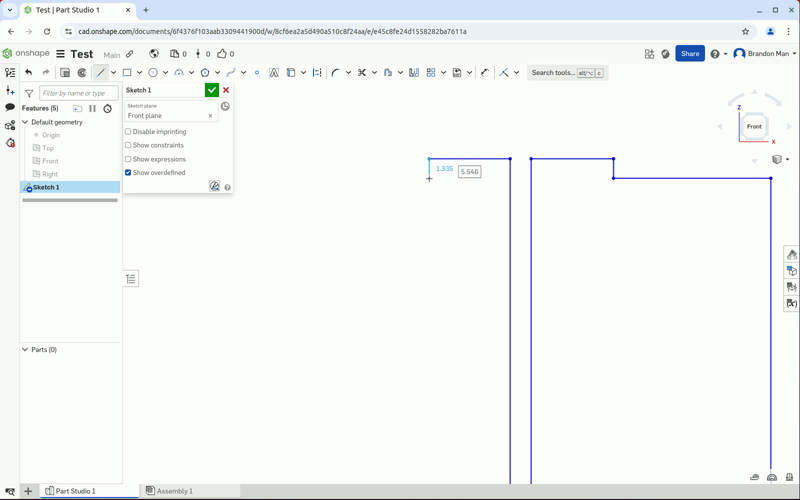
scroll(6)
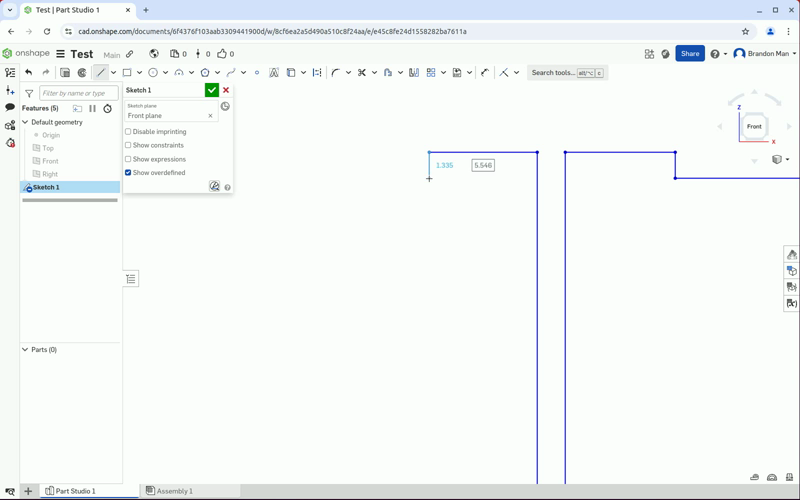
scroll(6)
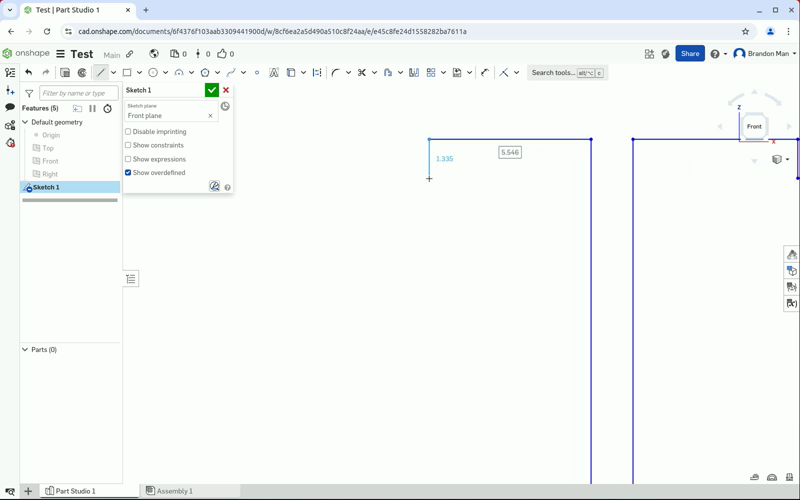
scroll(6)
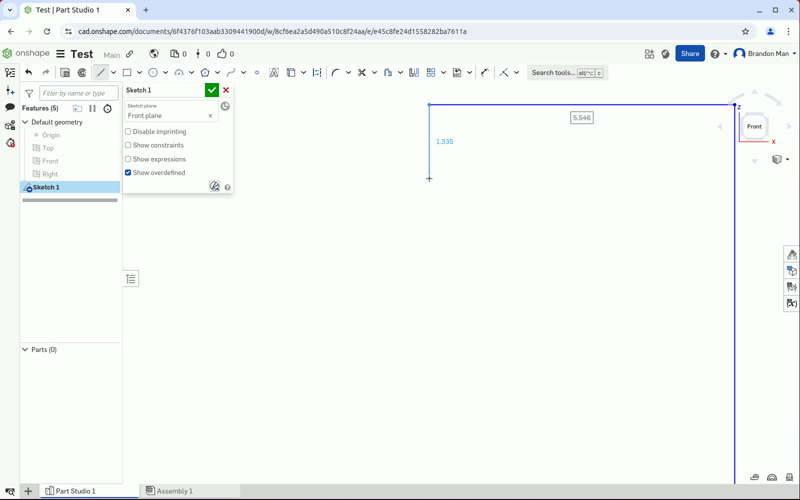
click(429, 178)
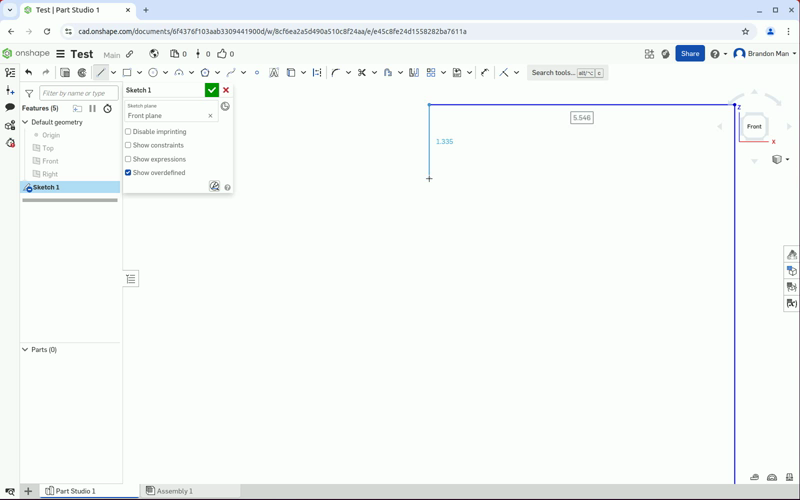
scroll(-6)
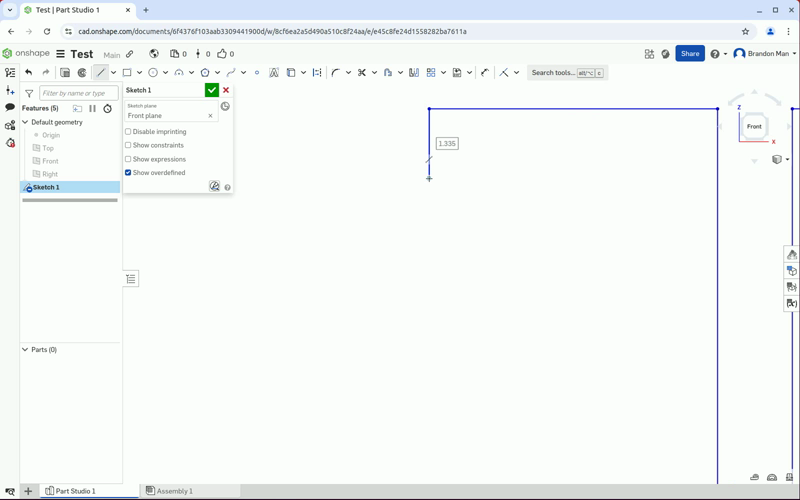
scroll(-6)
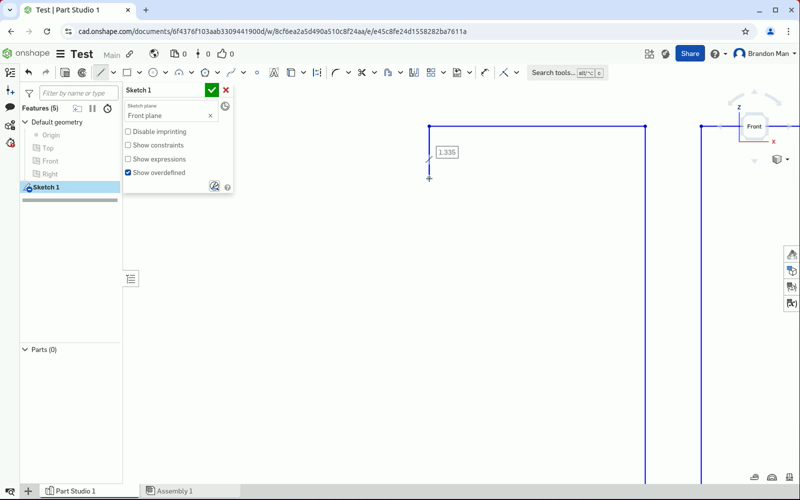
scroll(-6)
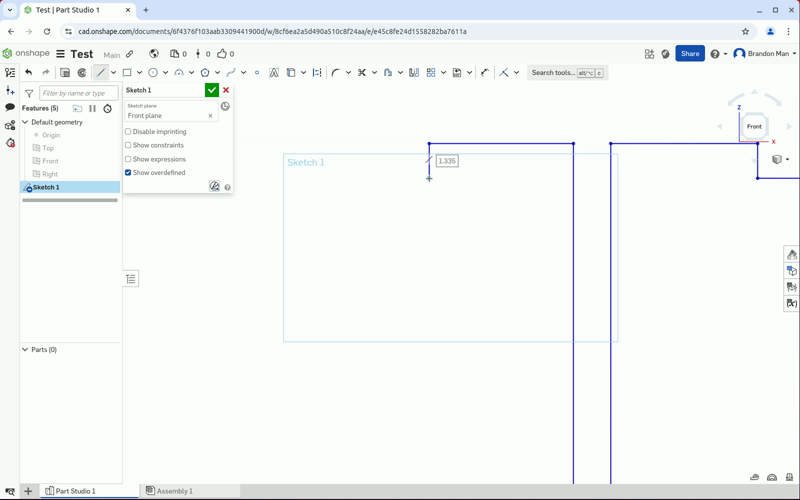
scroll(-6)
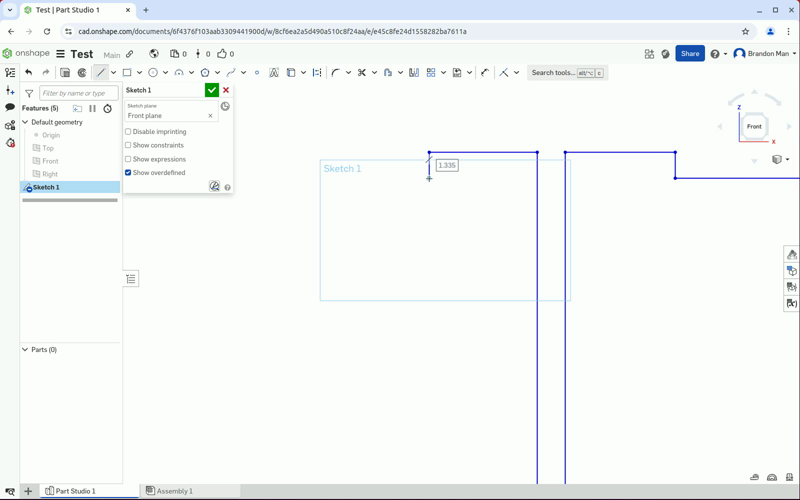
scroll(-6)
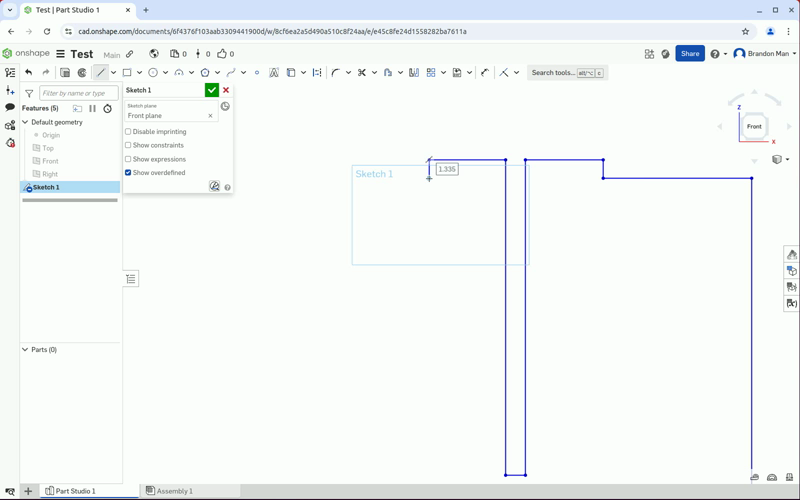
scroll(-6)
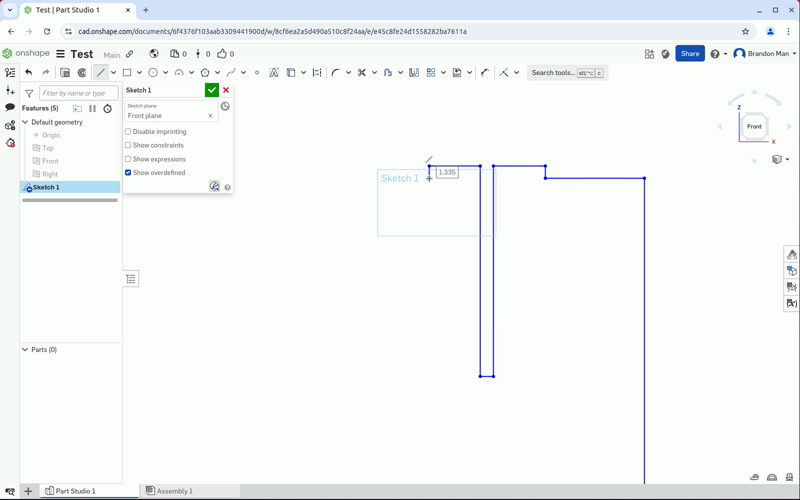
scroll(-6)
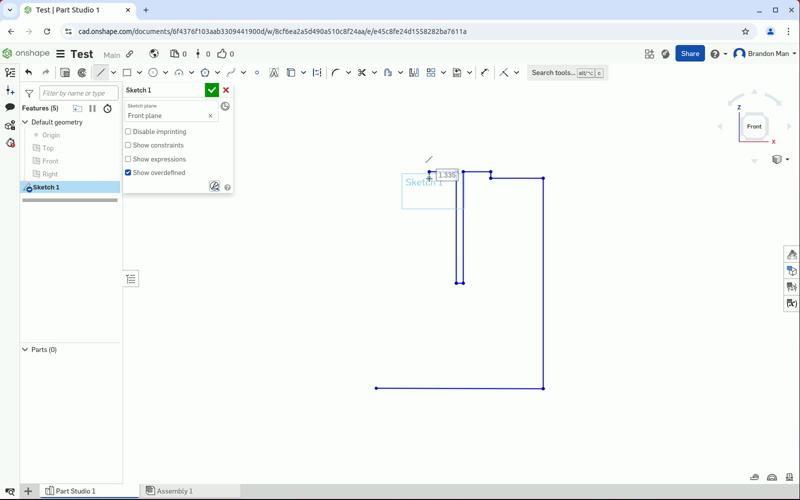
key_up(shift)
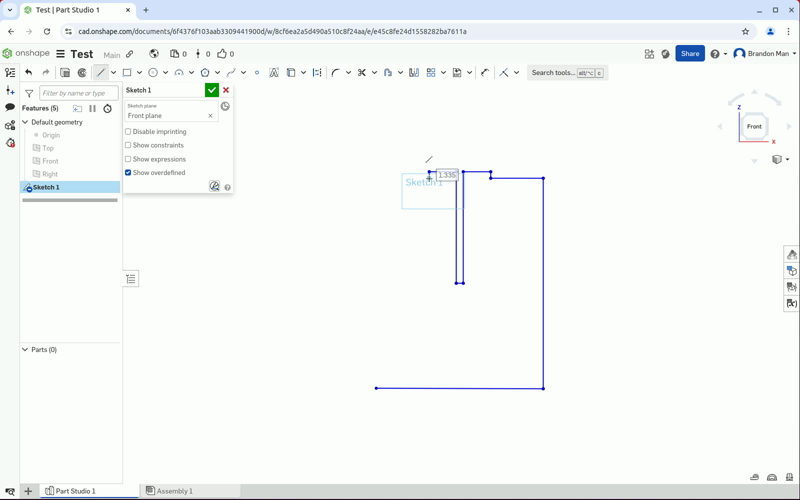
key_down(shift)
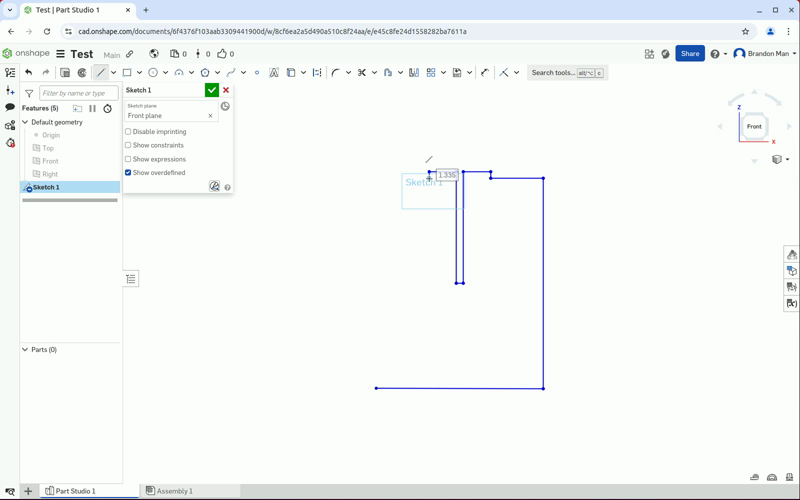
mouse_move(459, 178)
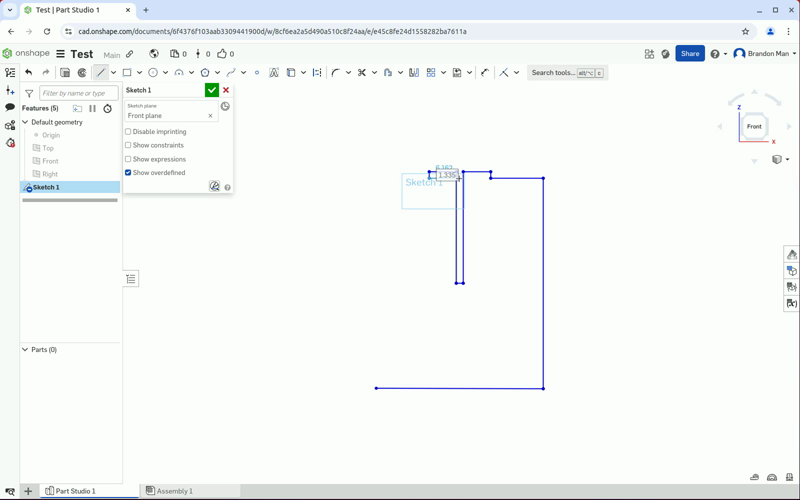
mouse_move(376, 178)
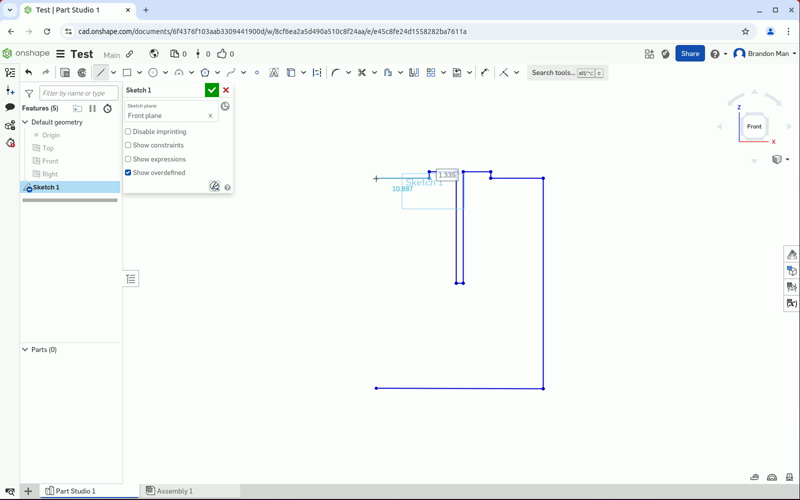
click(376, 178)
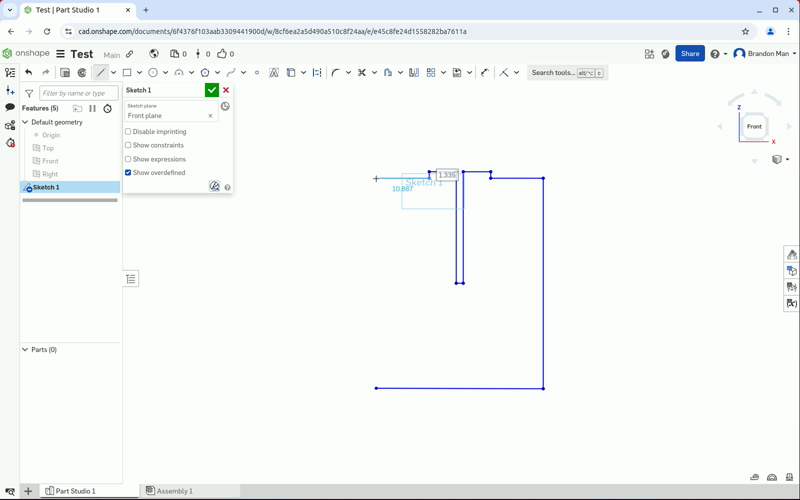
key_up(shift)
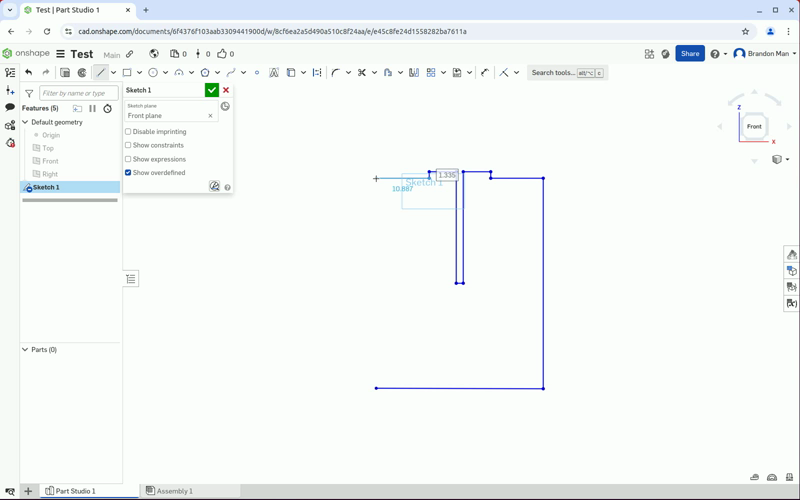
key_down(shift)
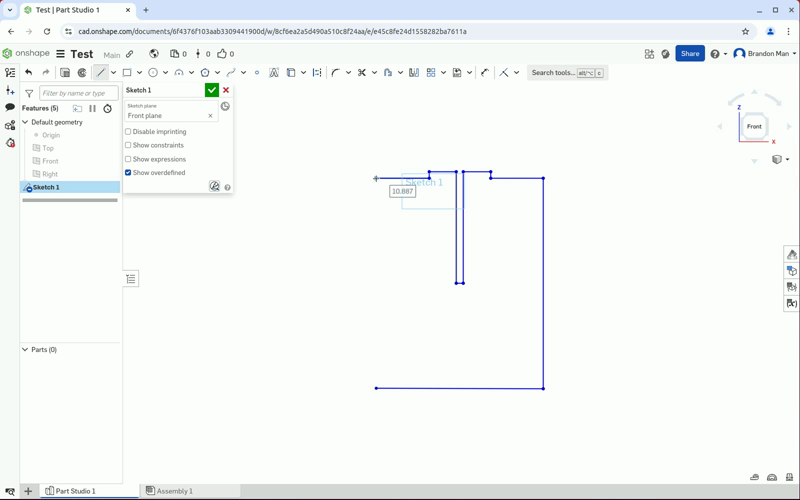
mouse_move(376, 388)
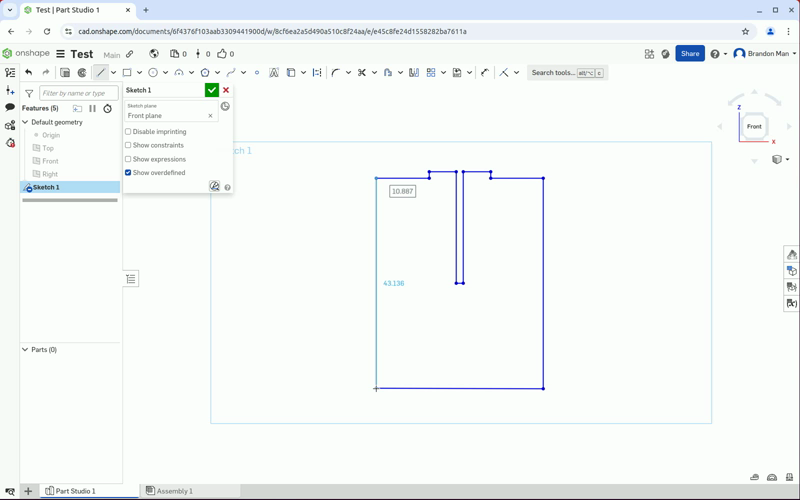
key_up(shift)
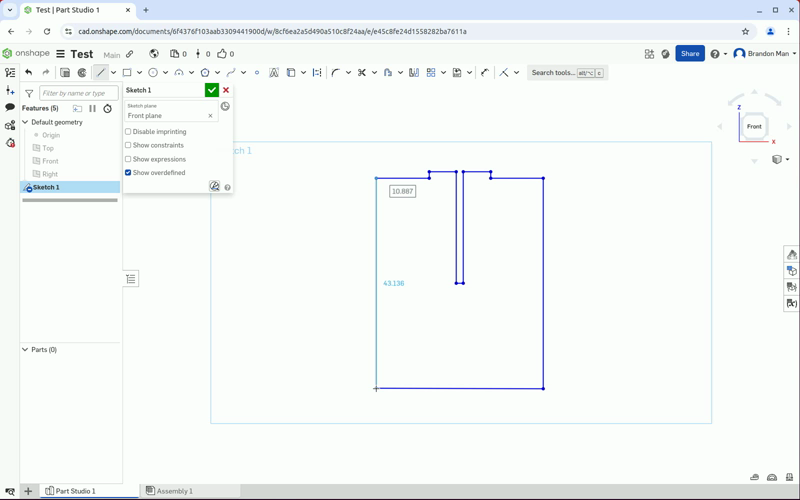
click(376, 388)
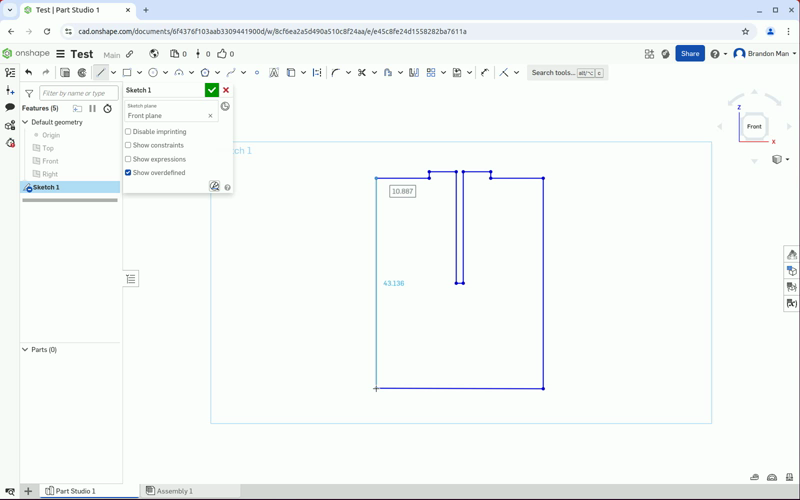
key(esc)
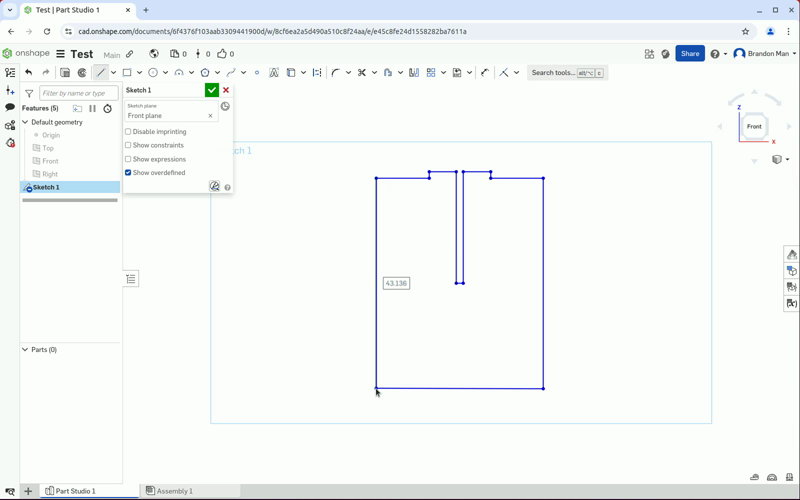
mouse_move(502, 343)
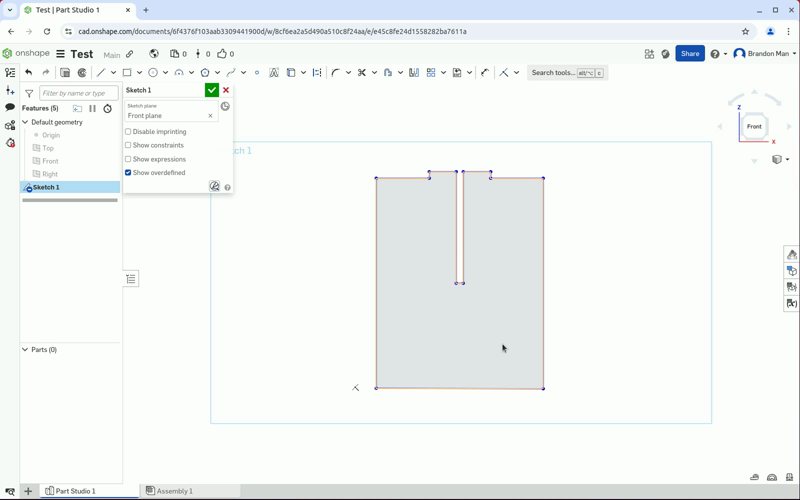
click(502, 343)
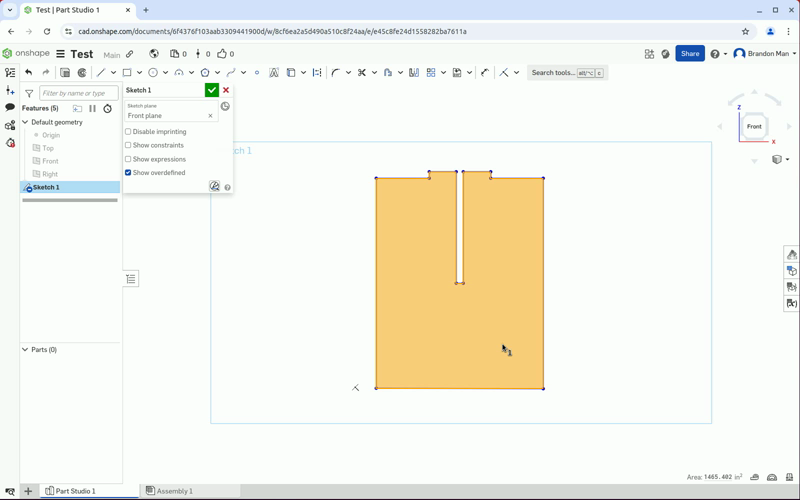
mouse_move(73, 352)
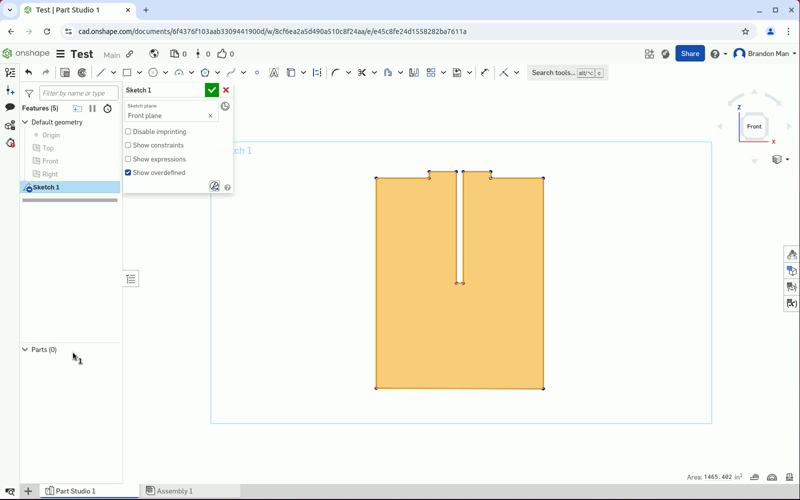
key(shift+y)
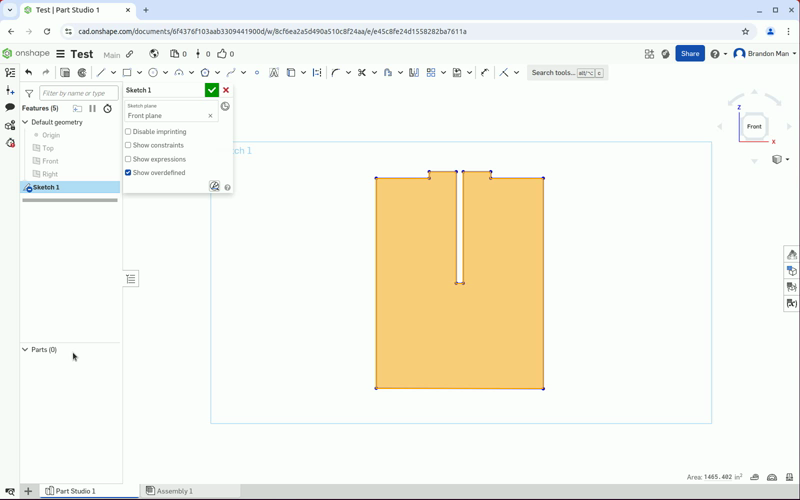
key(shift+e)
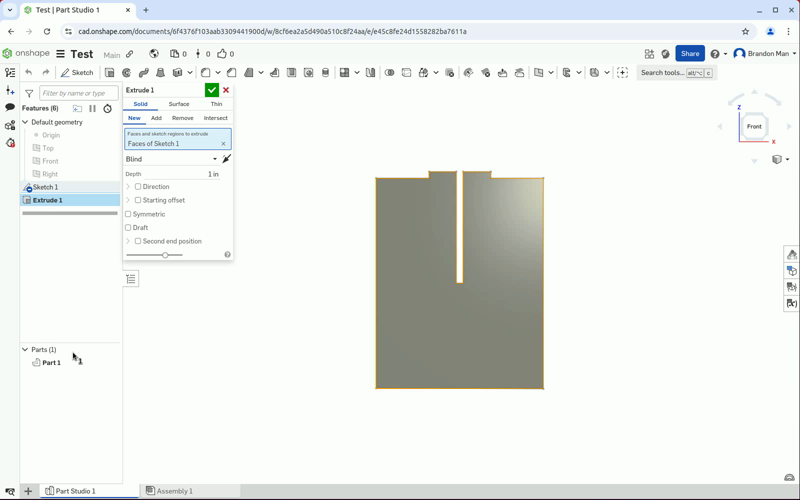
mouse_move(143, 106)
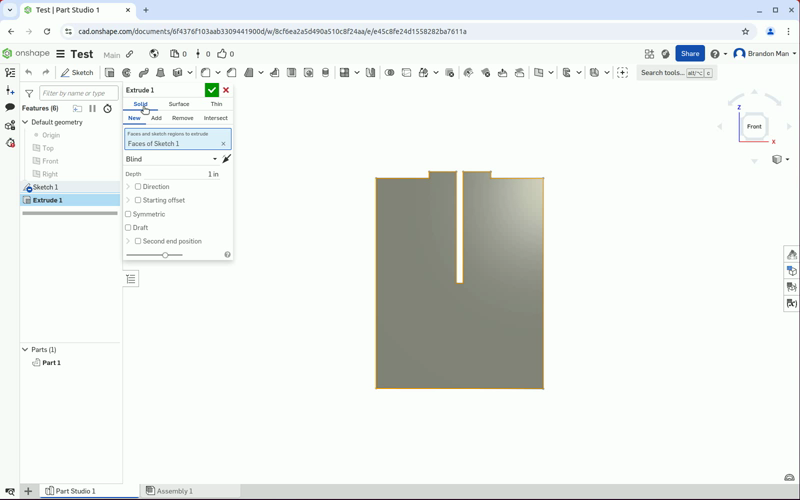
click(143, 106)
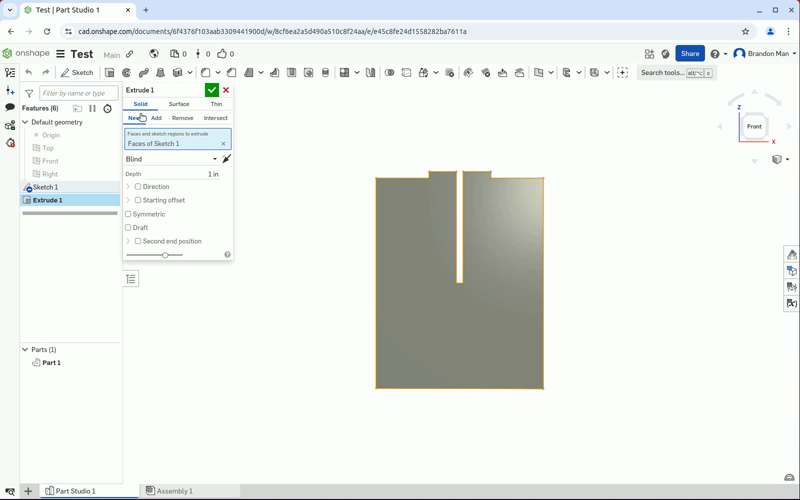
mouse_move(137, 120)
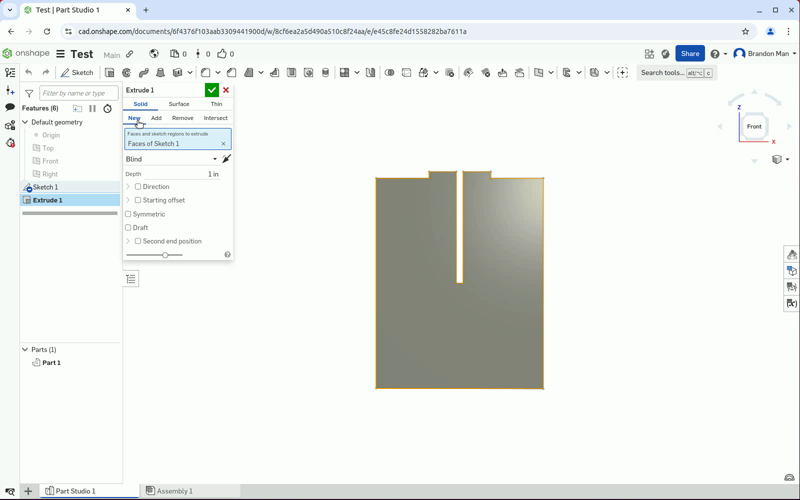
click(137, 120)
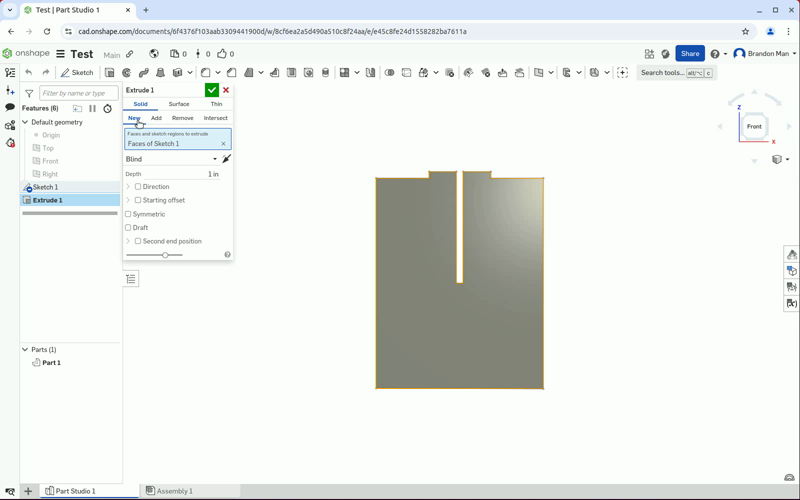
key(tab, 4)
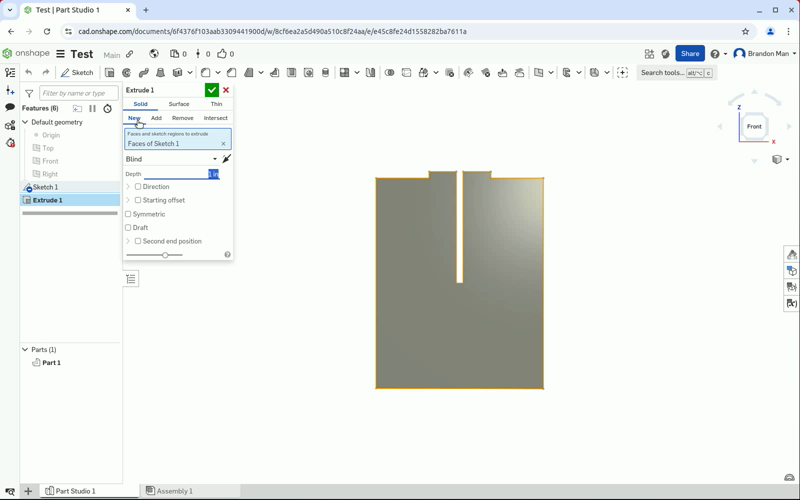
text(1.444)
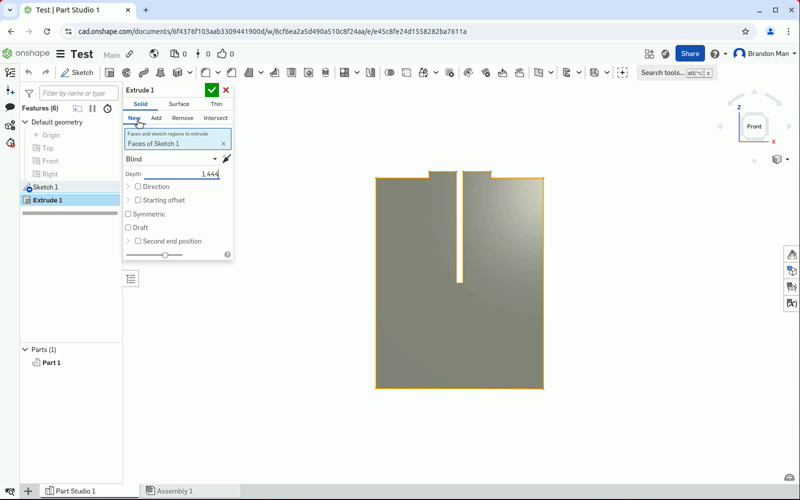
key(enter)
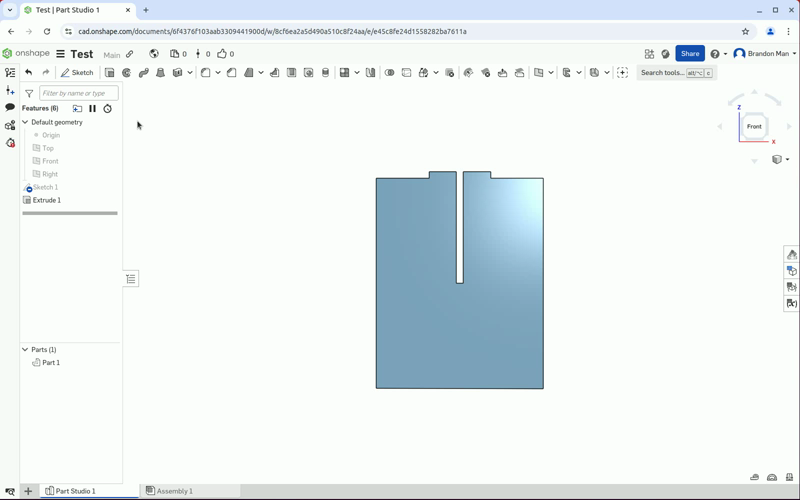
key(shift+h)
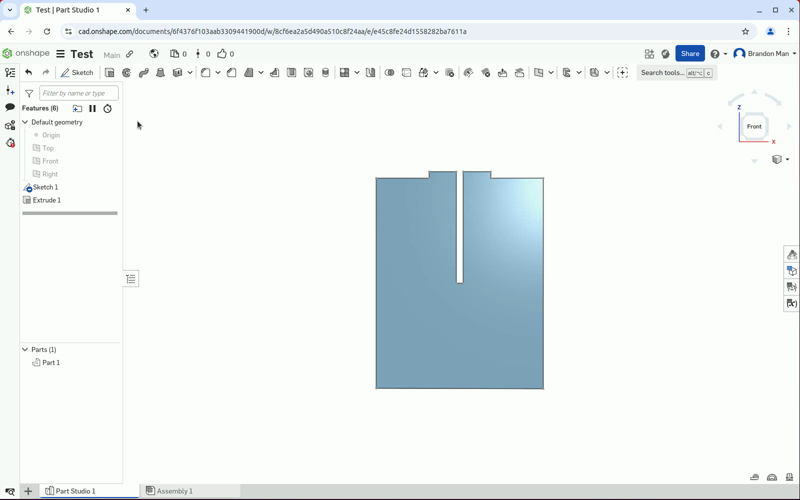
key(shift+h)
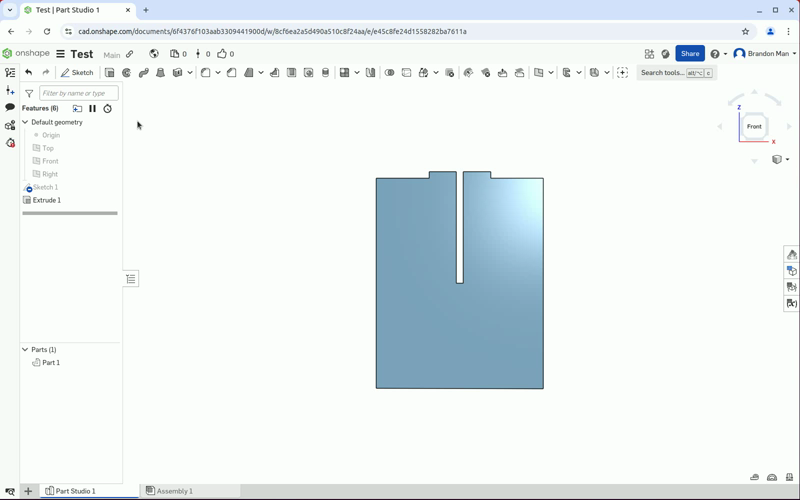
mouse_move(73, 189)
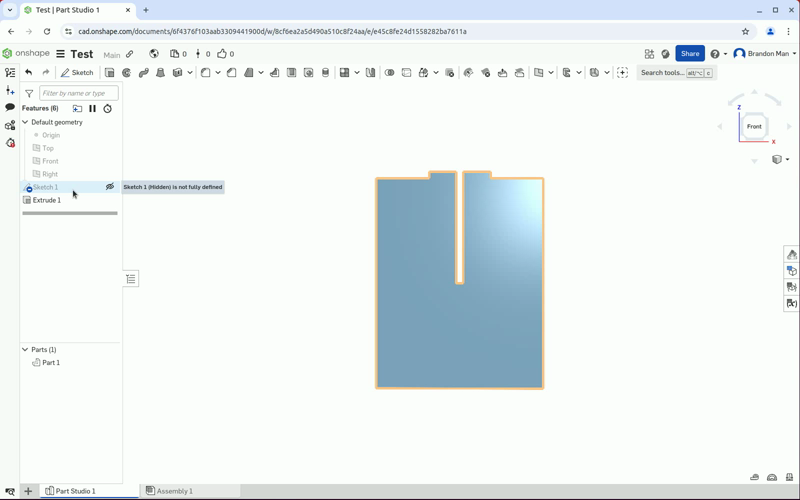
click(73, 189)
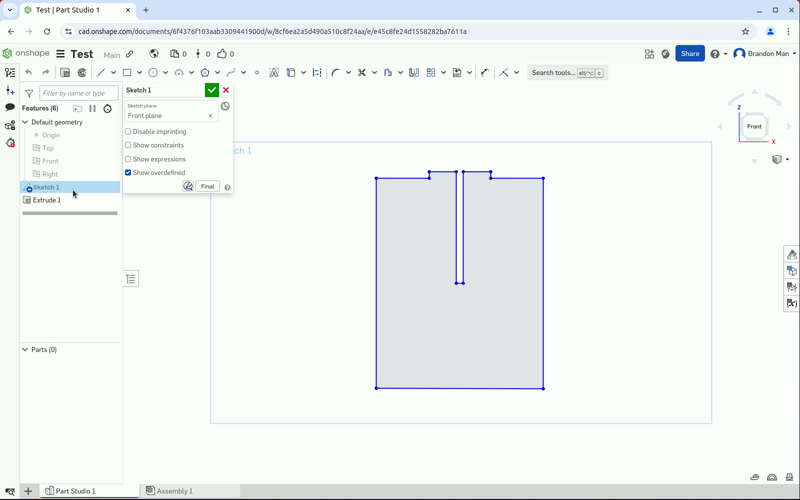
mouse_move(229, 92)
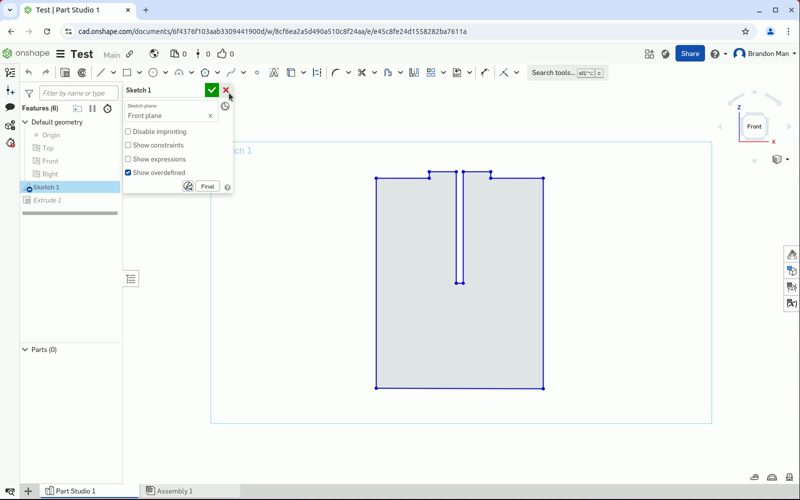
click(229, 92)
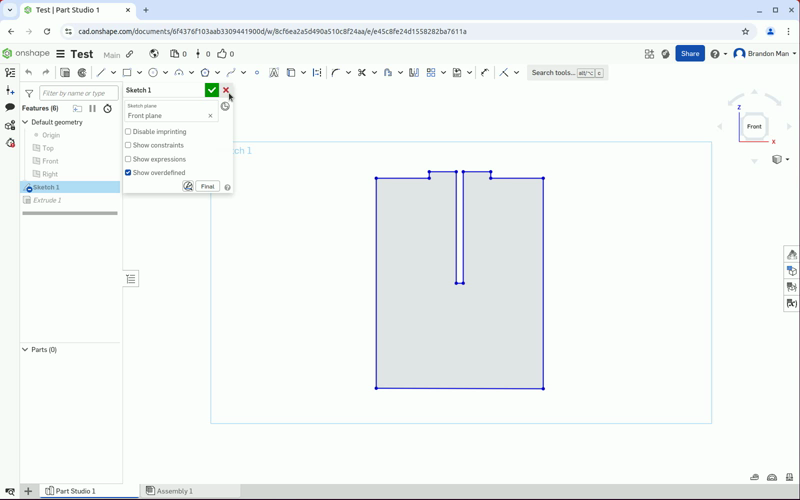
key(shift+s)
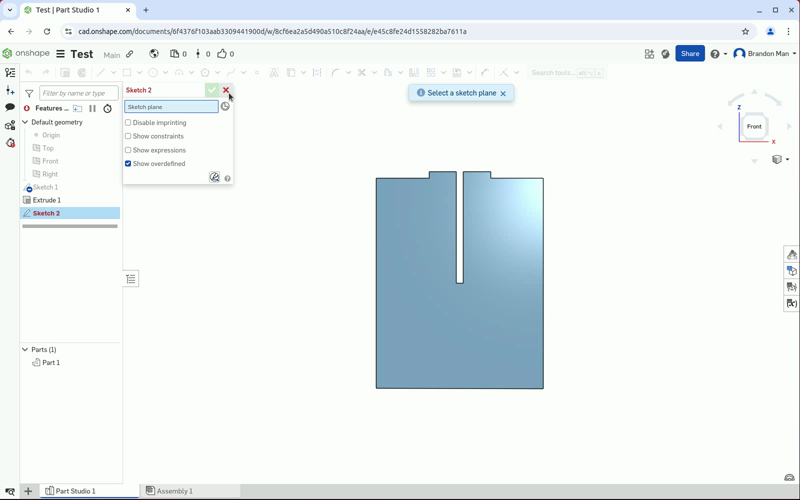
mouse_move(73, 163)
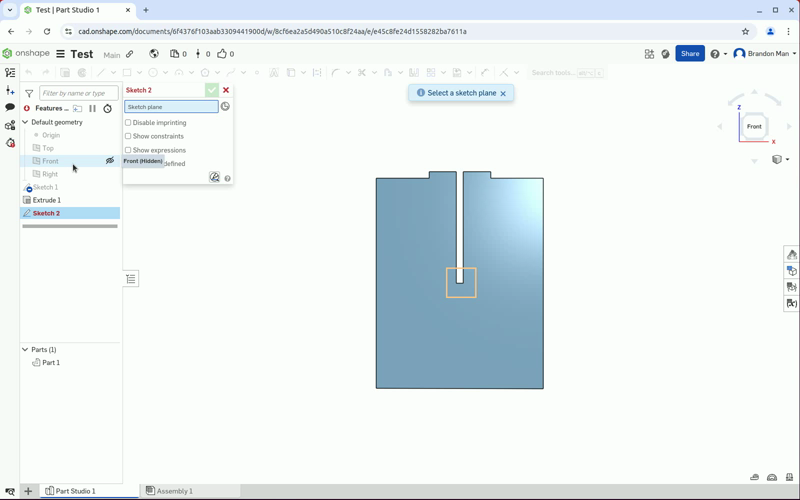
click(73, 163)
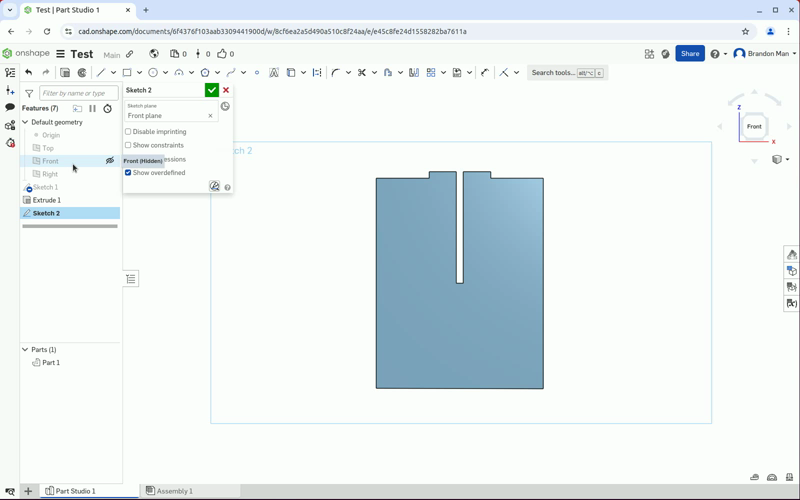
mouse_move(73, 352)
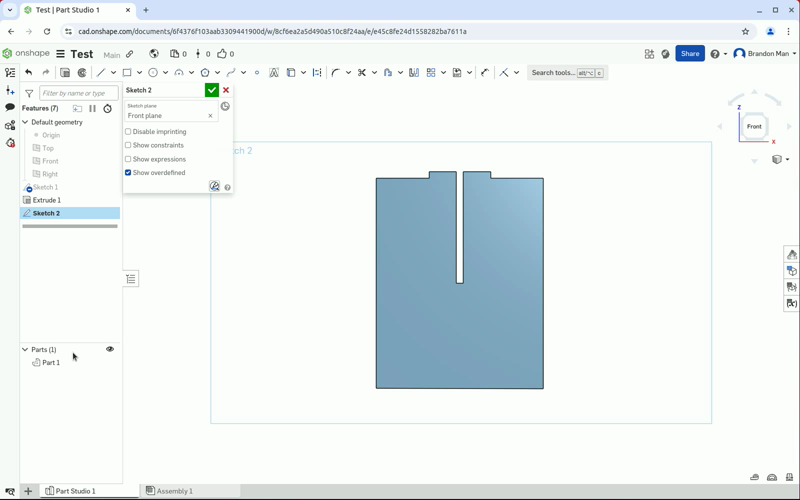
key(y)
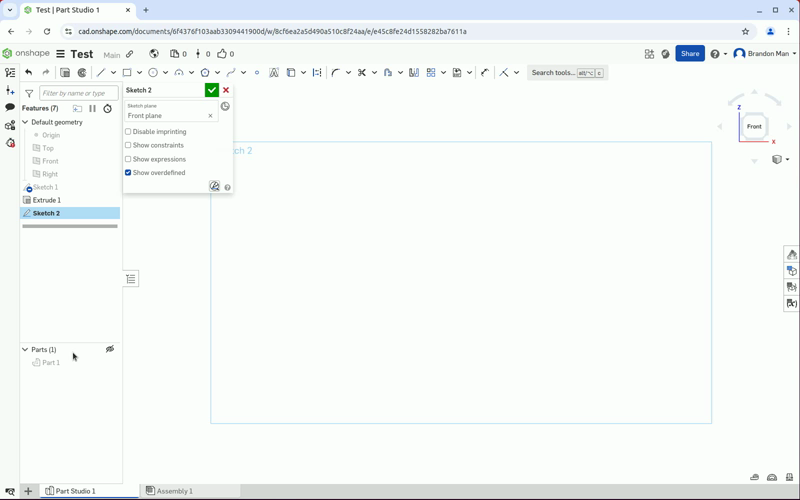
key(l)
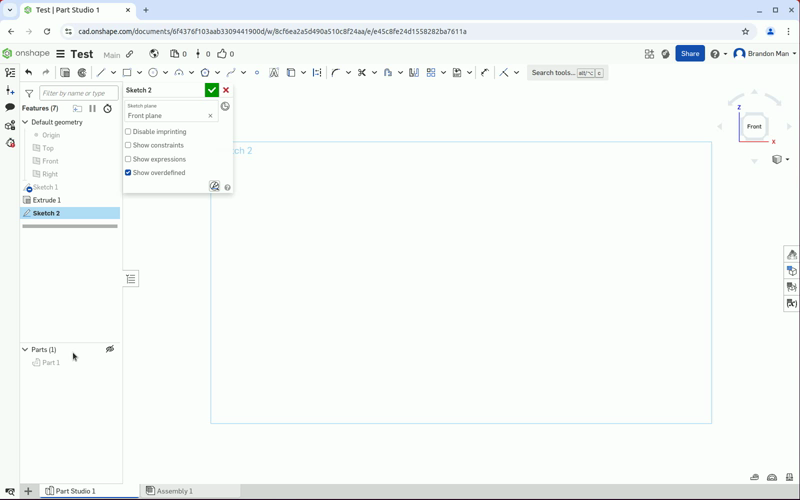
key_down(shift)
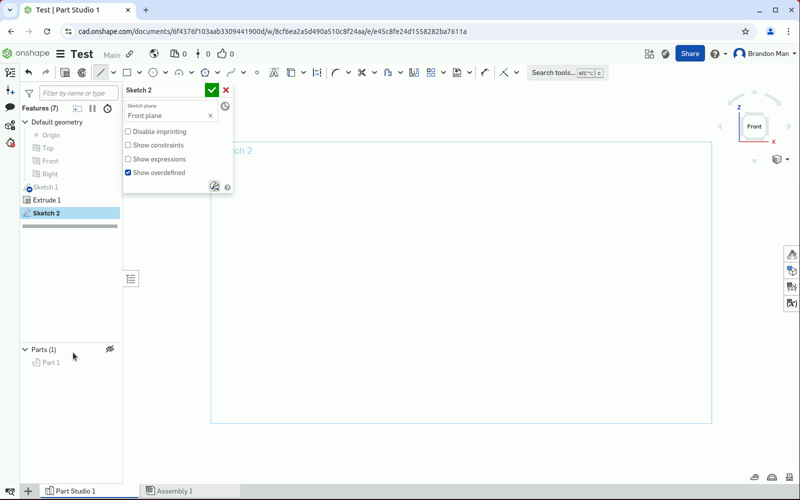
mouse_move(376, 388)
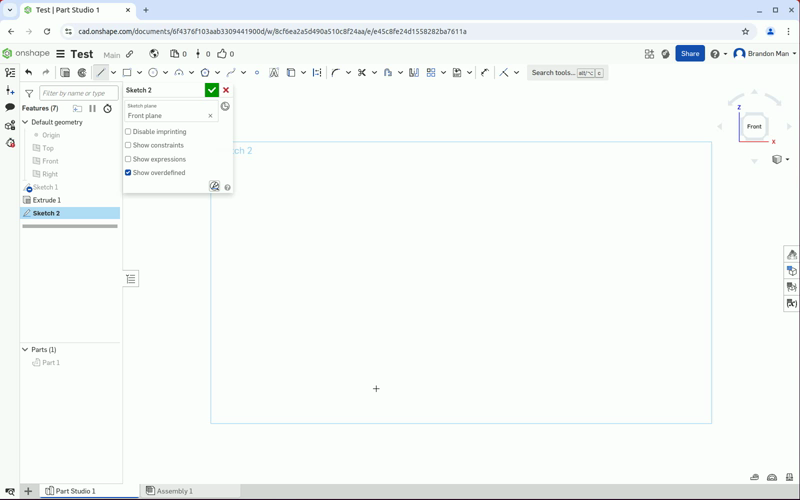
click(376, 388)
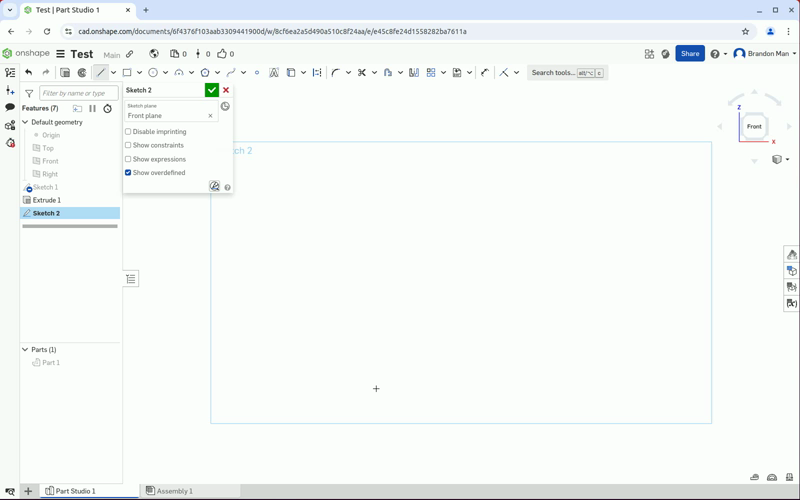
key_up(shift)
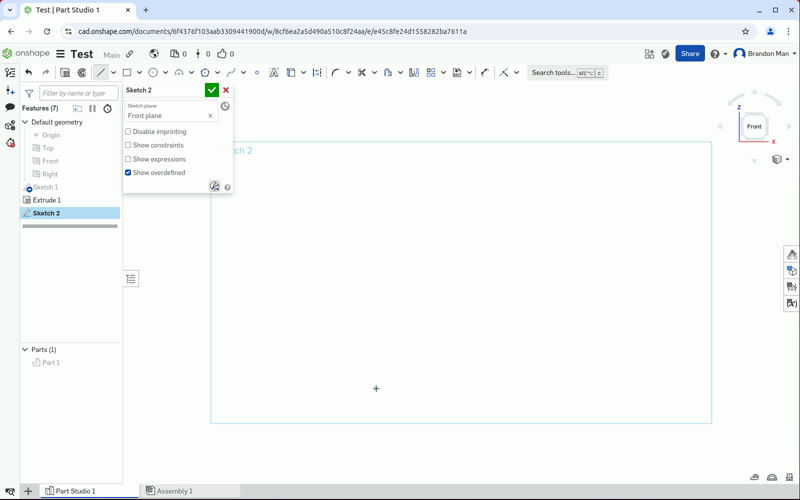
key_down(shift)
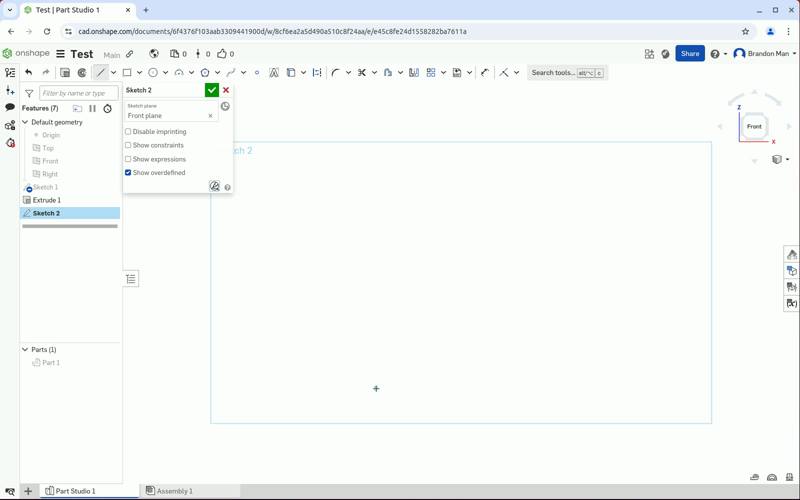
mouse_move(456, 388)
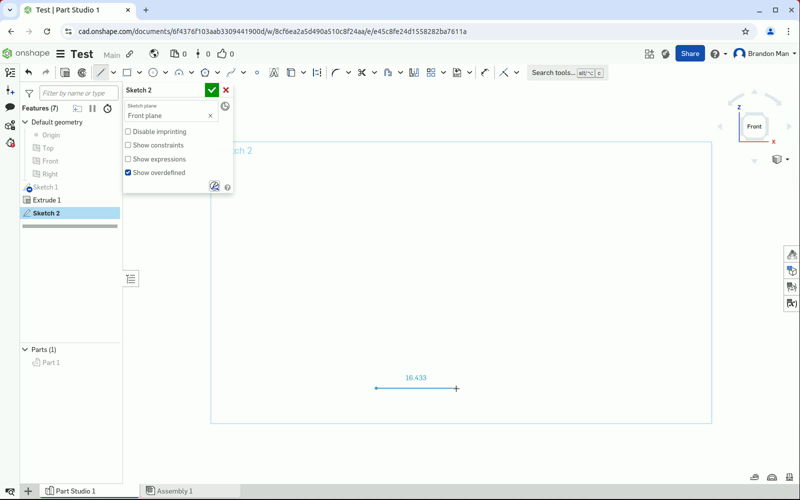
click(456, 388)
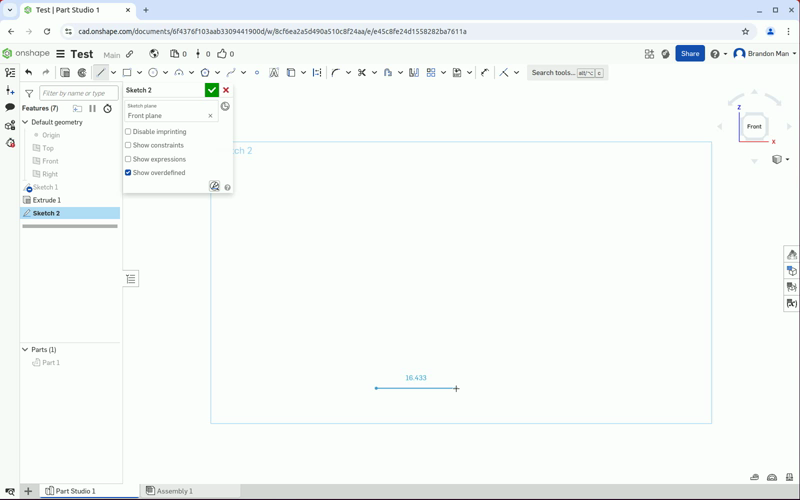
key_up(shift)
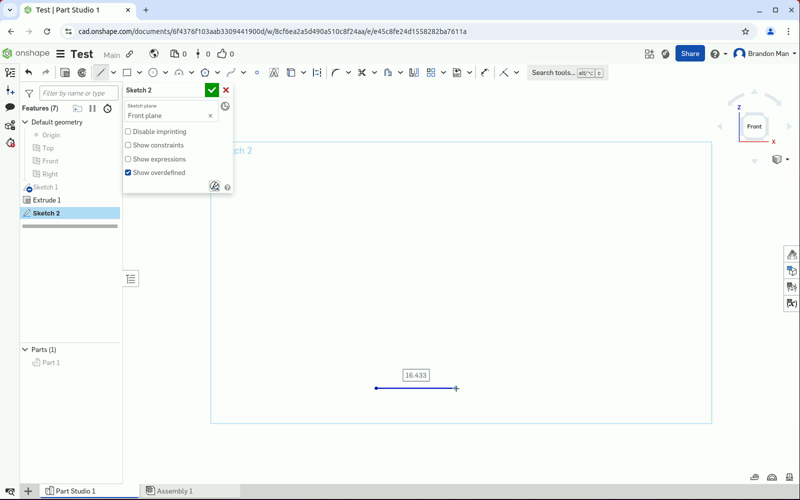
key_down(shift)
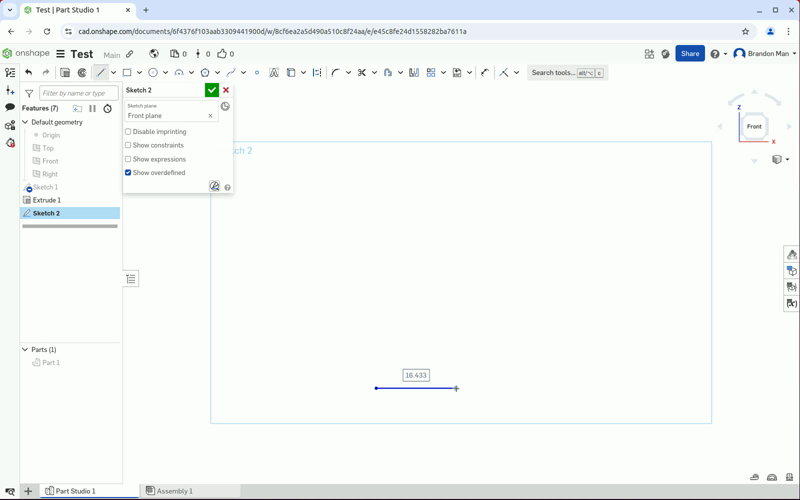
mouse_move(456, 283)
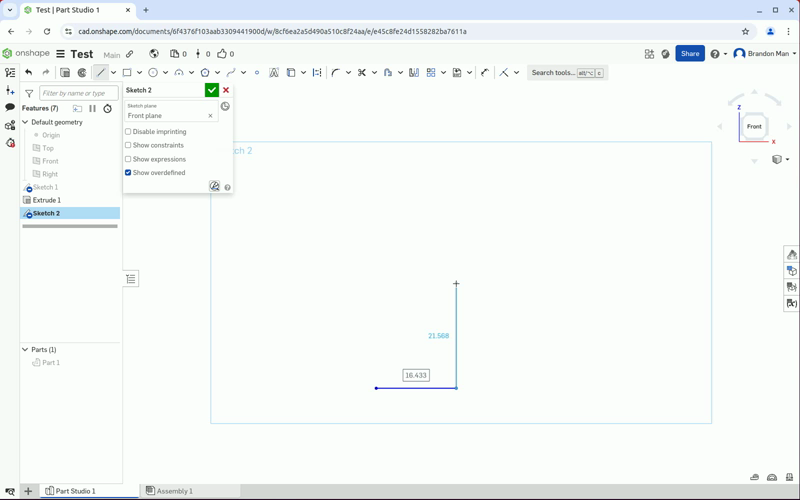
click(456, 283)
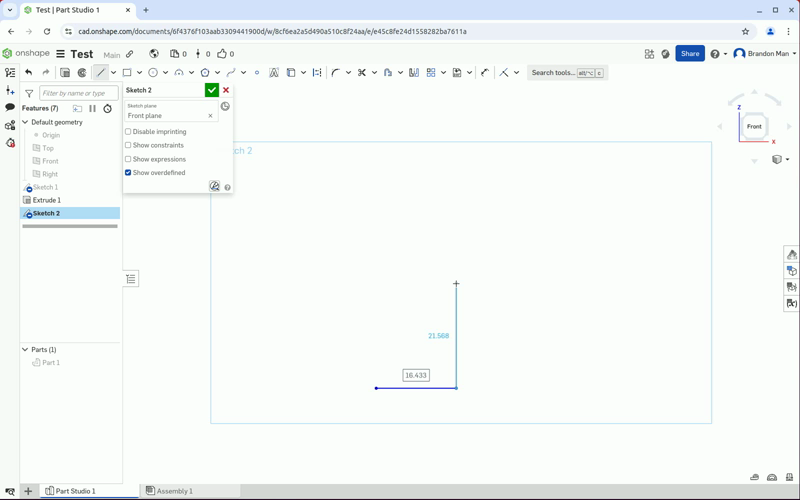
key_up(shift)
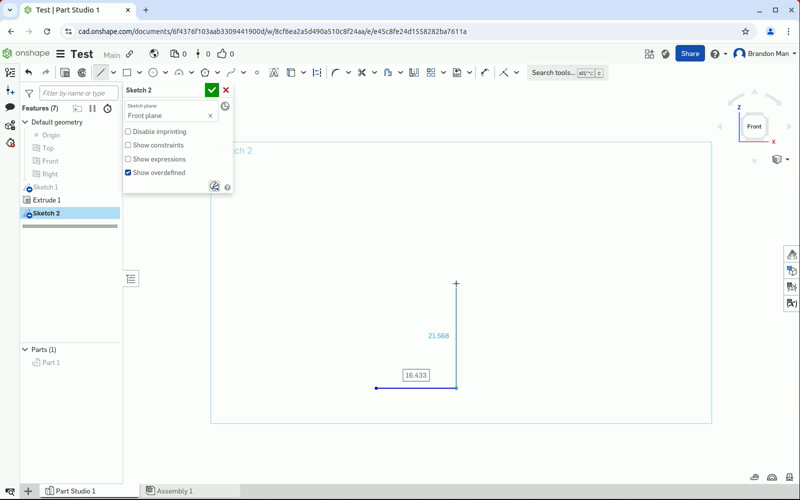
key_down(shift)
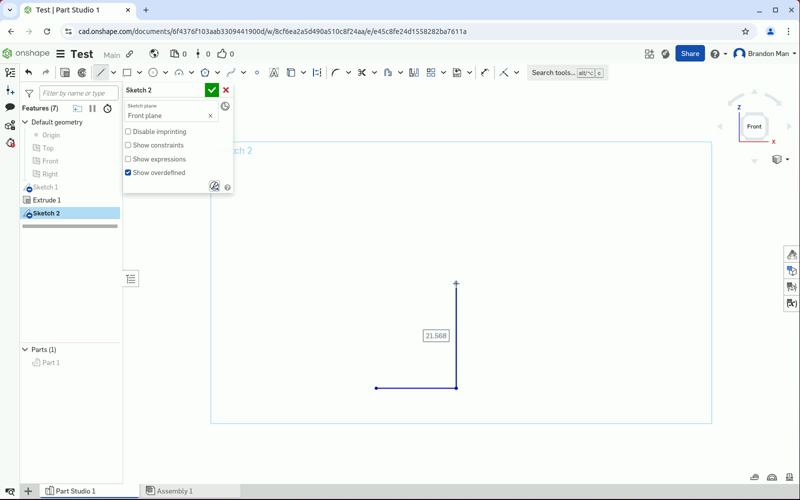
mouse_move(486, 283)
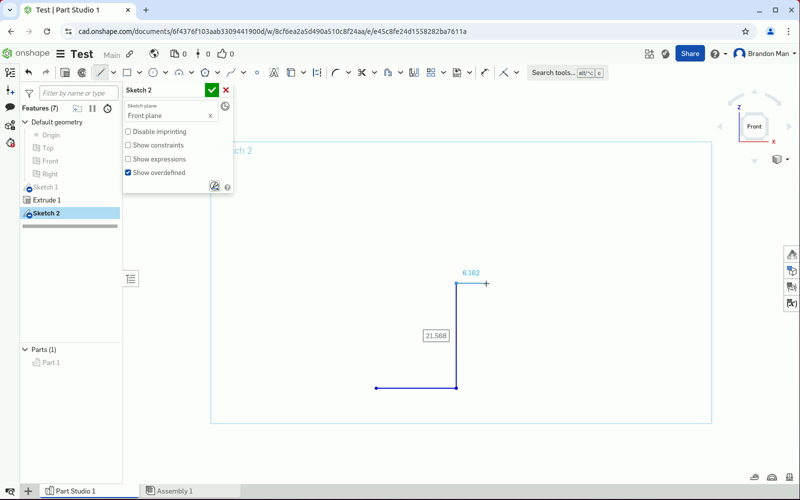
mouse_move(463, 283)
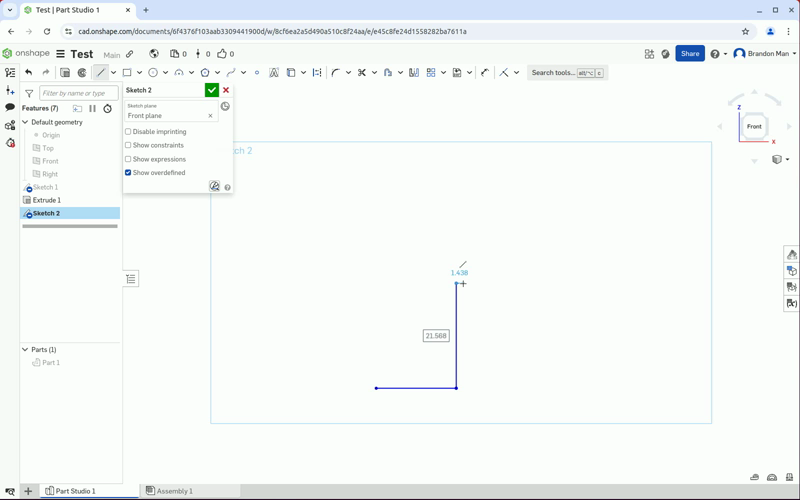
scroll(6)
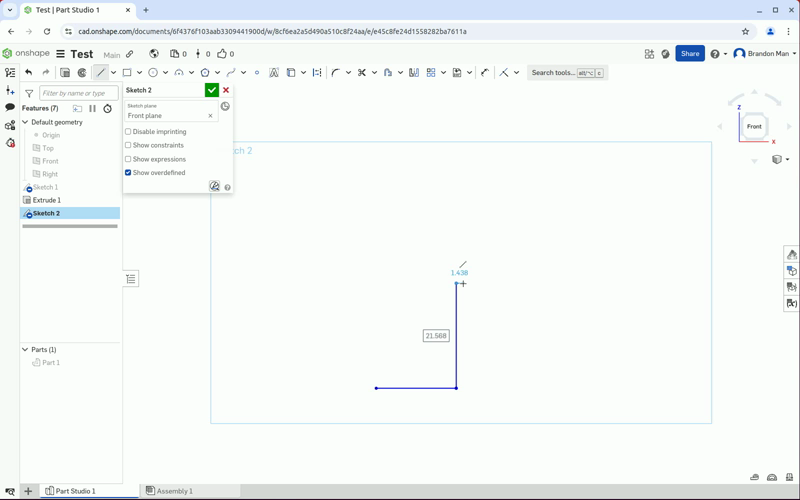
scroll(6)
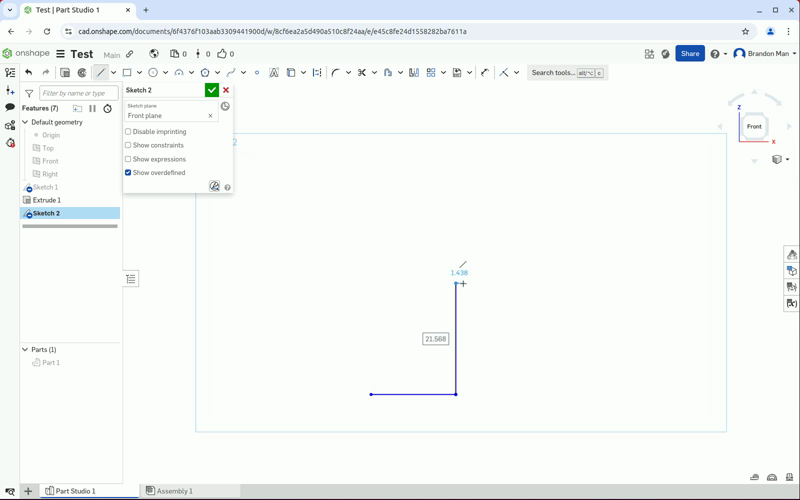
scroll(6)
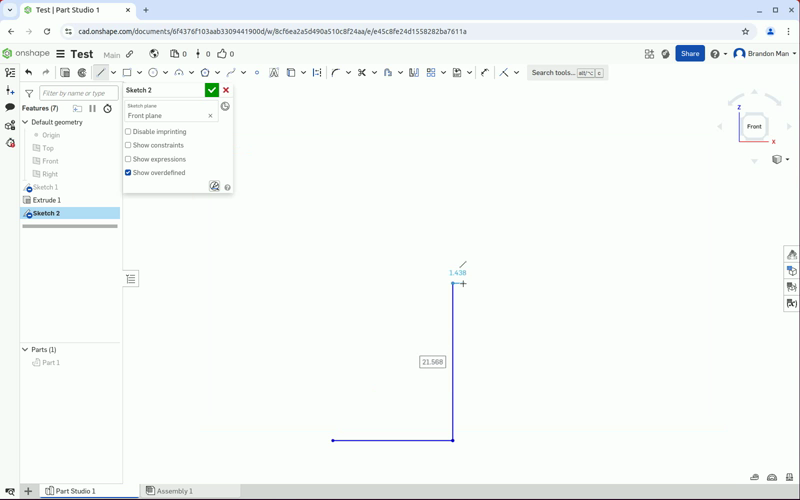
scroll(6)
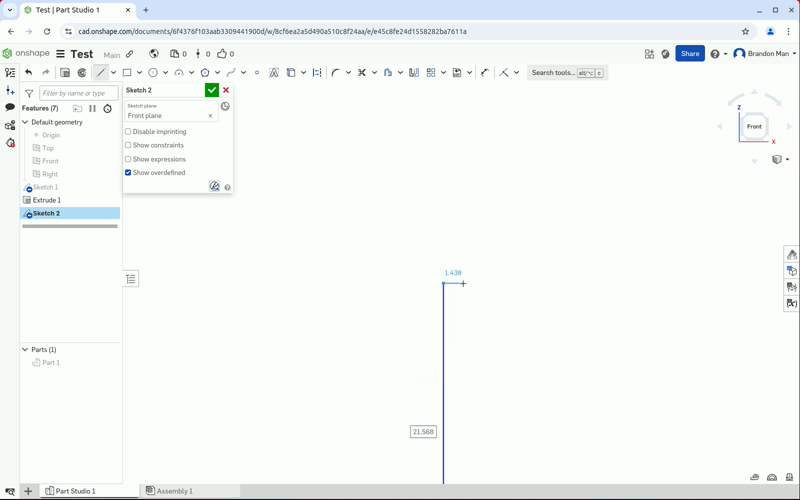
scroll(6)
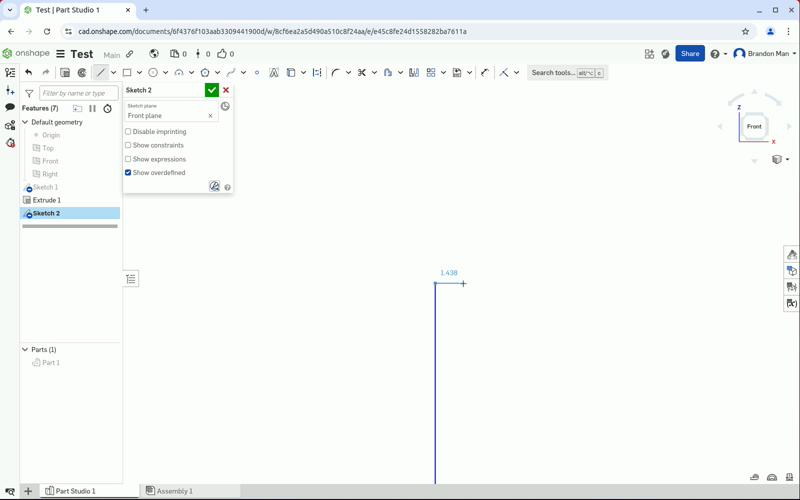
scroll(6)
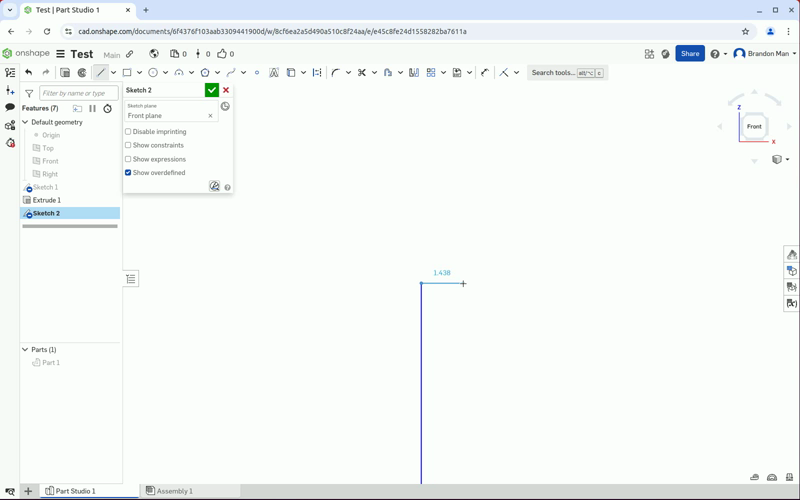
scroll(6)
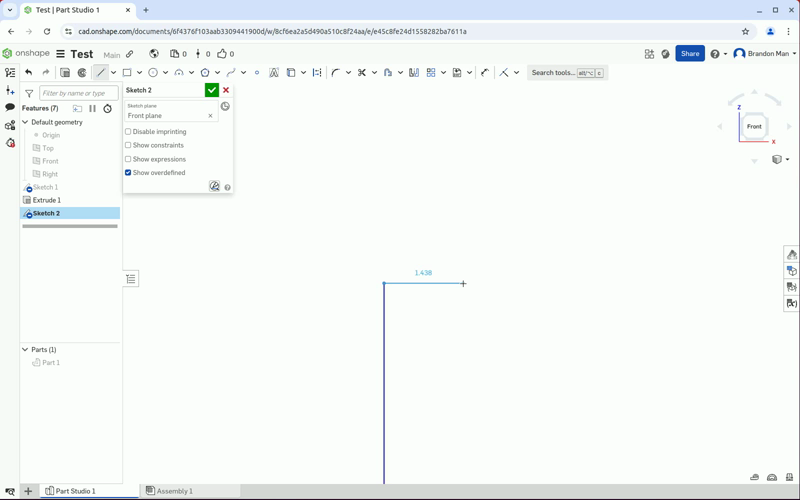
click(463, 283)
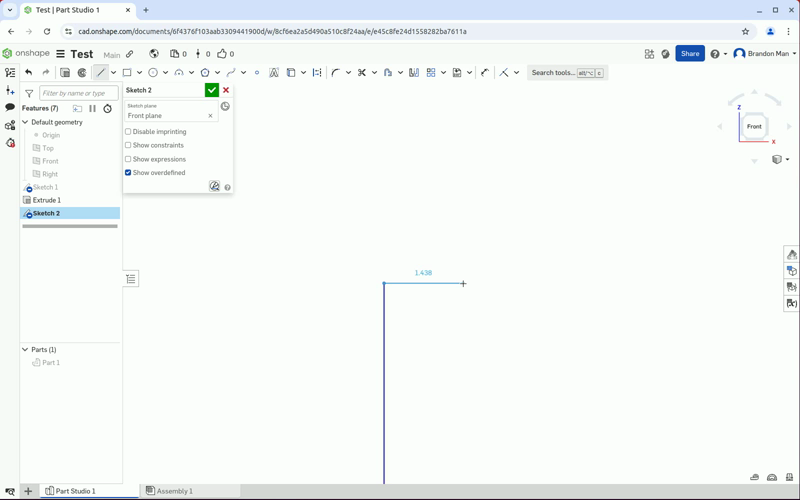
scroll(-6)
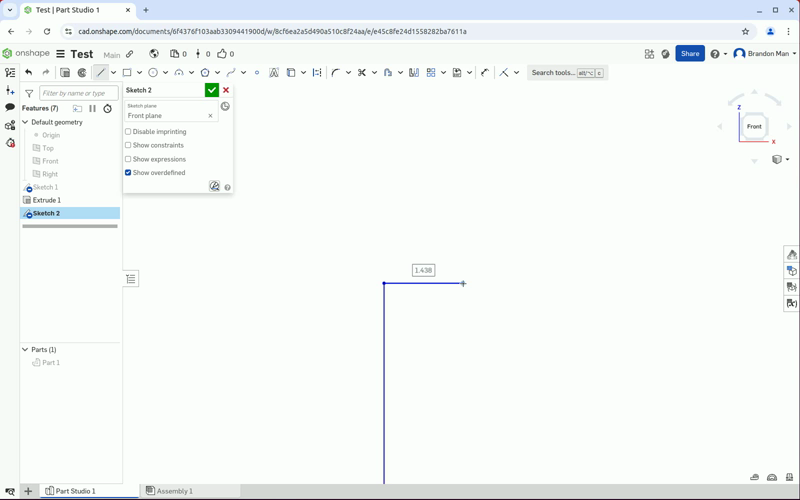
scroll(-6)
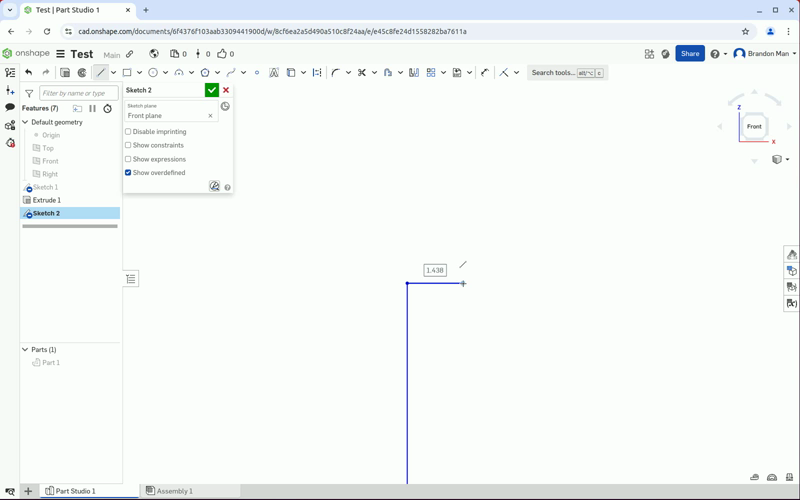
scroll(-6)
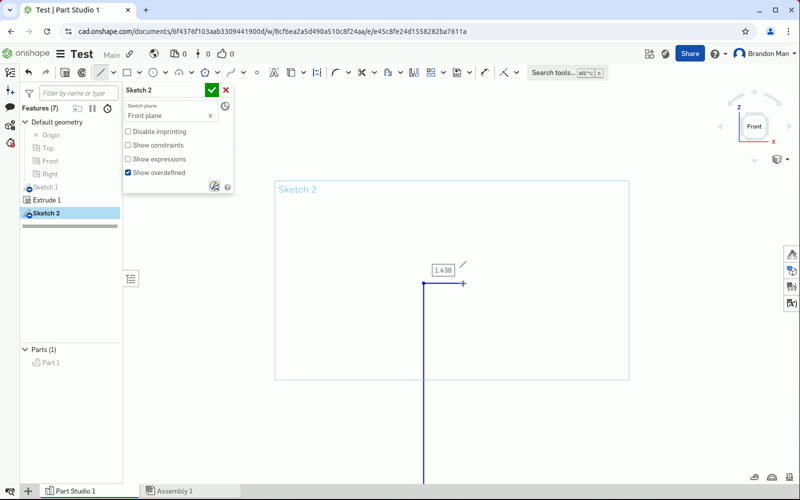
scroll(-6)
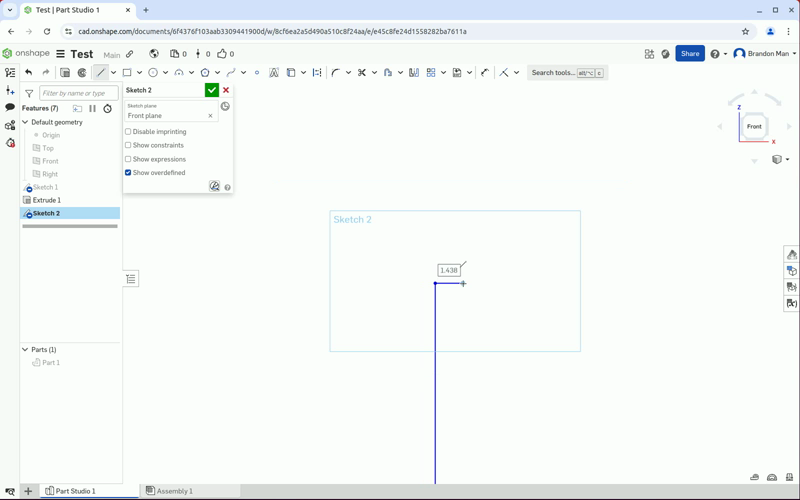
scroll(-6)
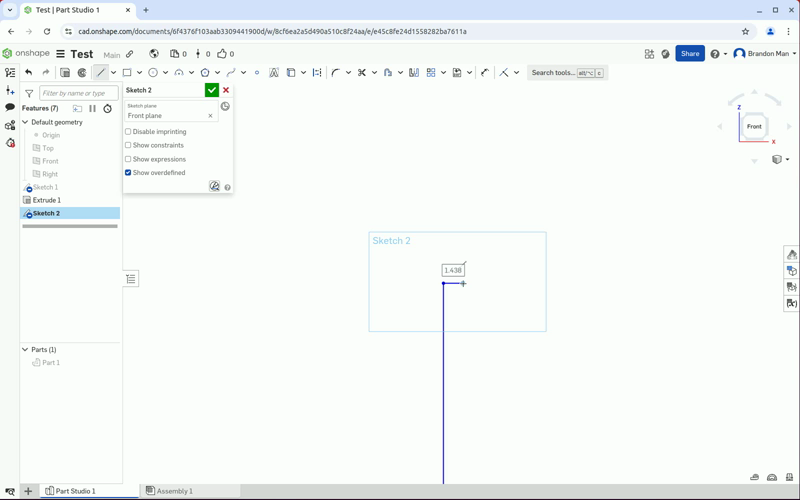
scroll(-6)
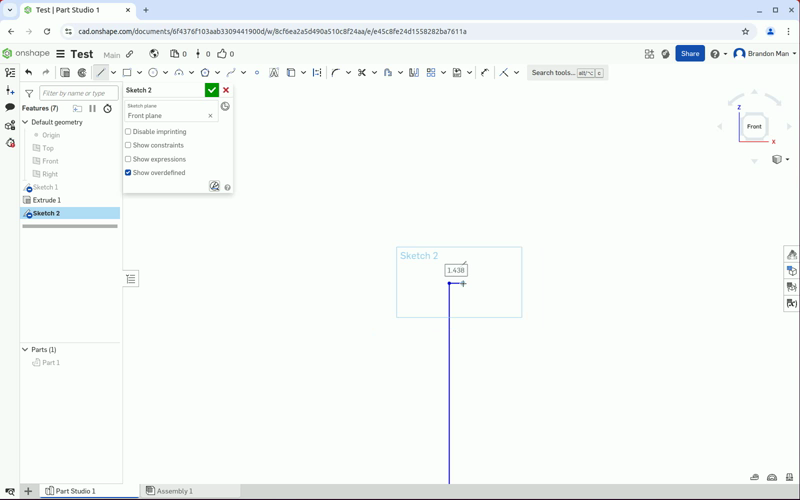
scroll(-6)
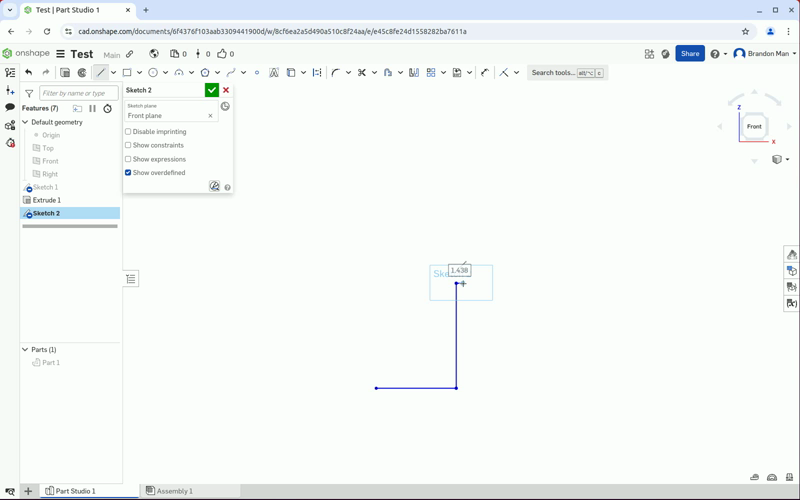
key_up(shift)
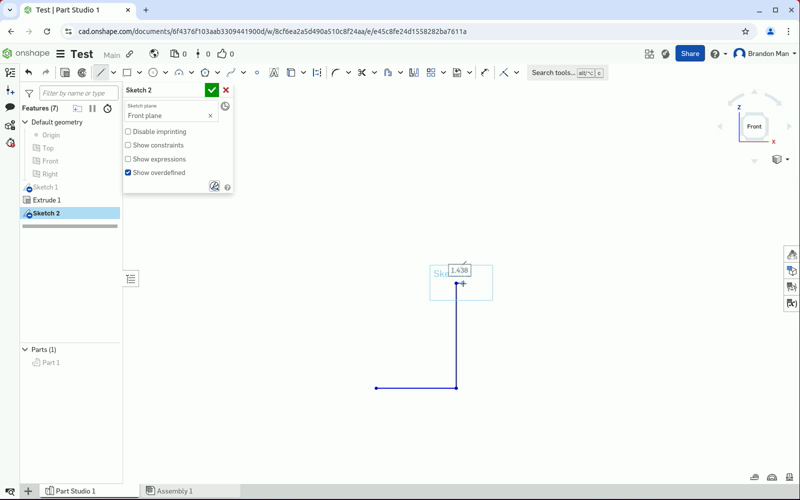
key_down(shift)
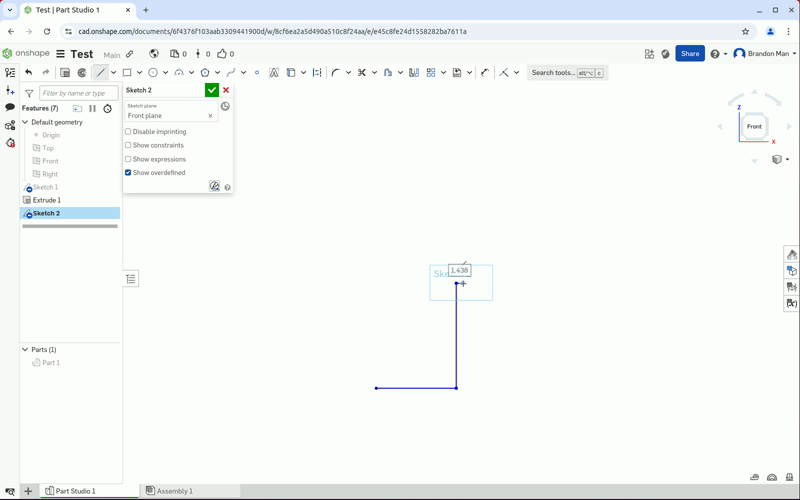
mouse_move(463, 388)
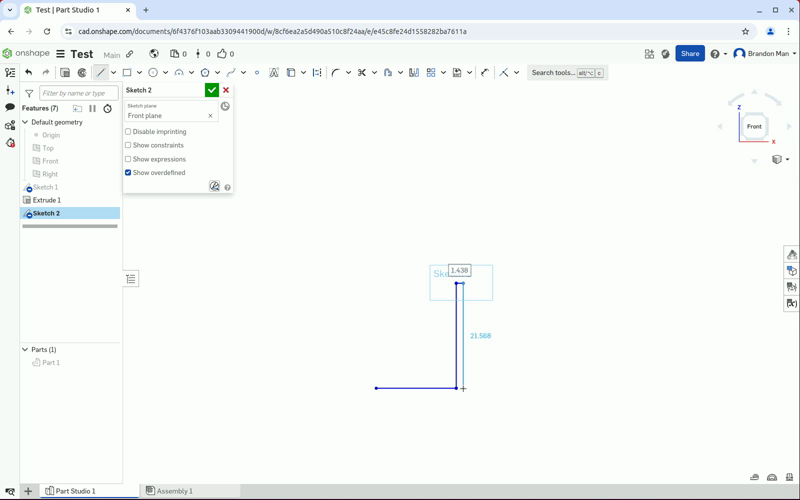
click(463, 388)
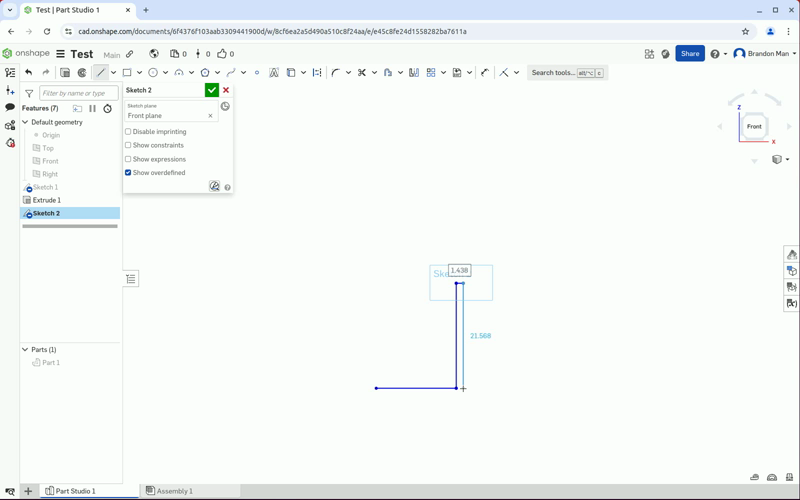
key_up(shift)
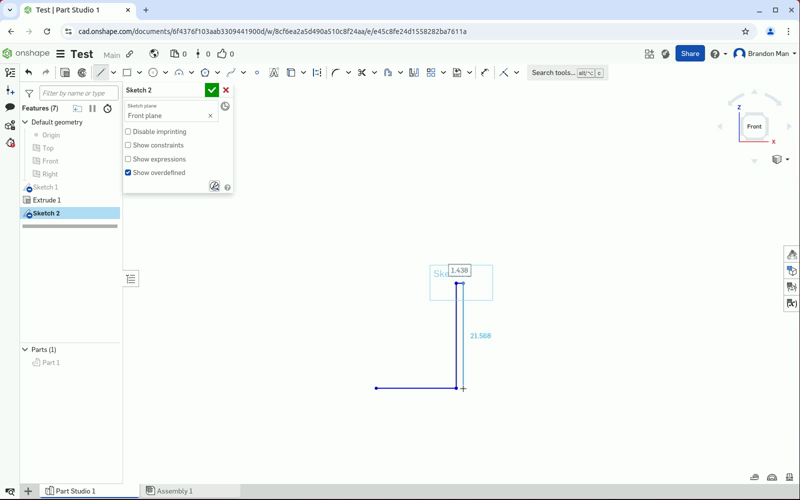
key_down(shift)
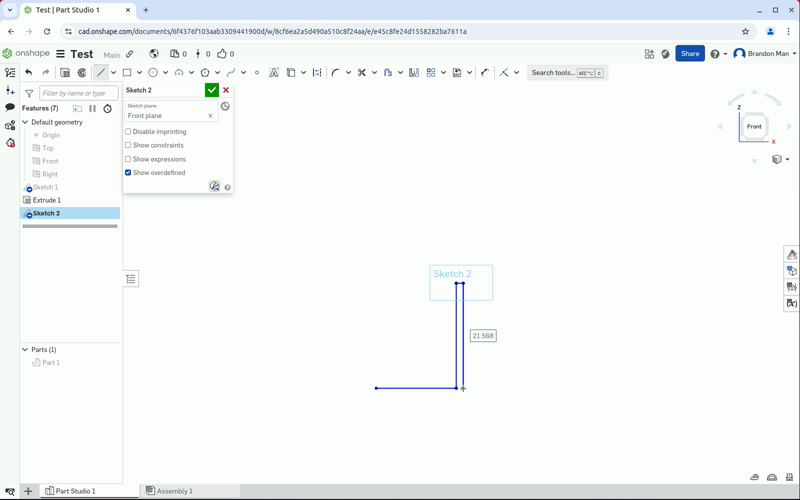
mouse_move(543, 388)
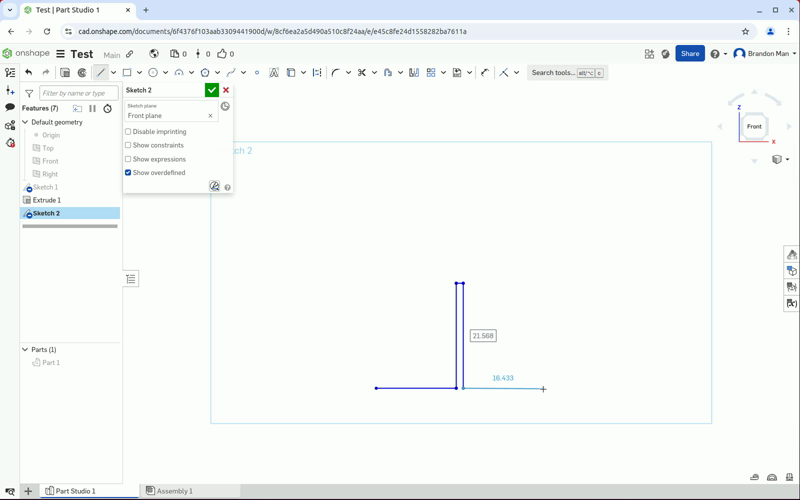
click(543, 388)
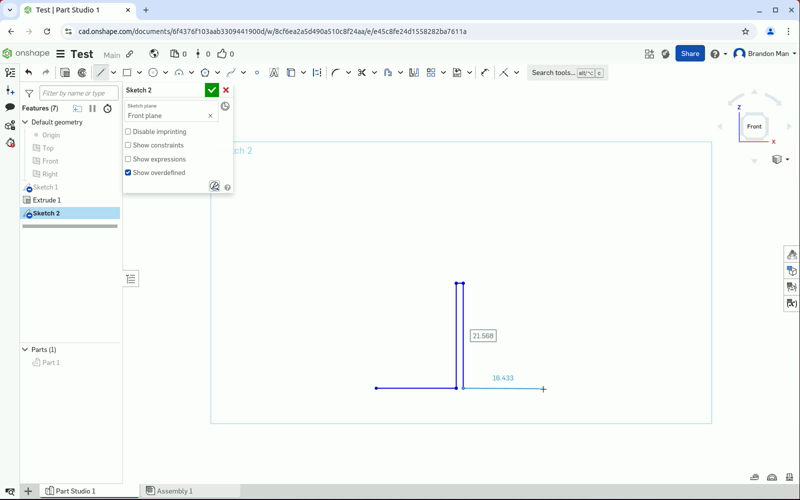
key_up(shift)
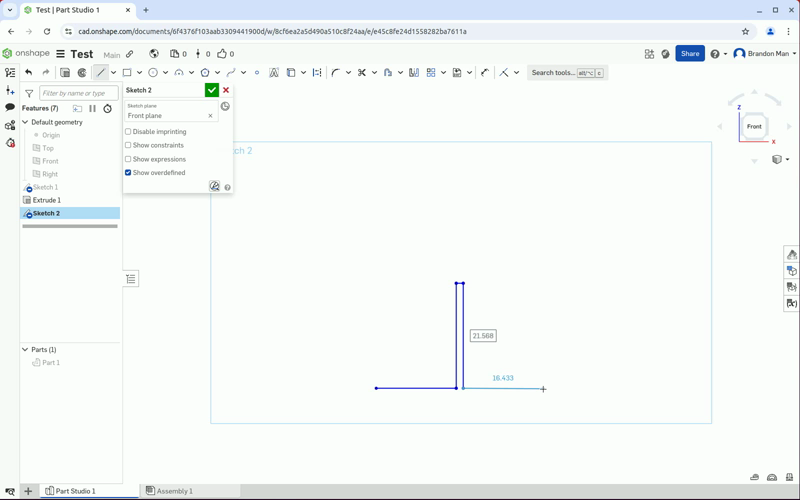
key_down(shift)
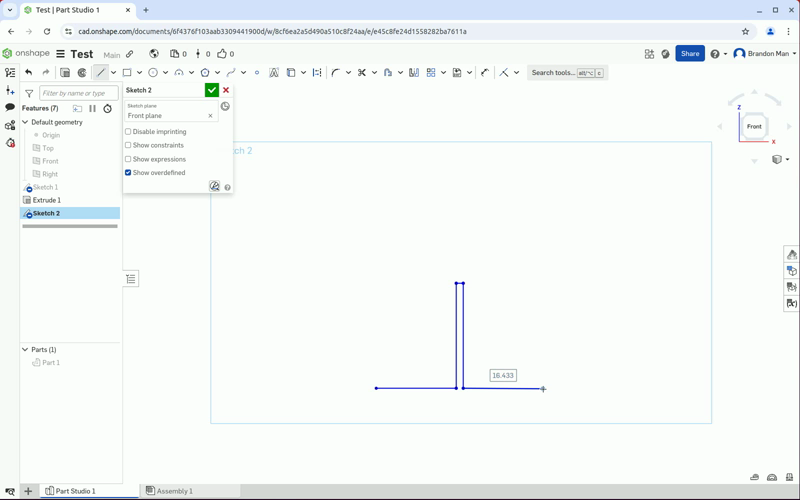
mouse_move(543, 178)
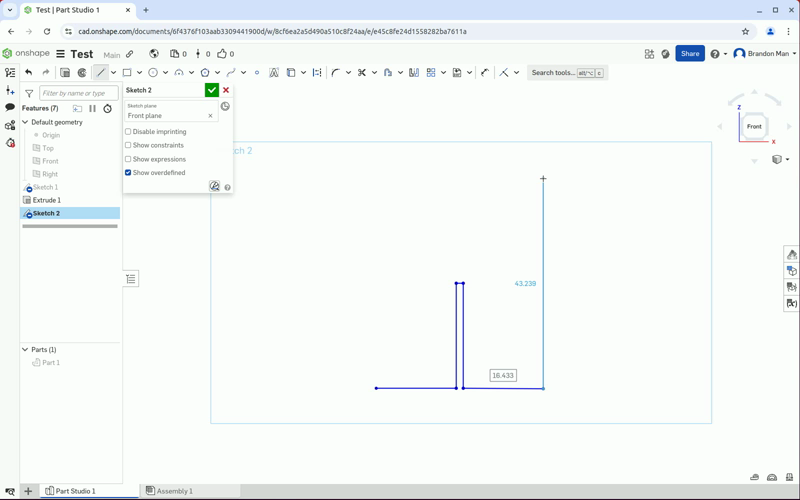
click(543, 178)
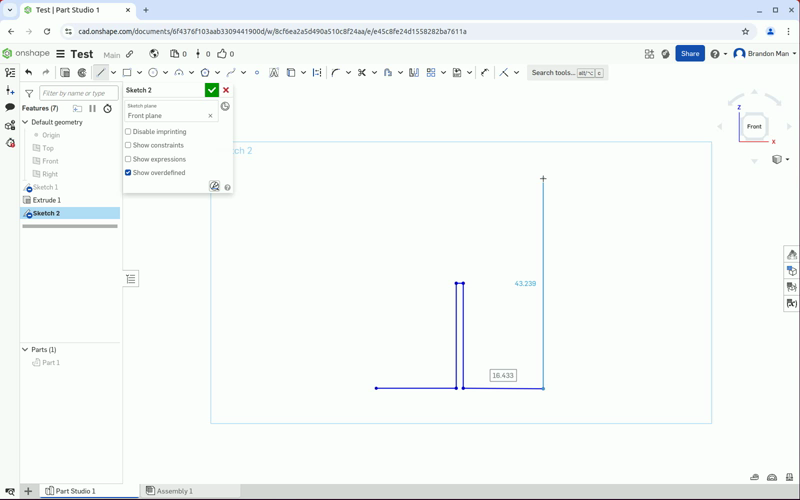
key_up(shift)
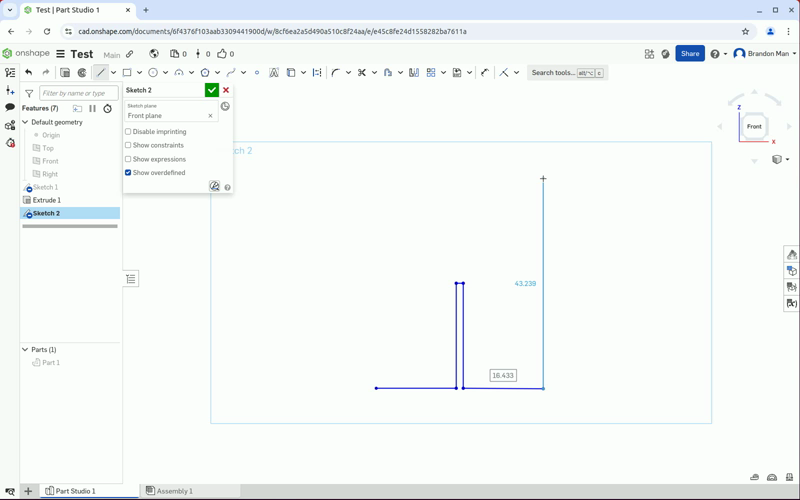
key_down(shift)
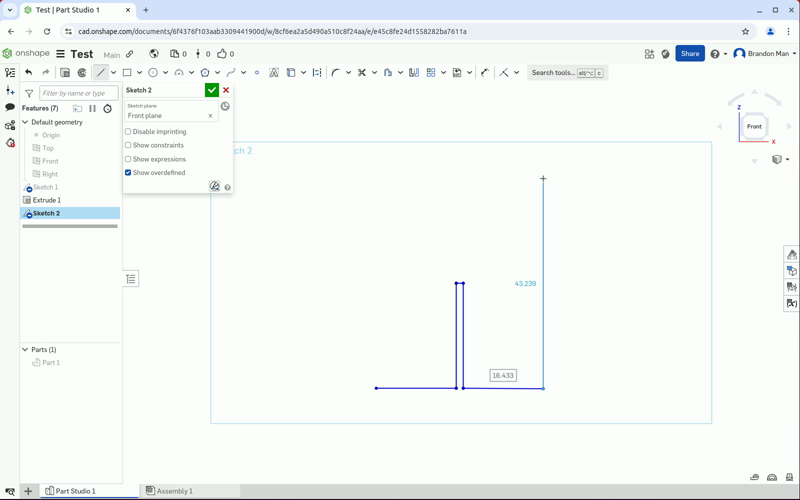
mouse_move(573, 178)
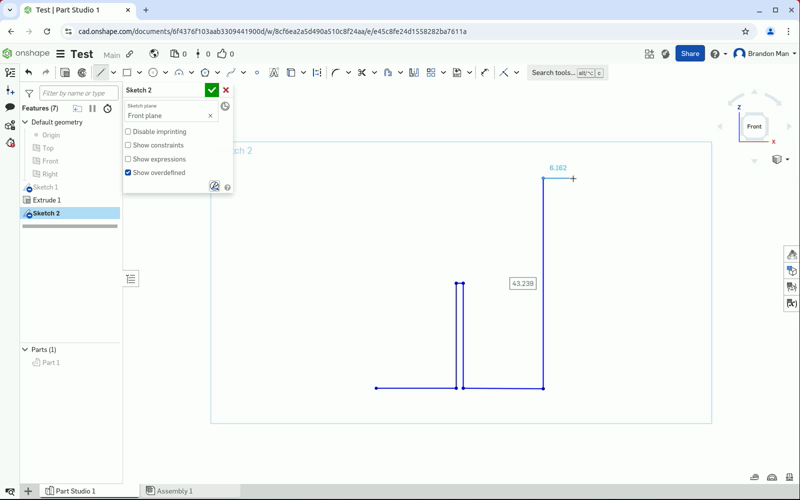
mouse_move(490, 178)
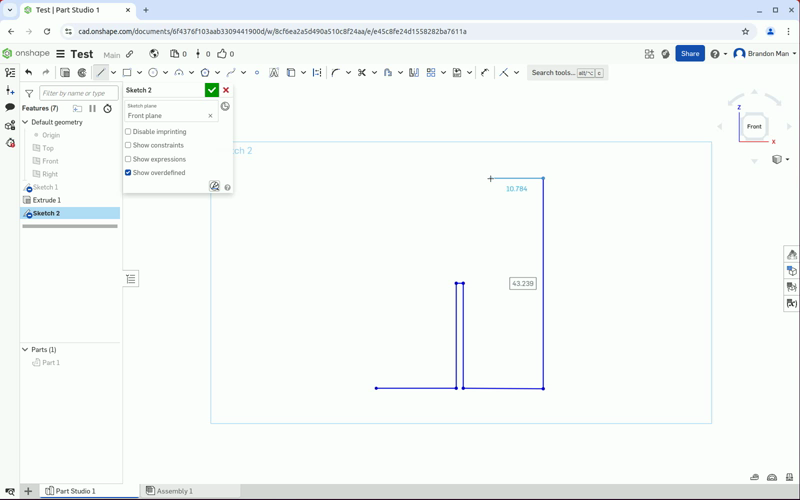
click(490, 178)
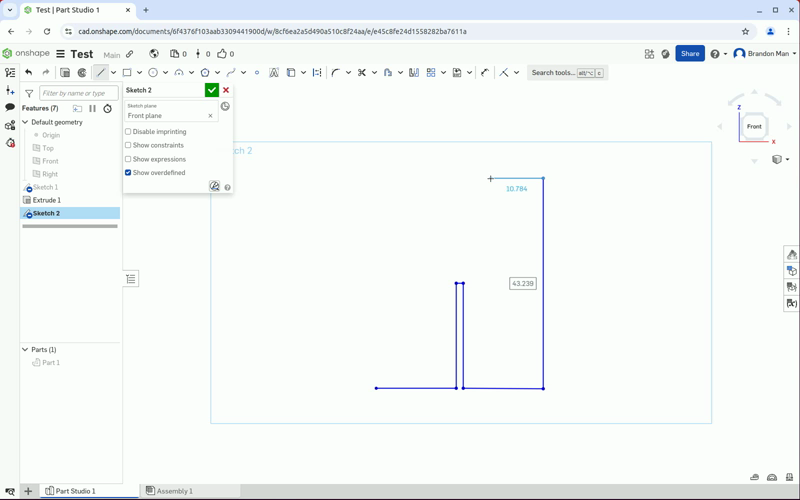
key_up(shift)
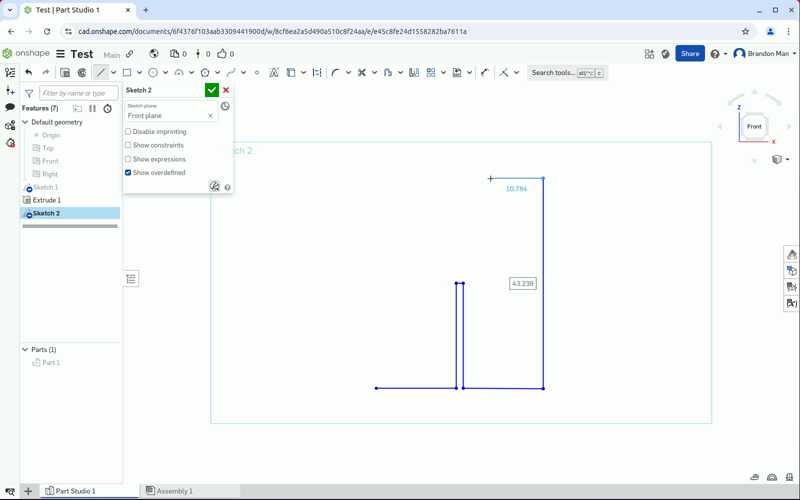
key_down(shift)
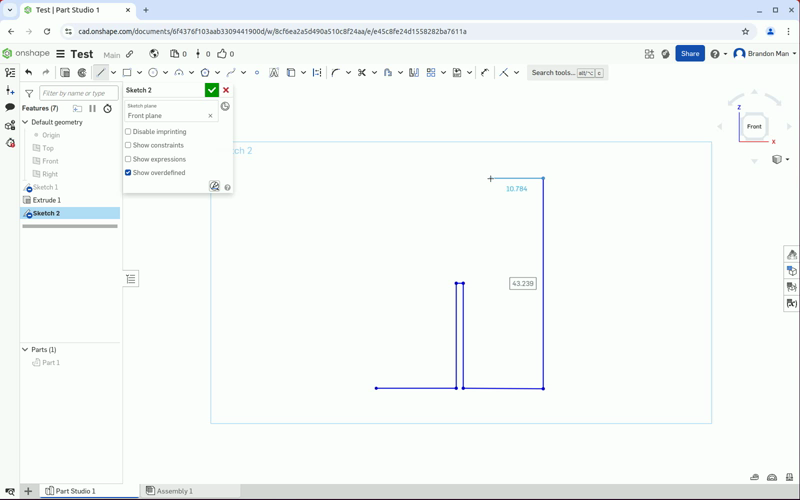
mouse_move(520, 178)
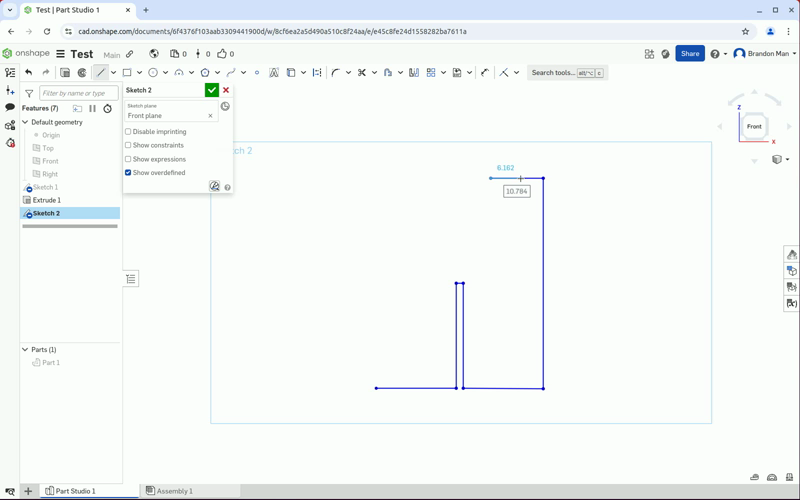
mouse_move(490, 171)
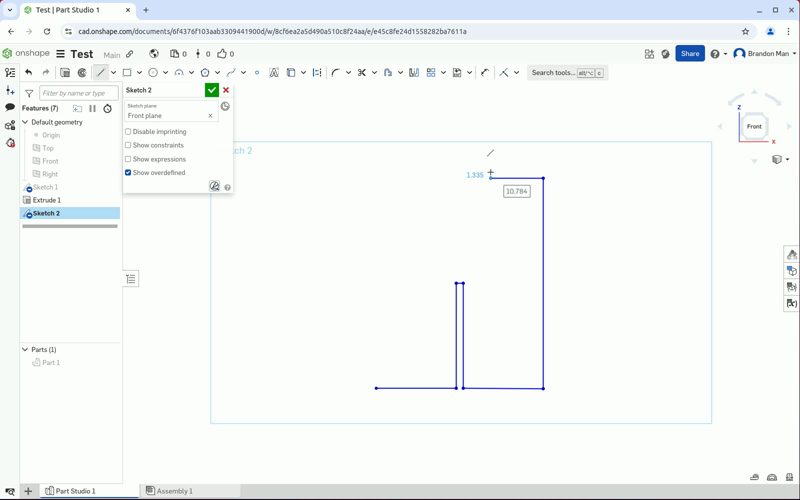
scroll(6)
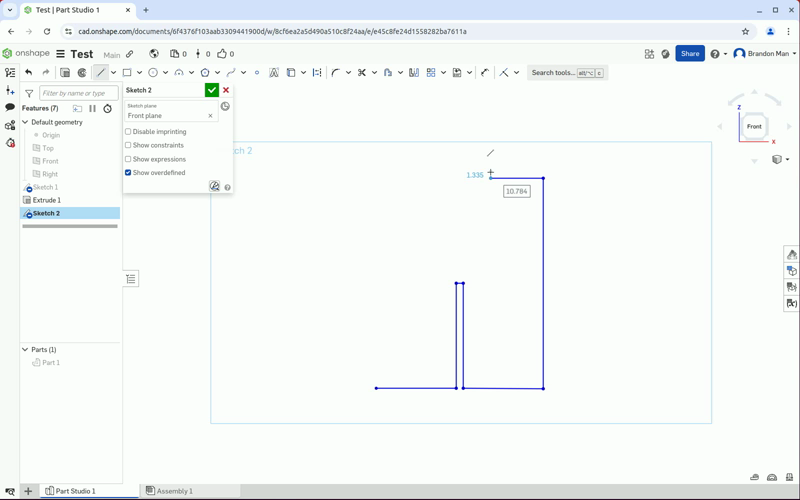
scroll(6)
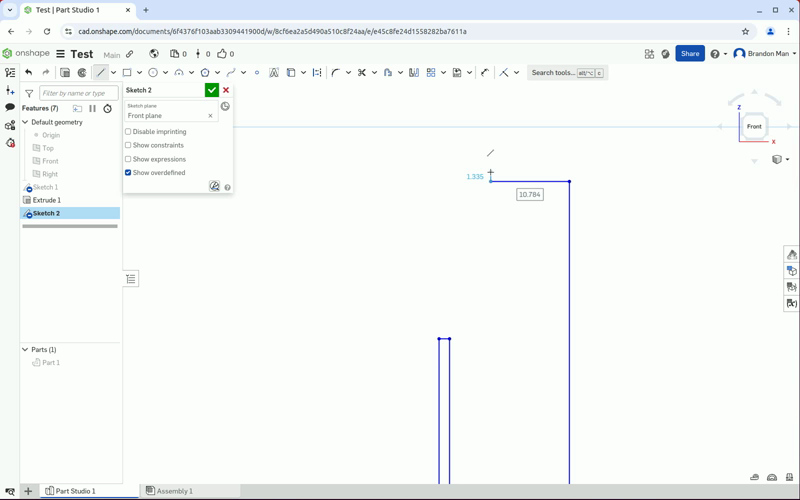
scroll(6)
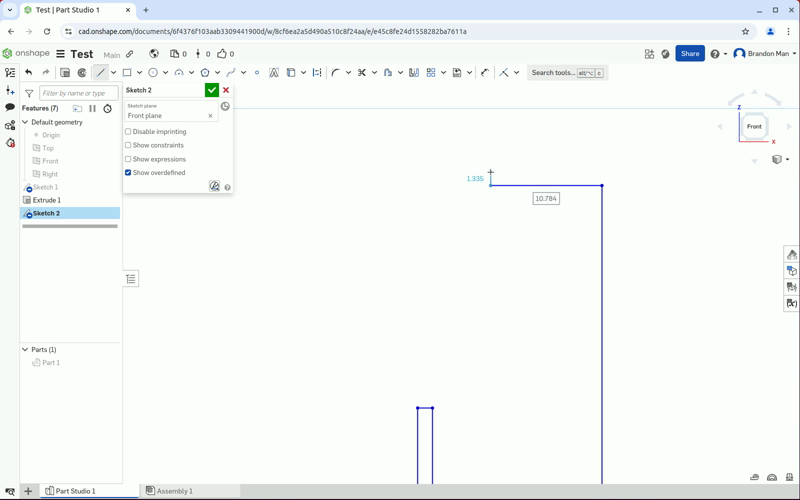
scroll(6)
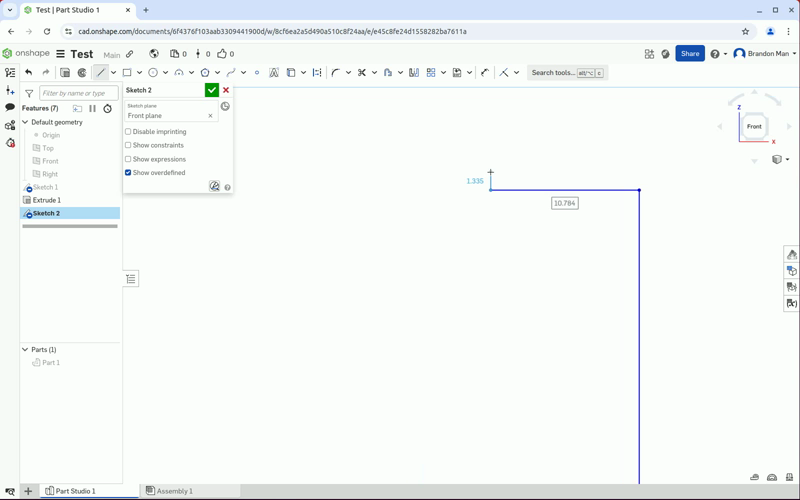
scroll(6)
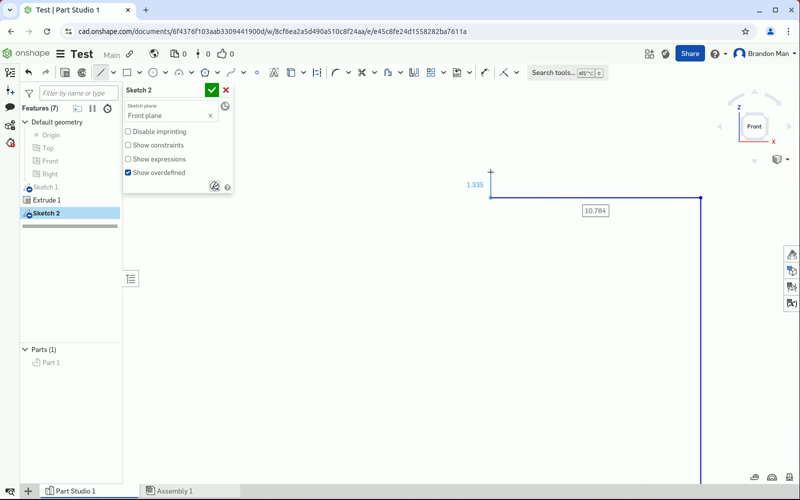
scroll(6)
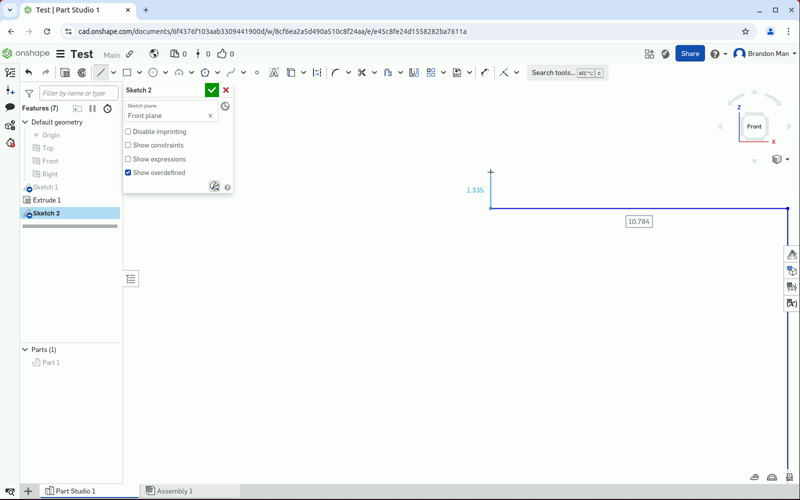
scroll(6)
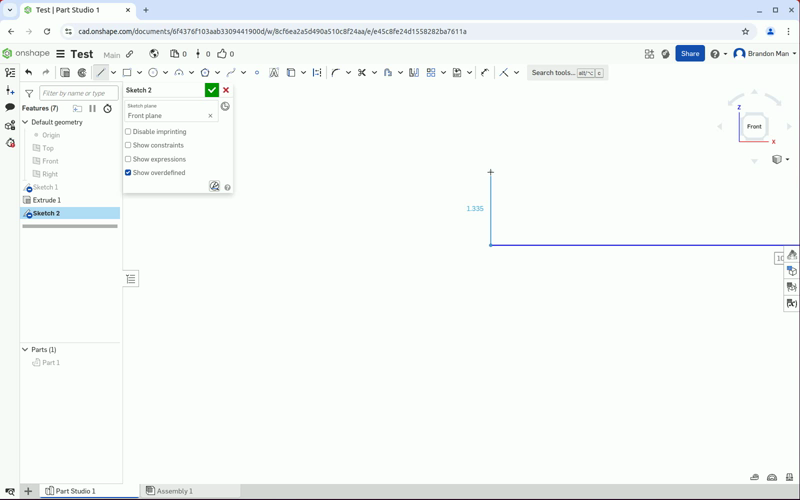
click(490, 171)
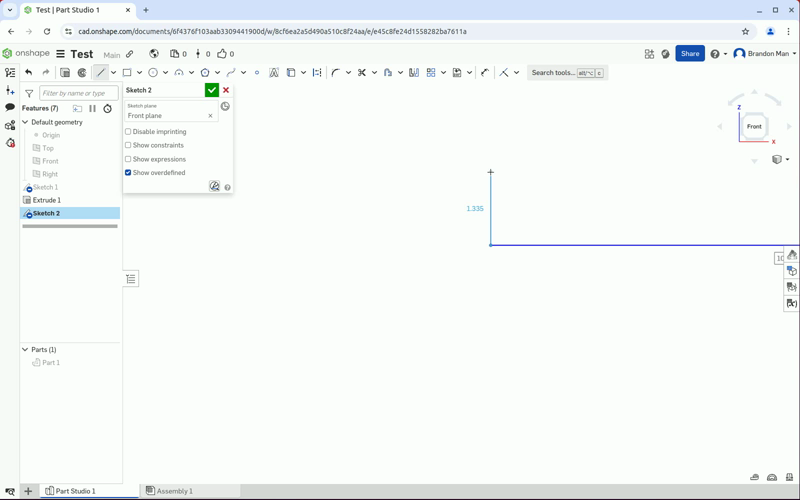
scroll(-6)
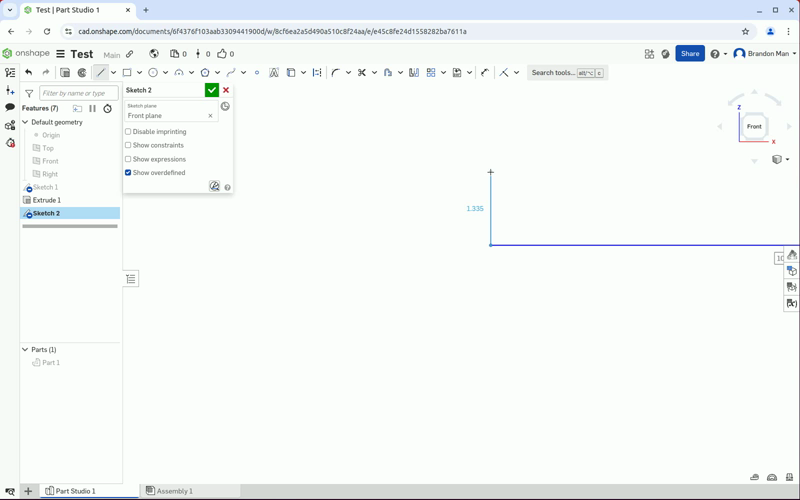
scroll(-6)
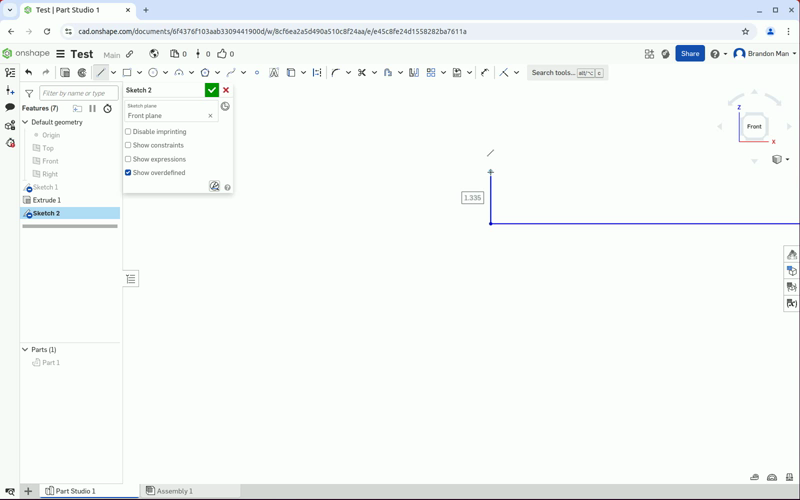
scroll(-6)
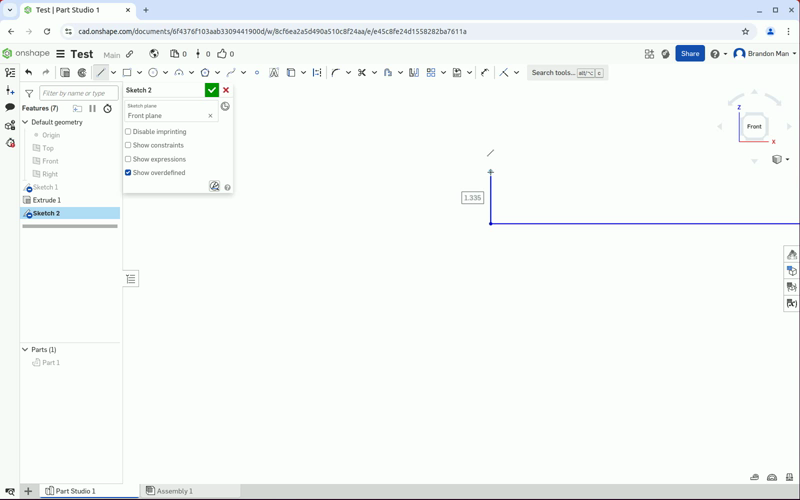
scroll(-6)
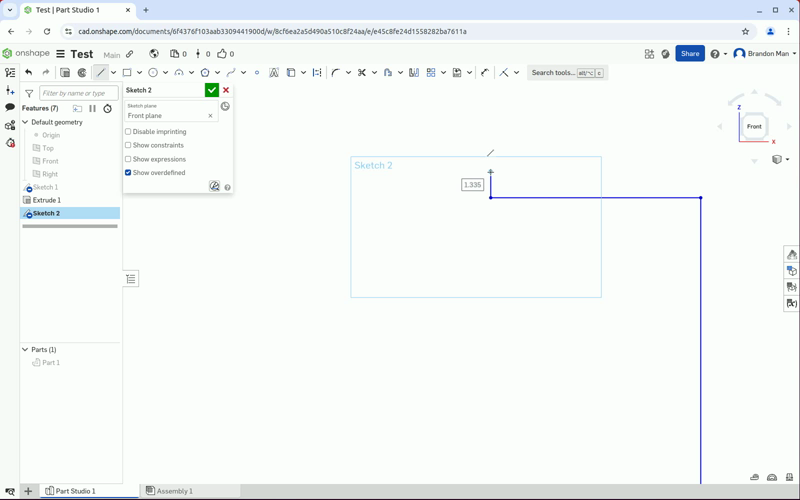
scroll(-6)
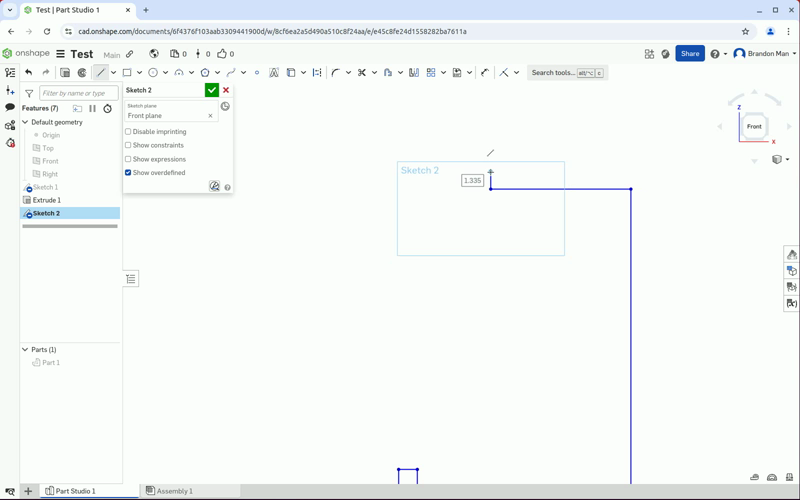
scroll(-6)
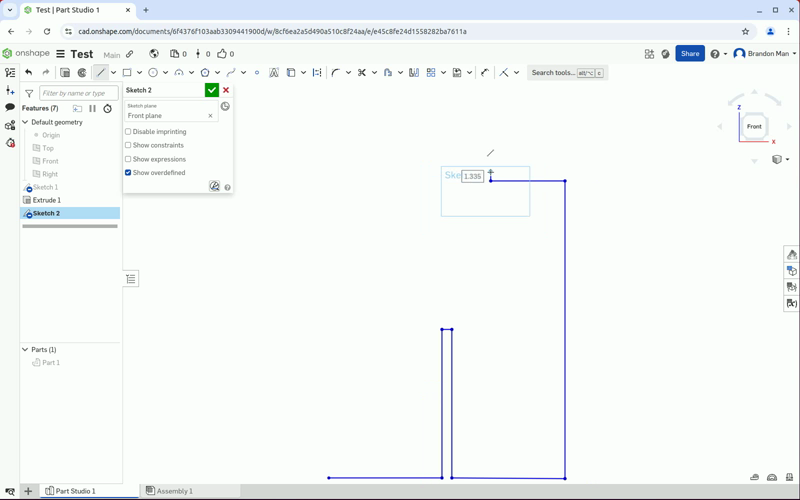
scroll(-6)
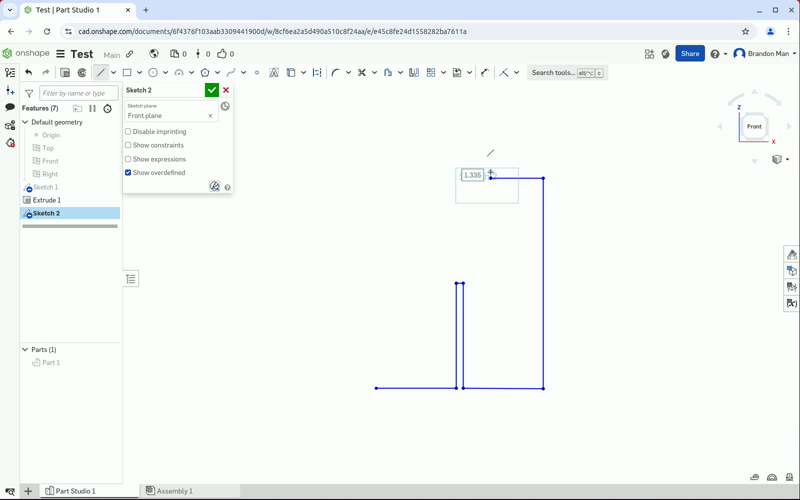
key_up(shift)
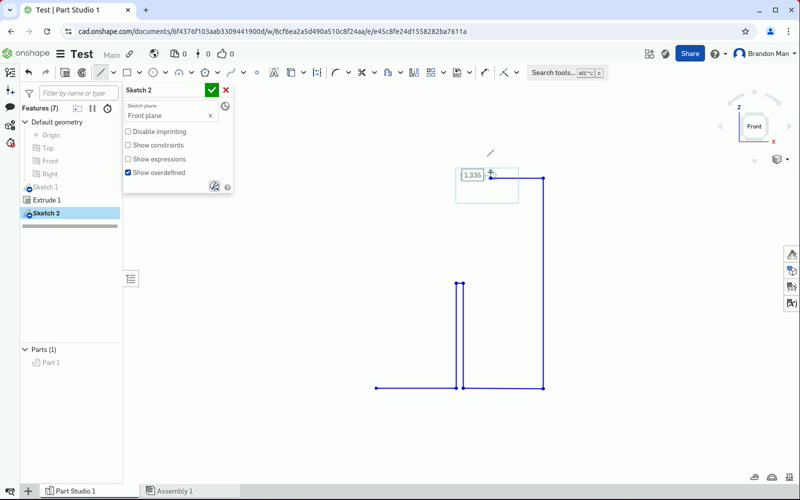
key_down(shift)
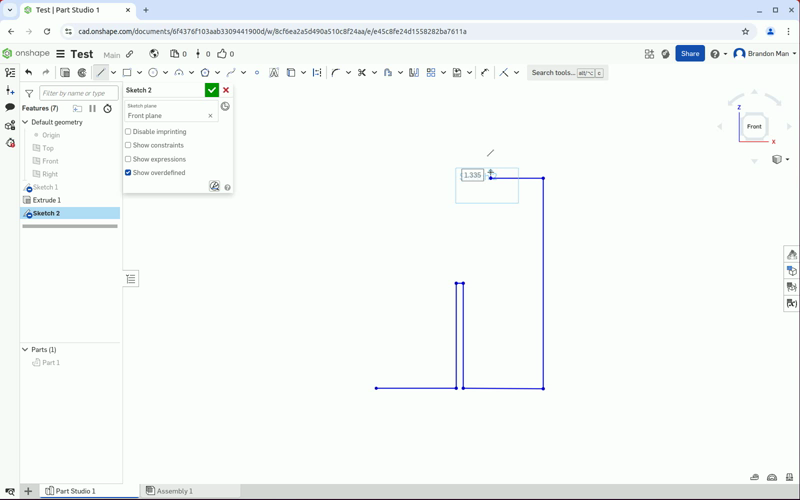
mouse_move(429, 171)
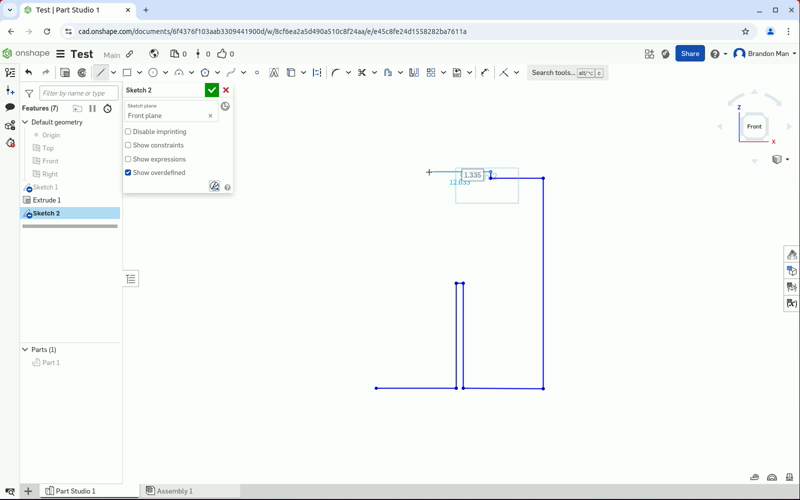
click(429, 171)
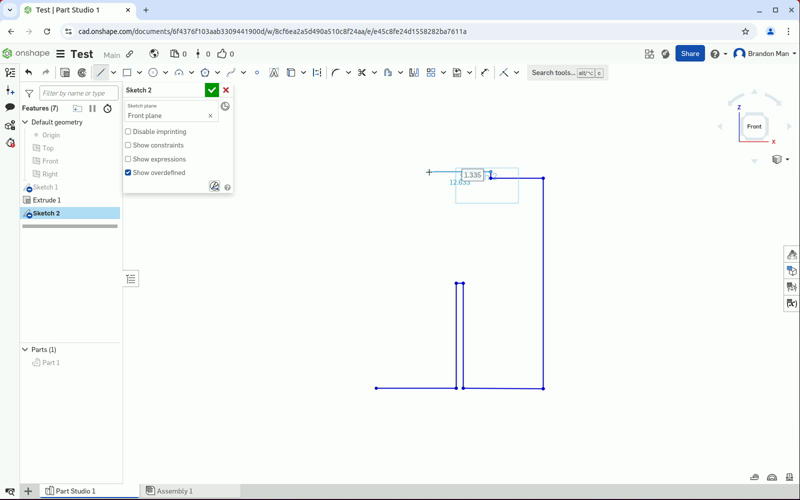
key_up(shift)
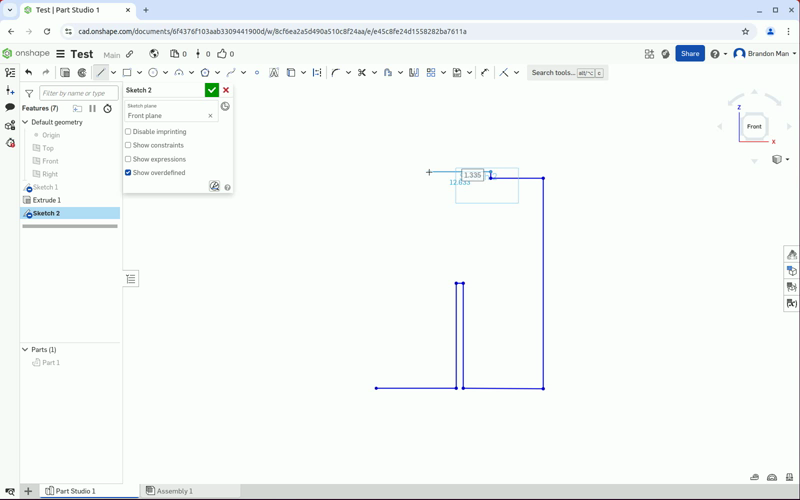
key_down(shift)
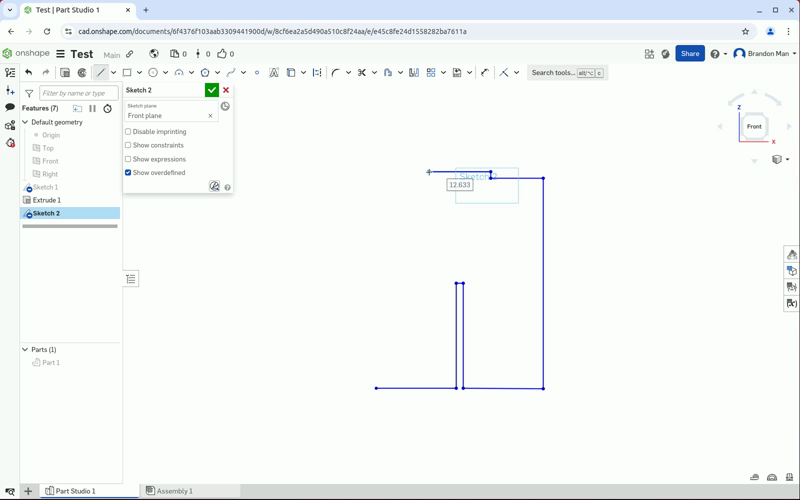
mouse_move(459, 171)
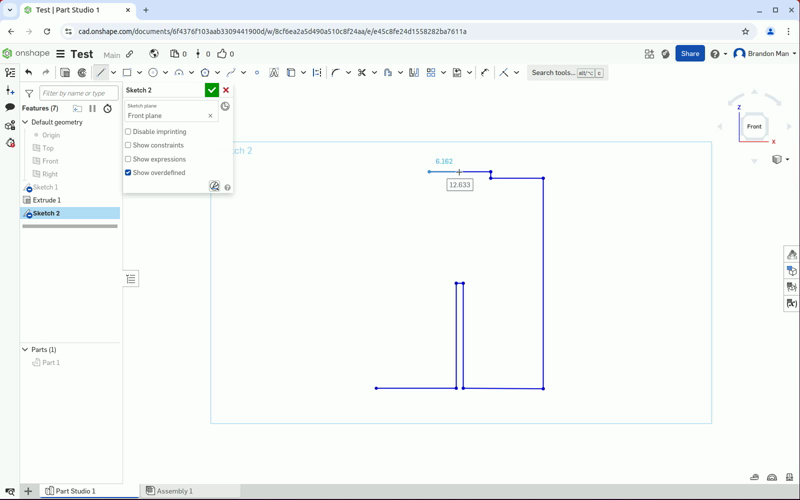
mouse_move(429, 178)
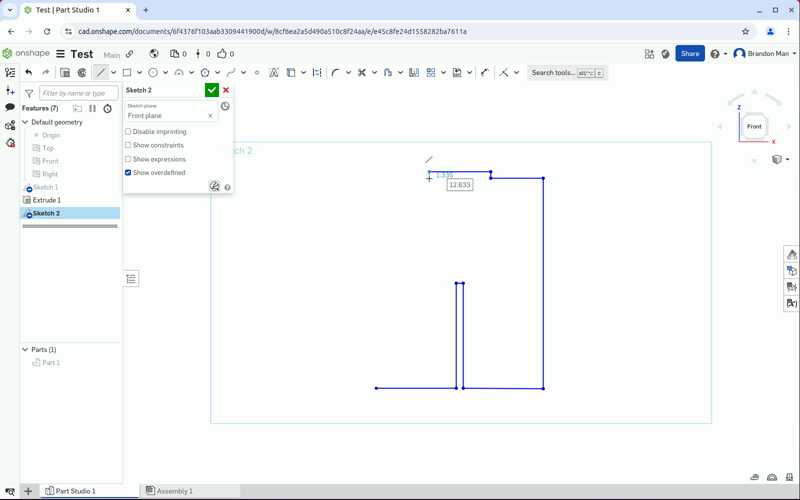
scroll(6)
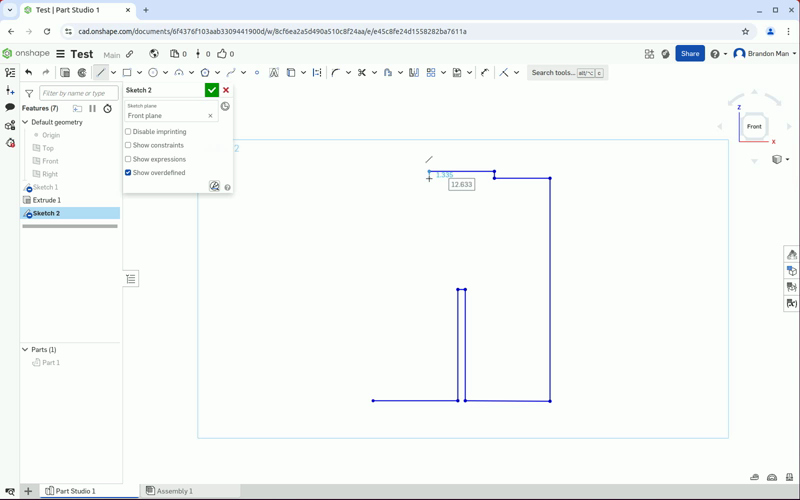
scroll(6)
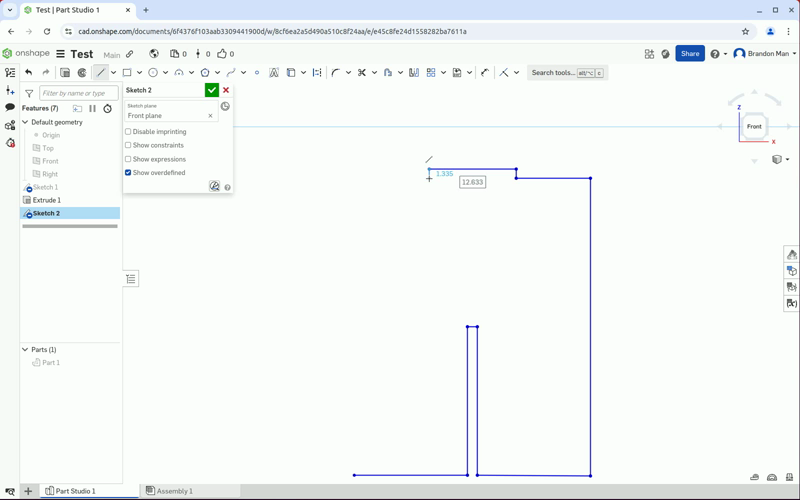
scroll(6)
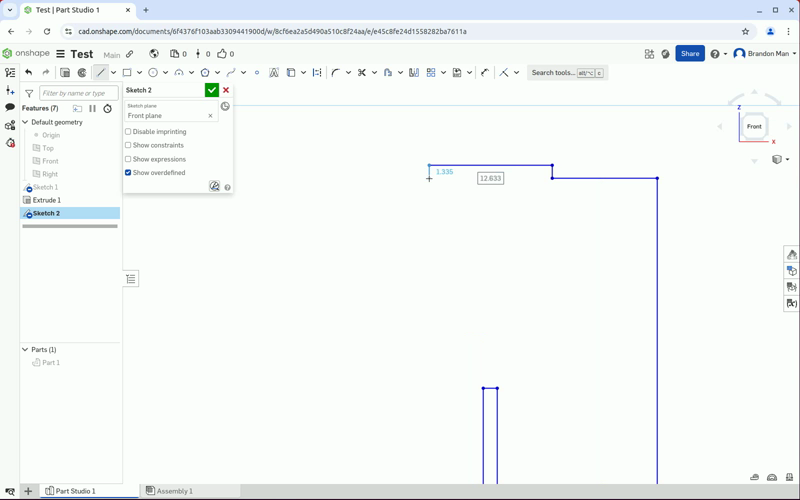
scroll(6)
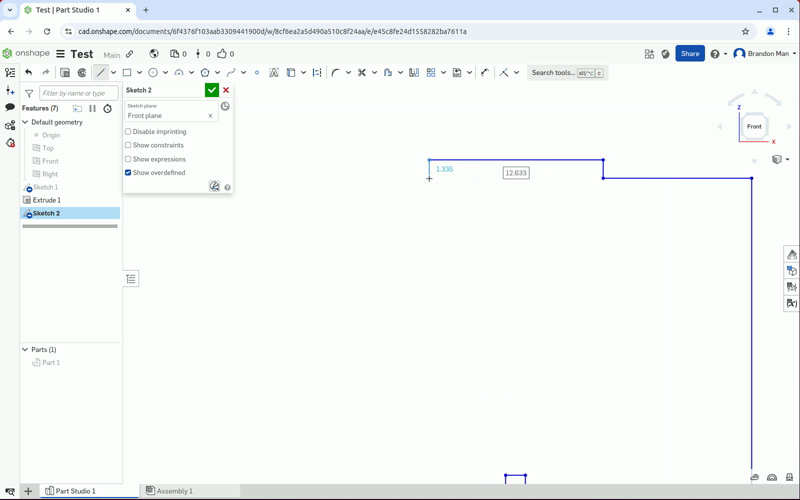
scroll(6)
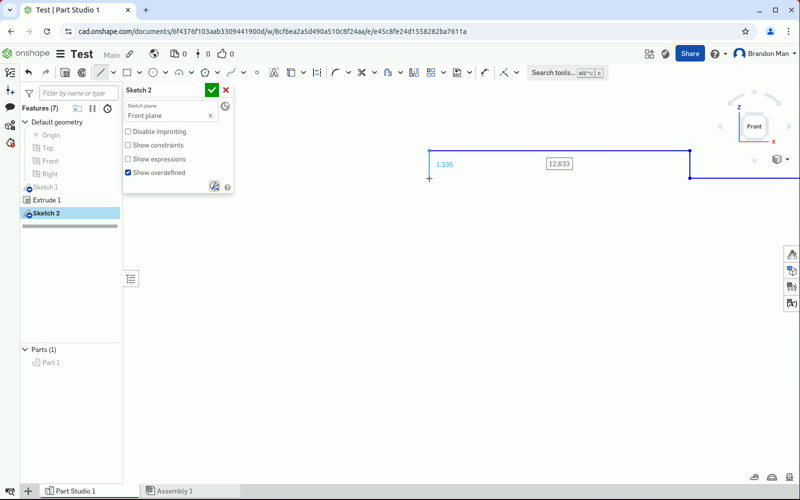
scroll(6)
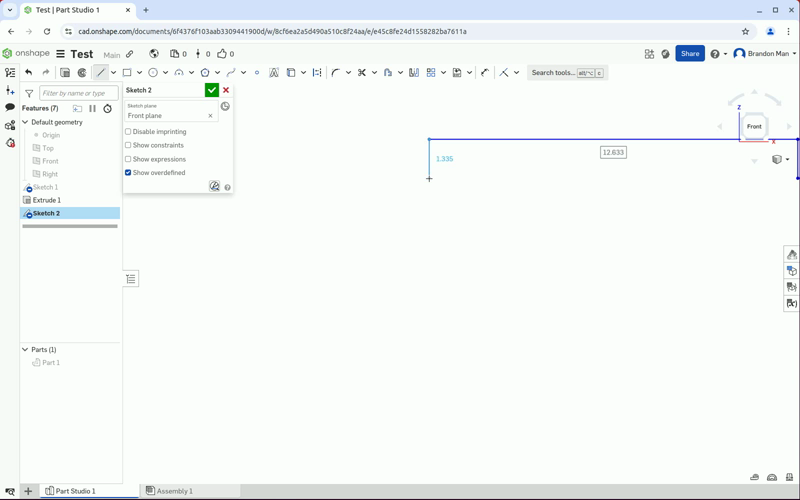
scroll(6)
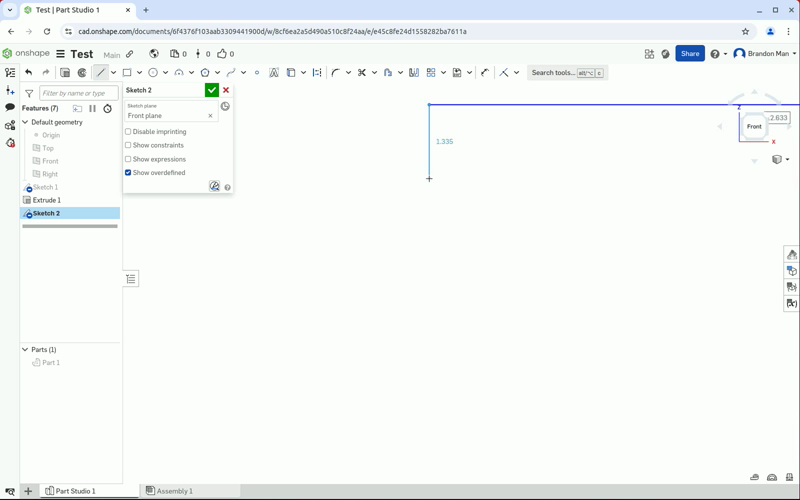
click(429, 178)
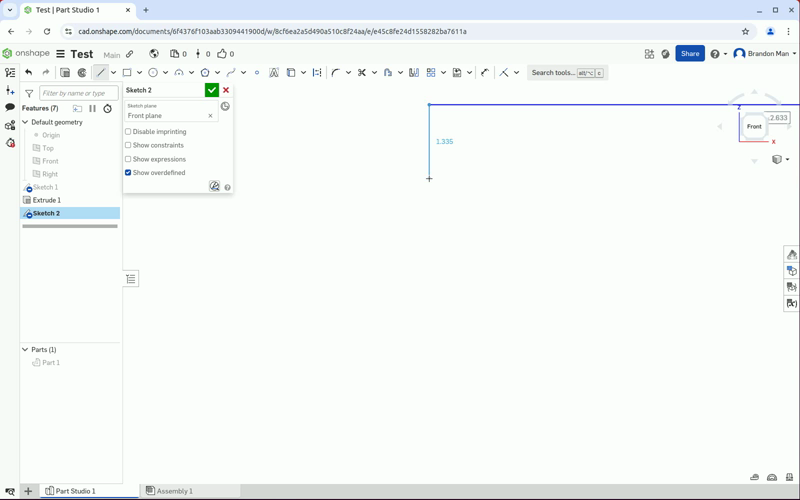
scroll(-6)
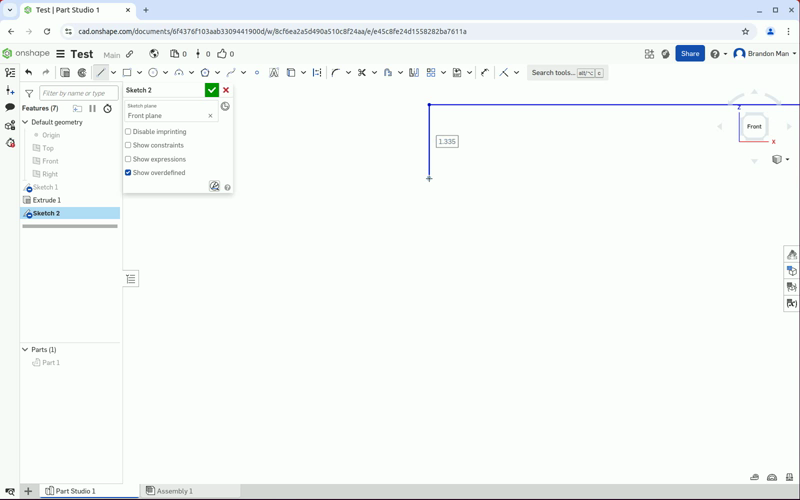
scroll(-6)
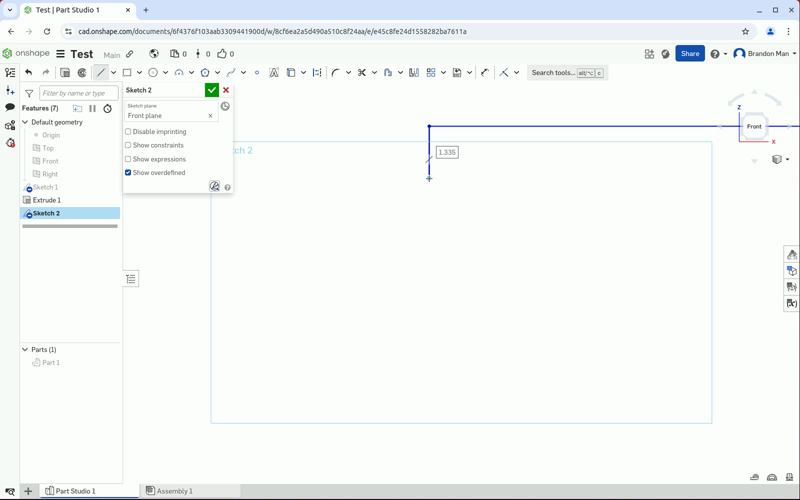
scroll(-6)
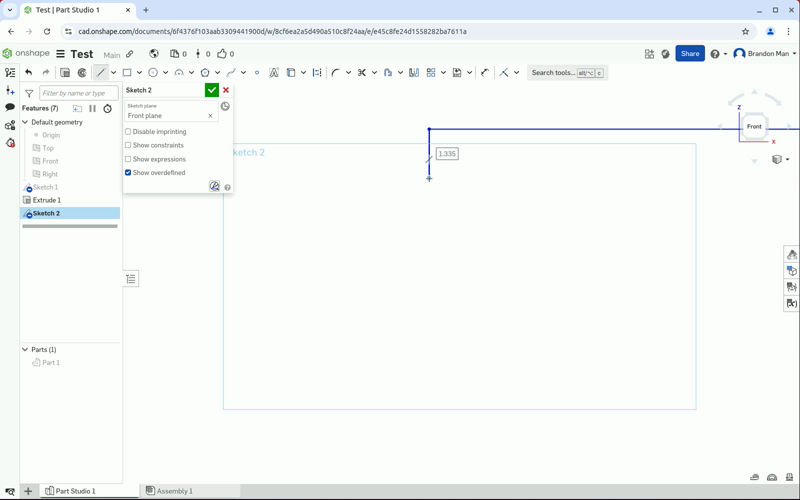
scroll(-6)
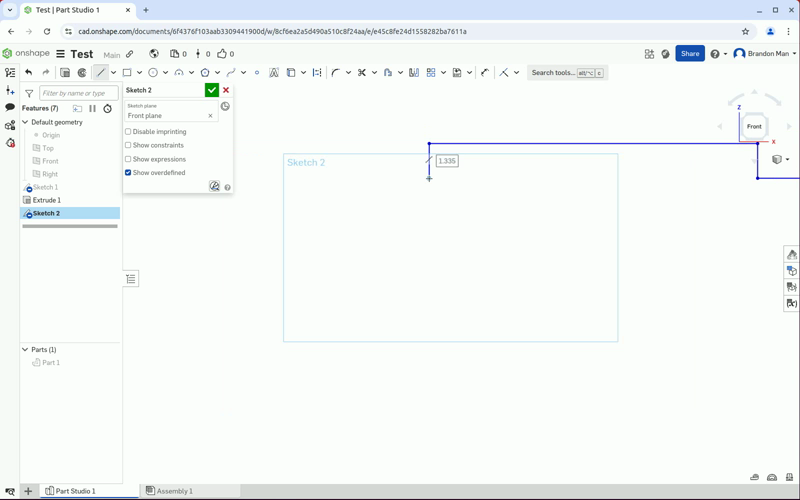
scroll(-6)
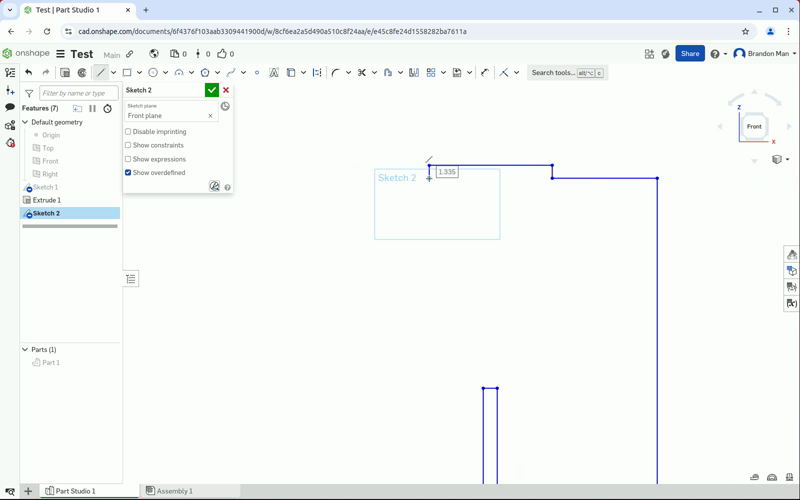
scroll(-6)
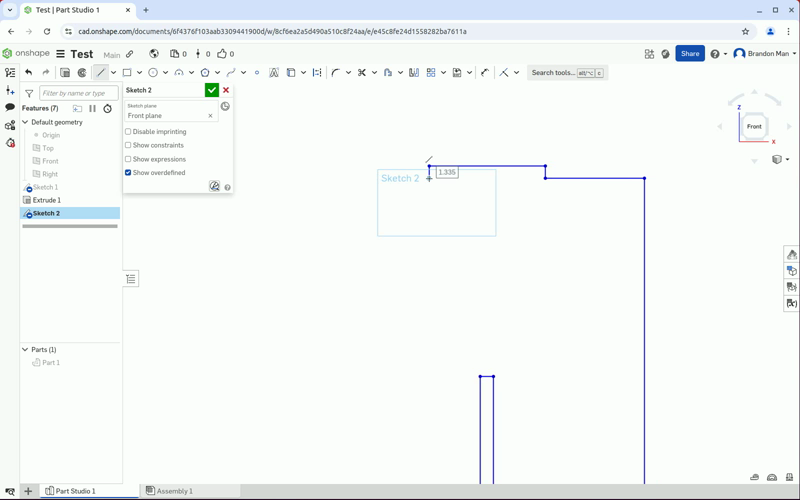
scroll(-6)
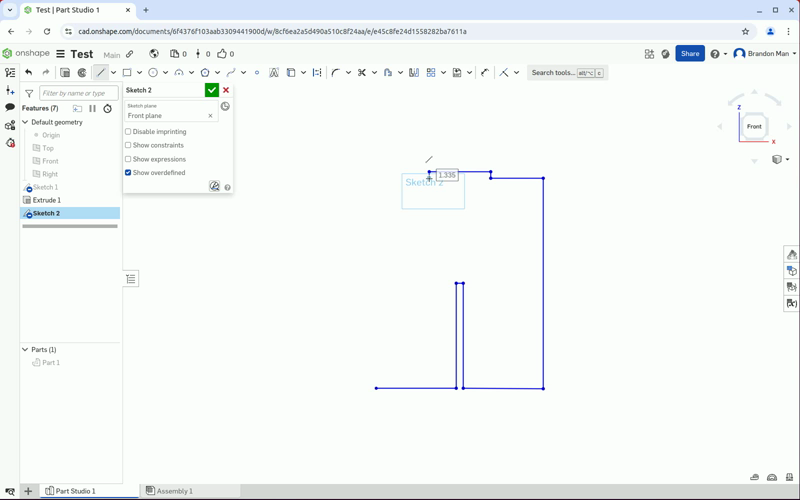
key_up(shift)
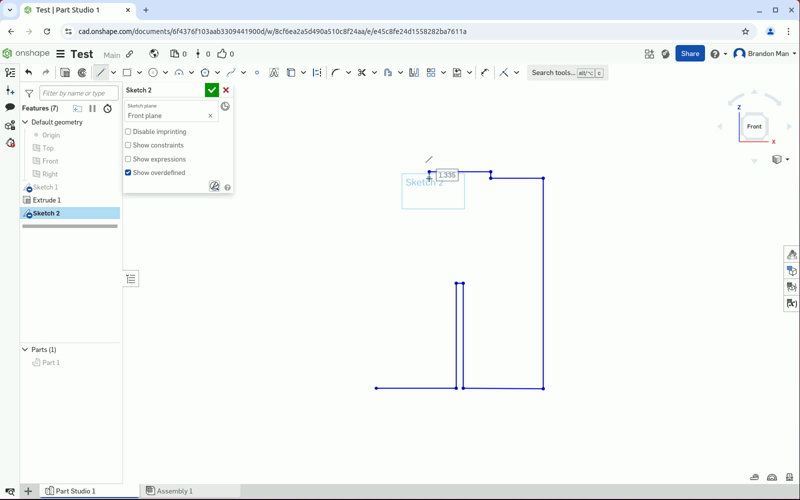
key_down(shift)
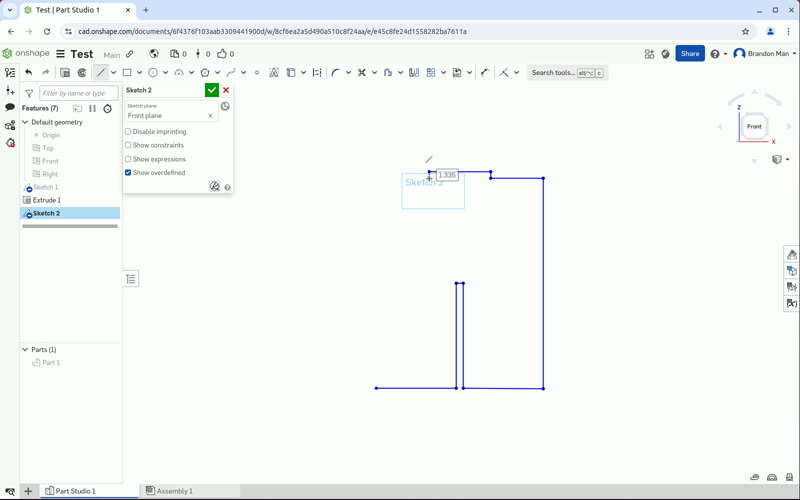
mouse_move(459, 178)
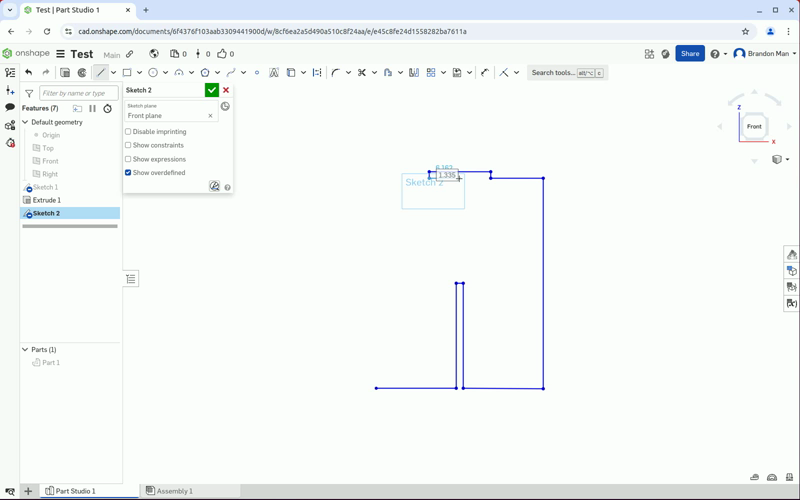
mouse_move(376, 178)
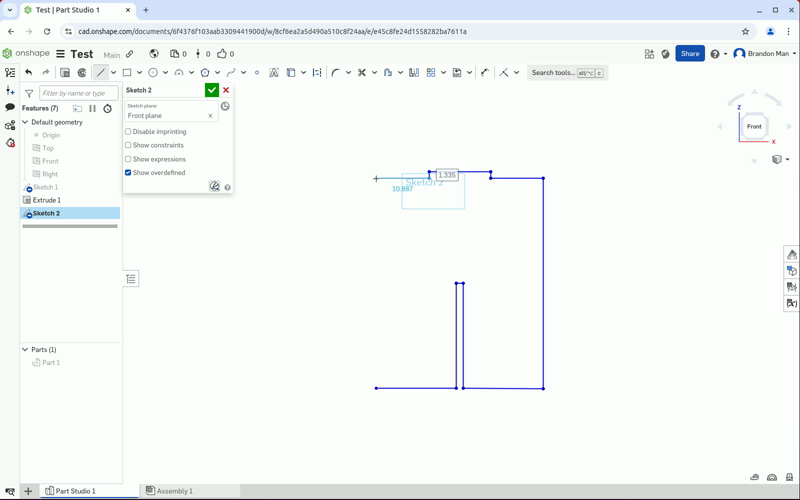
click(376, 178)
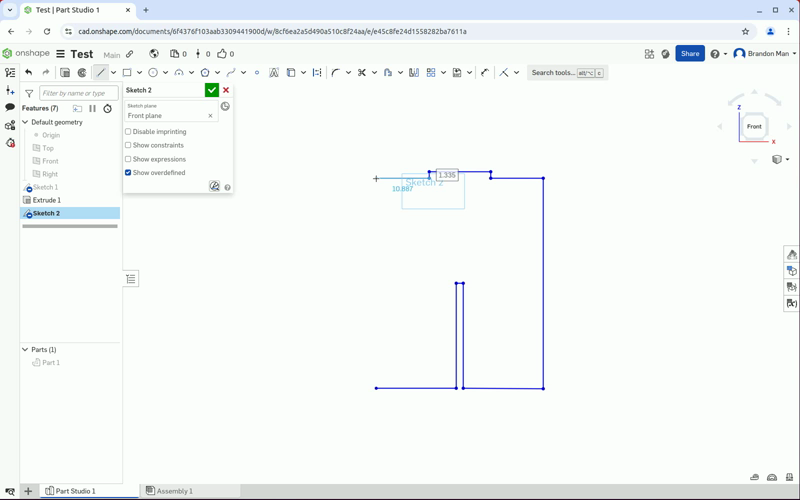
key_up(shift)
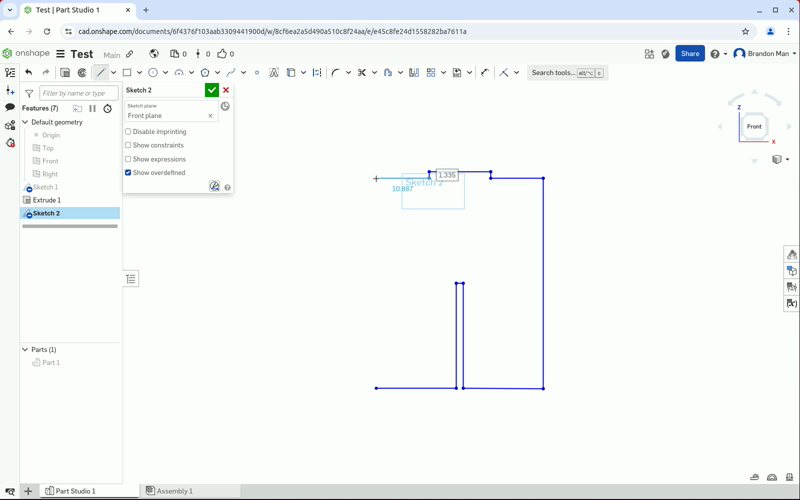
key_down(shift)
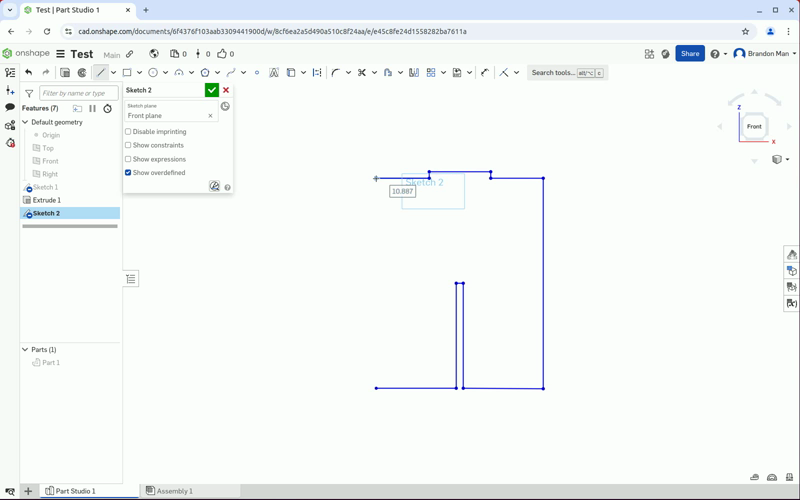
mouse_move(376, 388)
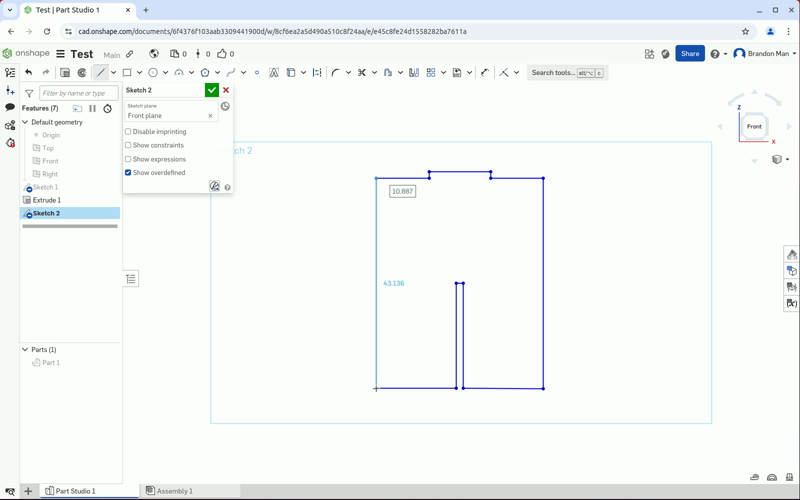
key_up(shift)
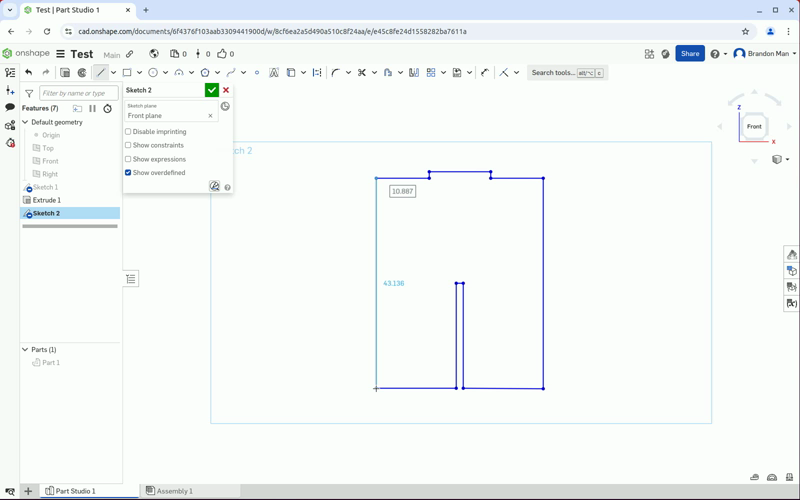
click(376, 388)
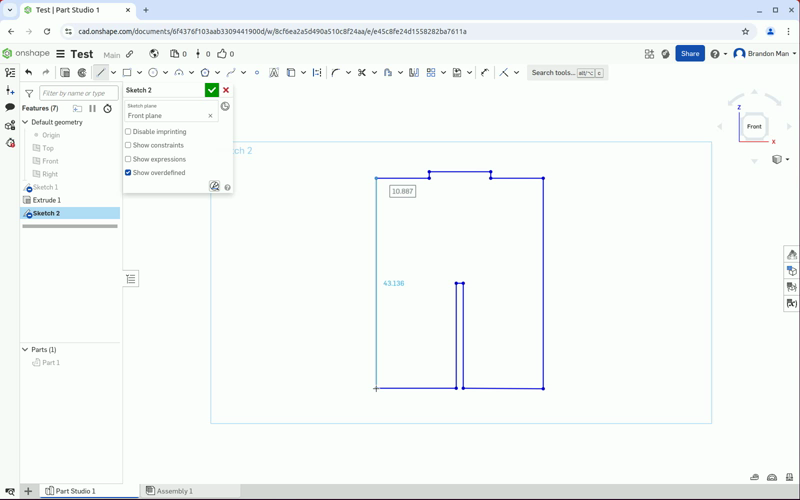
key(esc)
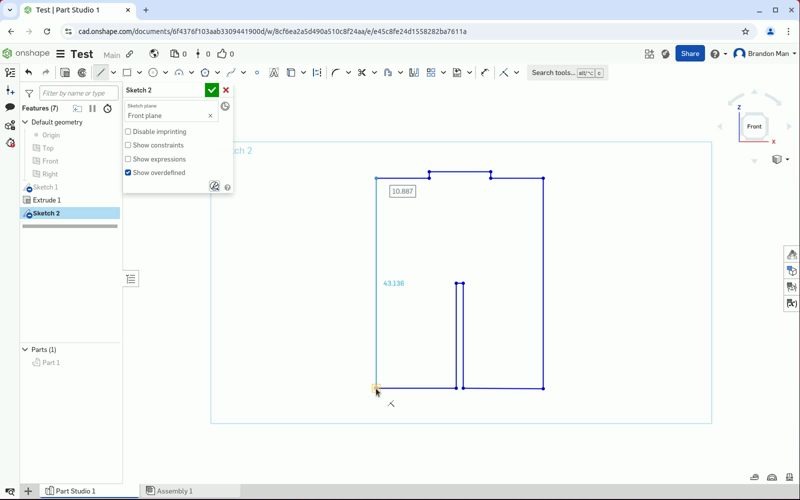
mouse_move(511, 230)
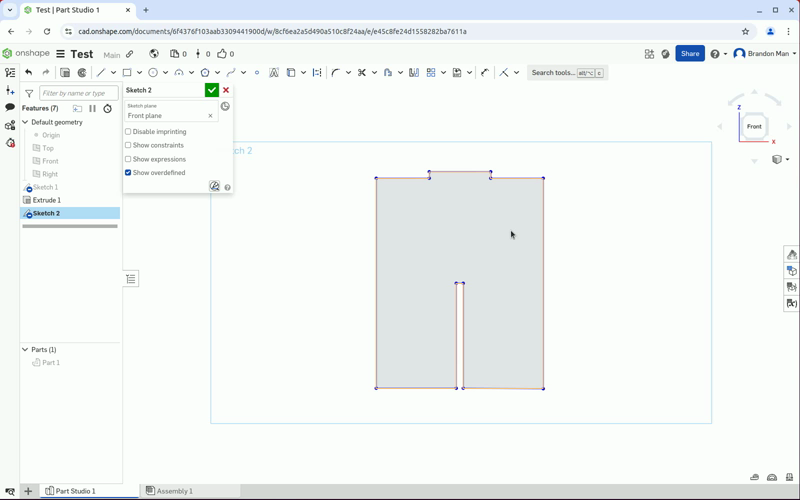
click(511, 230)
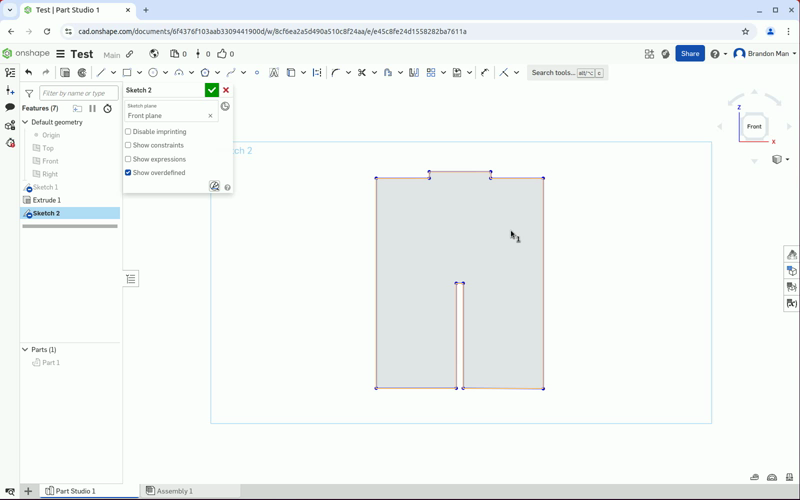
mouse_move(73, 352)
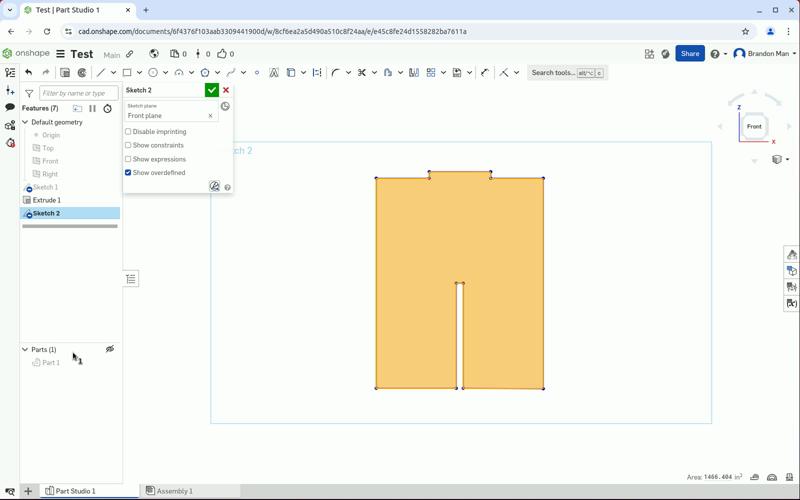
key(shift+y)
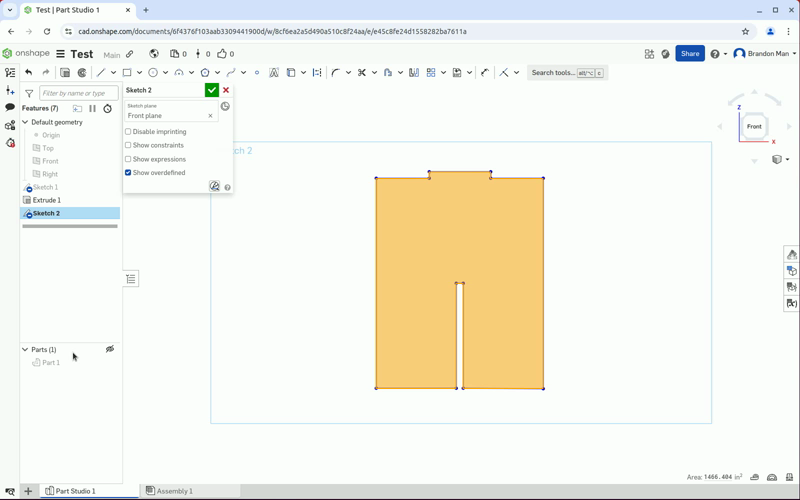
key(shift+e)
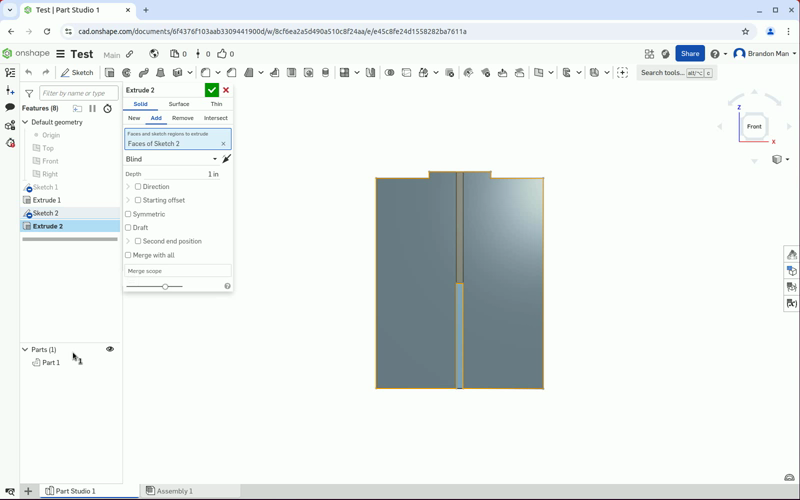
mouse_move(143, 106)
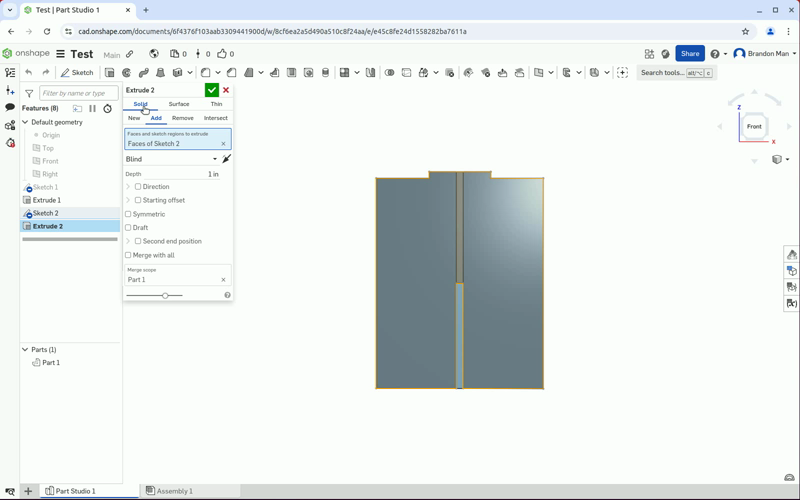
click(143, 106)
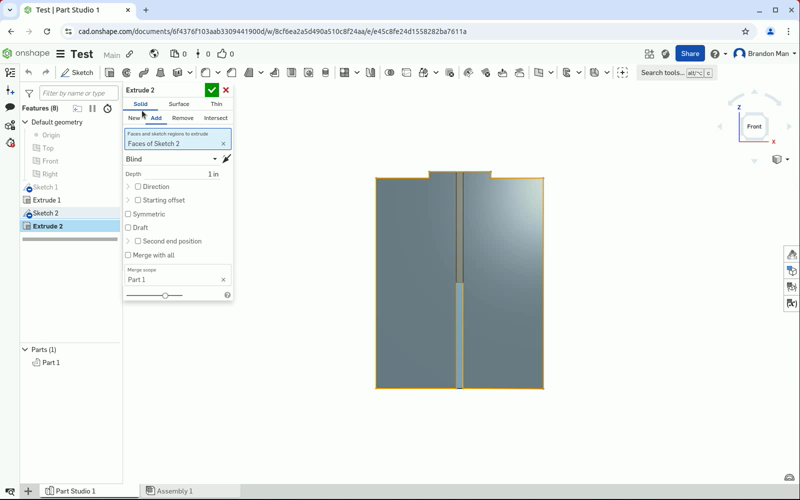
mouse_move(137, 120)
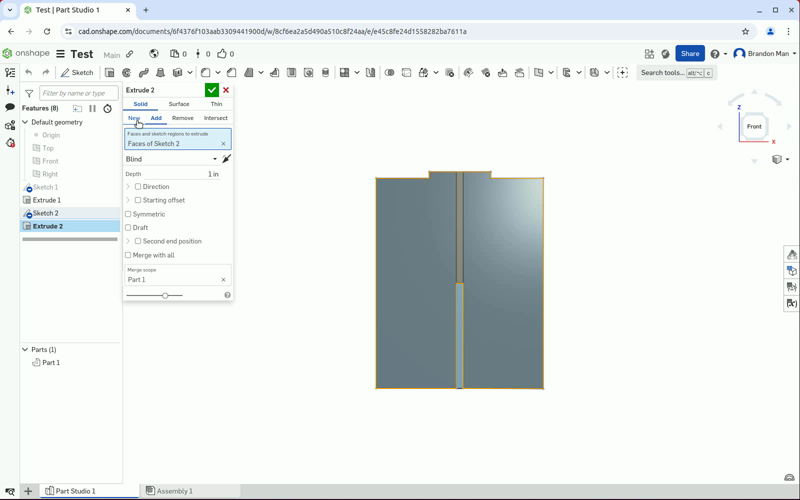
click(137, 120)
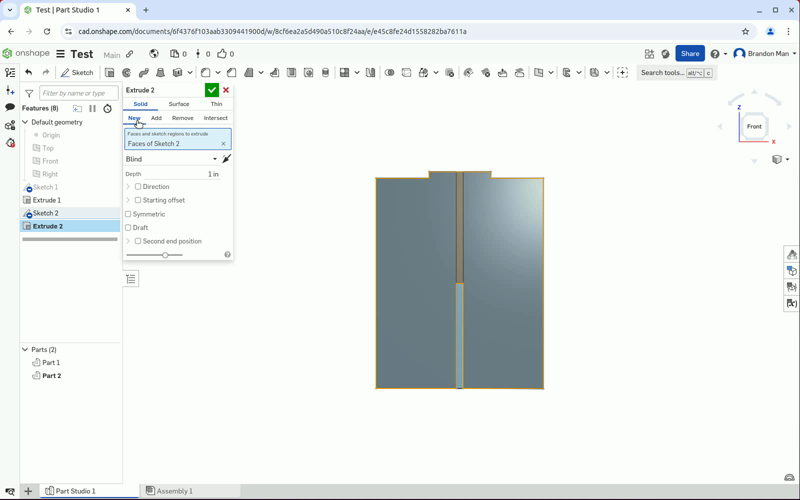
key(tab, 4)
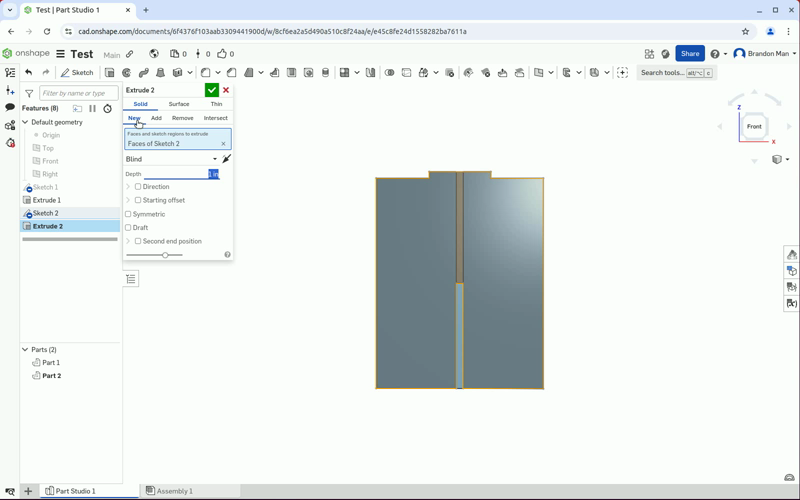
text(1.444)
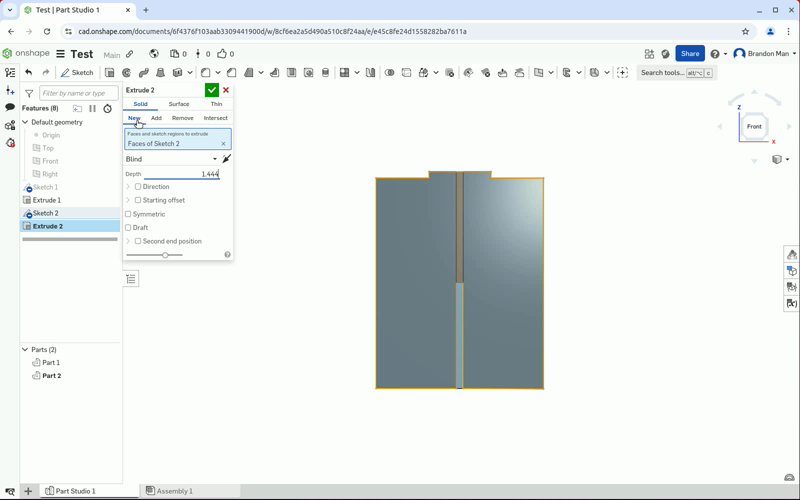
key(enter)
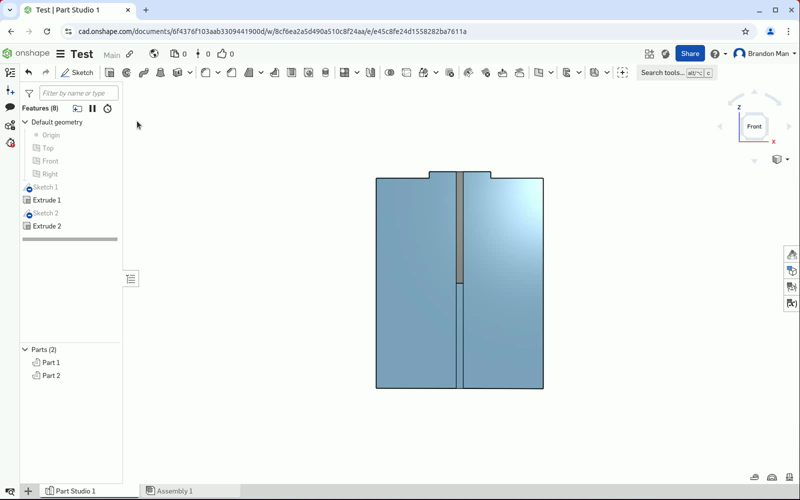
key(shift+h)
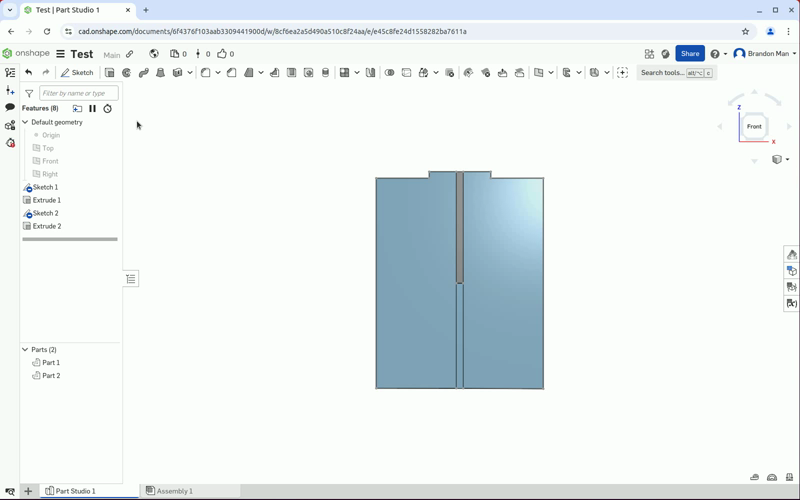
key(shift+h)
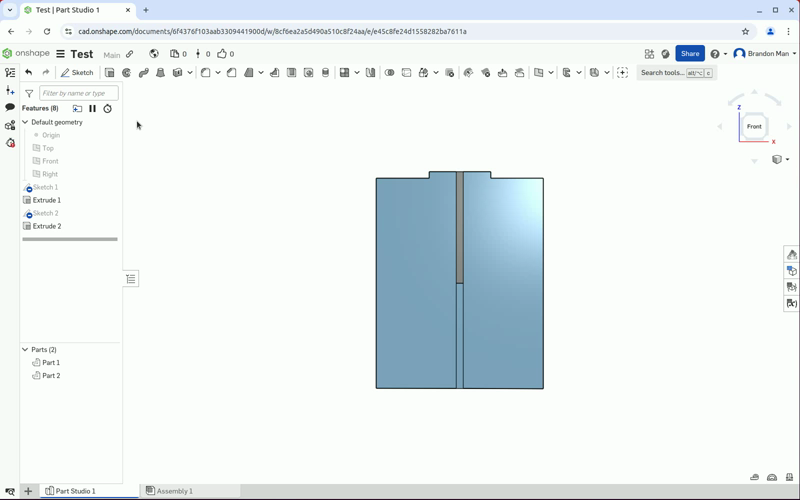
mouse_move(73, 189)
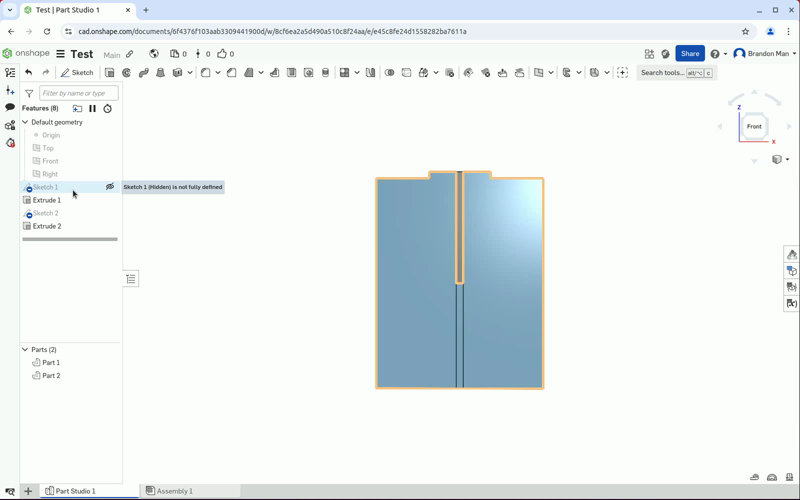
click(73, 189)
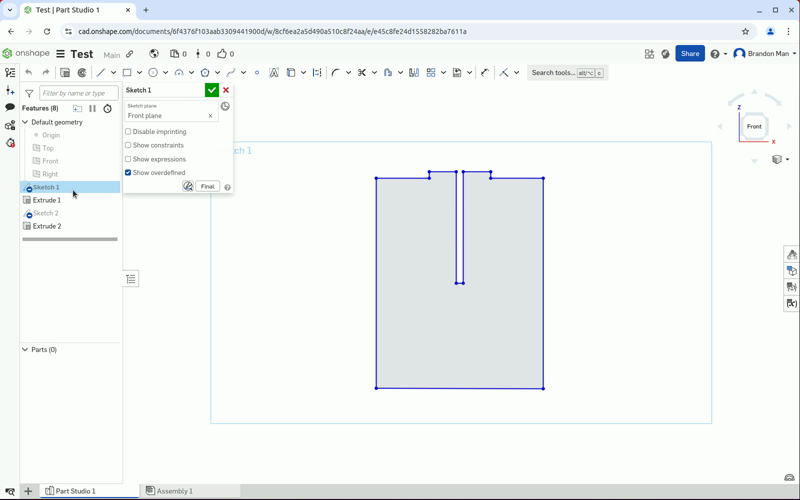
mouse_move(229, 92)
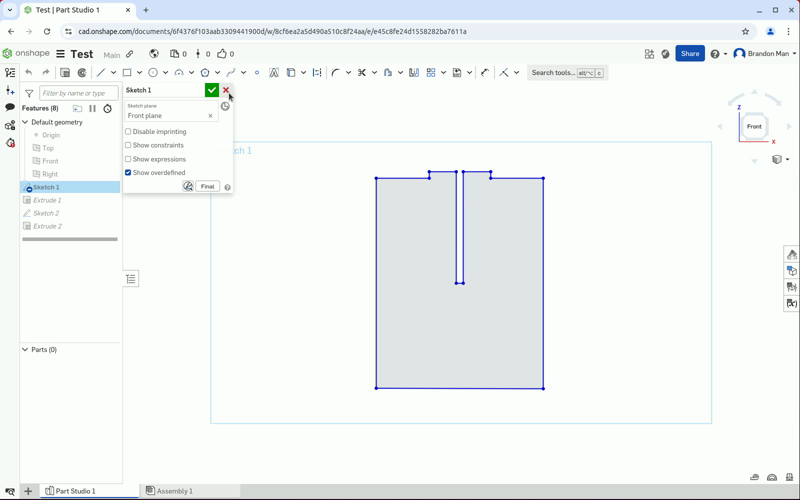
click(229, 92)
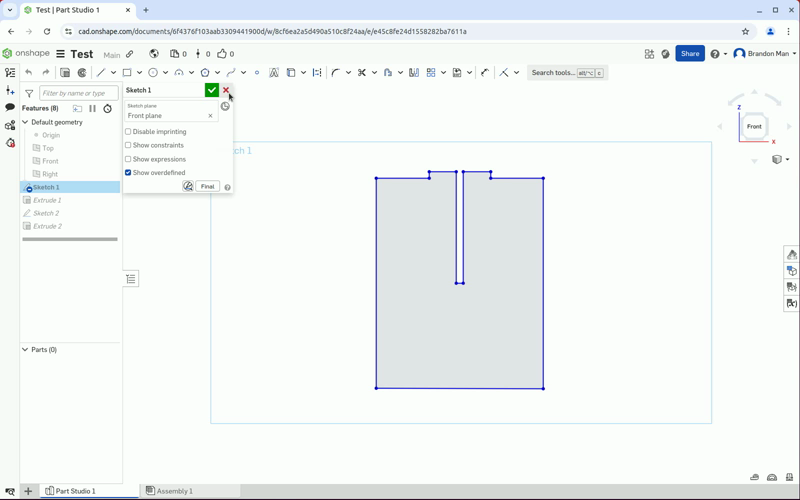
key(shift+s)
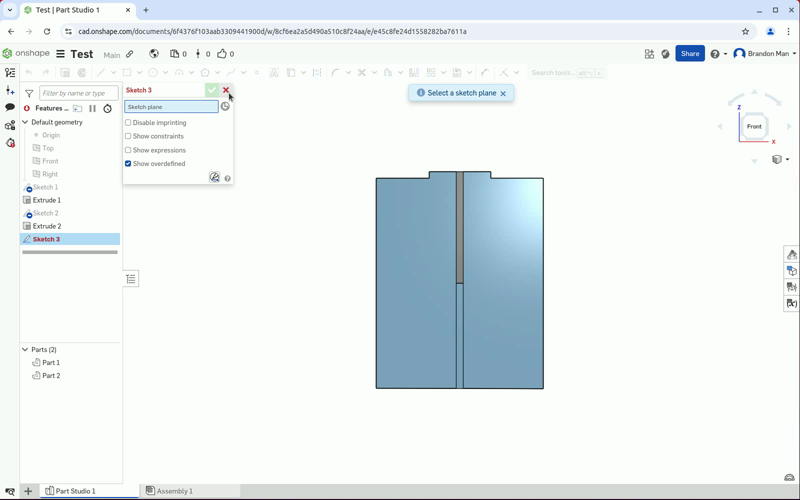
mouse_move(73, 163)
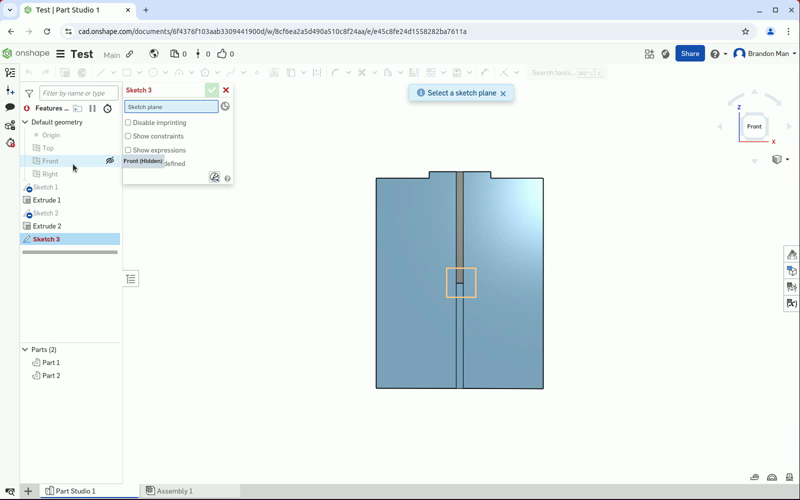
click(73, 163)
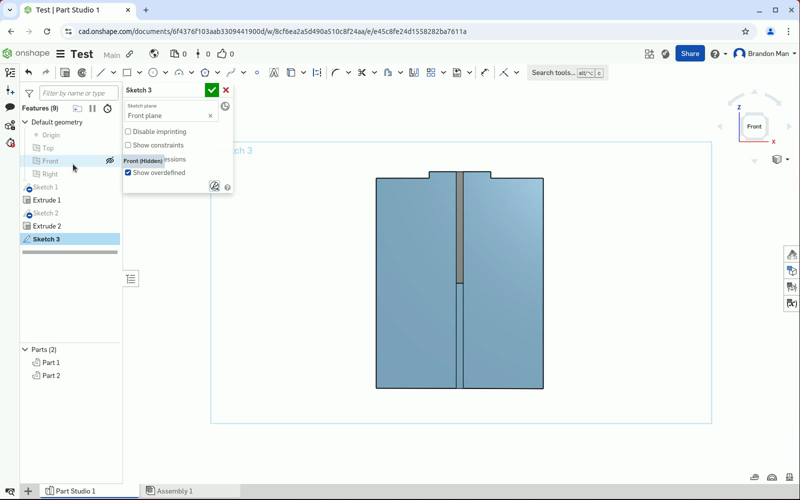
mouse_move(73, 352)
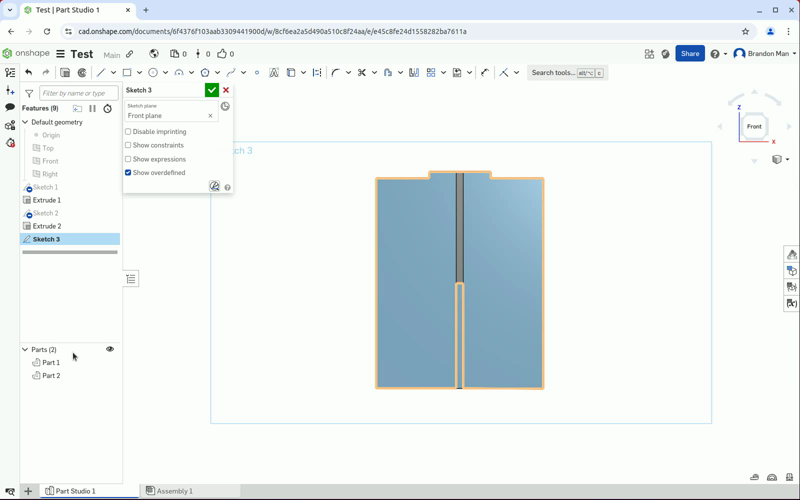
key(y)
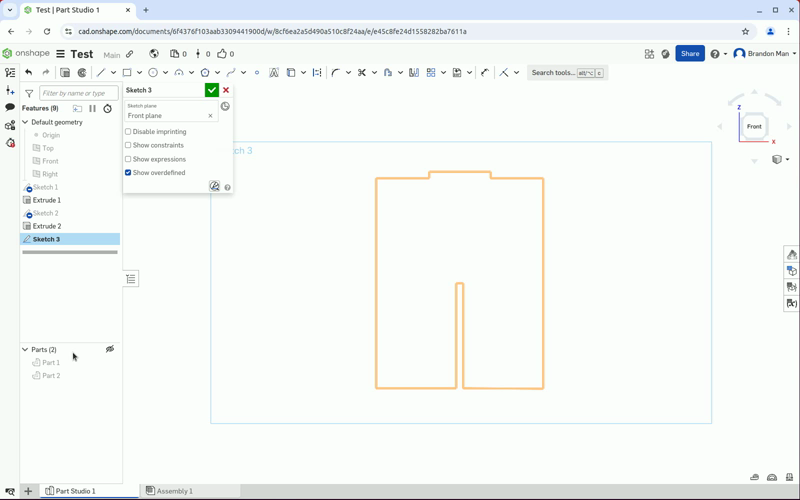
key(c)
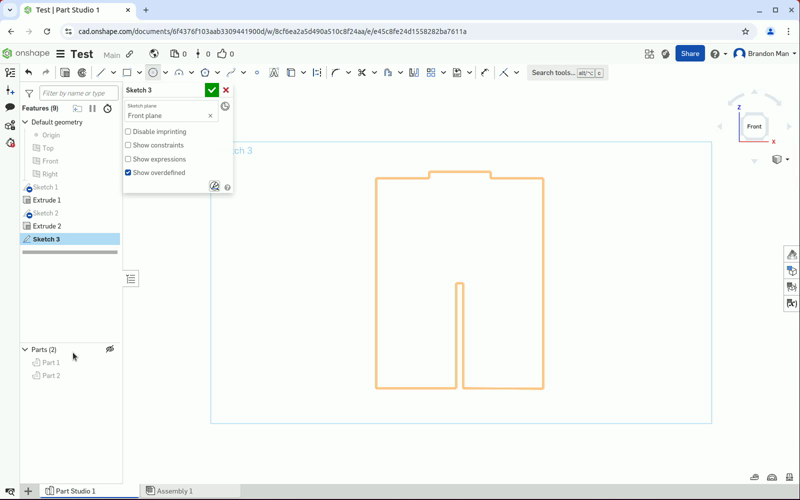
key_down(shift)
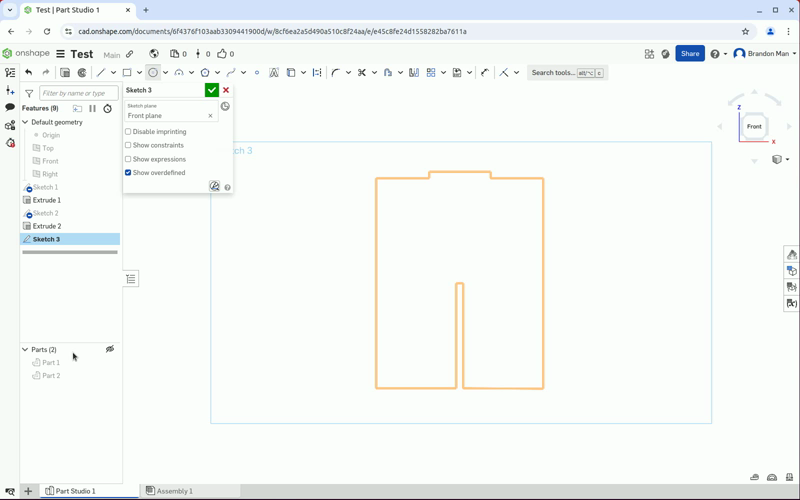
mouse_move(460, 282)
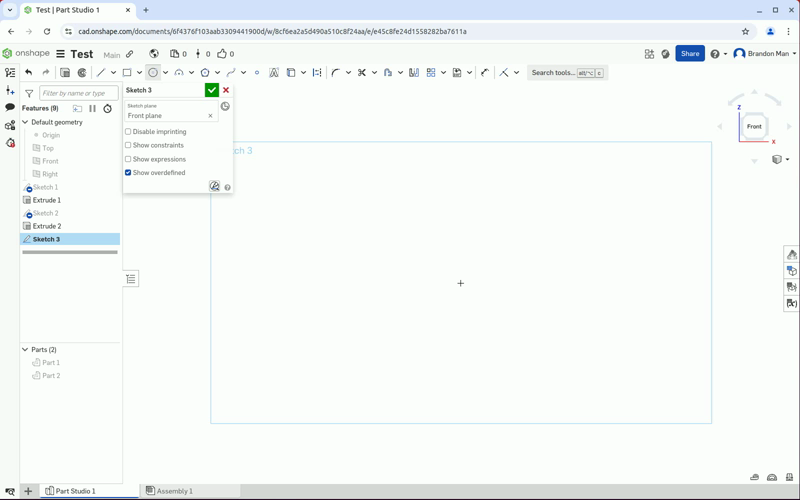
click(460, 282)
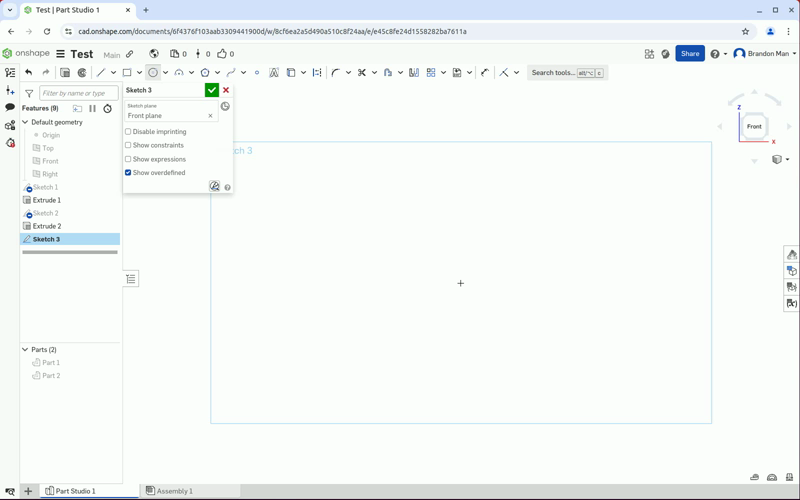
key_up(shift)
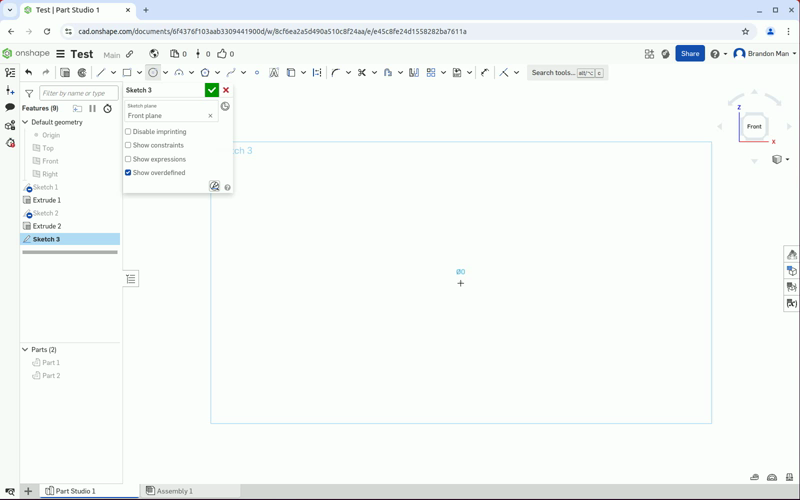
mouse_move(566, 282)
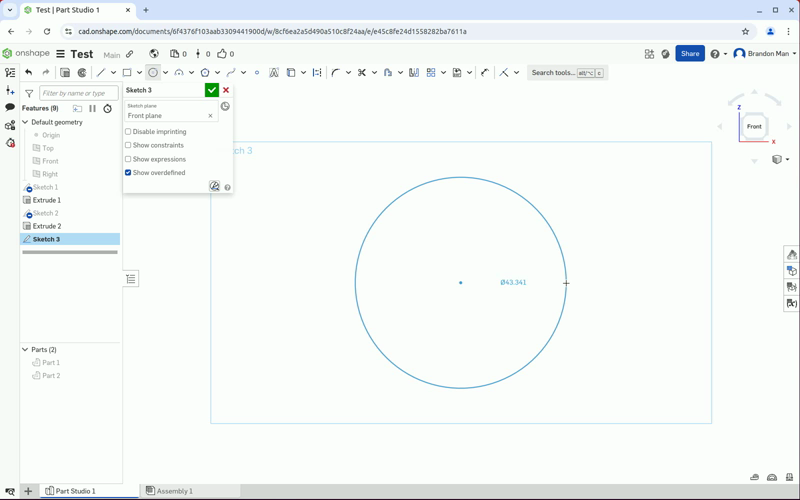
click(566, 282)
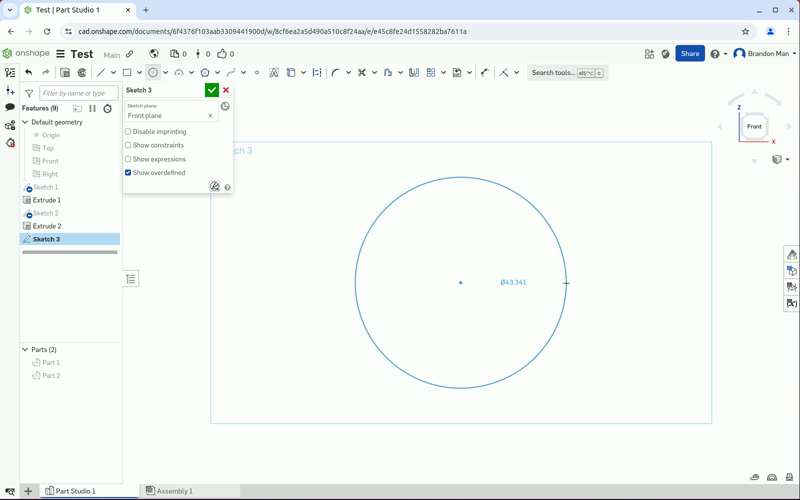
key(esc)
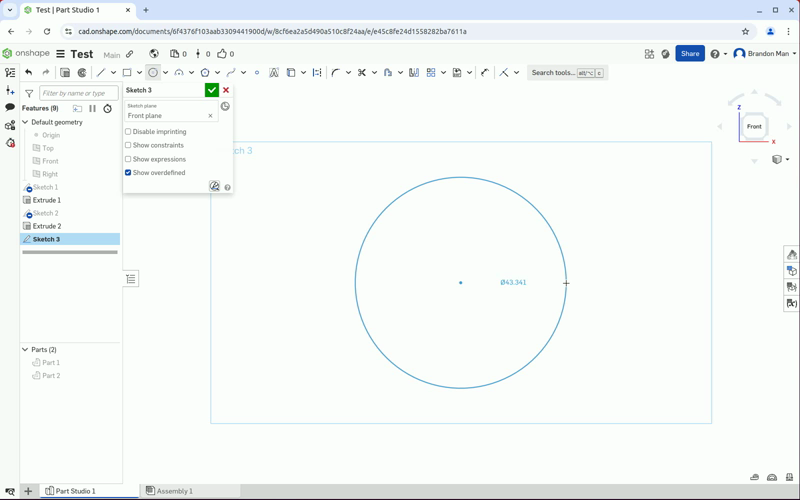
key(l)
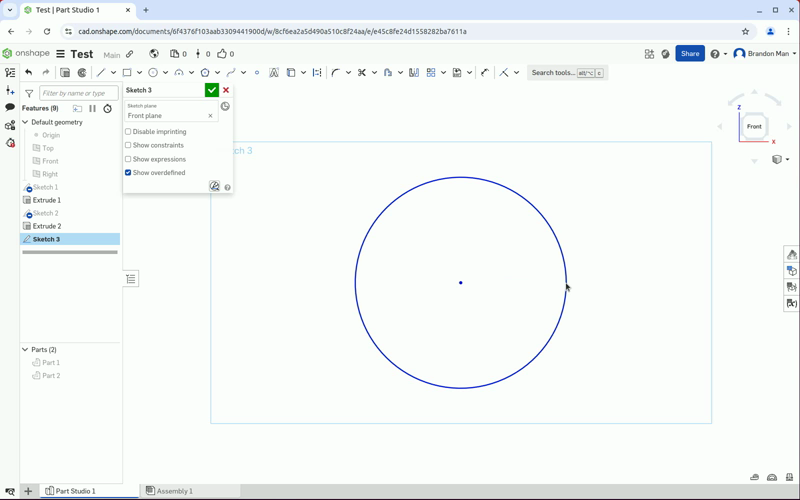
key_down(shift)
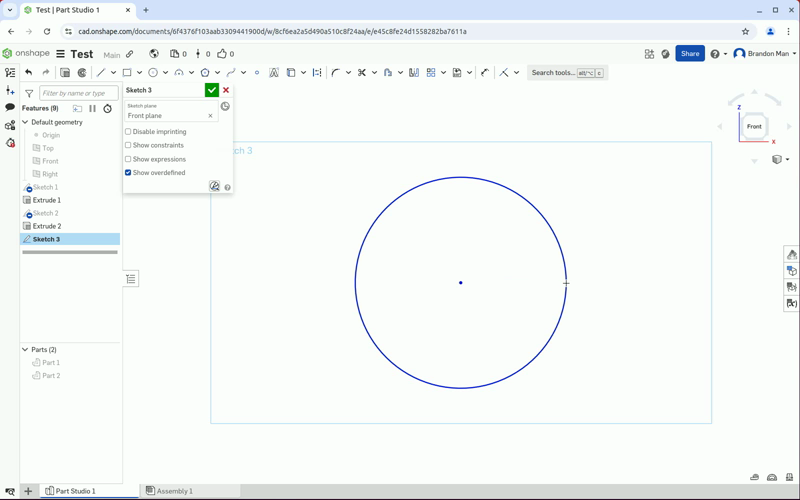
mouse_move(427, 287)
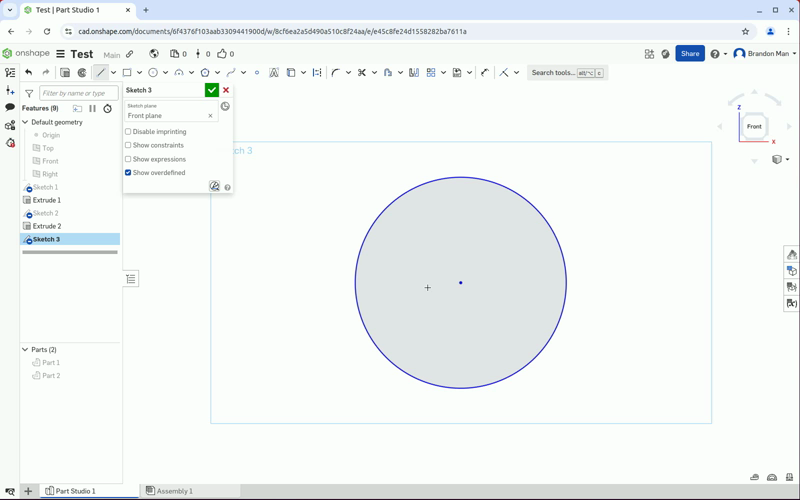
click(427, 287)
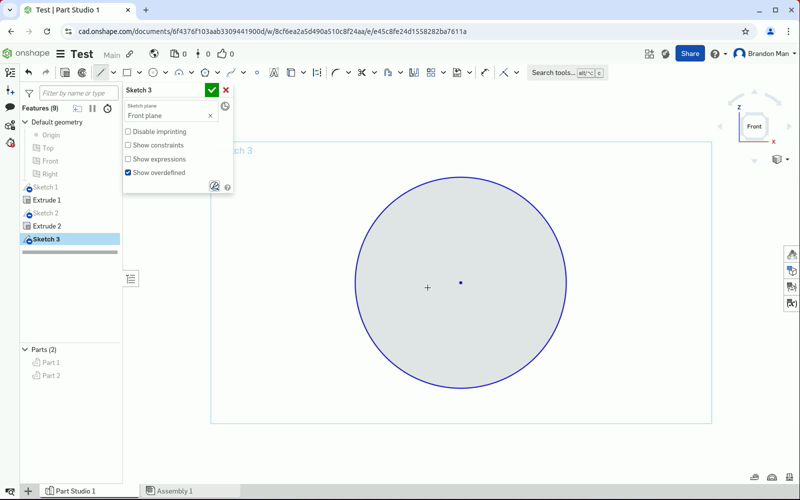
key_up(shift)
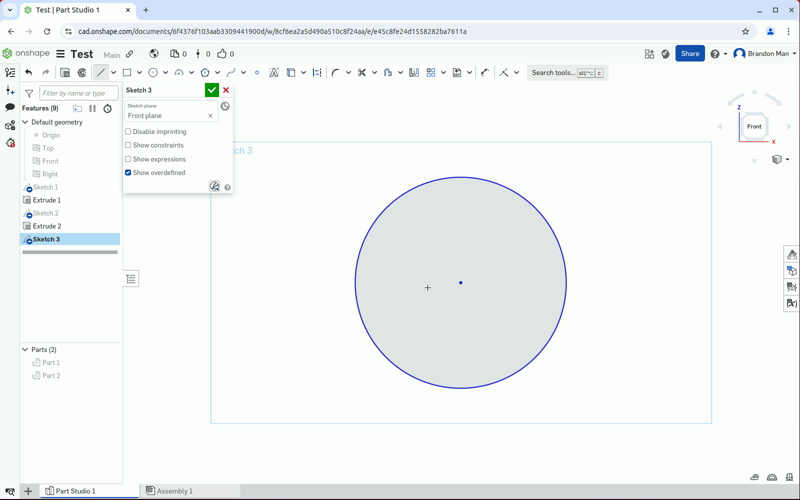
key_down(shift)
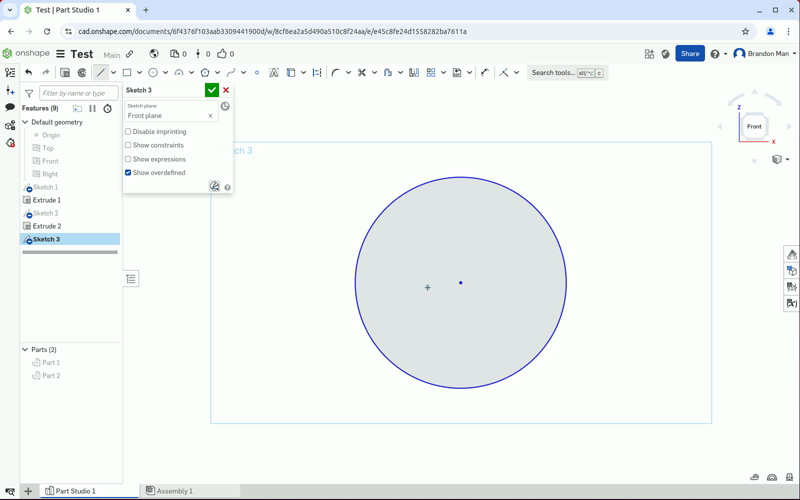
mouse_move(457, 287)
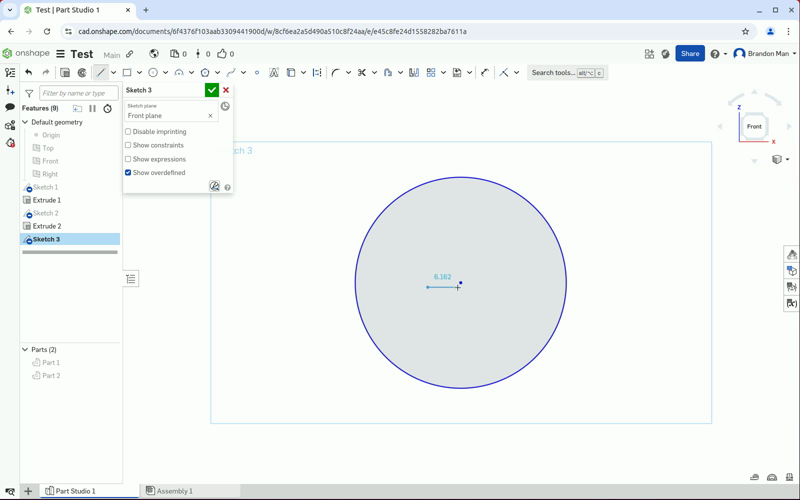
mouse_move(456, 287)
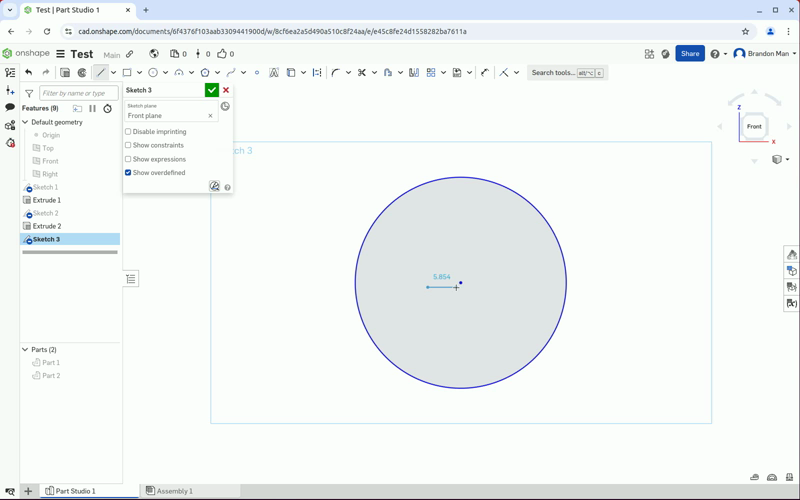
click(456, 287)
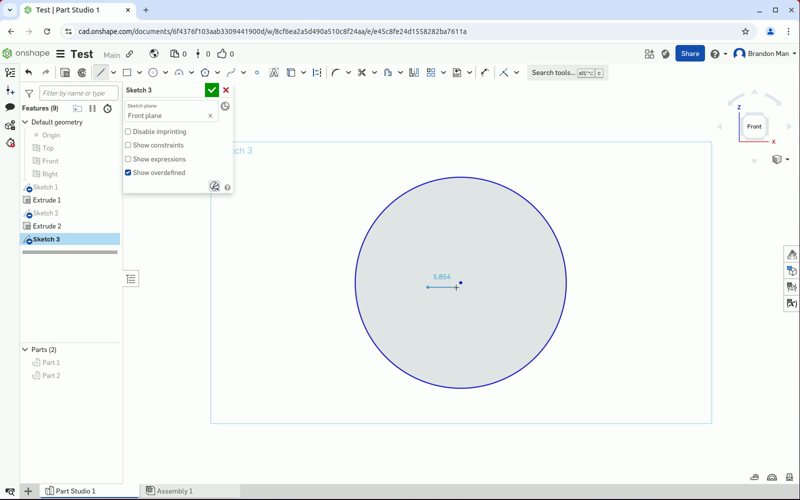
key_up(shift)
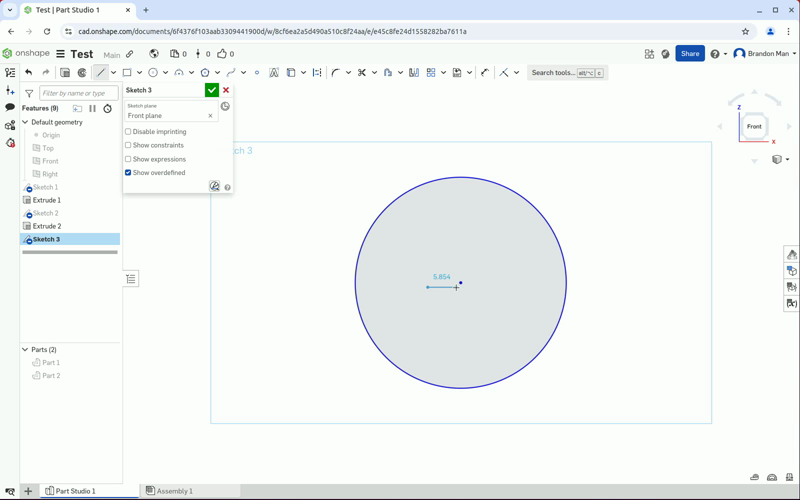
key_down(shift)
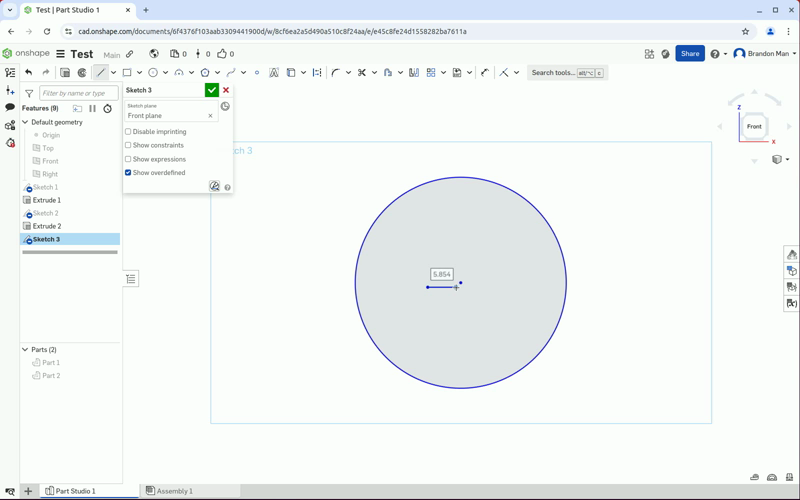
mouse_move(486, 287)
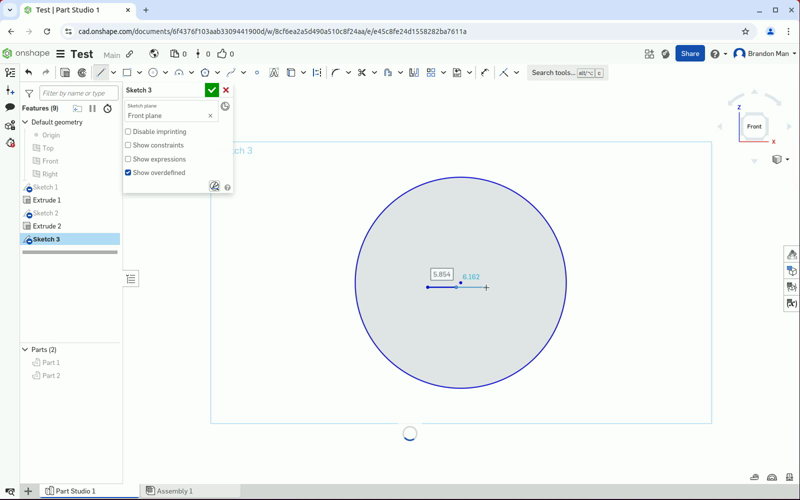
mouse_move(456, 313)
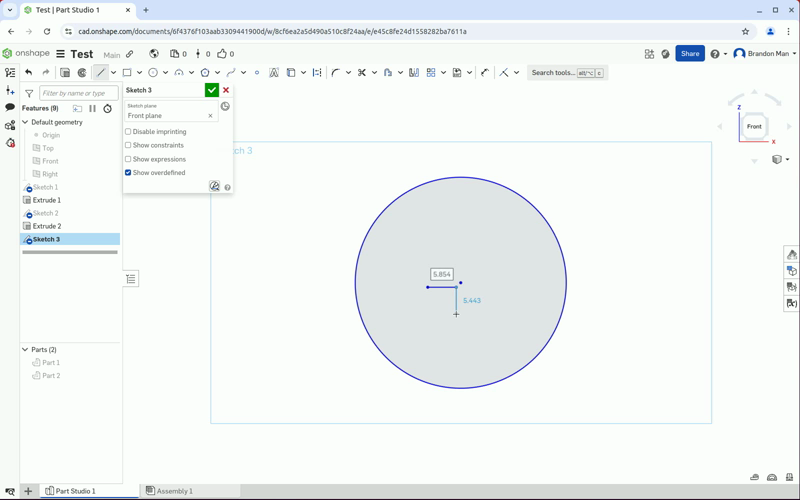
click(456, 313)
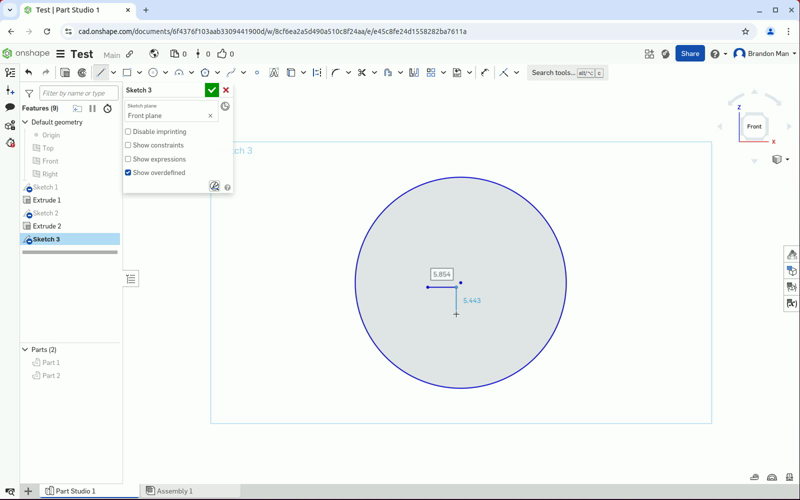
key_up(shift)
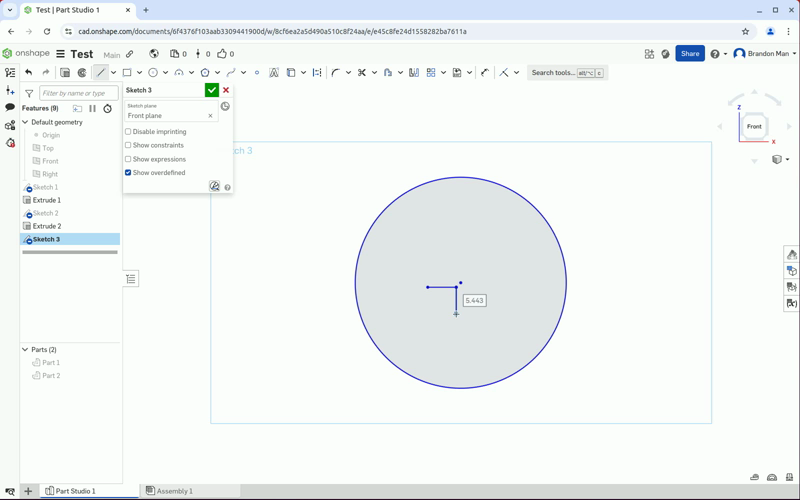
key_down(shift)
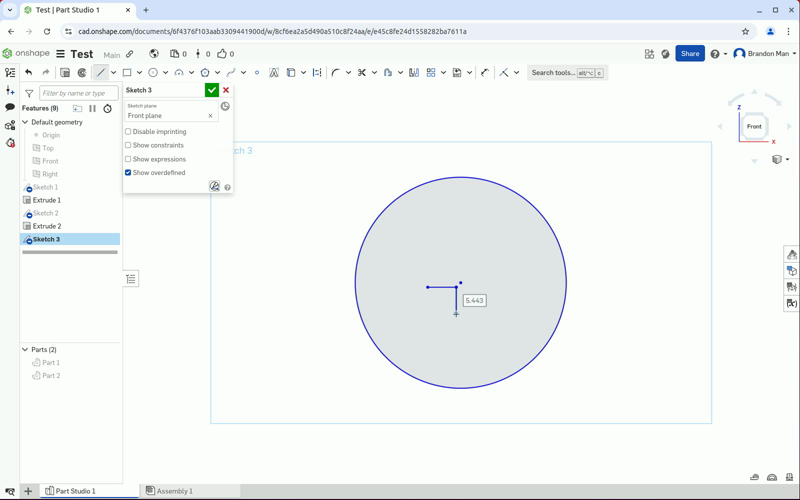
mouse_move(486, 313)
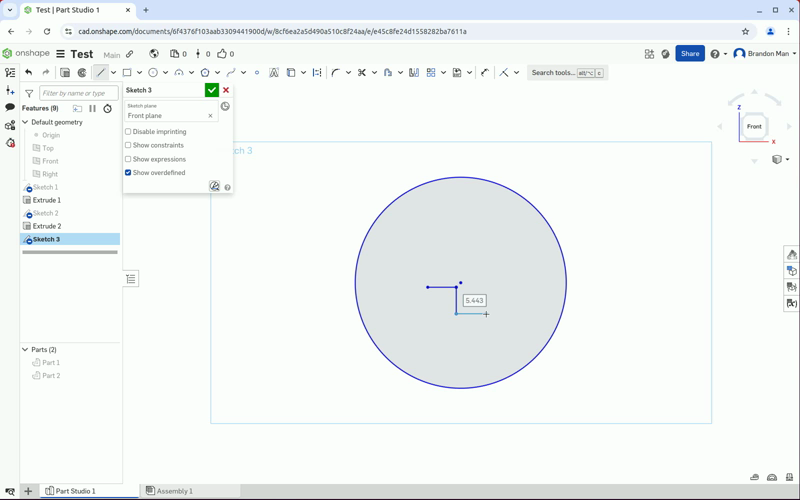
mouse_move(462, 313)
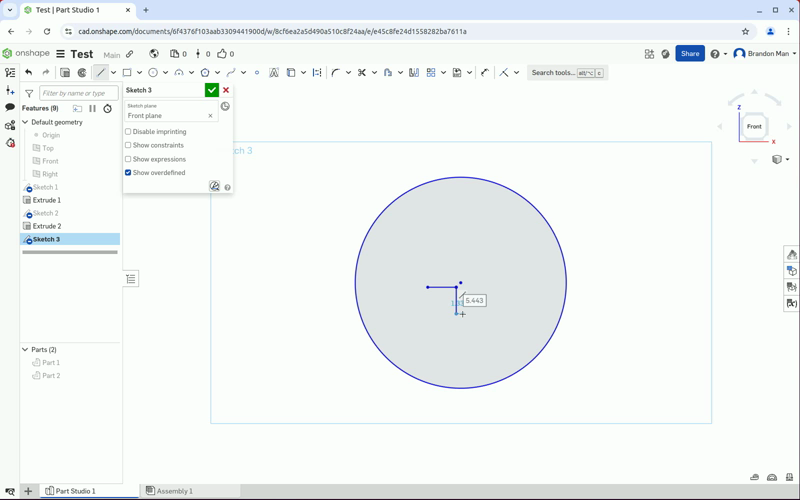
scroll(6)
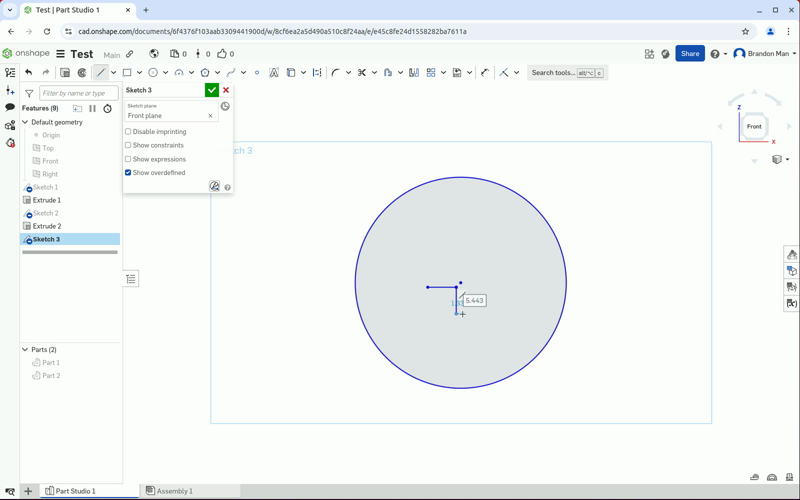
scroll(6)
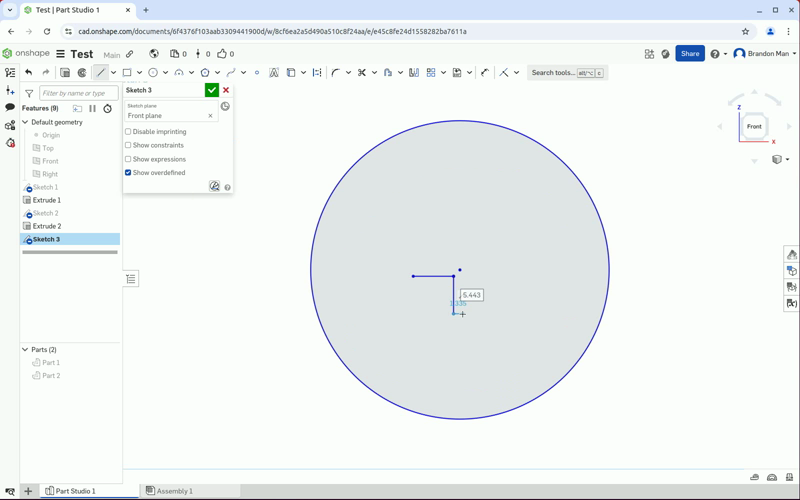
scroll(6)
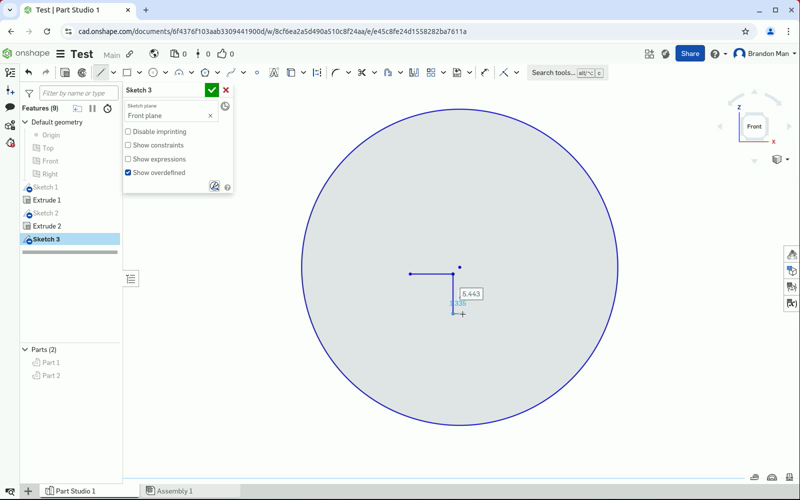
scroll(6)
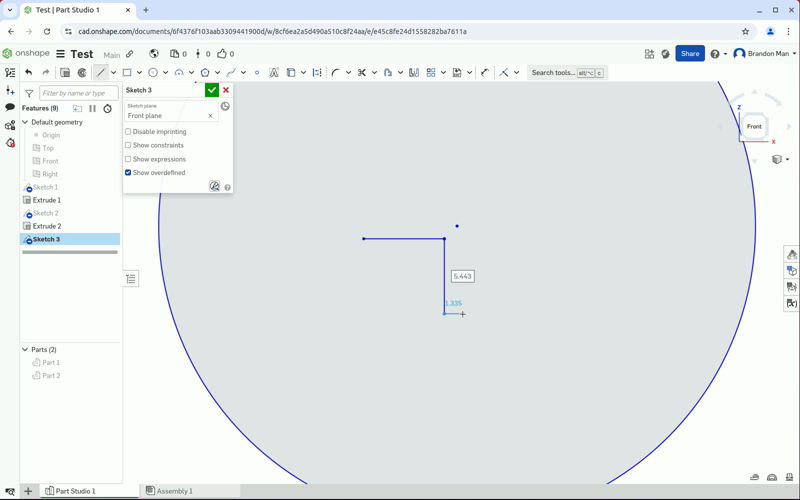
scroll(6)
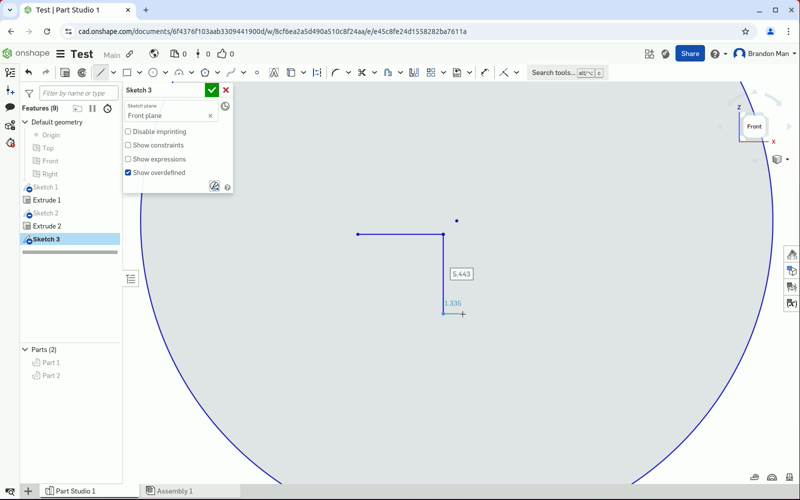
scroll(6)
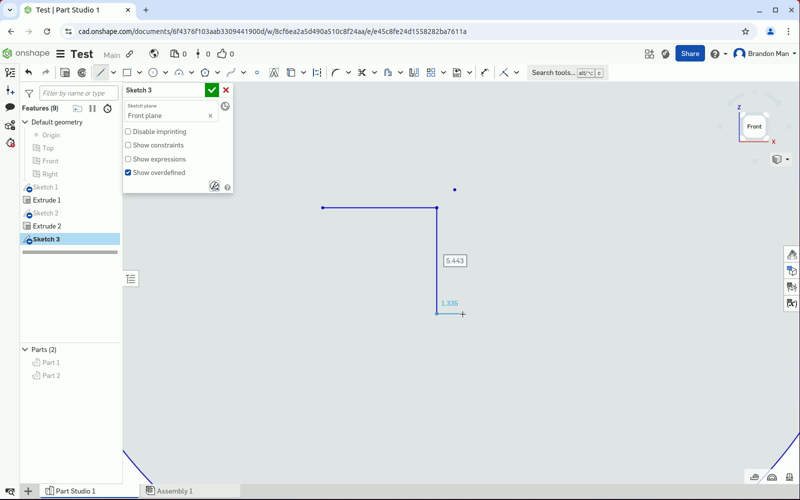
scroll(6)
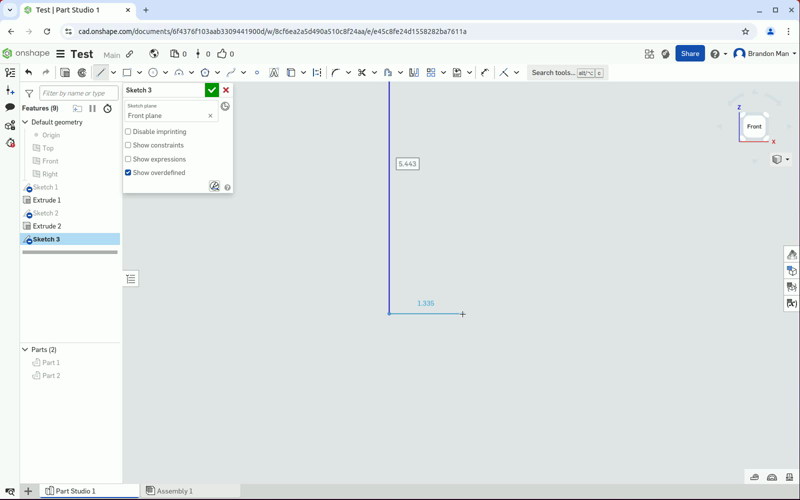
click(462, 313)
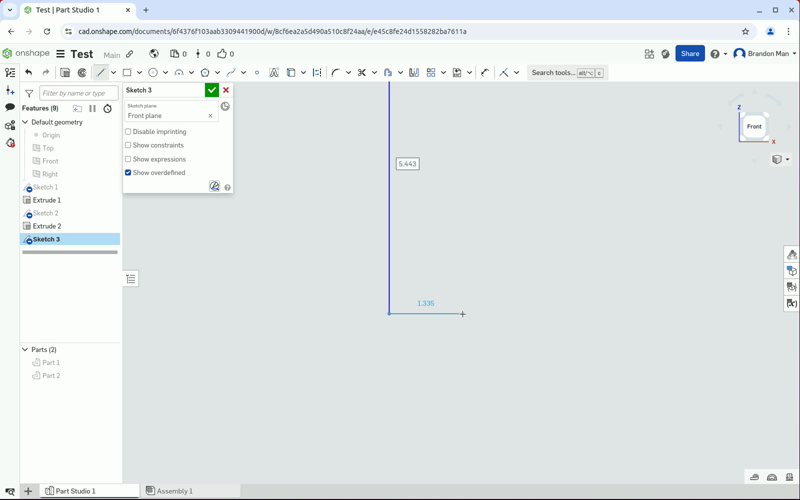
scroll(-6)
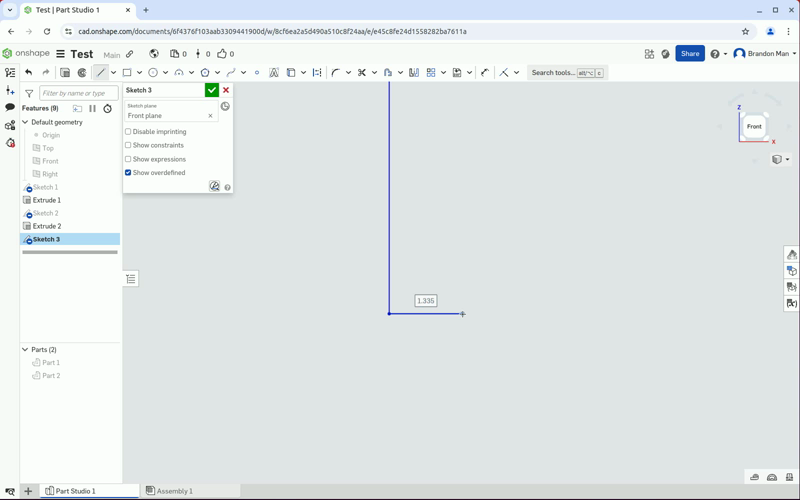
scroll(-6)
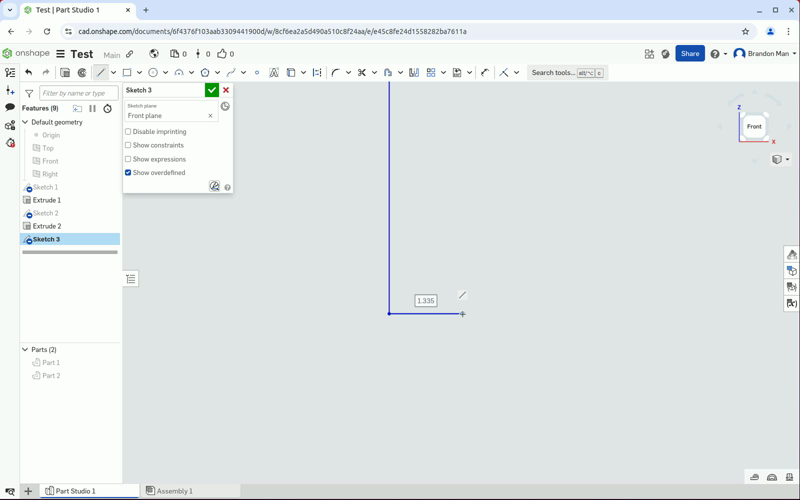
scroll(-6)
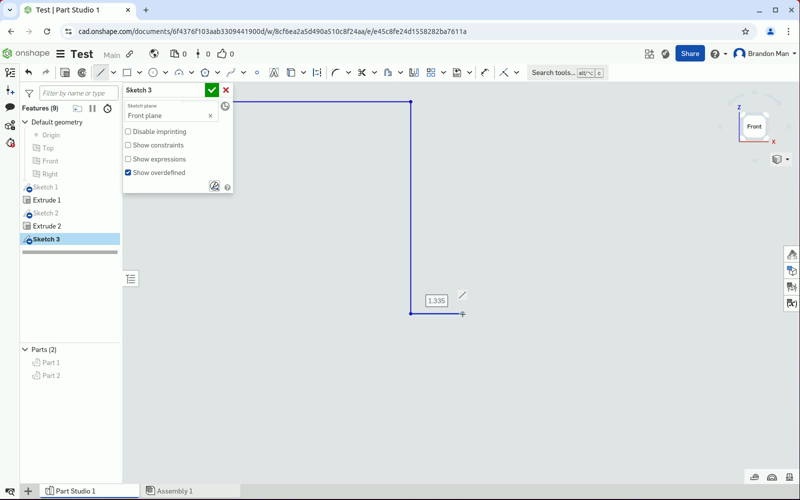
scroll(-6)
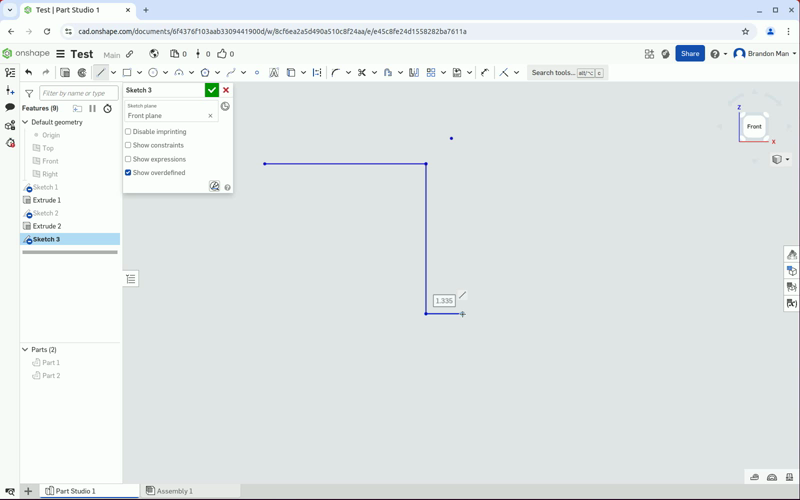
scroll(-6)
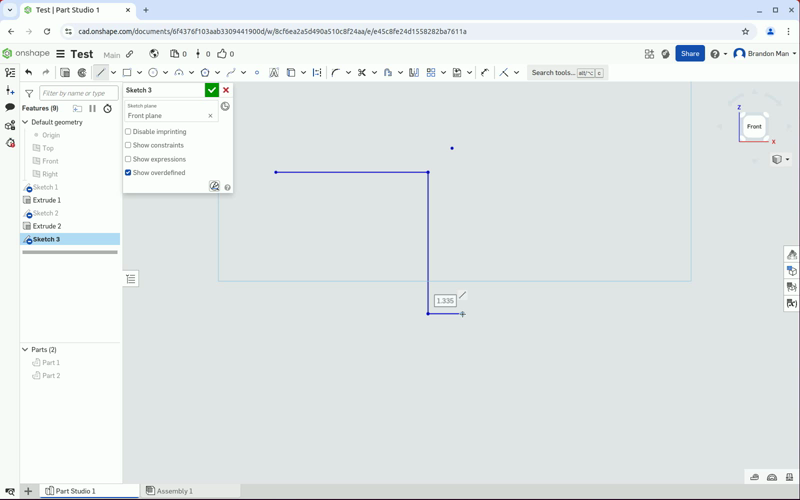
scroll(-6)
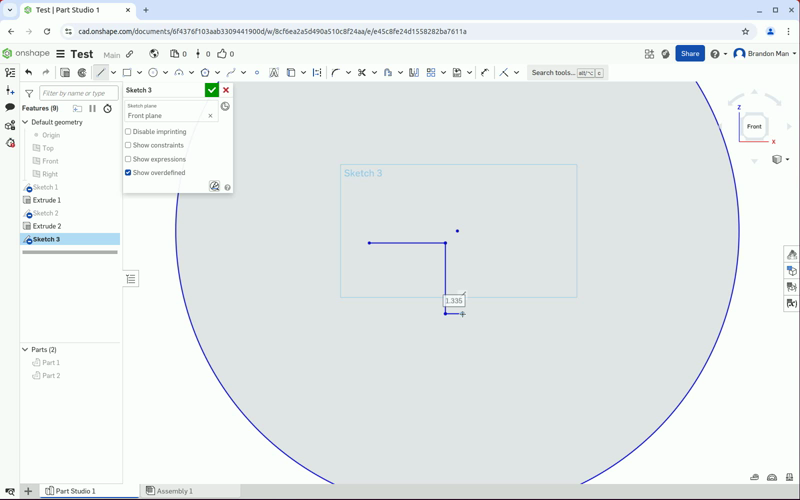
scroll(-6)
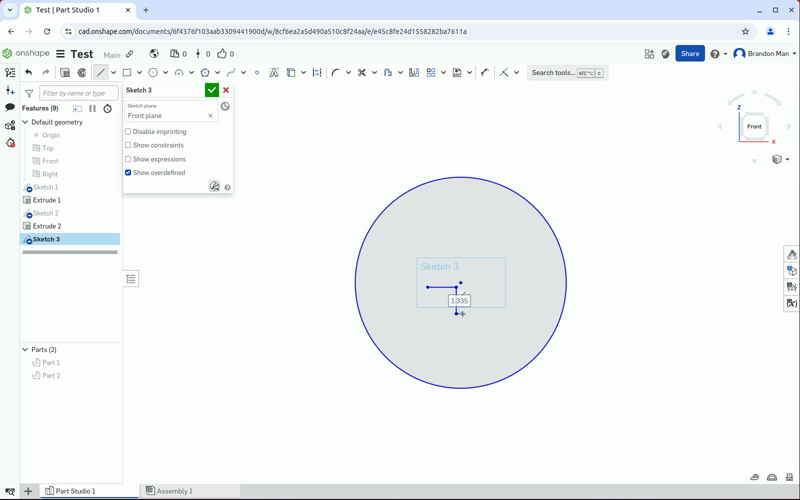
key_up(shift)
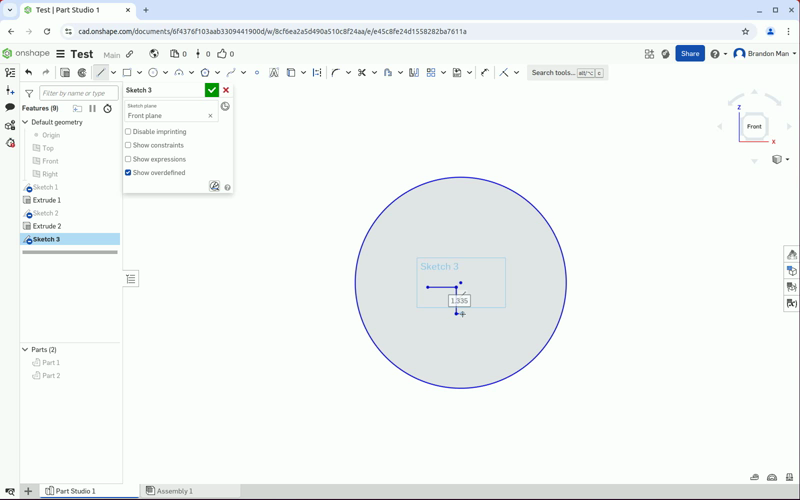
key_down(shift)
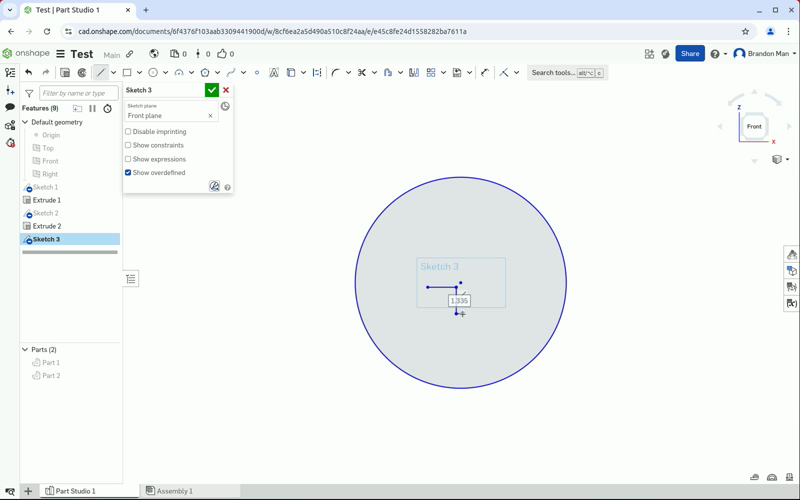
mouse_move(492, 313)
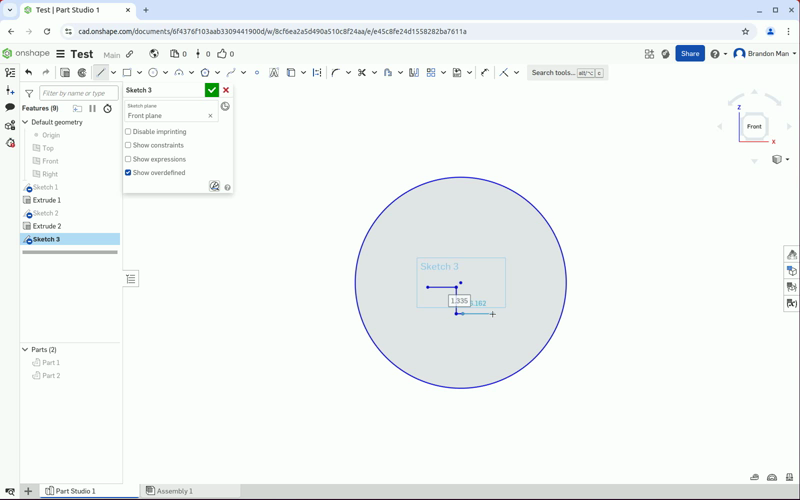
mouse_move(462, 287)
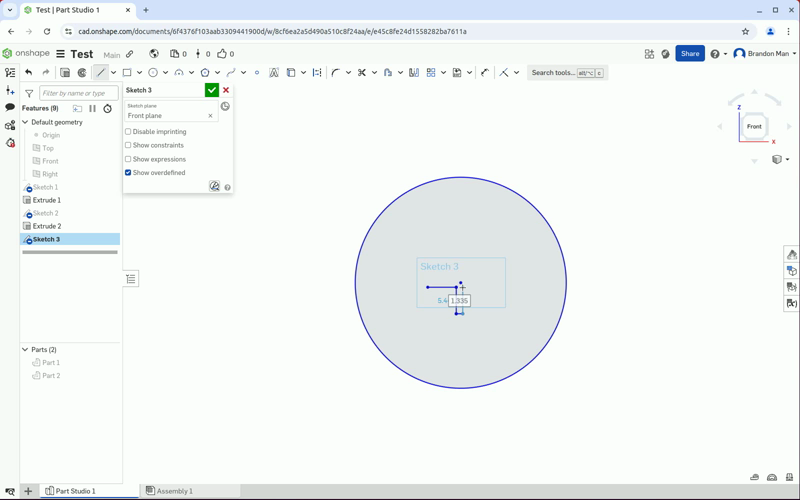
click(462, 287)
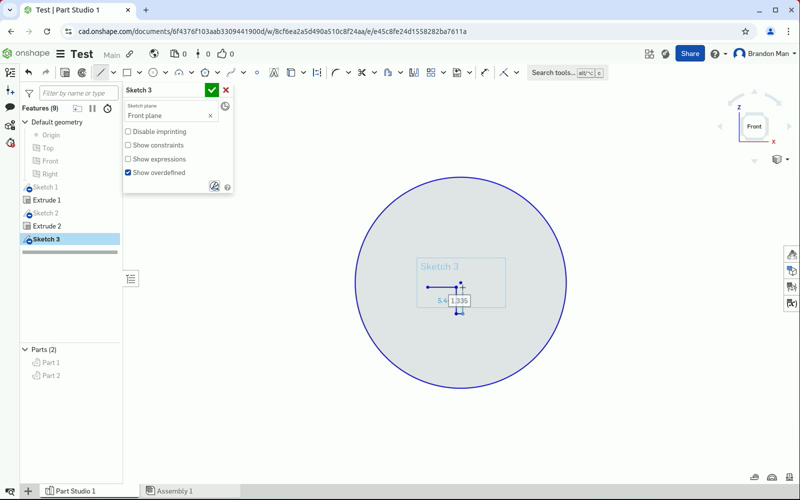
key_up(shift)
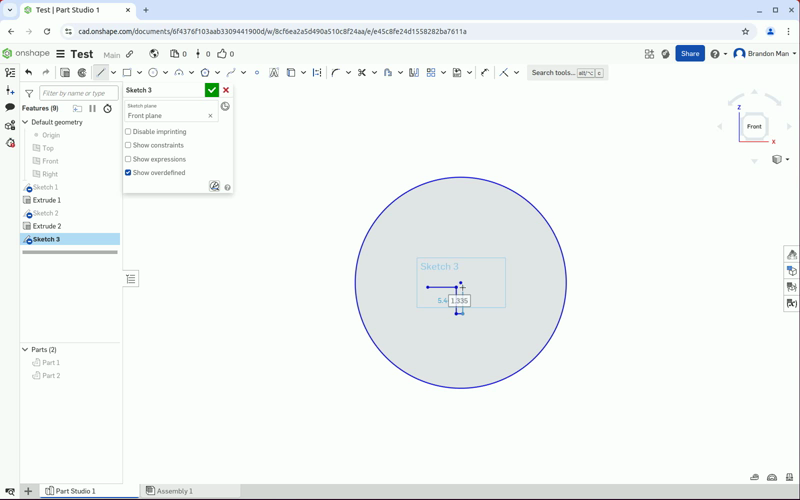
key_down(shift)
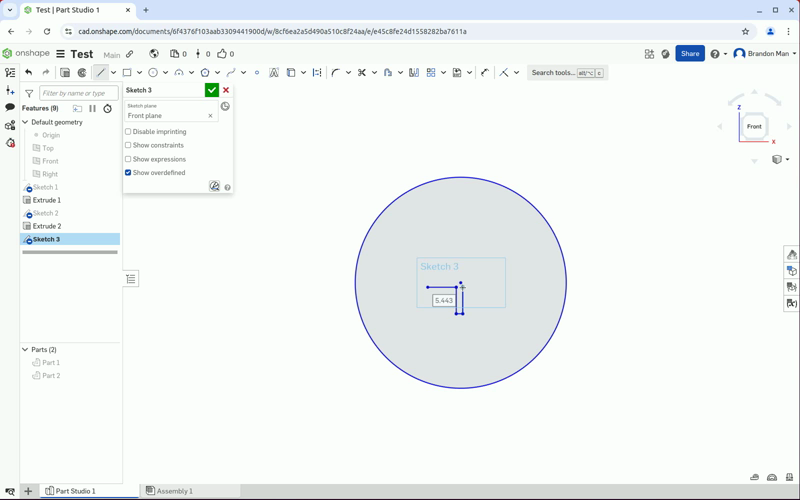
mouse_move(492, 287)
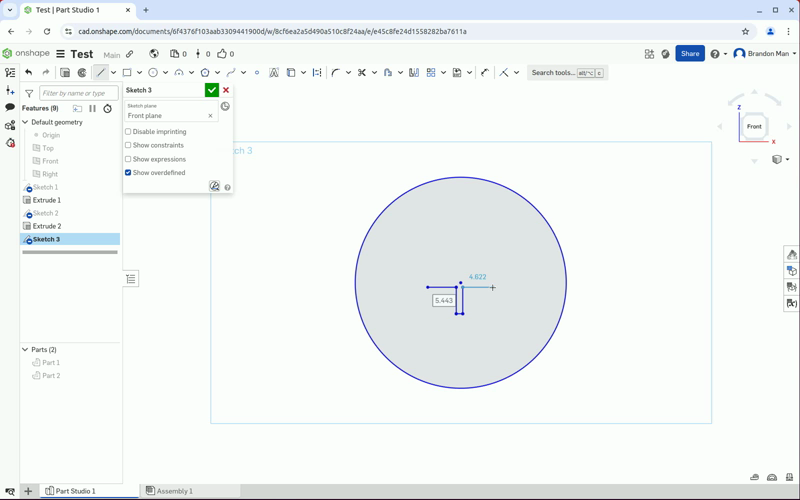
mouse_move(491, 287)
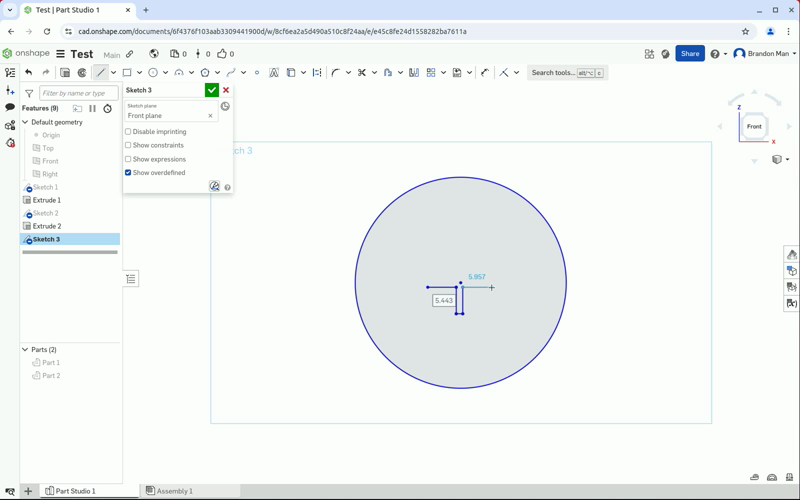
click(491, 287)
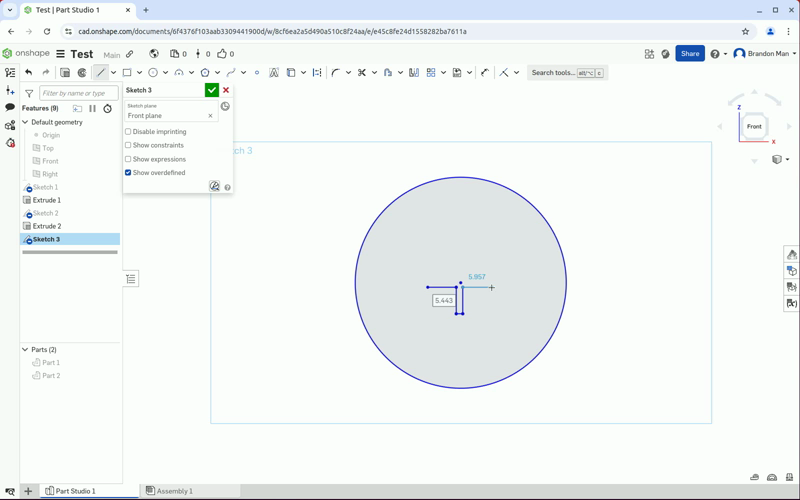
key_up(shift)
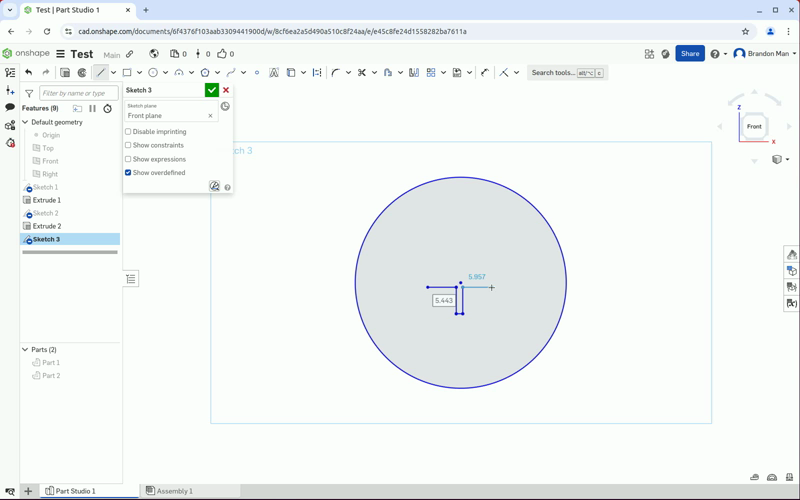
key_down(shift)
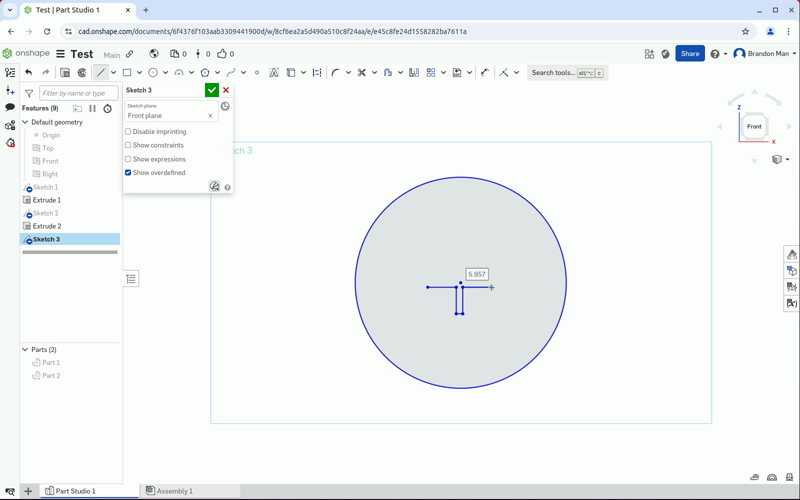
mouse_move(521, 287)
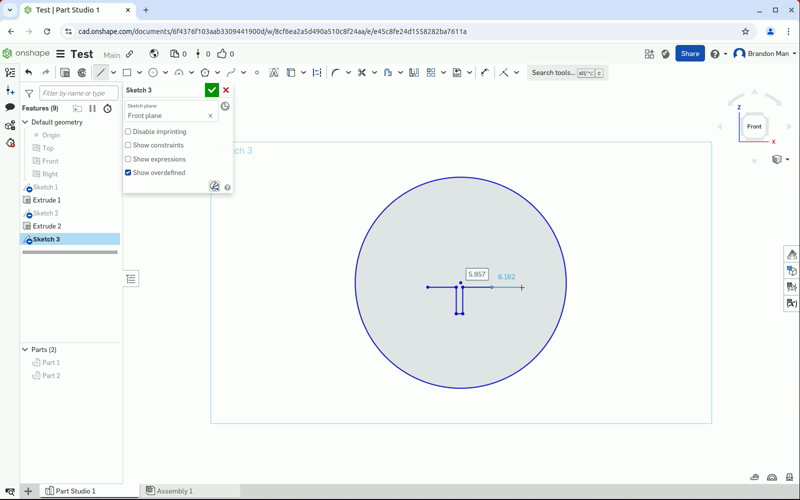
mouse_move(491, 278)
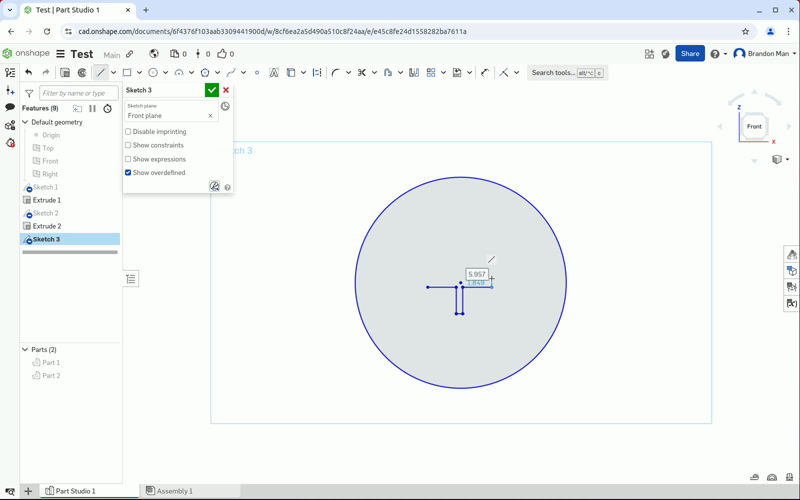
click(491, 278)
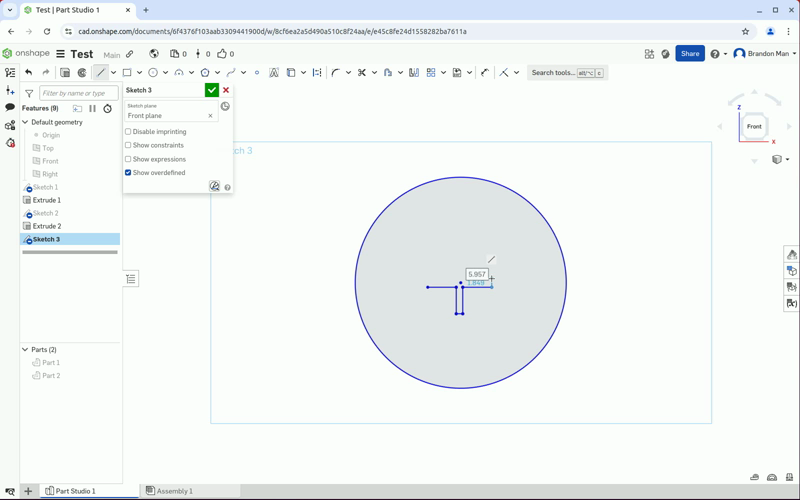
key_up(shift)
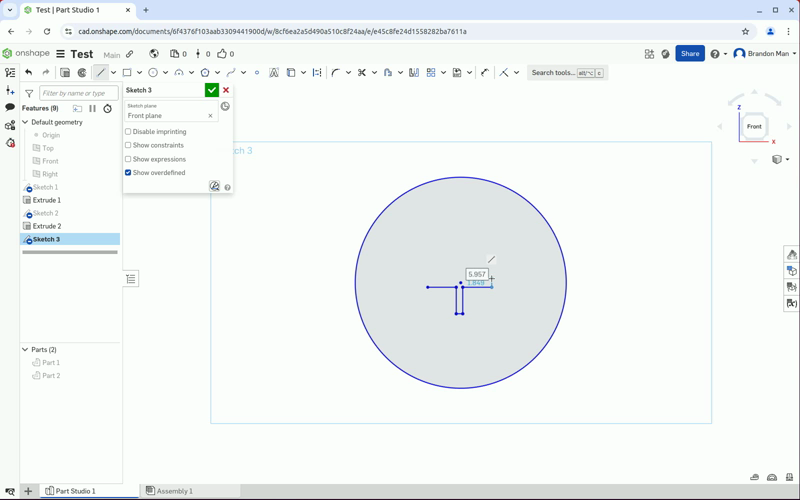
key_down(shift)
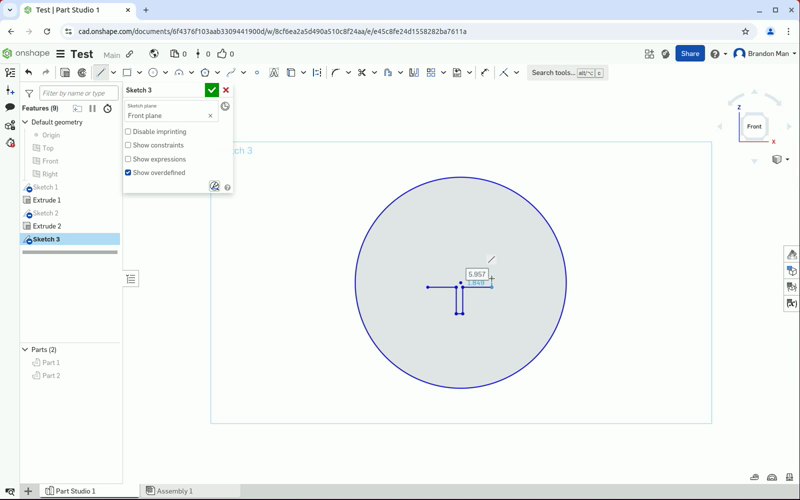
mouse_move(521, 278)
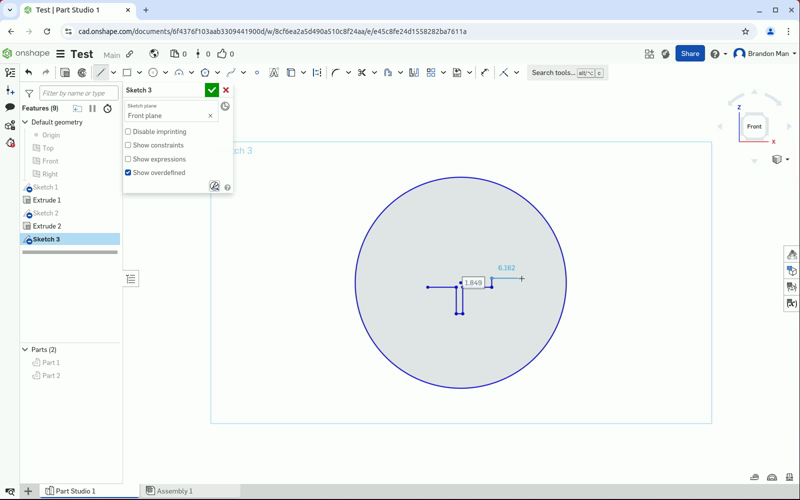
mouse_move(462, 278)
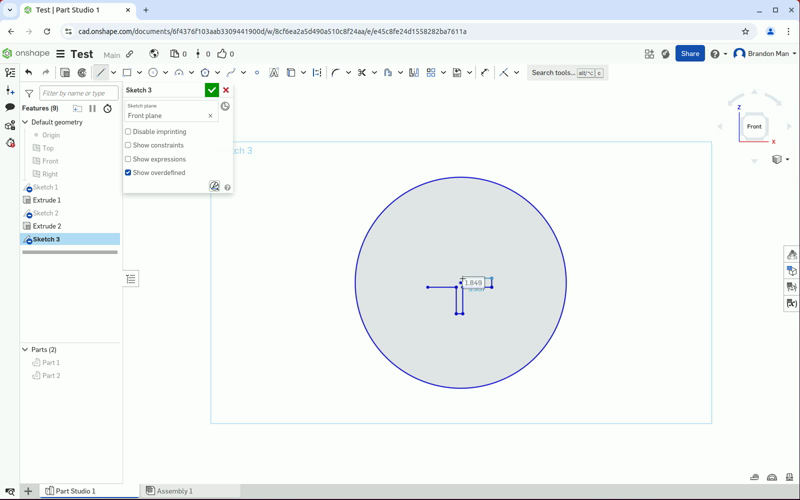
click(462, 278)
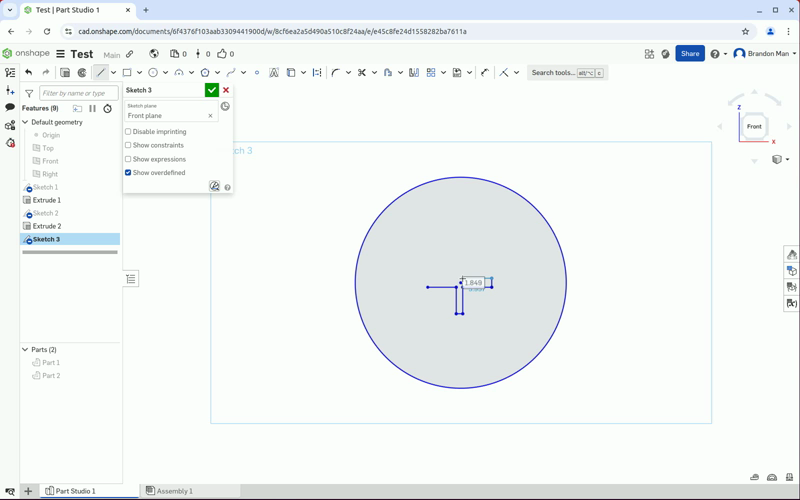
key_up(shift)
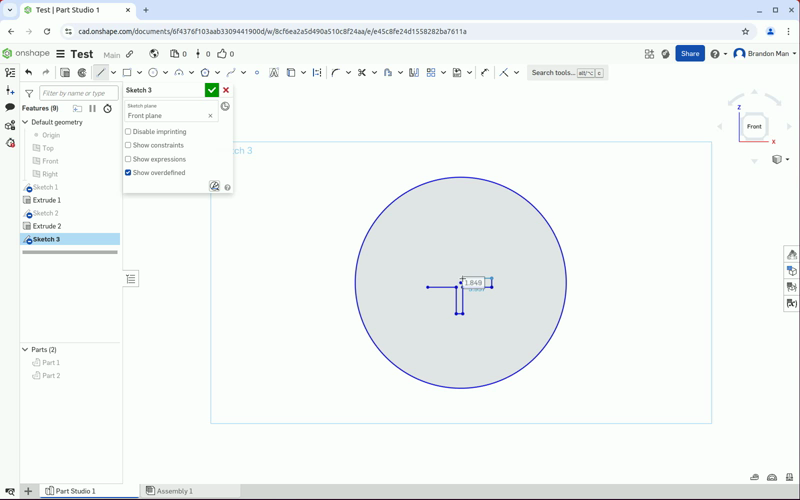
key_down(shift)
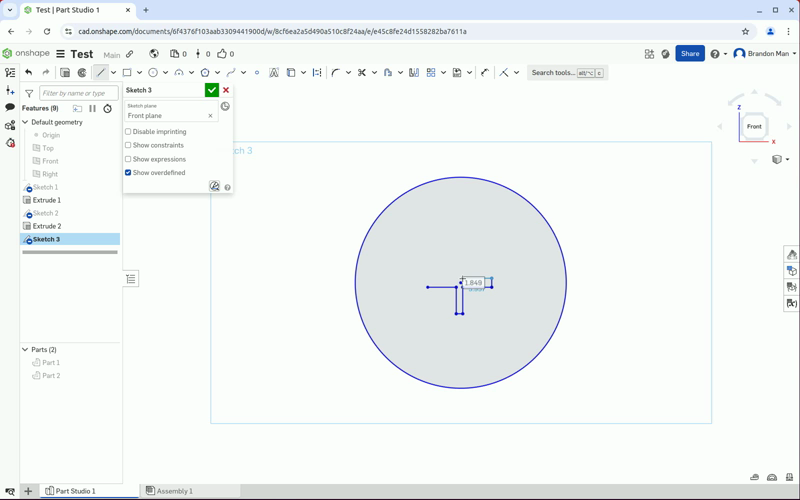
mouse_move(492, 278)
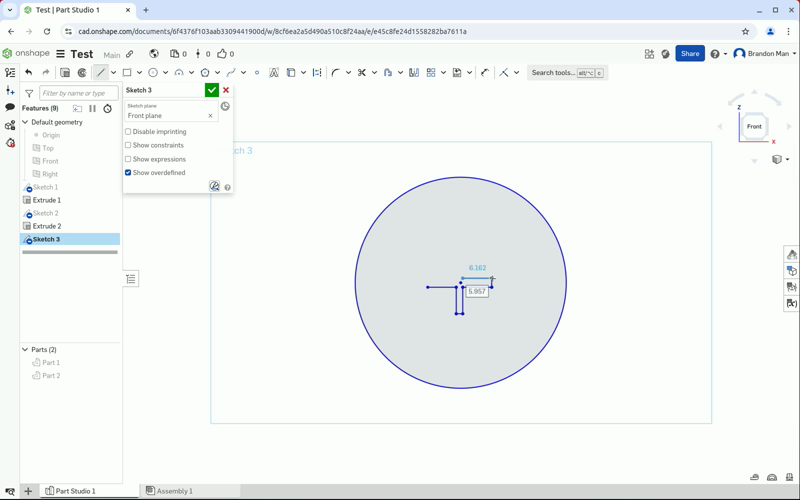
mouse_move(462, 252)
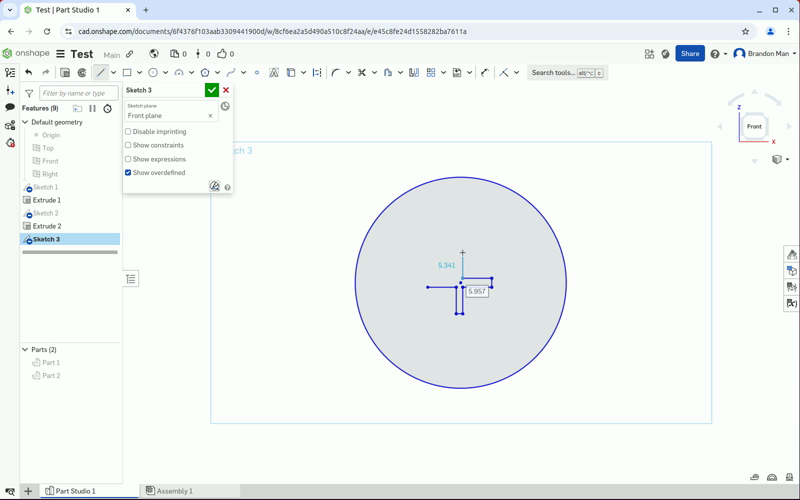
click(462, 252)
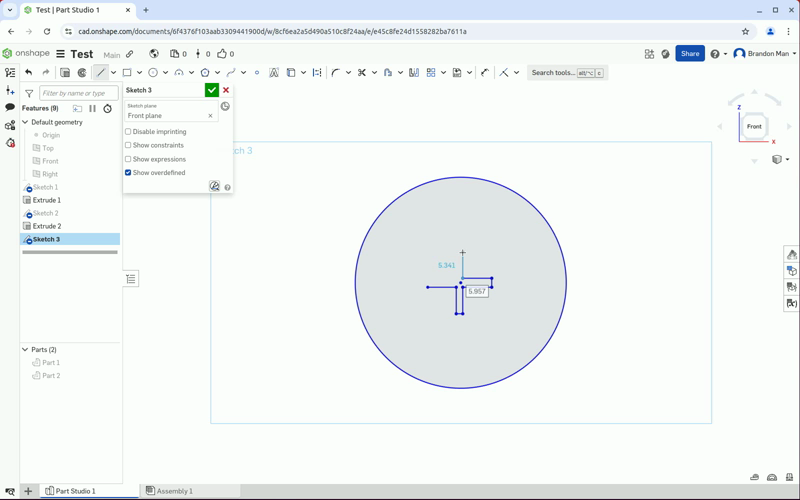
key_up(shift)
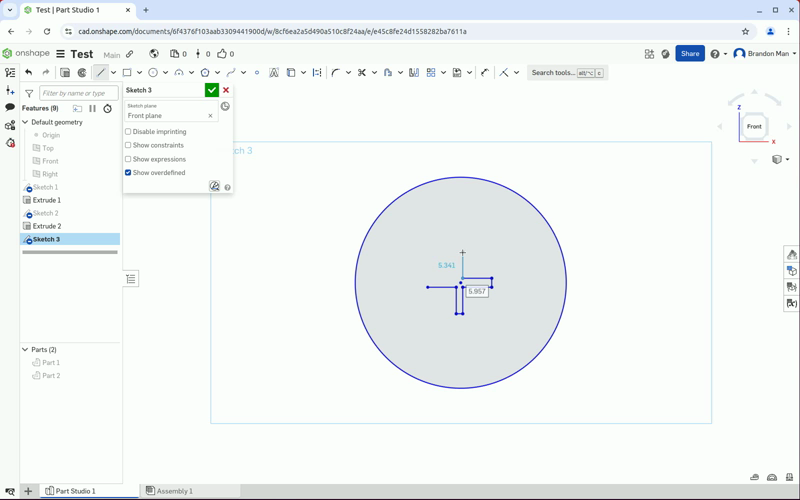
key_down(shift)
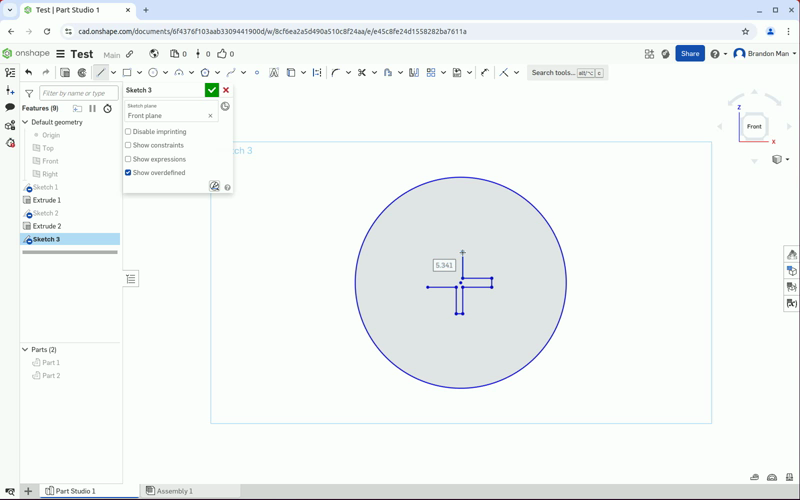
mouse_move(492, 252)
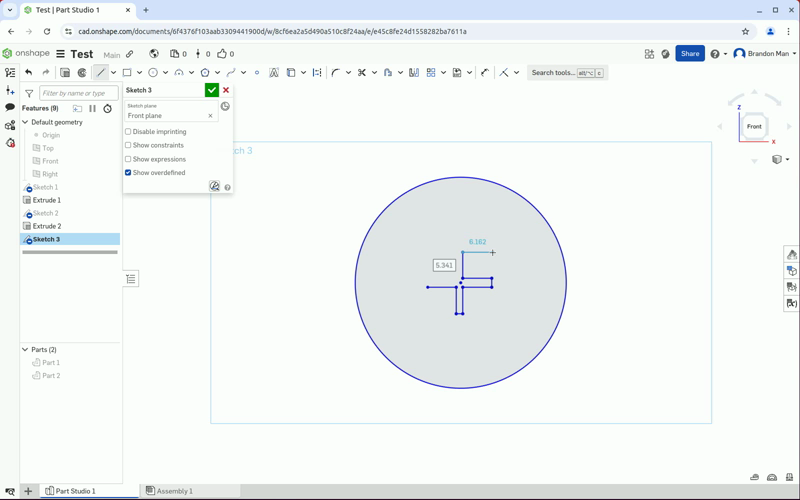
mouse_move(456, 252)
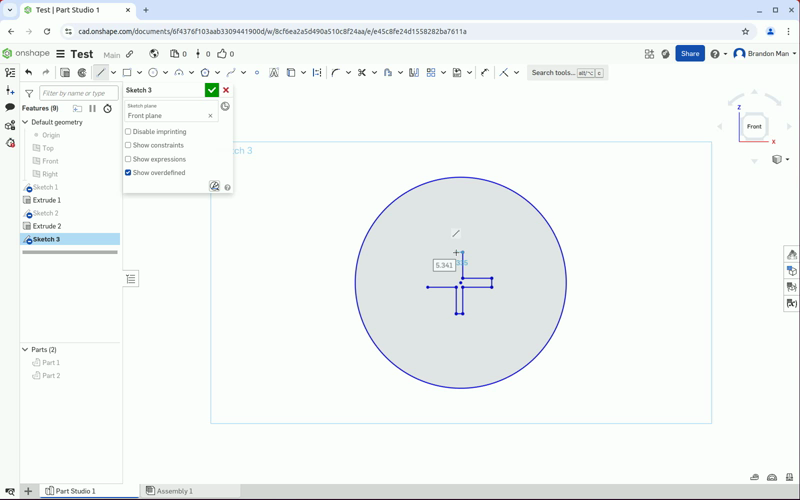
scroll(6)
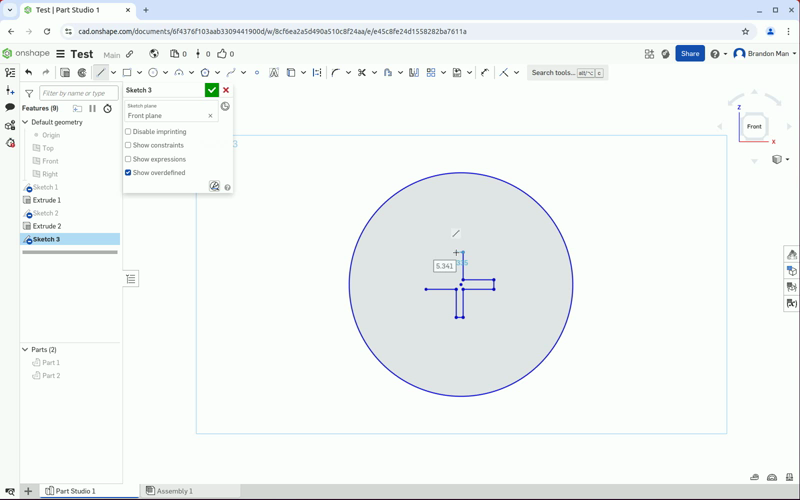
scroll(6)
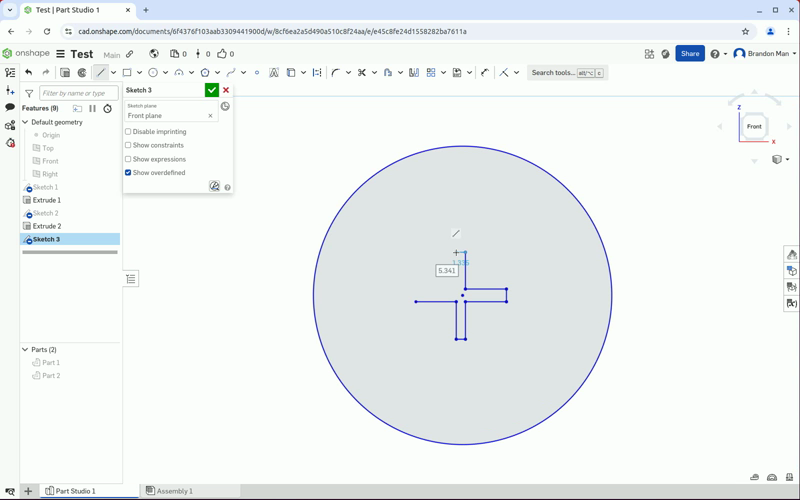
scroll(6)
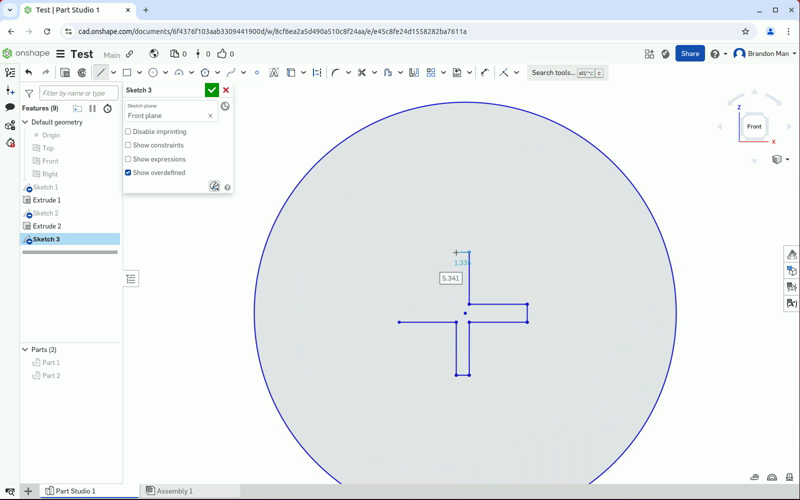
scroll(6)
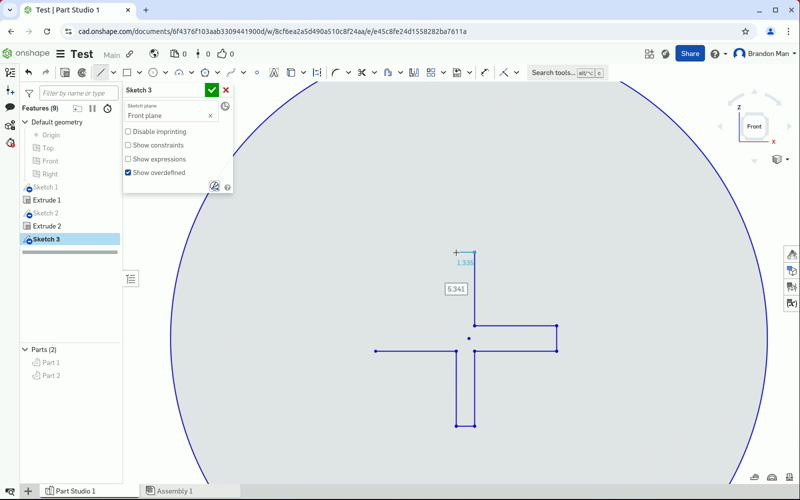
scroll(6)
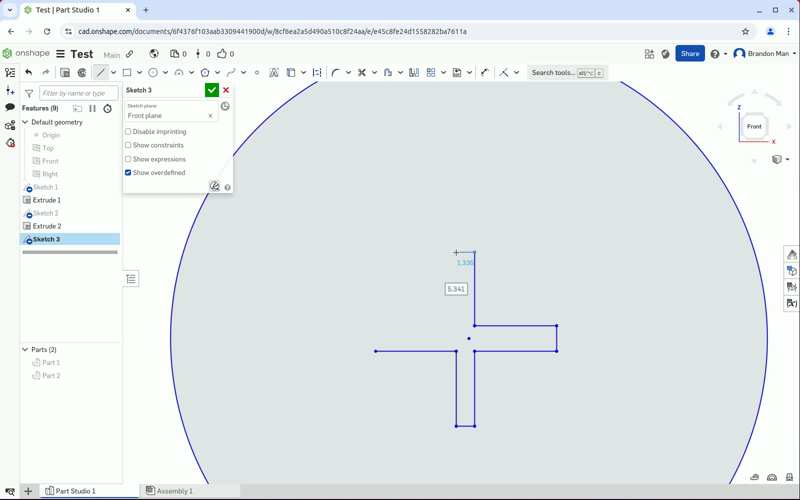
scroll(6)
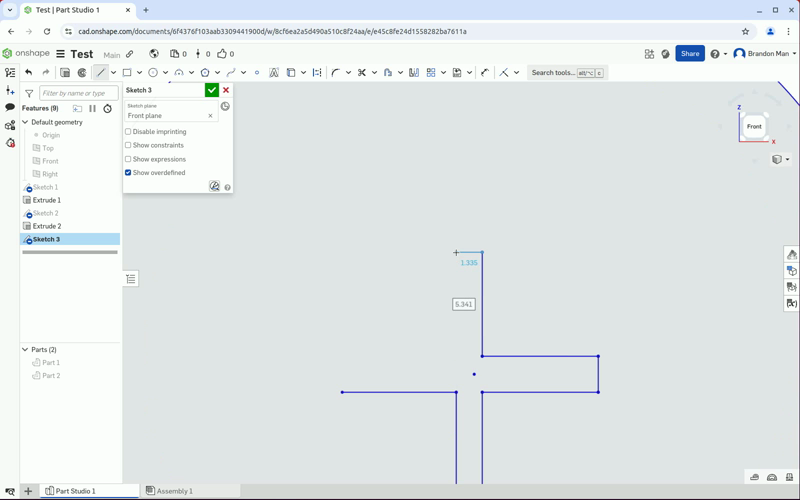
scroll(6)
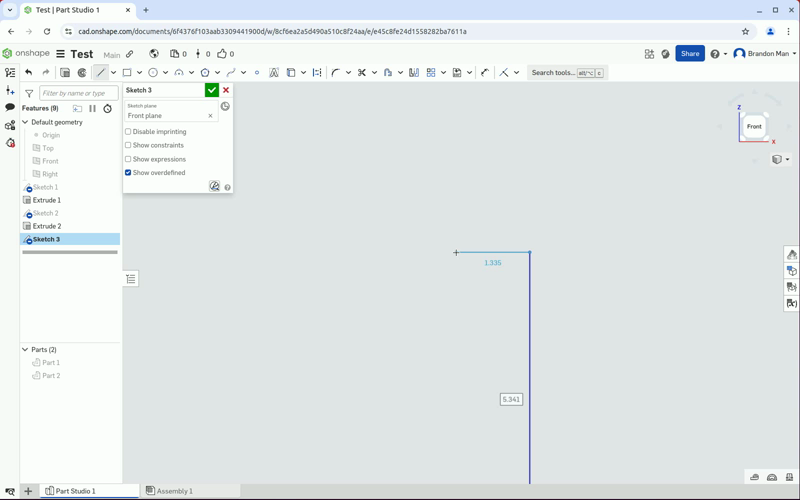
click(456, 252)
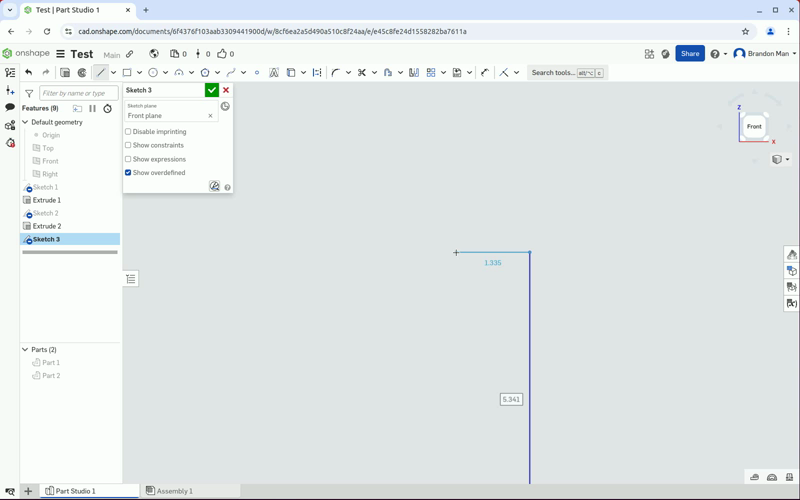
scroll(-6)
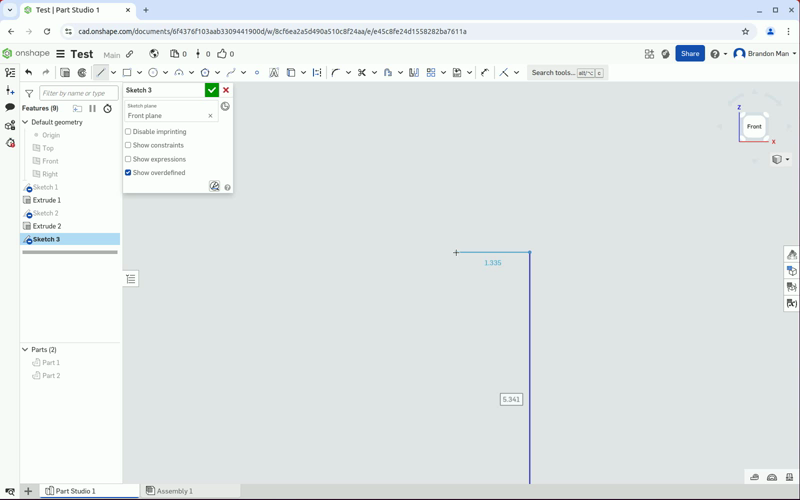
scroll(-6)
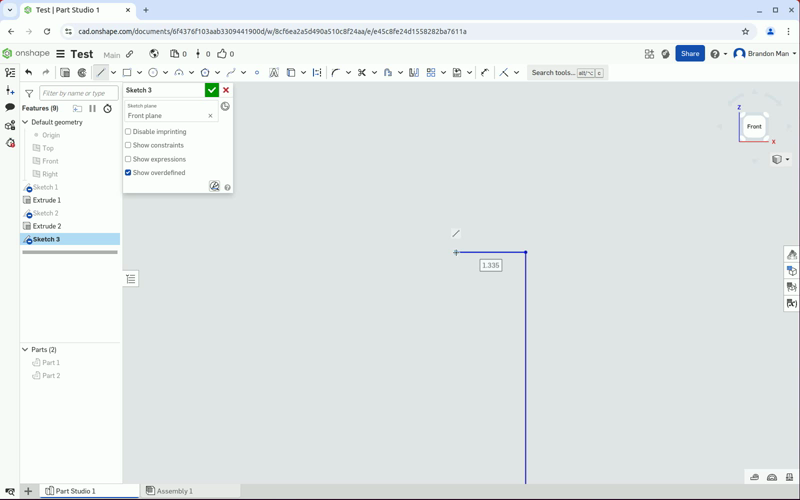
scroll(-6)
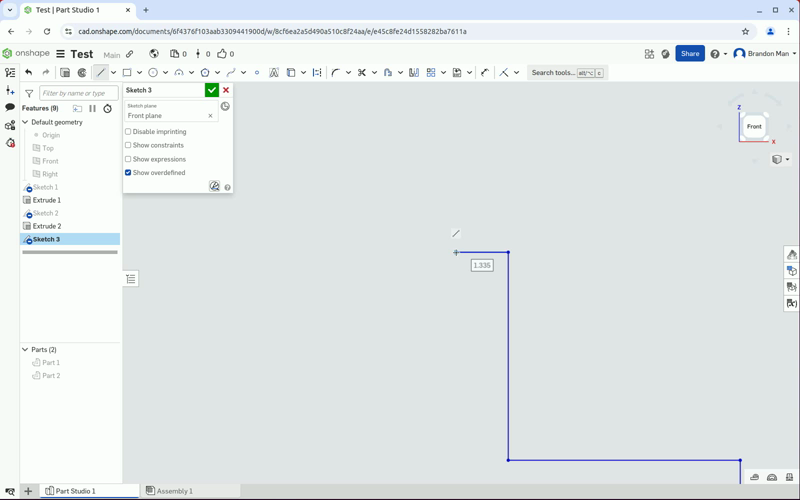
scroll(-6)
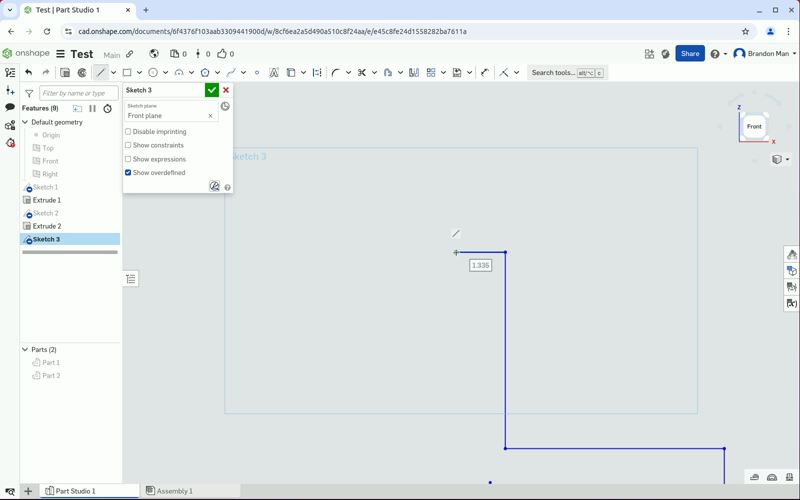
scroll(-6)
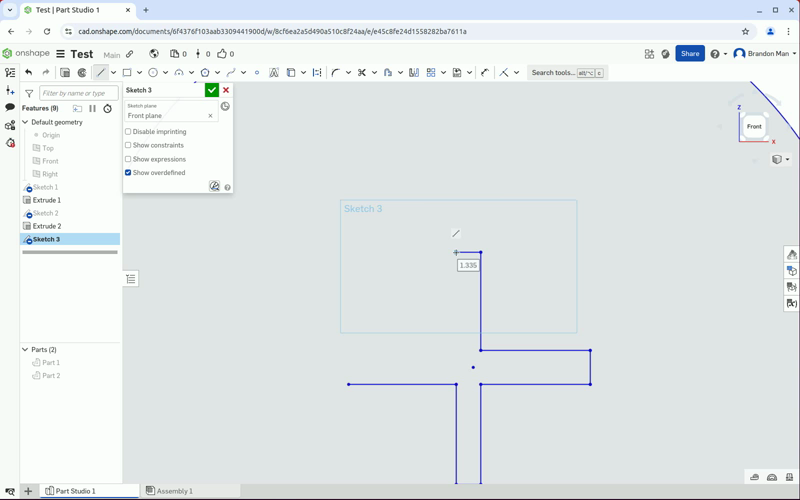
scroll(-6)
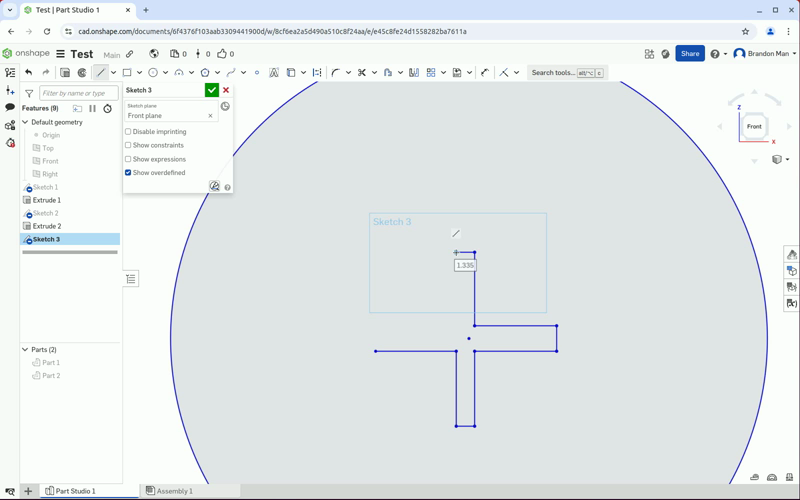
scroll(-6)
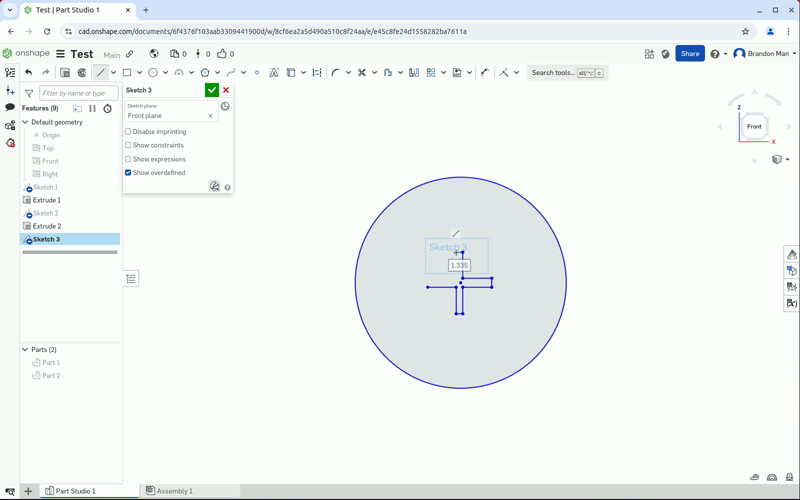
key_up(shift)
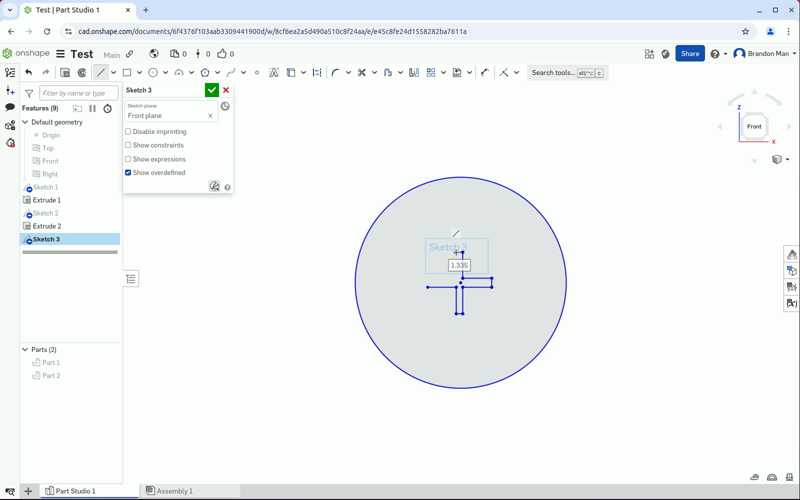
key_down(shift)
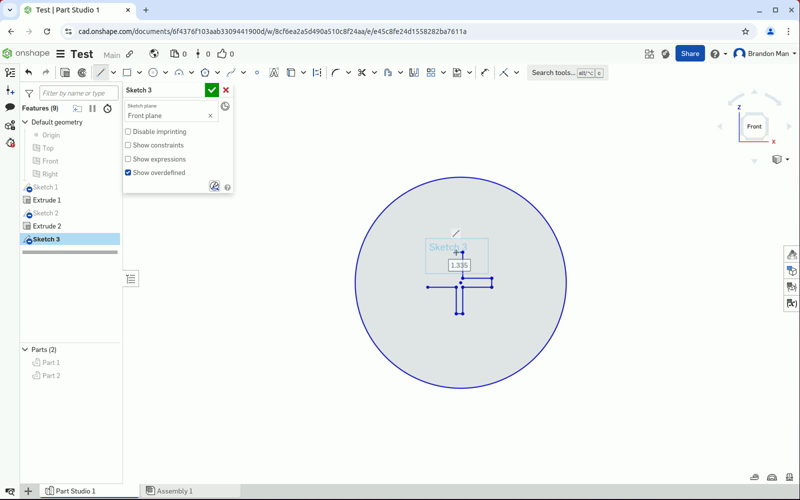
mouse_move(486, 252)
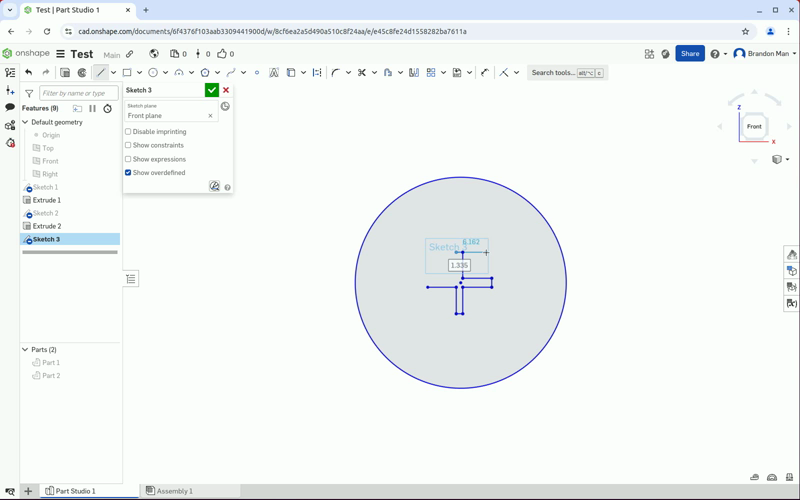
mouse_move(456, 278)
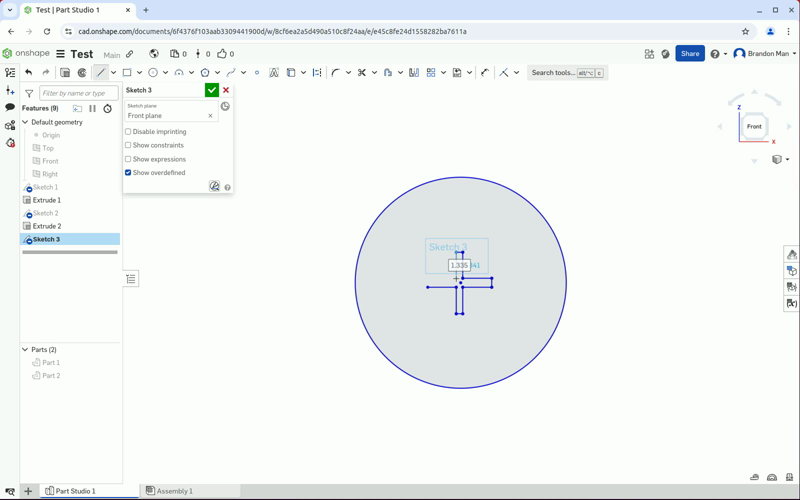
click(456, 278)
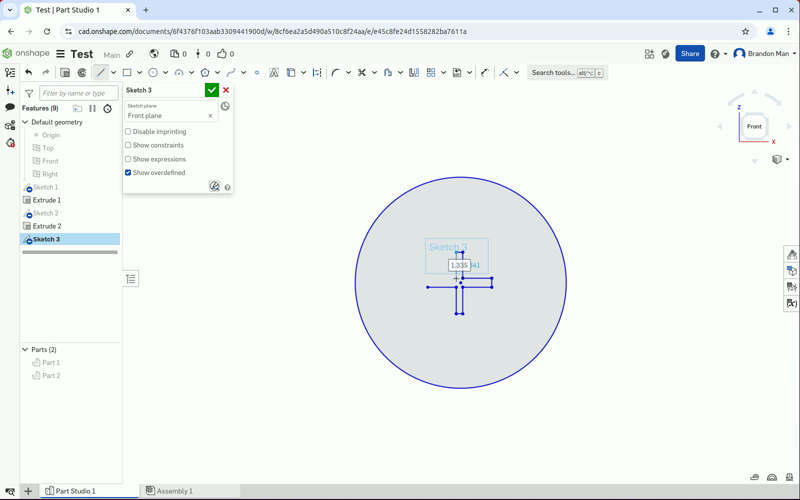
key_up(shift)
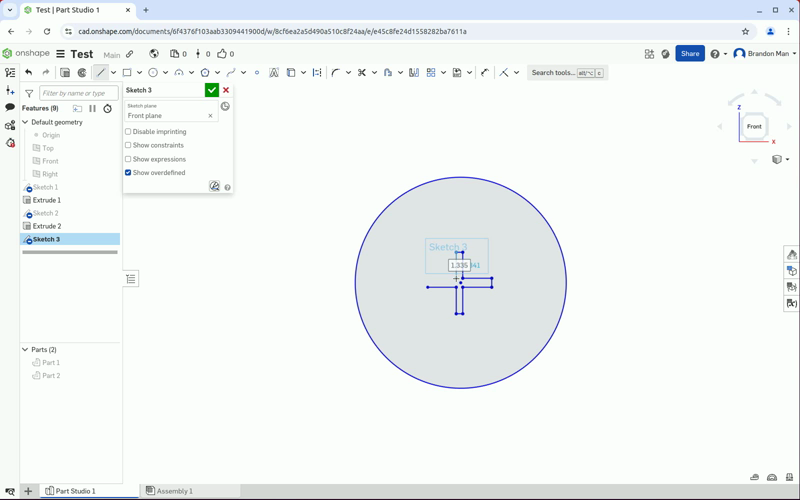
key_down(shift)
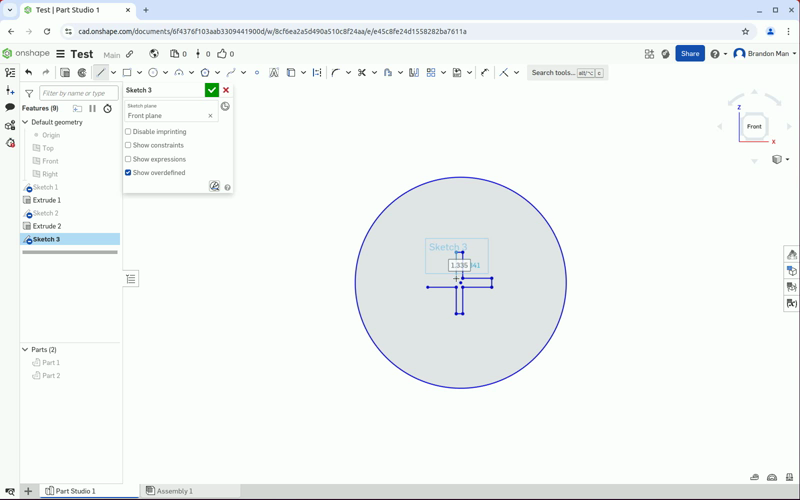
mouse_move(486, 278)
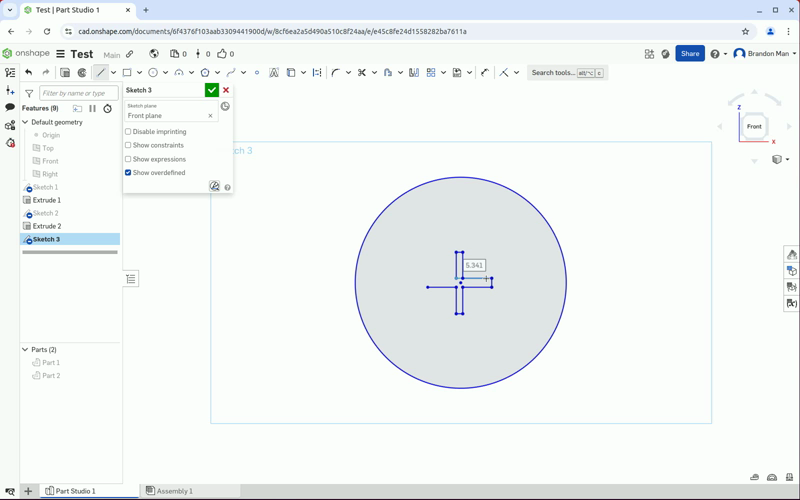
mouse_move(427, 278)
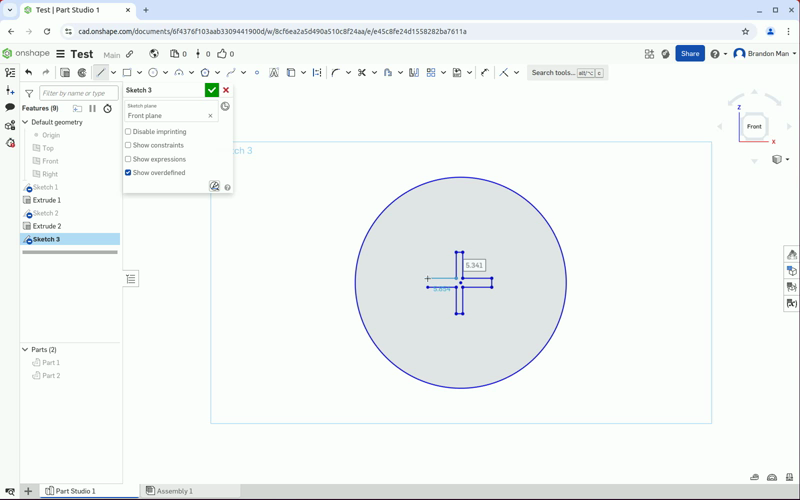
click(427, 278)
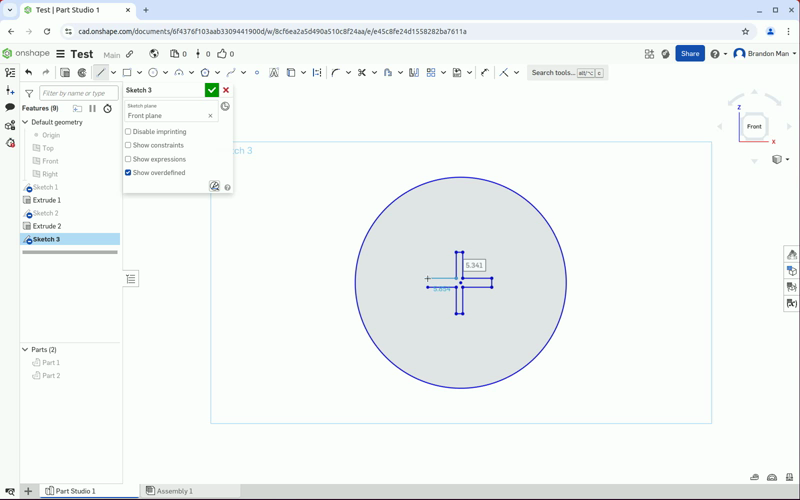
key_up(shift)
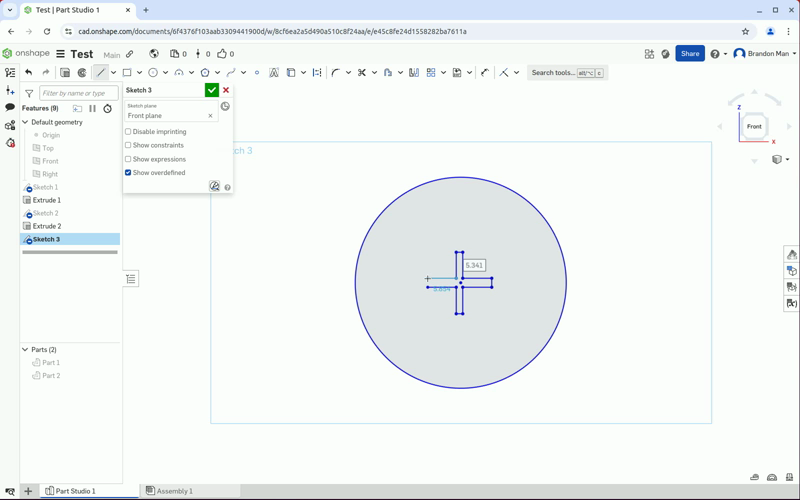
mouse_move(457, 278)
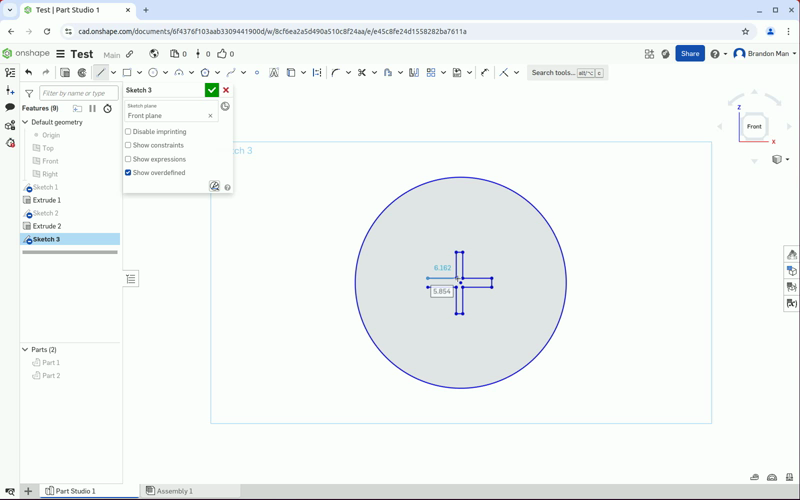
key_down(shift)
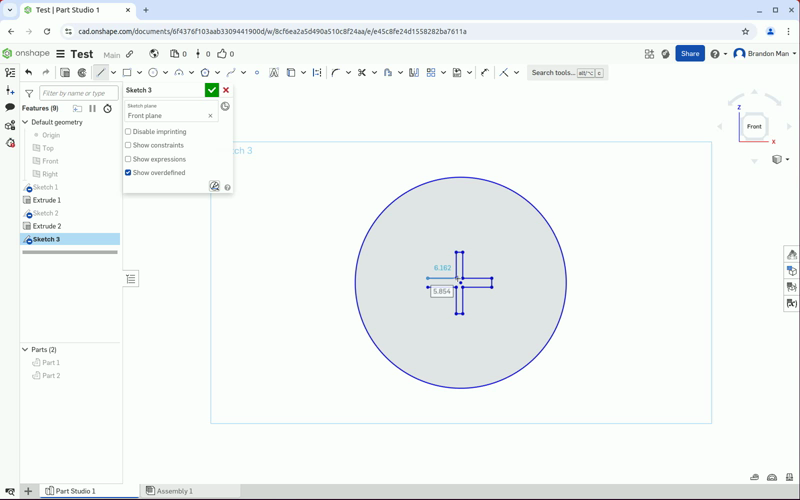
mouse_move(427, 287)
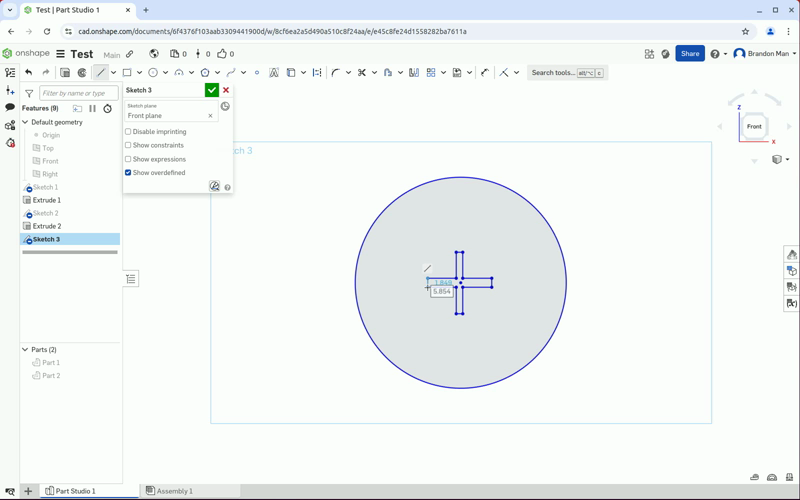
key_up(shift)
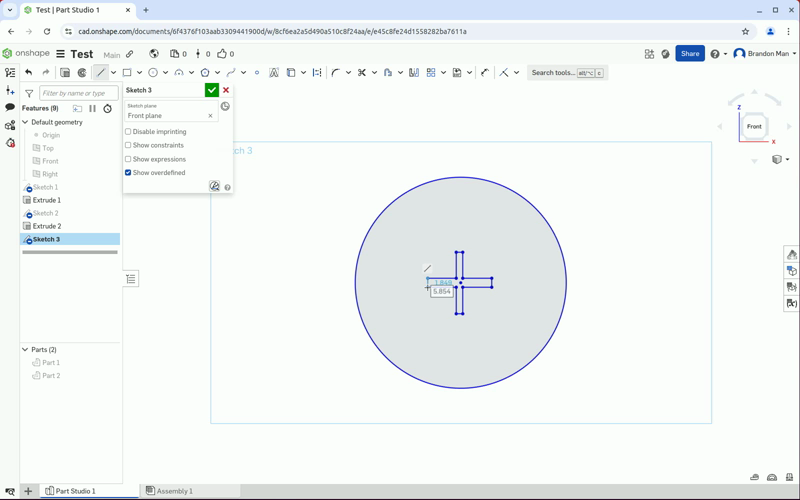
click(427, 287)
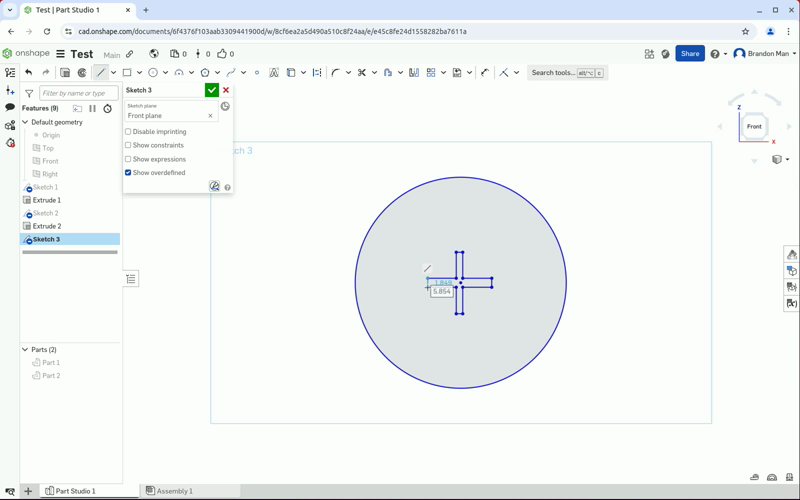
key(esc)
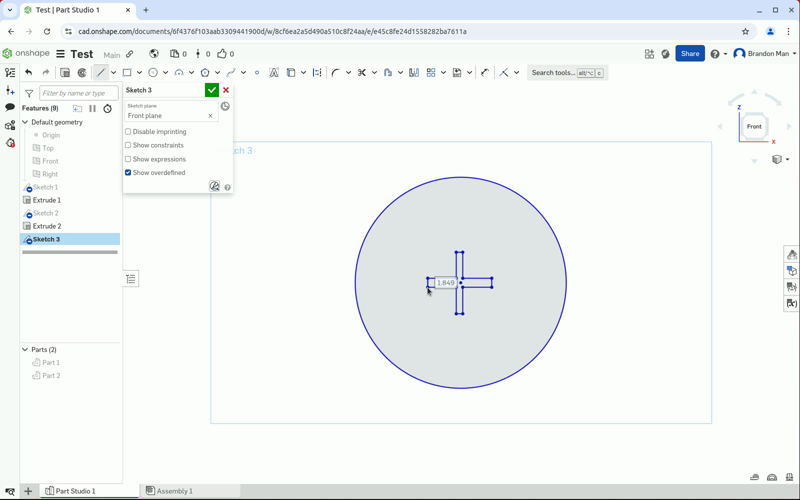
mouse_move(529, 273)
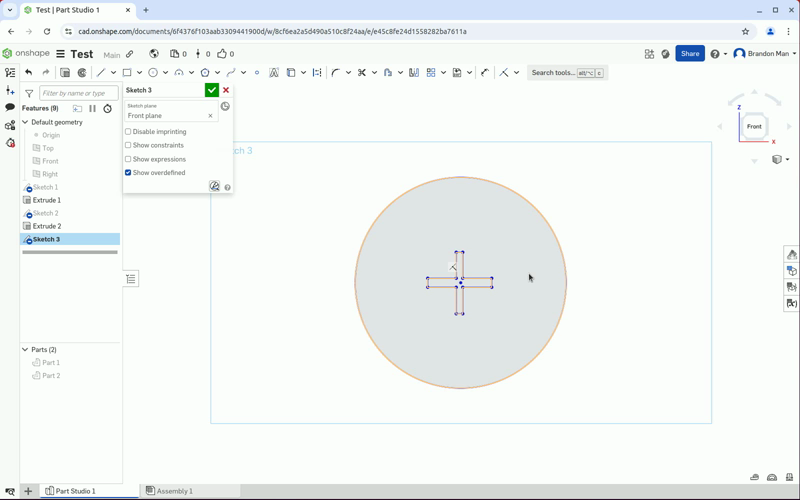
click(529, 273)
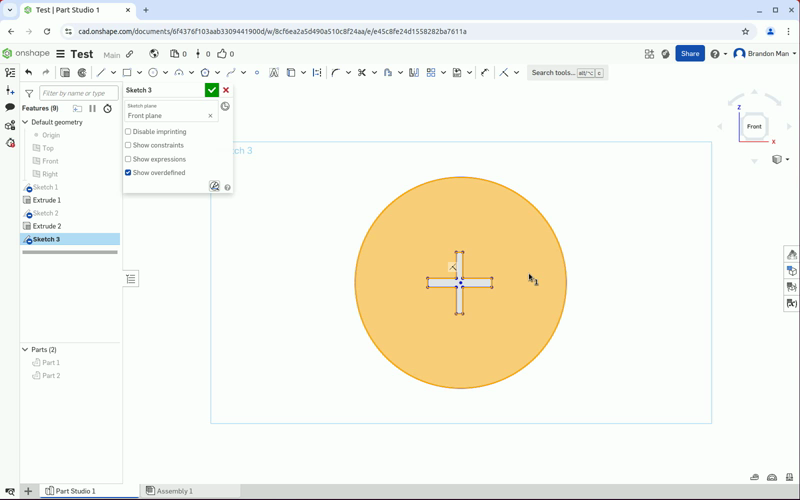
mouse_move(73, 352)
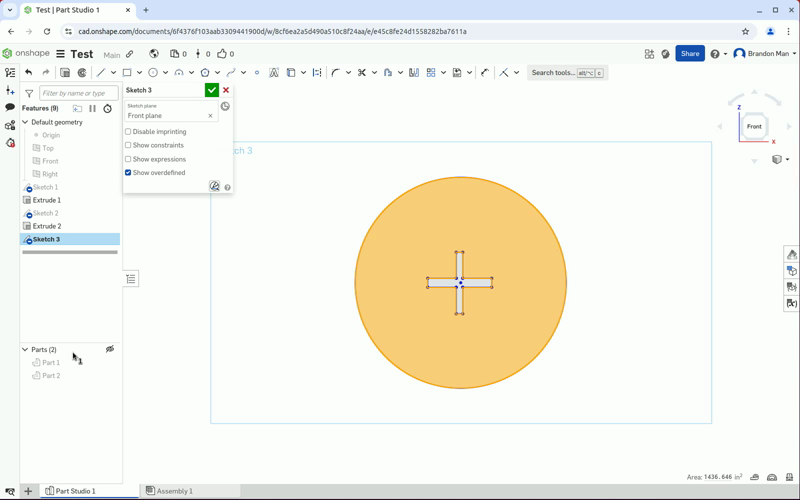
key(shift+y)
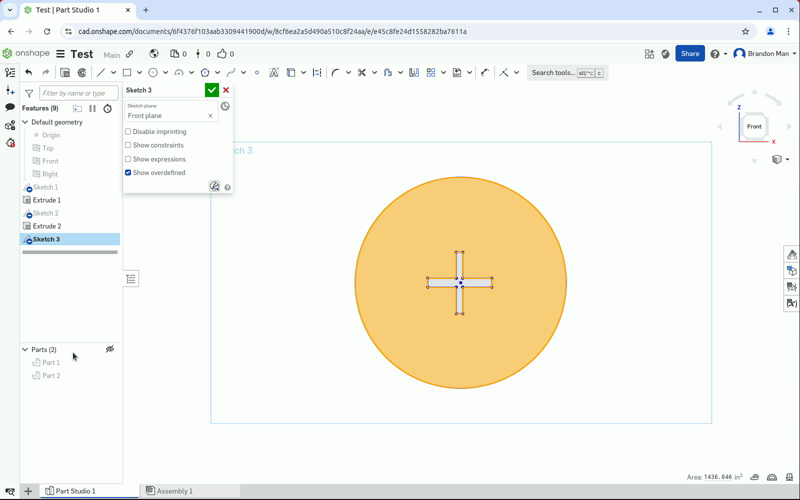
key(shift+e)
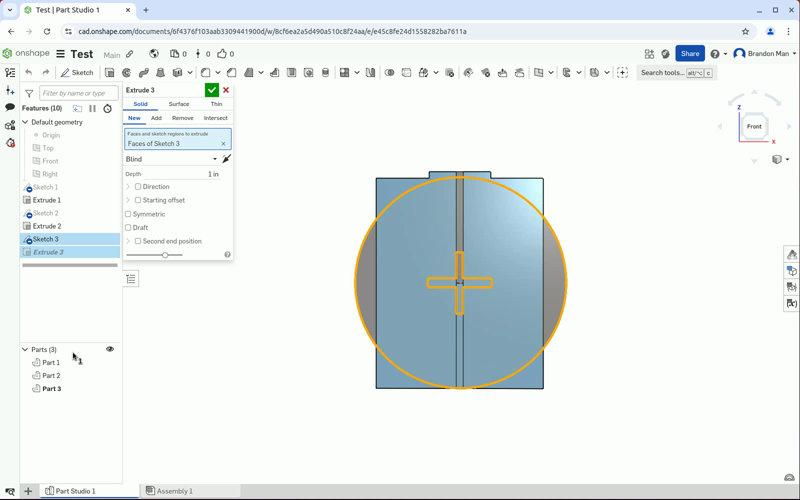
mouse_move(143, 106)
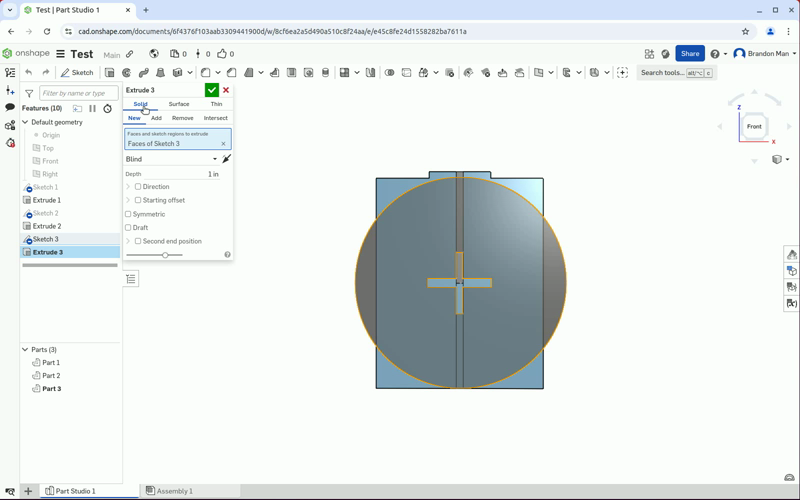
click(143, 106)
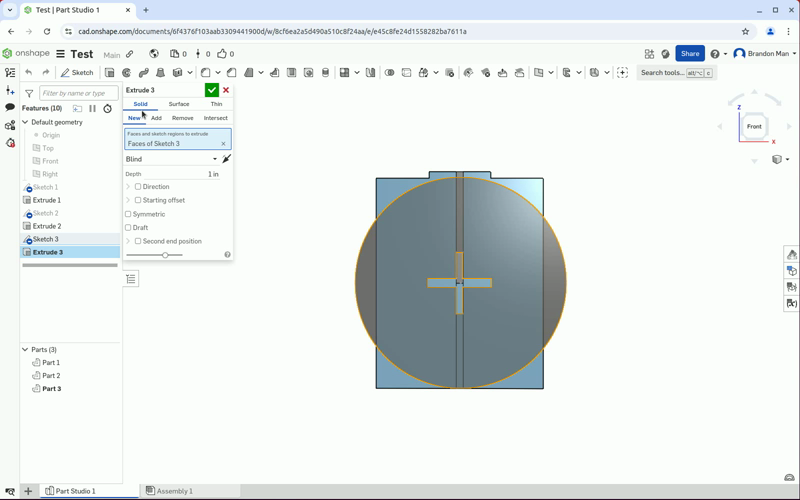
mouse_move(137, 120)
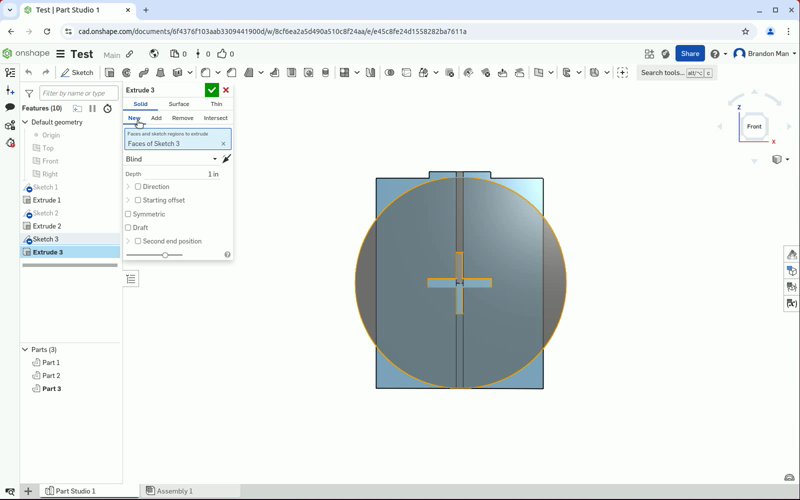
click(137, 120)
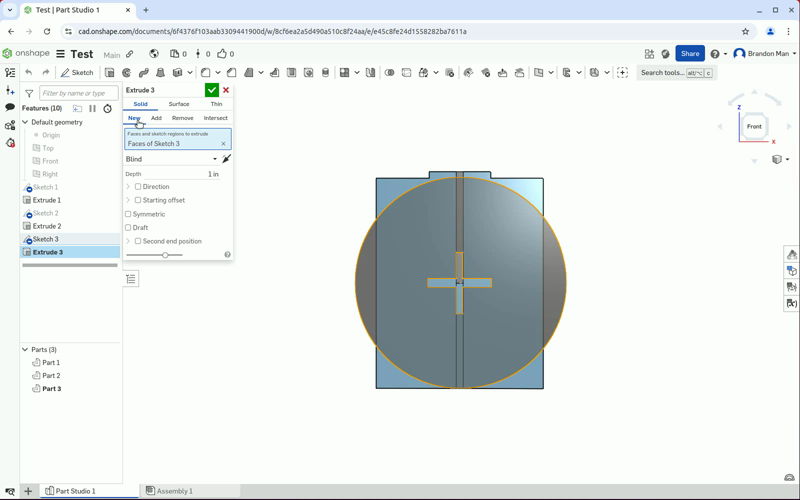
key(tab, 4)
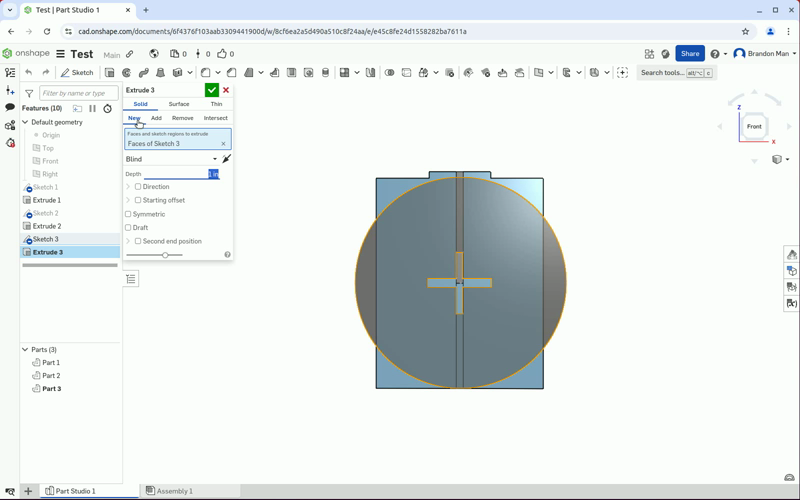
text(1.444)
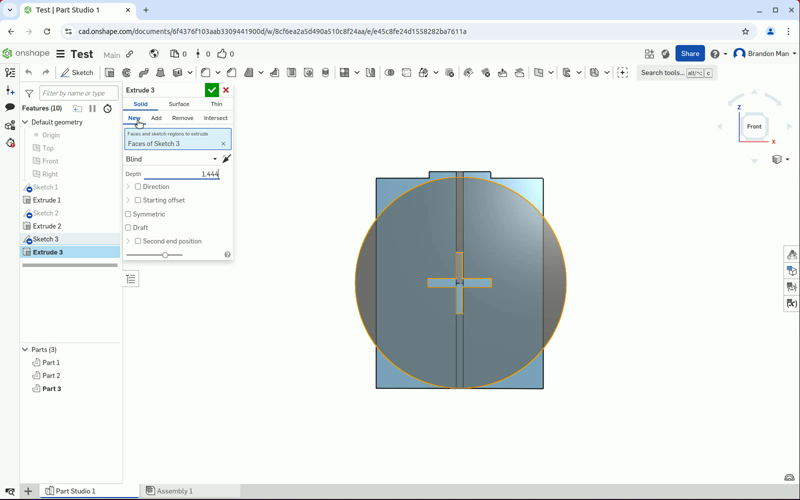
key(enter)
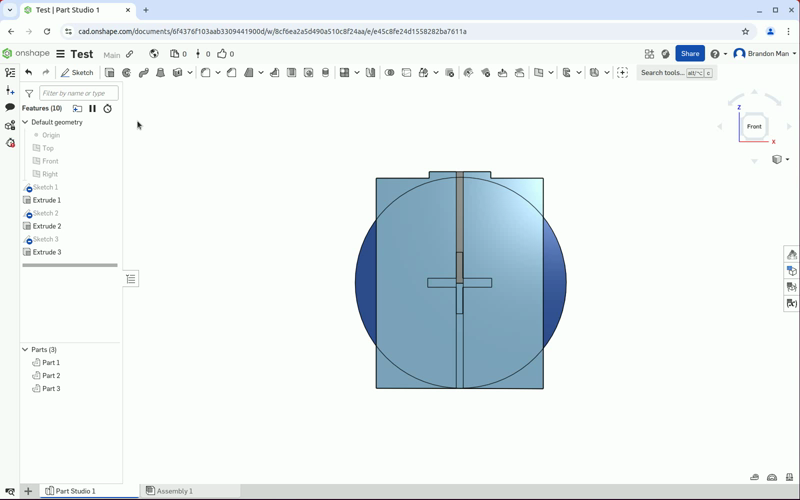
key(shift+h)
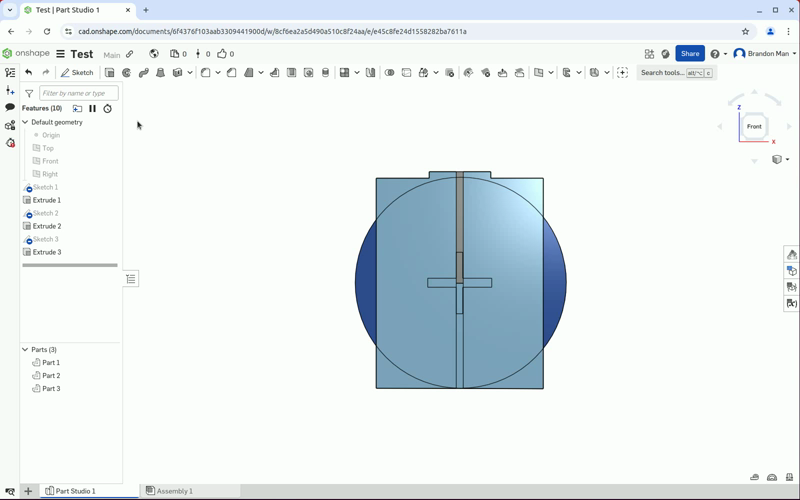
key(shift+h)
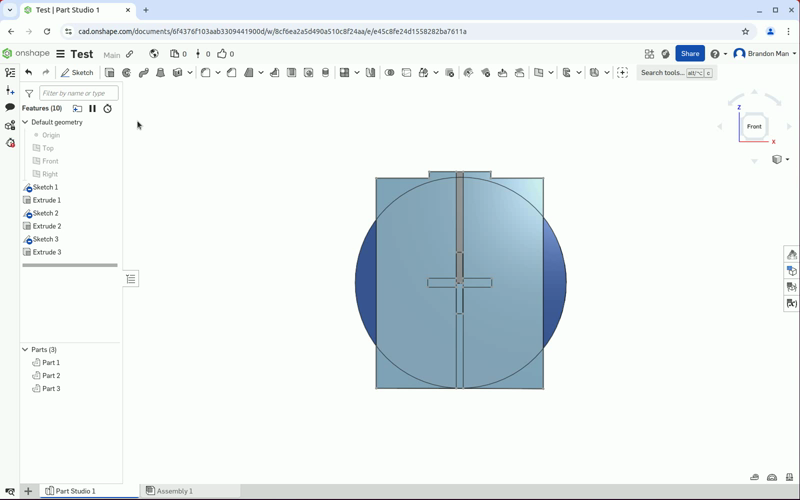
key(shift+7)
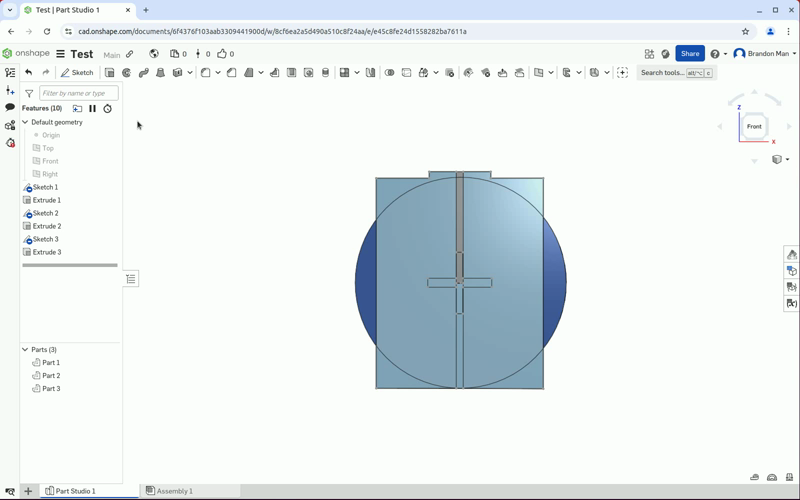
key(left, 2)
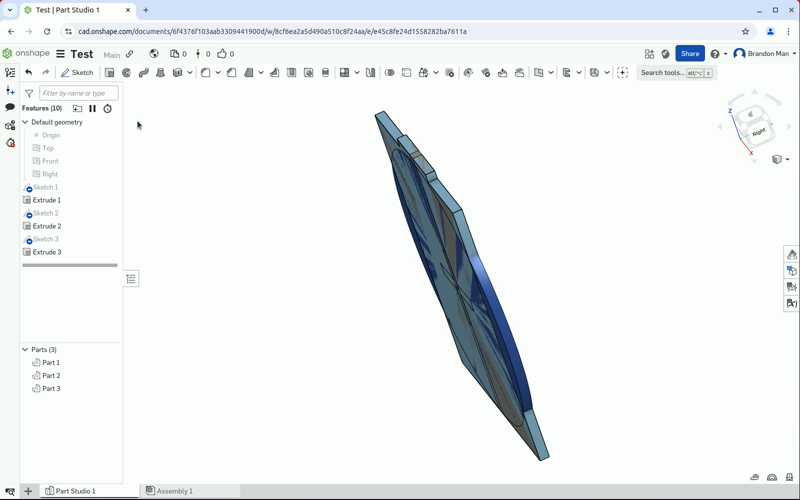
key(down, 2)
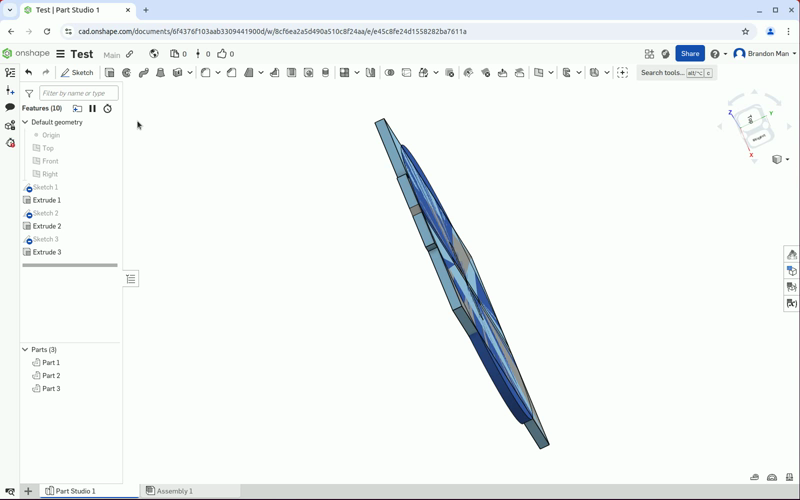
key(up, 2)
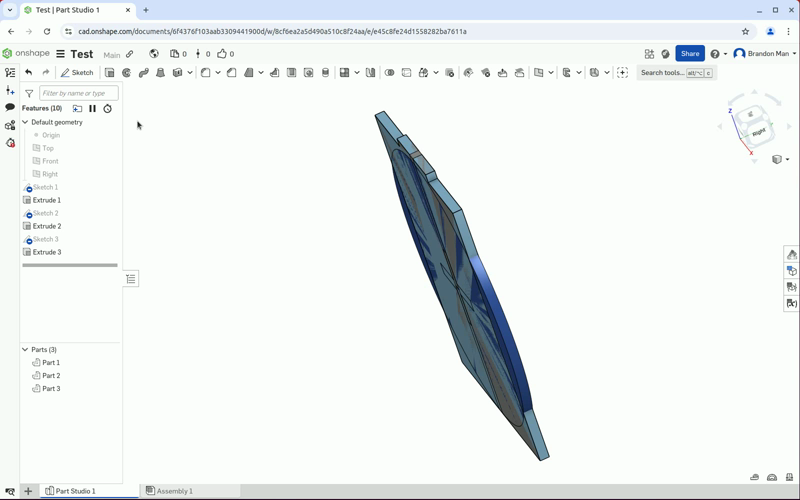
key(right, 2)
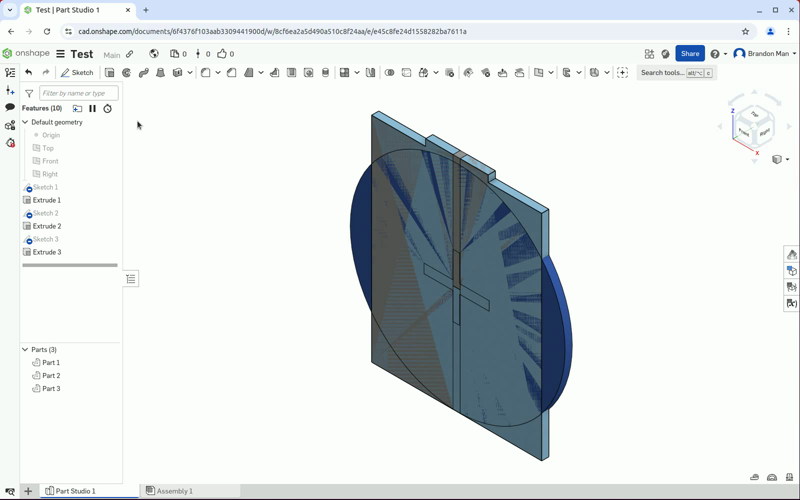
mouse_move(73, 189)
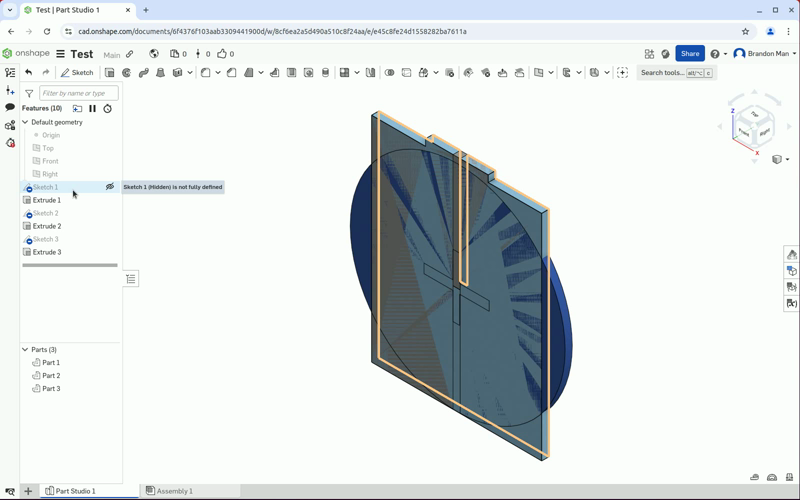
click(73, 189)